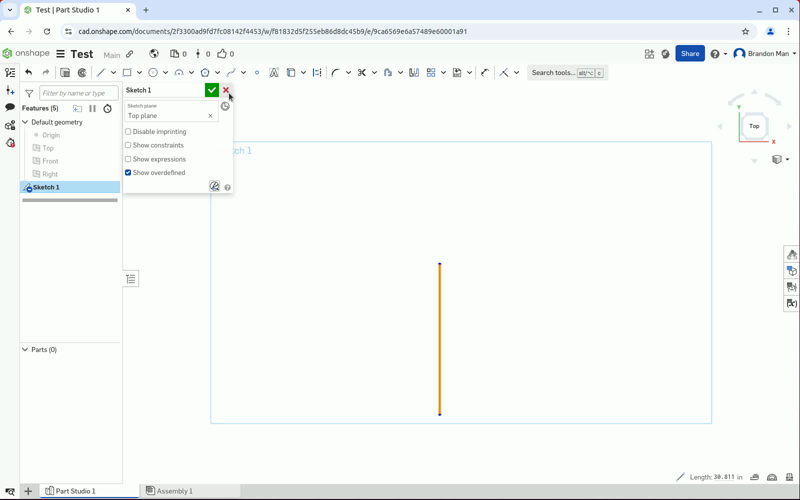
key(shift+h)
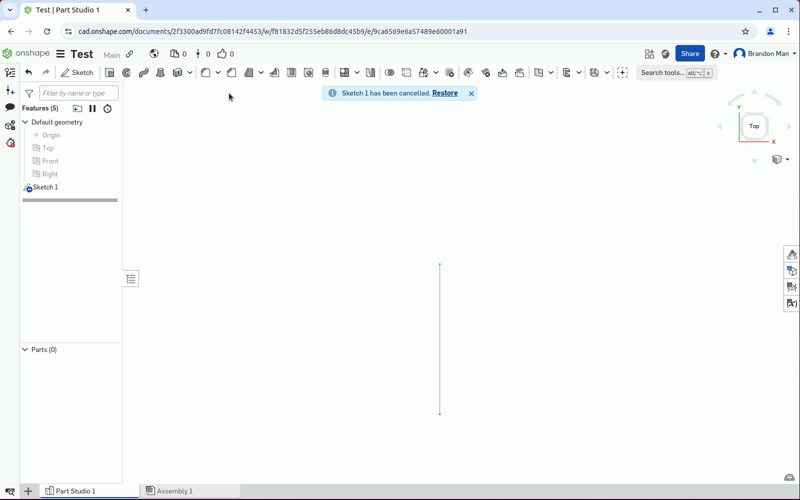
key(shift+s)
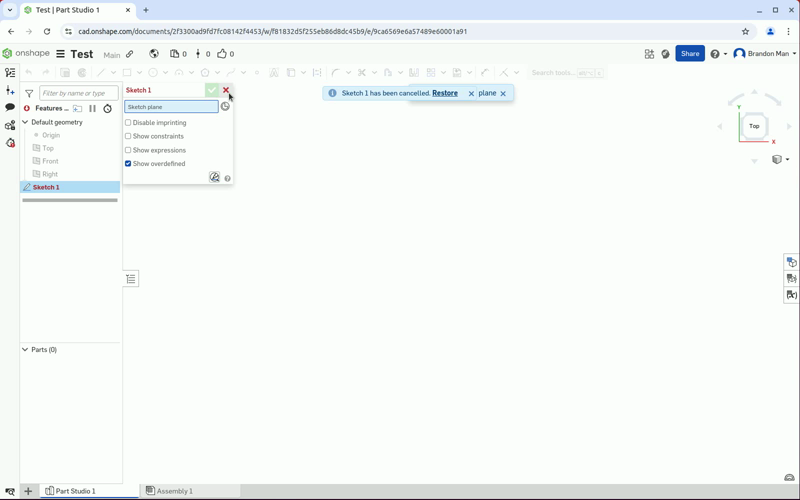
mouse_move(73, 150)
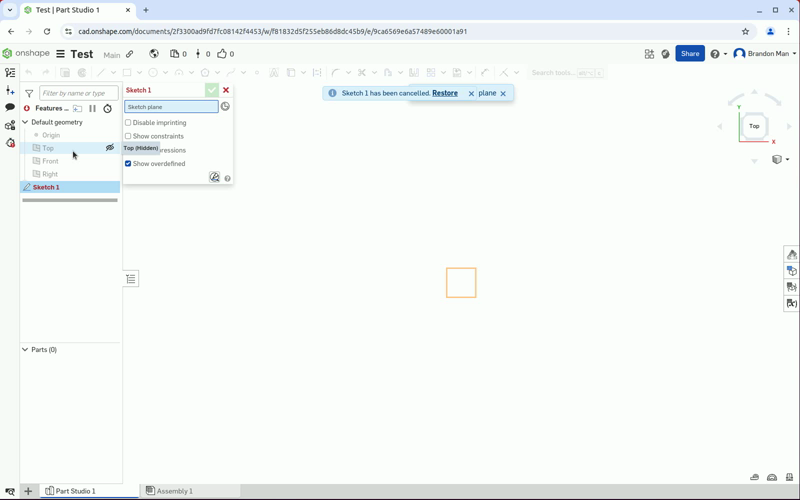
click(73, 150)
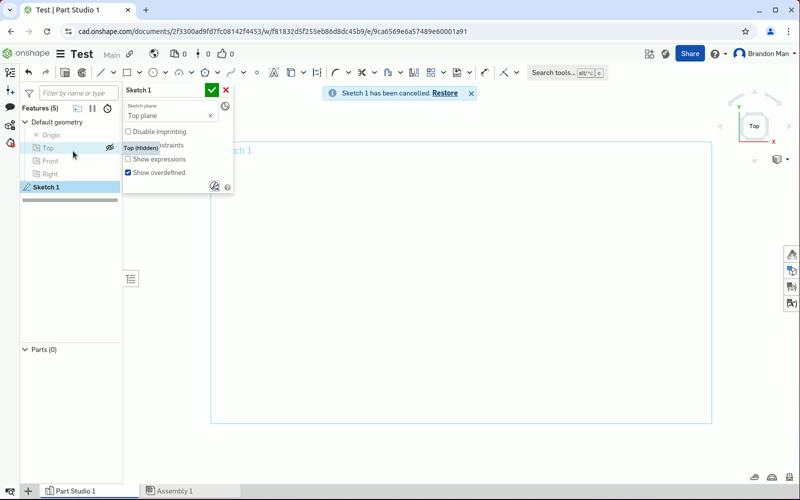
mouse_move(73, 352)
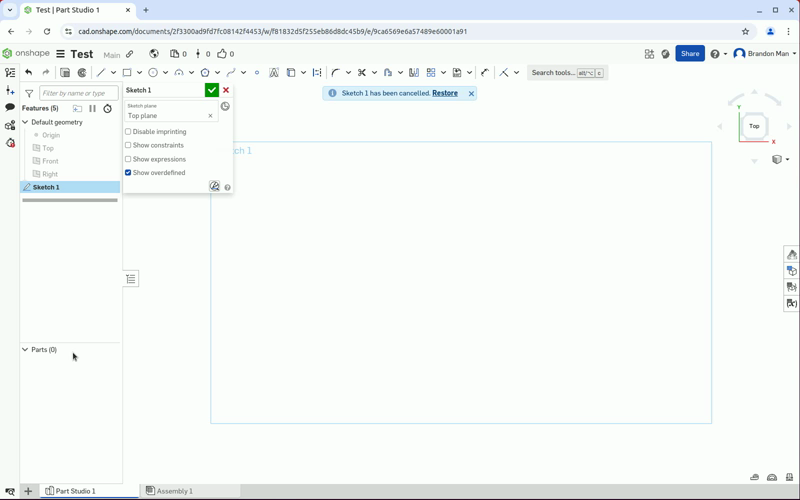
key(y)
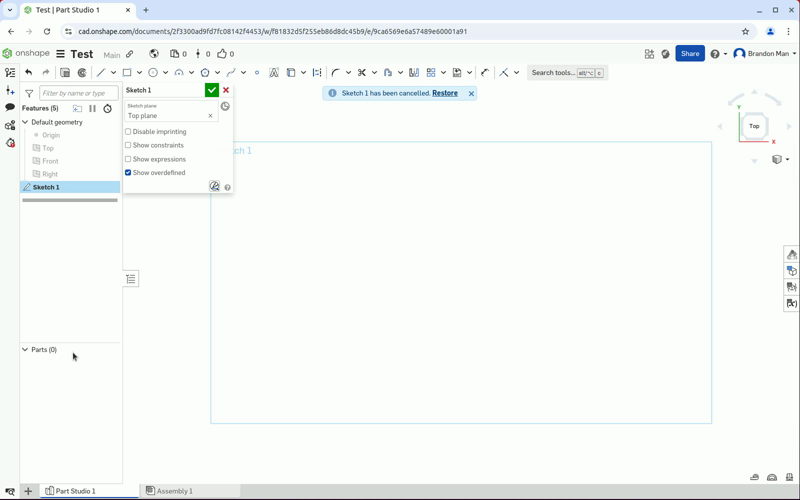
key(c)
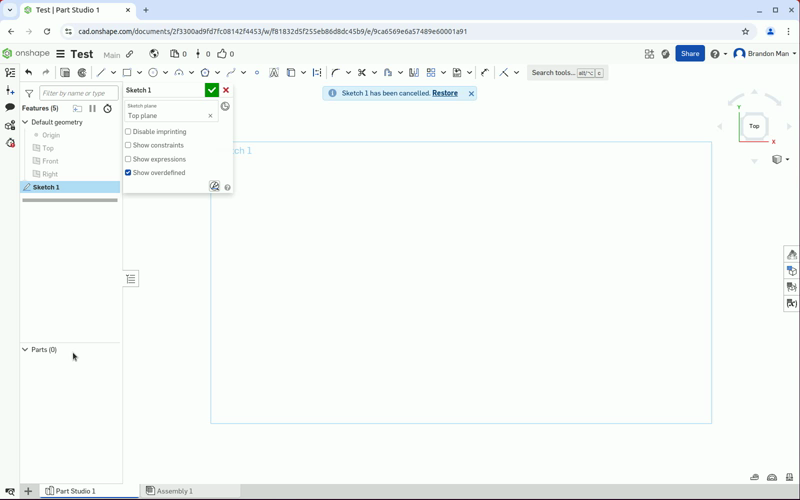
key_down(shift)
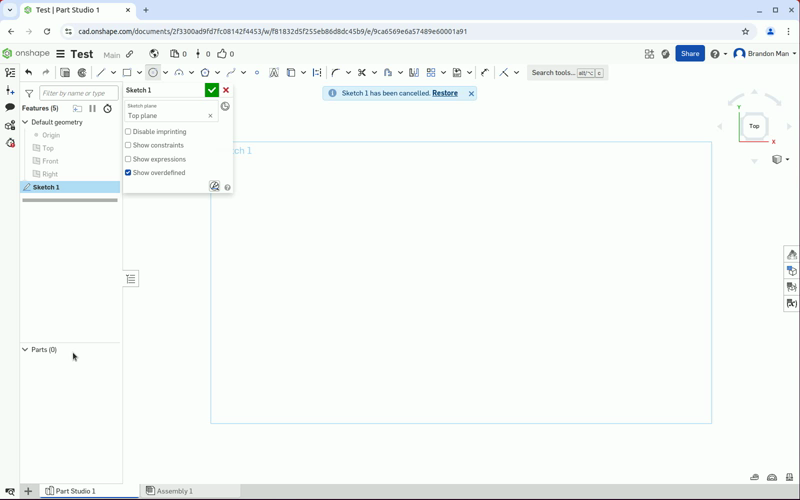
mouse_move(461, 282)
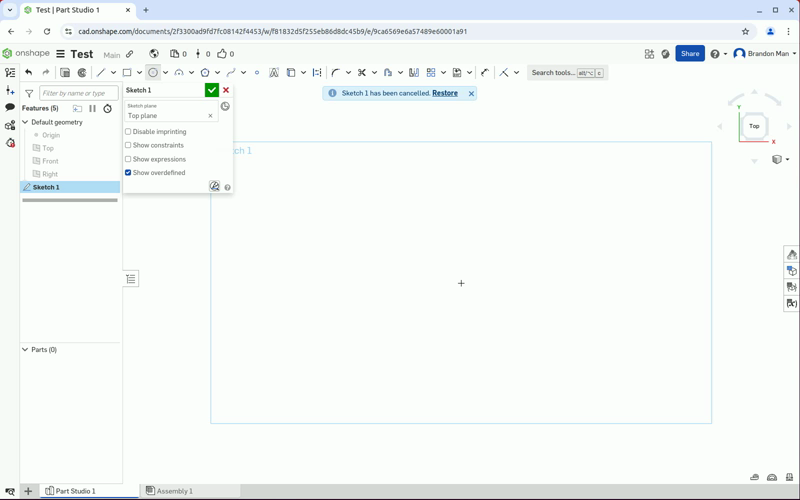
click(461, 282)
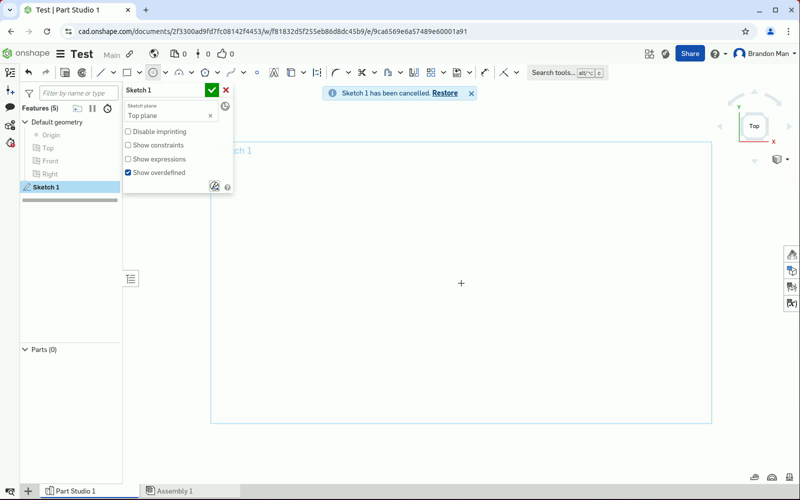
key_up(shift)
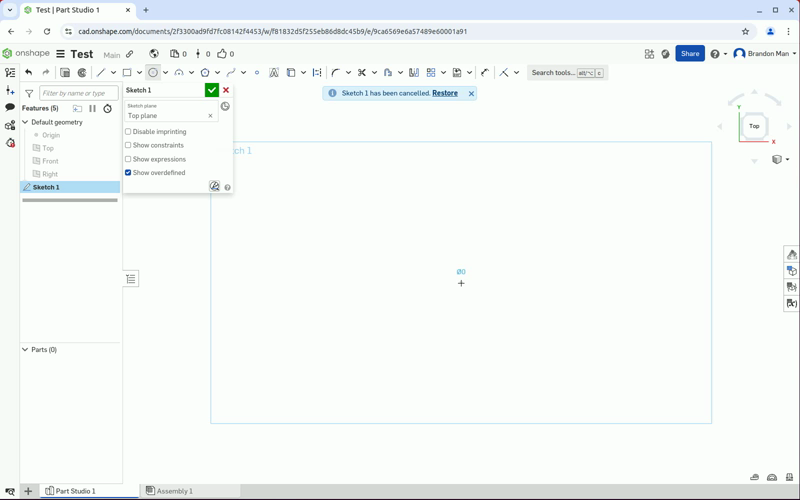
mouse_move(574, 282)
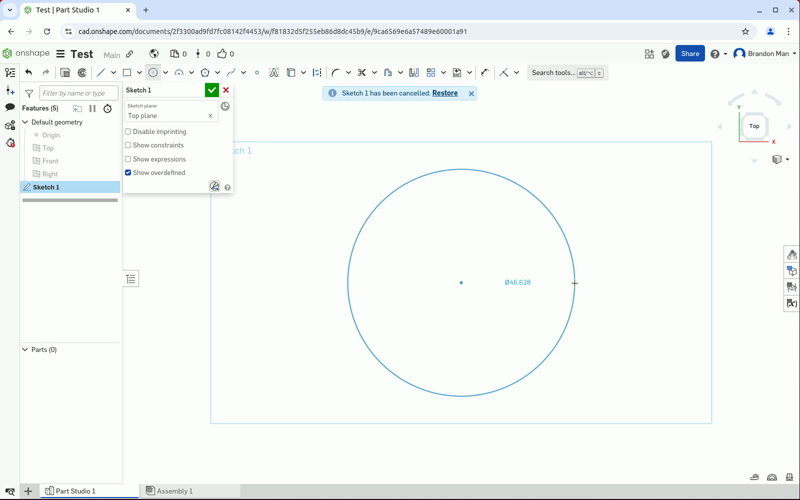
click(574, 282)
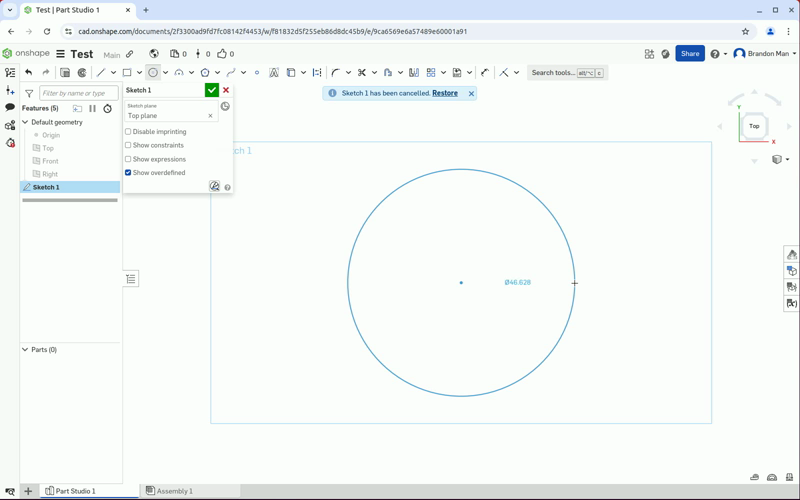
key(esc)
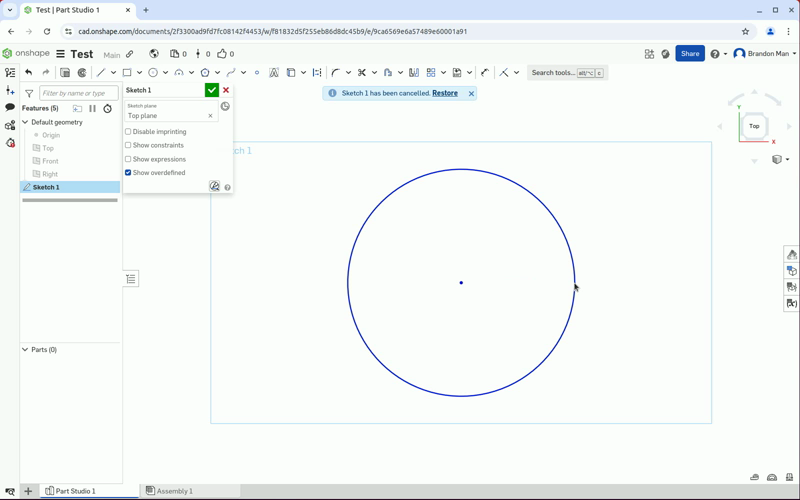
key(c)
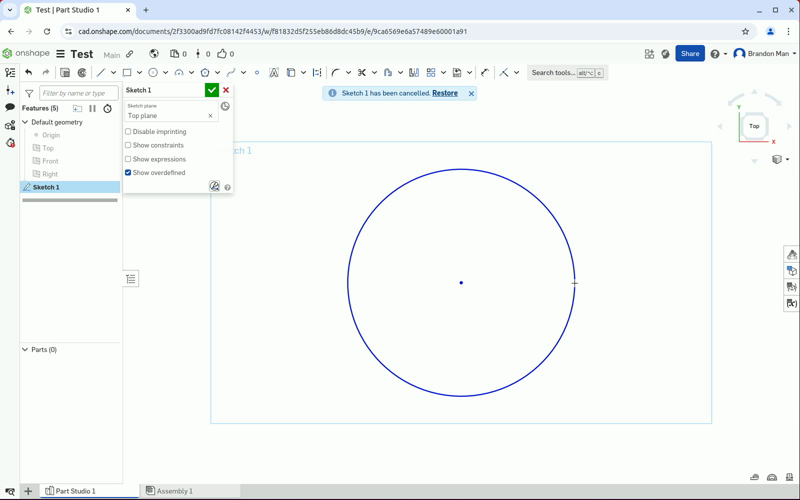
key_down(shift)
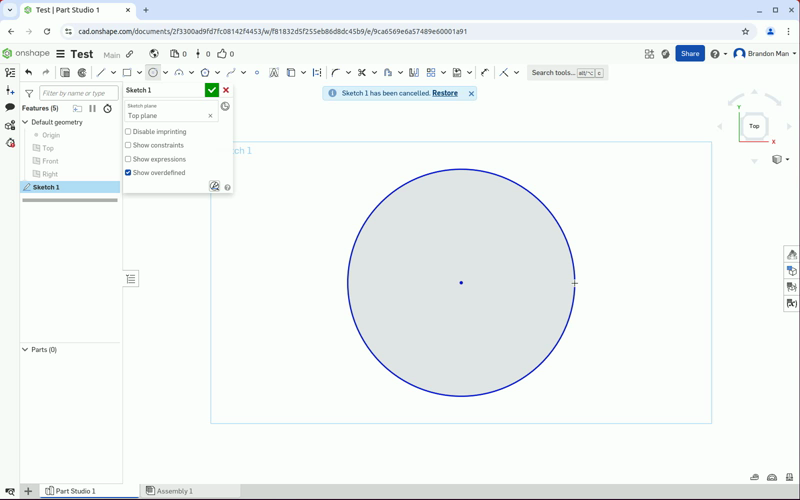
mouse_move(461, 282)
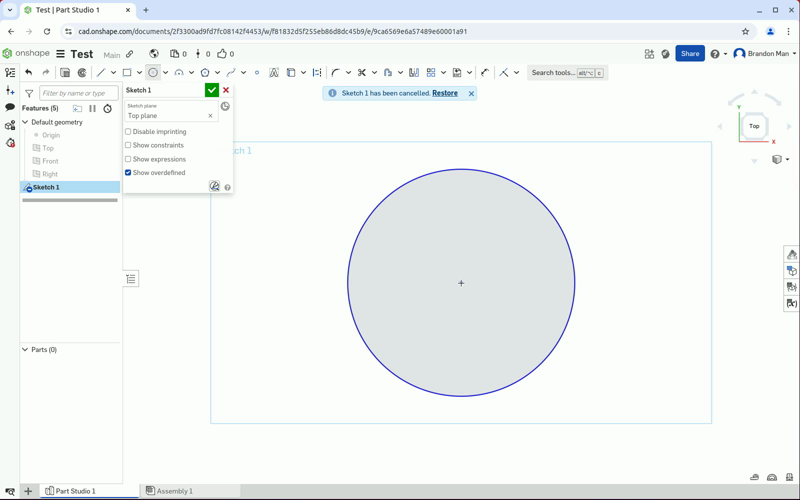
click(461, 282)
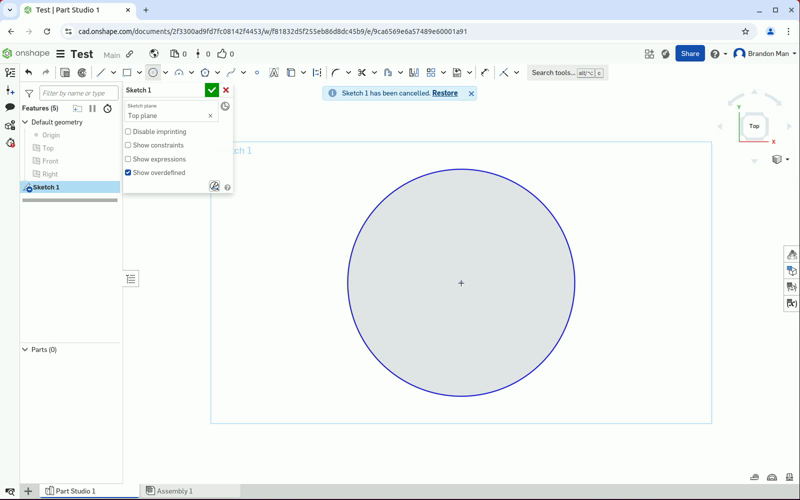
key_up(shift)
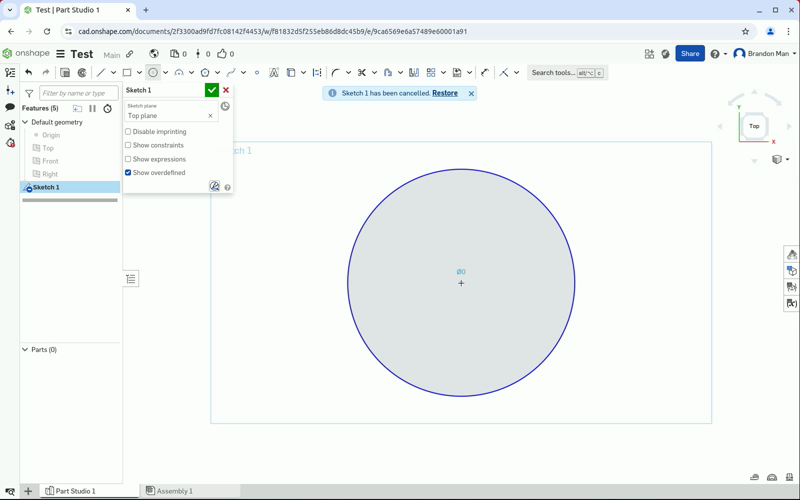
mouse_move(558, 282)
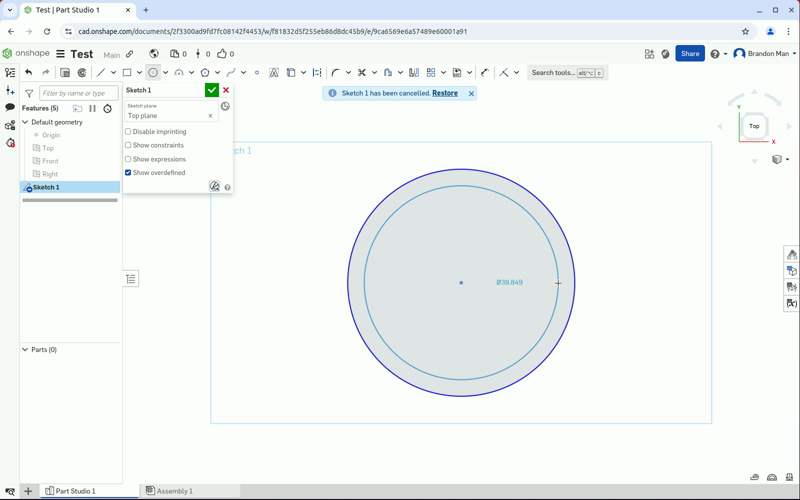
click(558, 282)
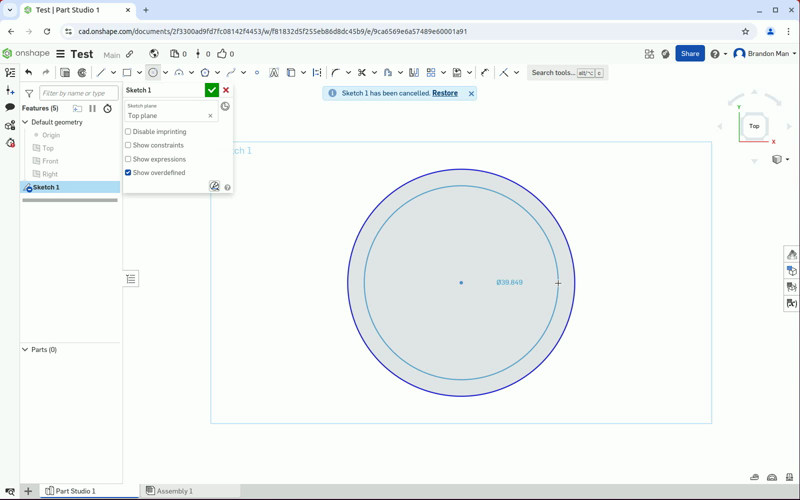
key(esc)
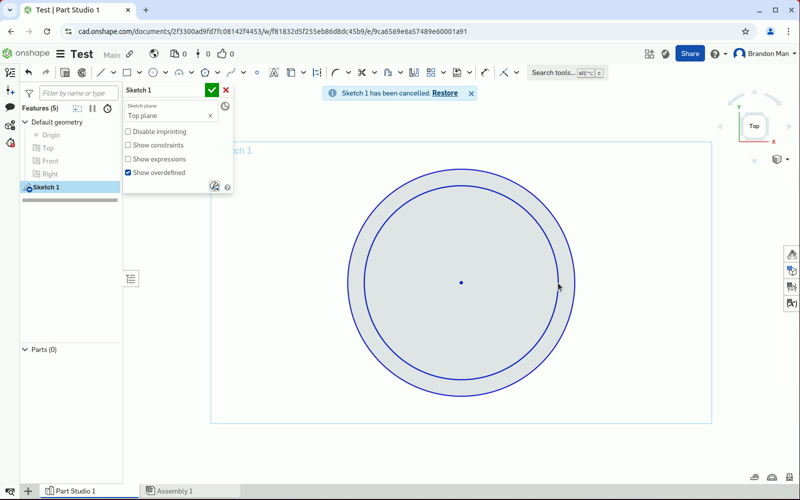
mouse_move(393, 202)
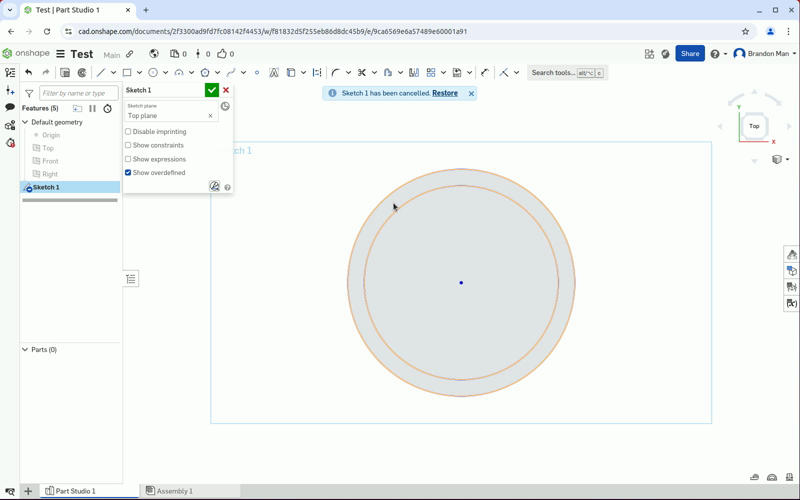
click(393, 202)
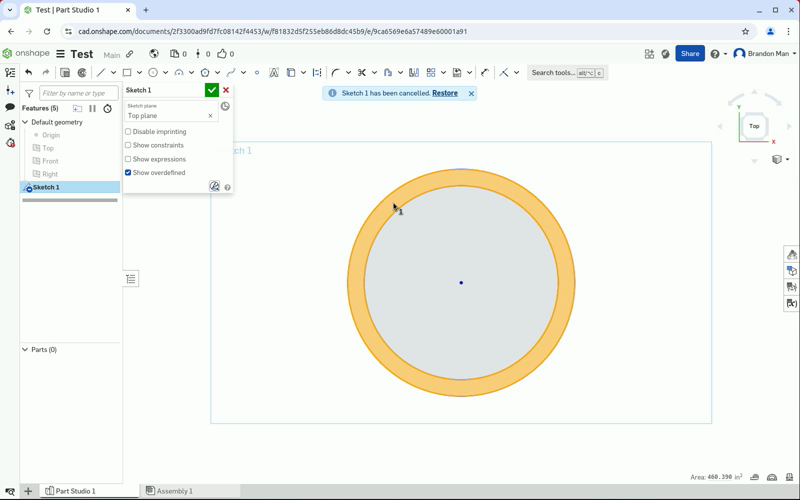
mouse_move(73, 352)
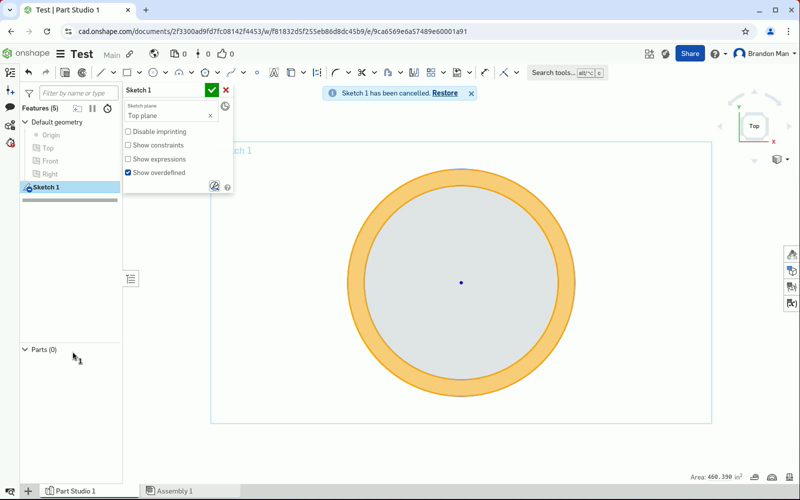
key(shift+y)
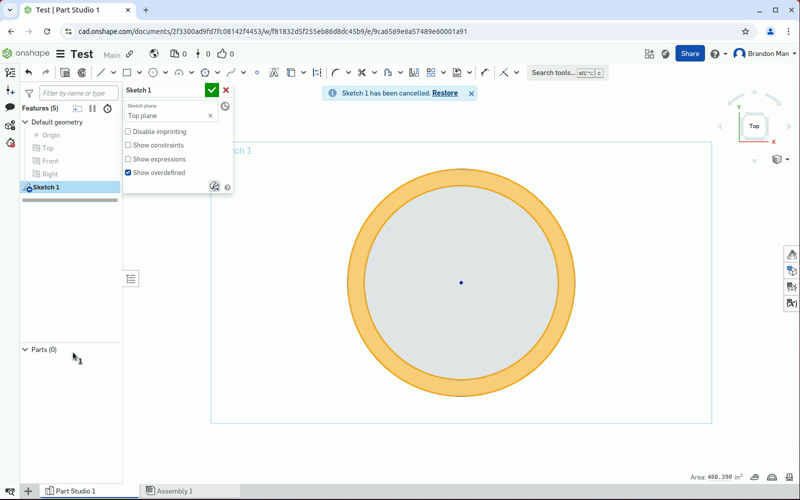
key(shift+e)
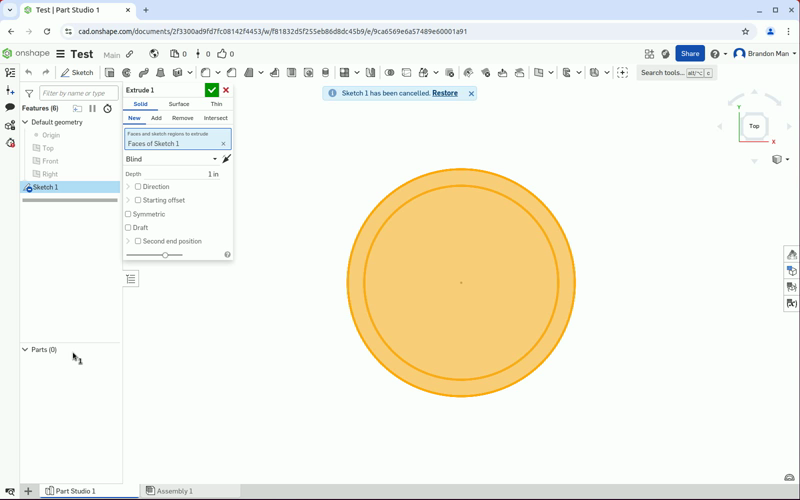
mouse_move(143, 106)
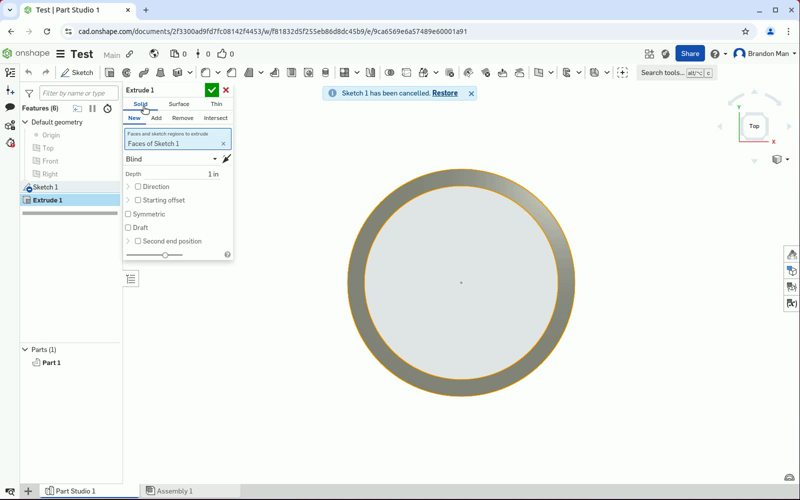
click(143, 106)
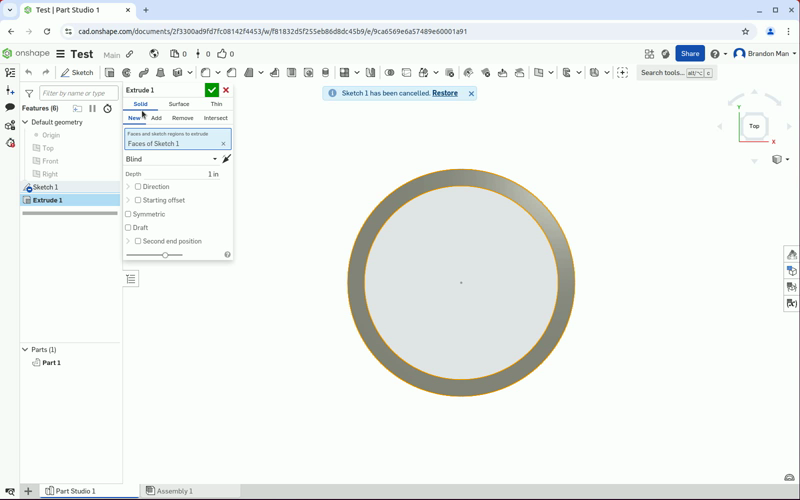
mouse_move(137, 120)
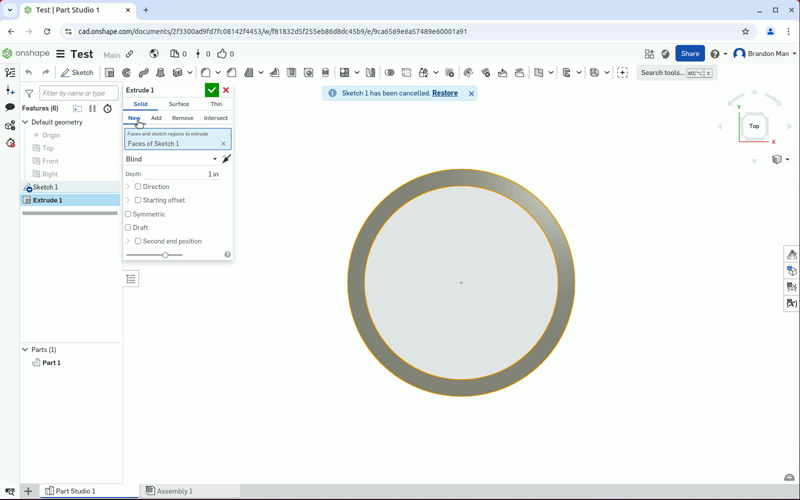
click(137, 120)
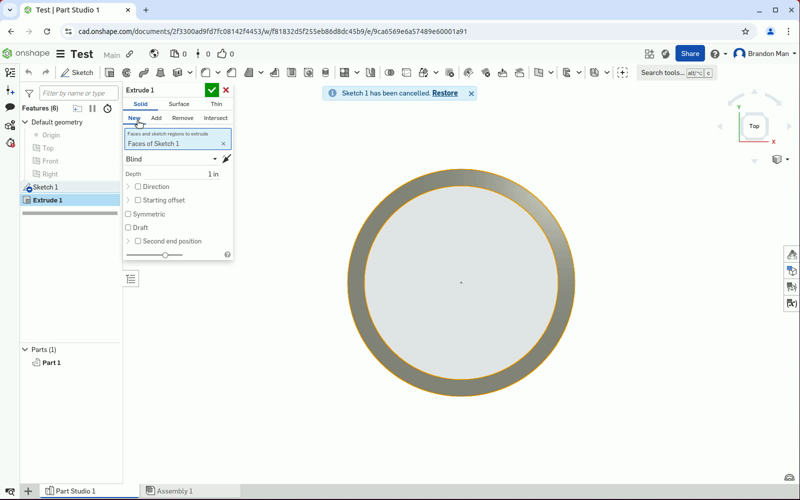
key(tab, 4)
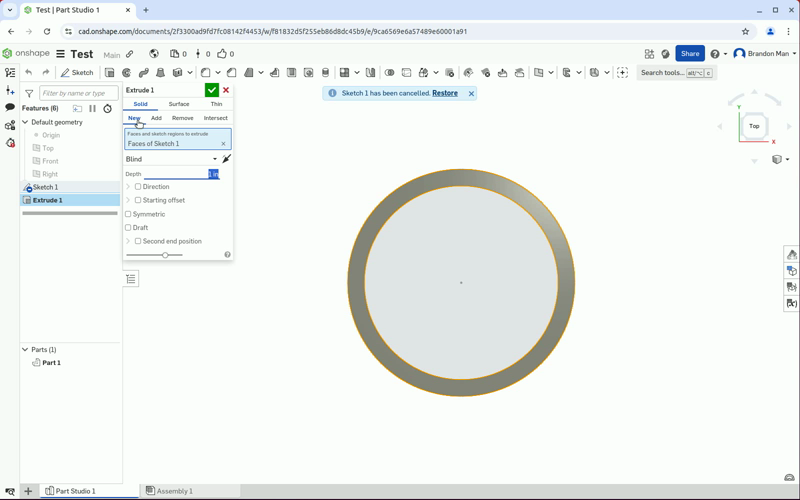
text(-6.258)
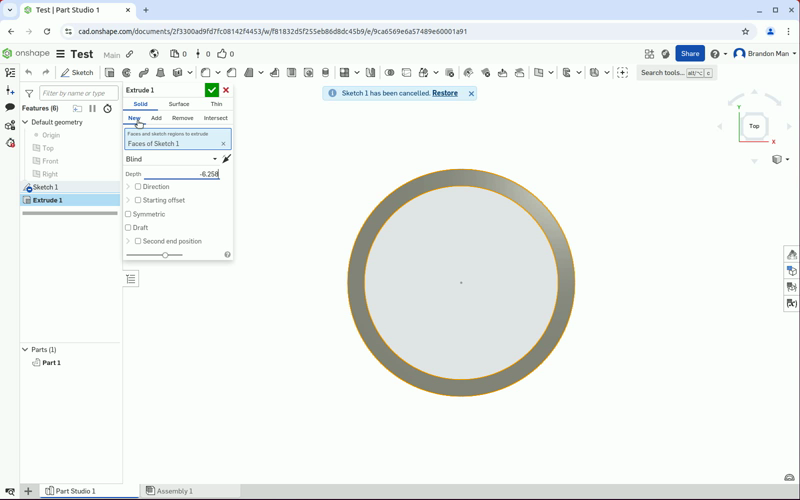
key(enter)
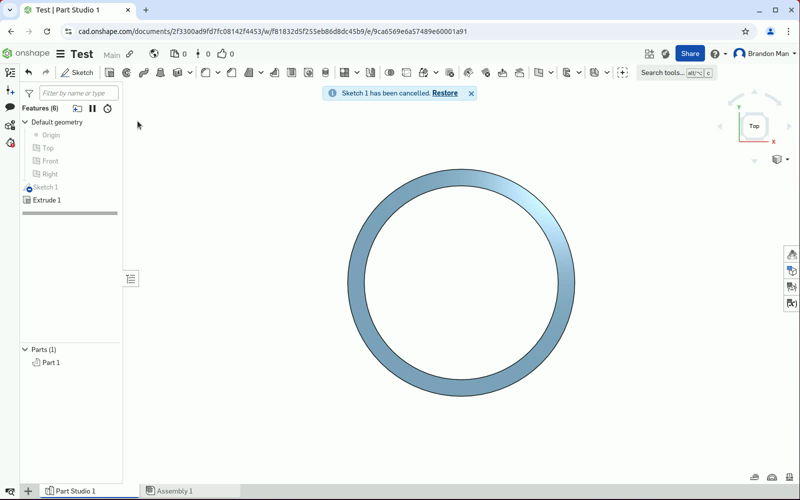
key(shift+h)
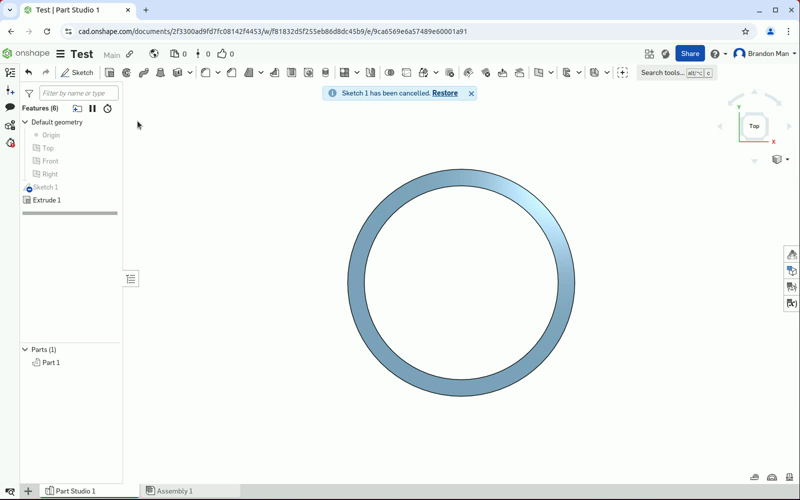
key(shift+h)
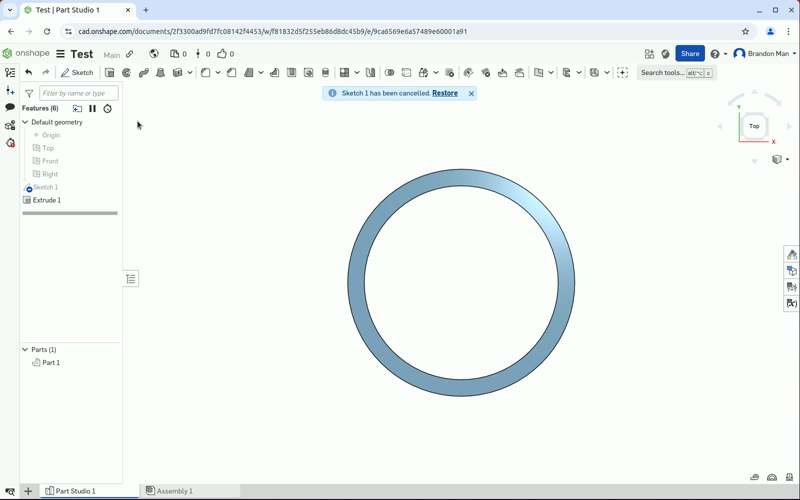
mouse_move(73, 189)
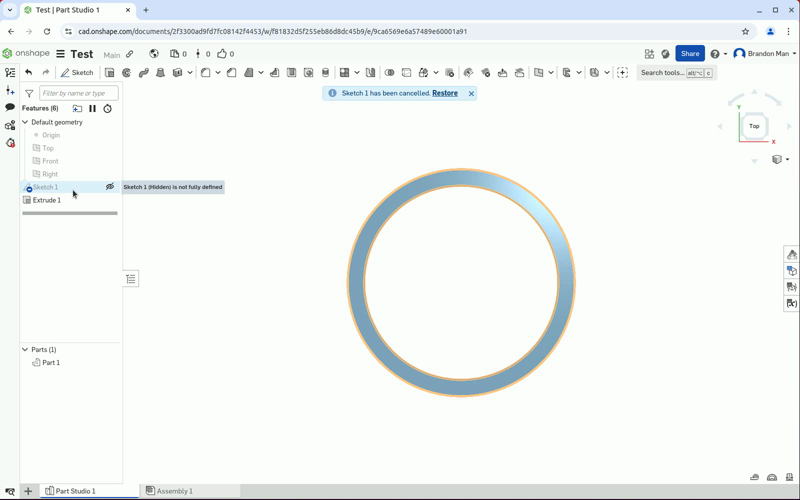
click(73, 189)
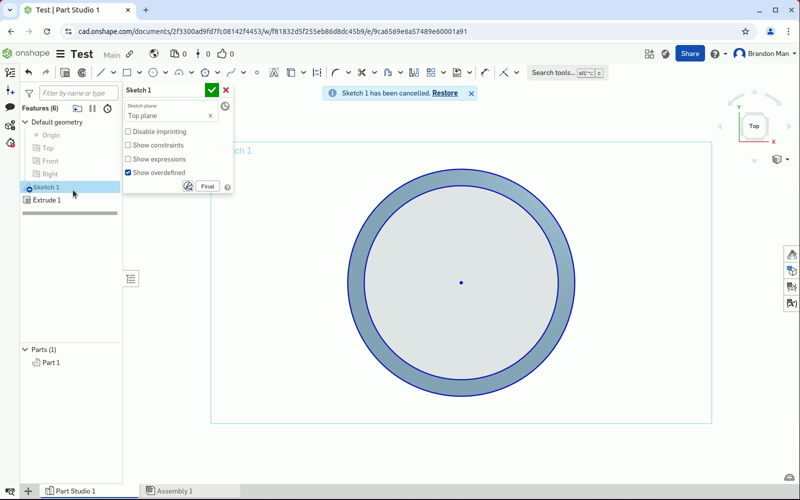
mouse_move(229, 92)
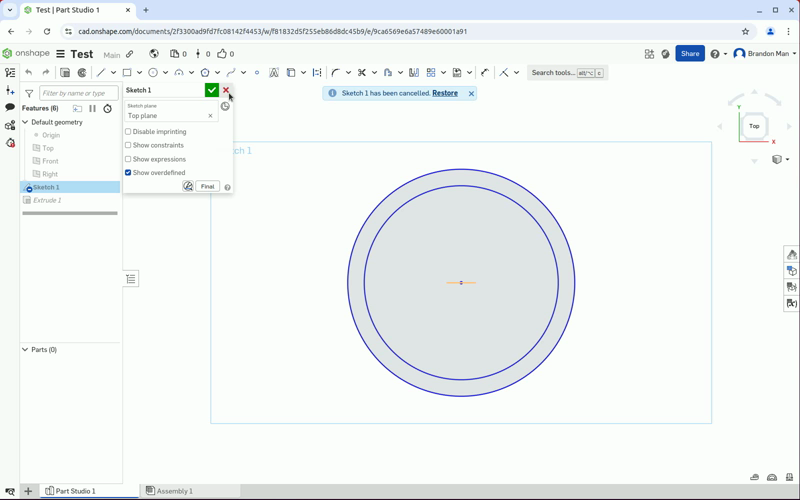
click(229, 92)
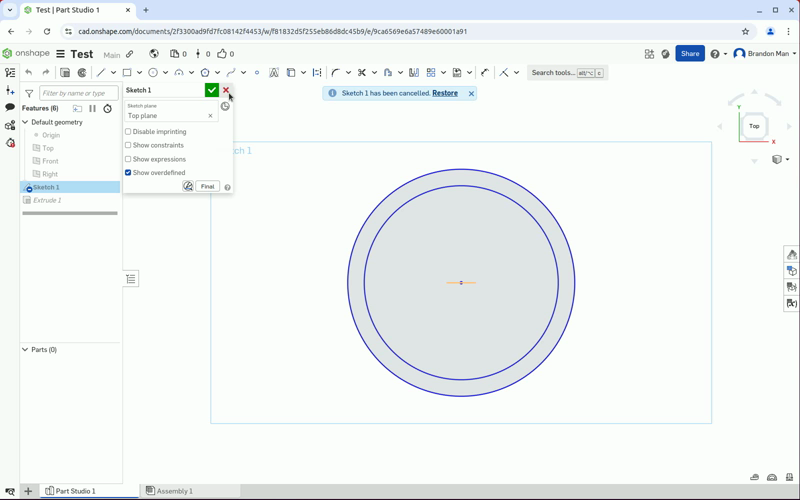
key(shift+s)
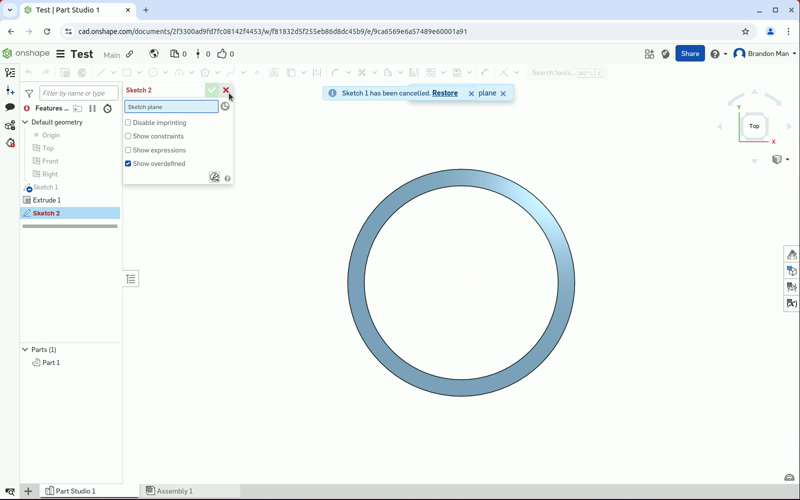
mouse_move(73, 150)
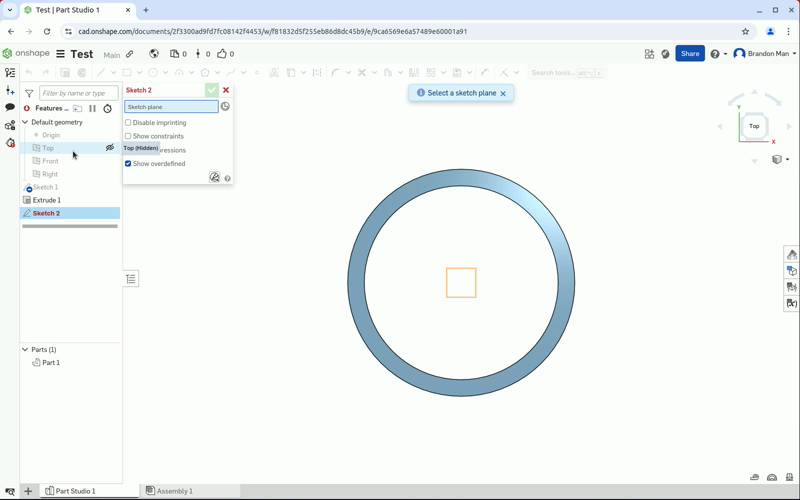
click(73, 150)
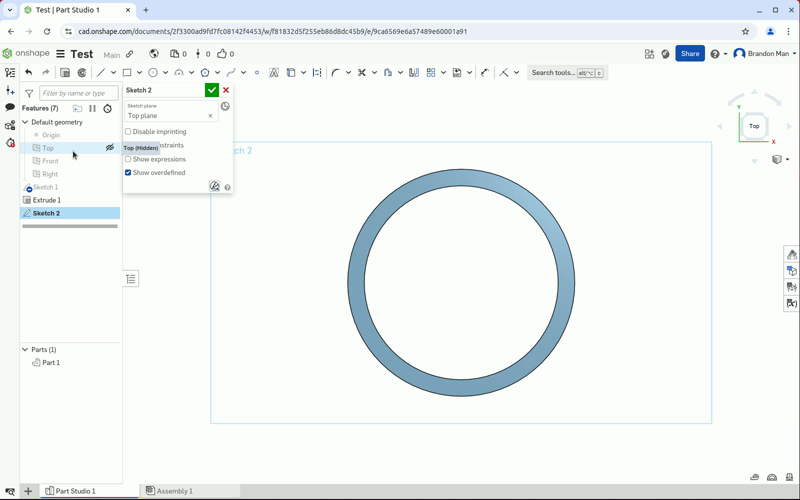
mouse_move(73, 352)
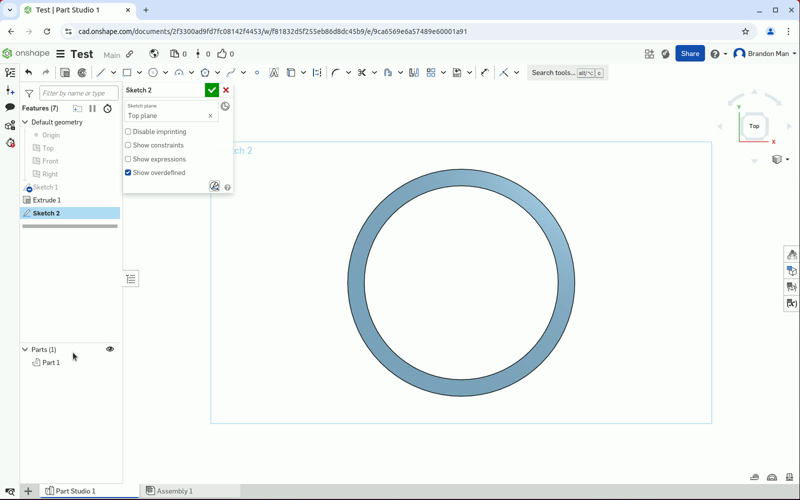
key(y)
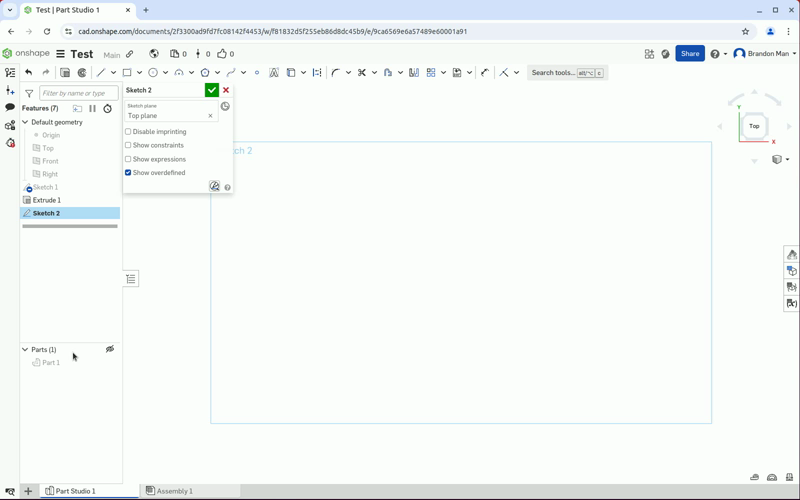
key(a)
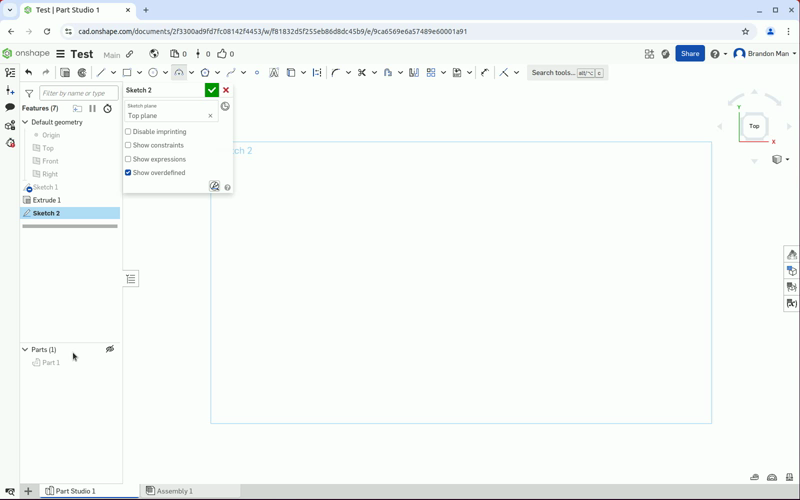
key_down(shift)
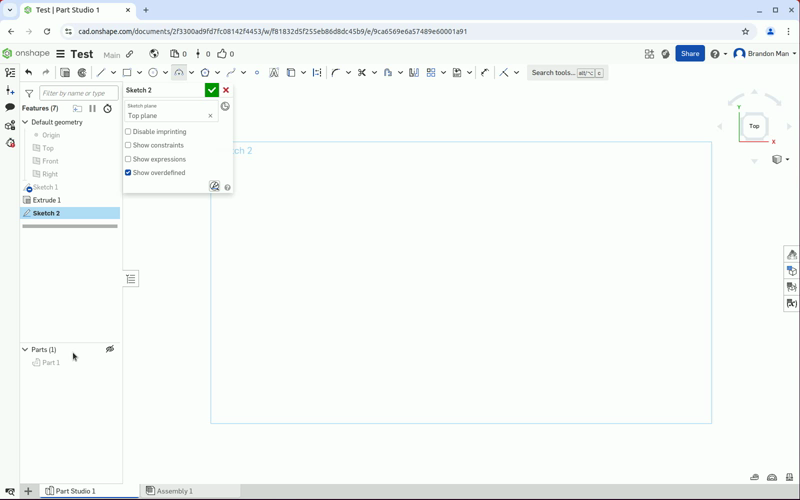
mouse_move(453, 196)
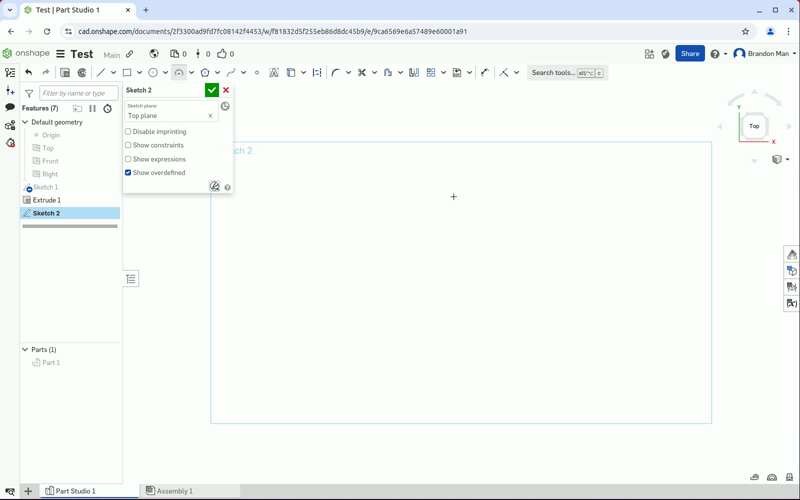
click(453, 196)
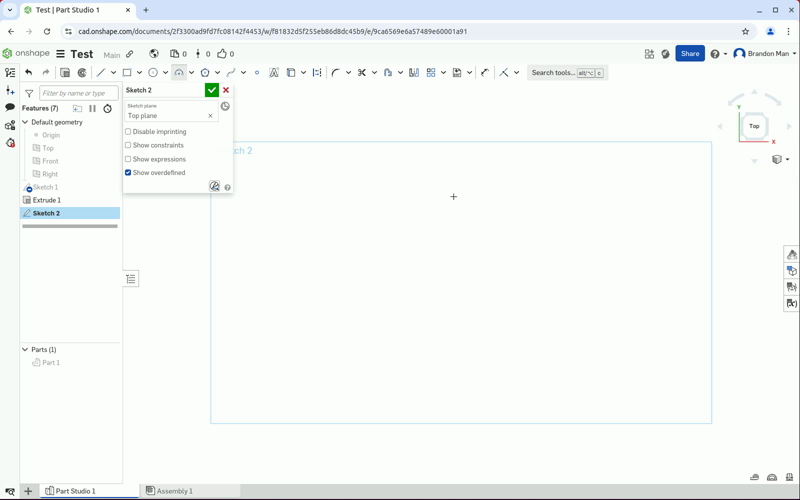
key_up(shift)
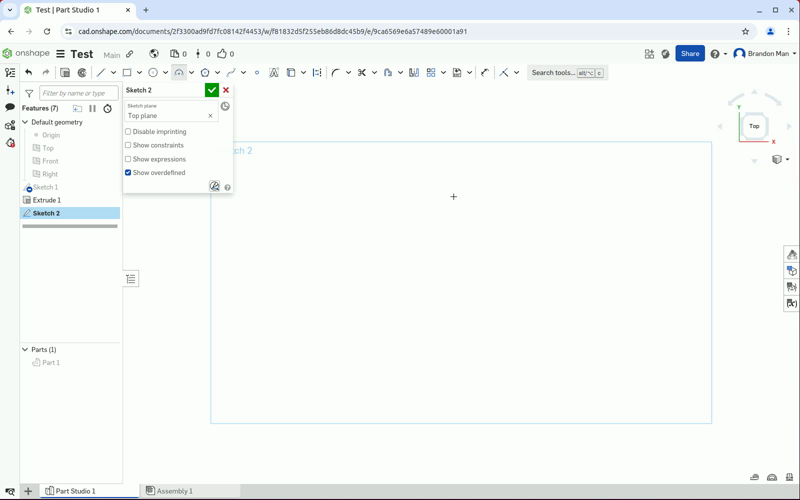
key_down(shift)
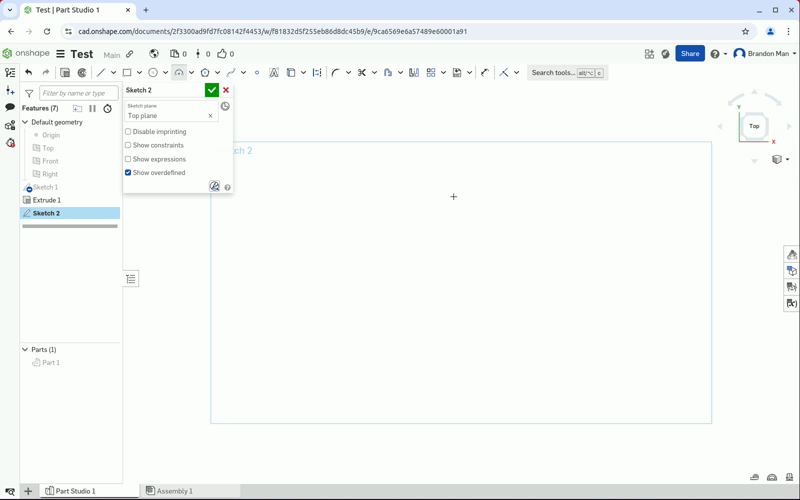
mouse_move(470, 196)
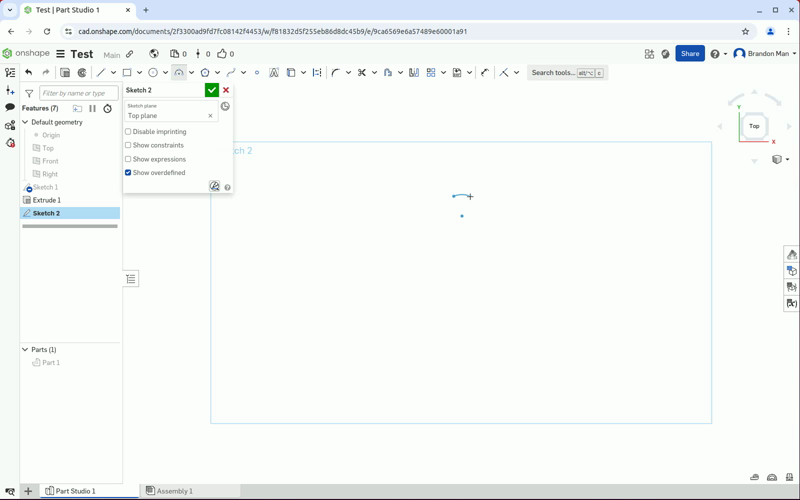
click(470, 196)
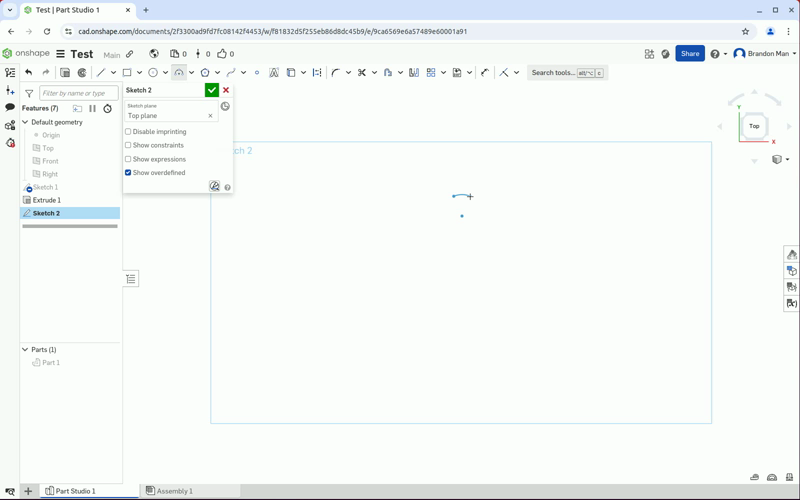
mouse_move(461, 195)
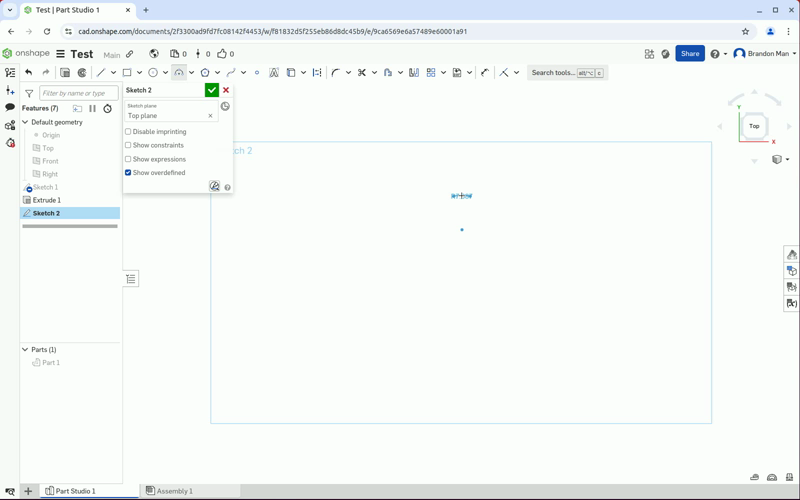
click(461, 195)
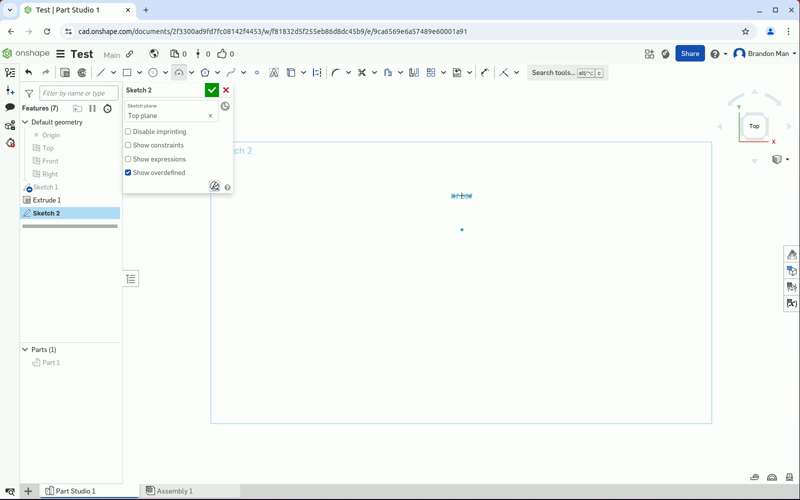
key_up(shift)
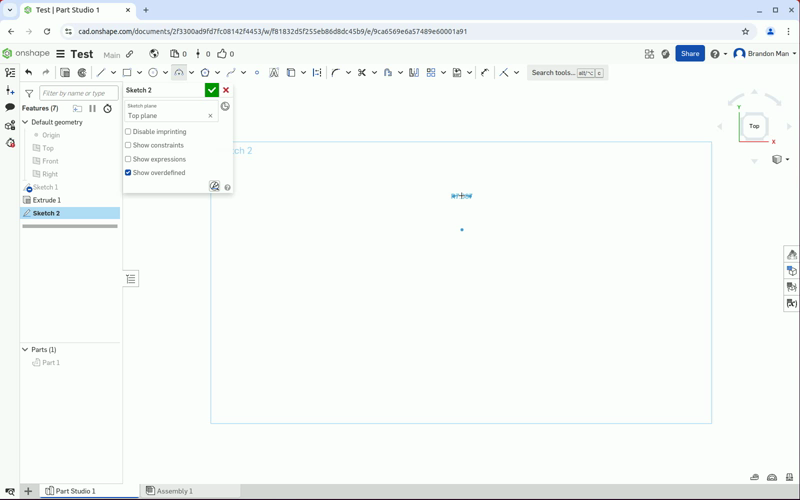
key(esc)
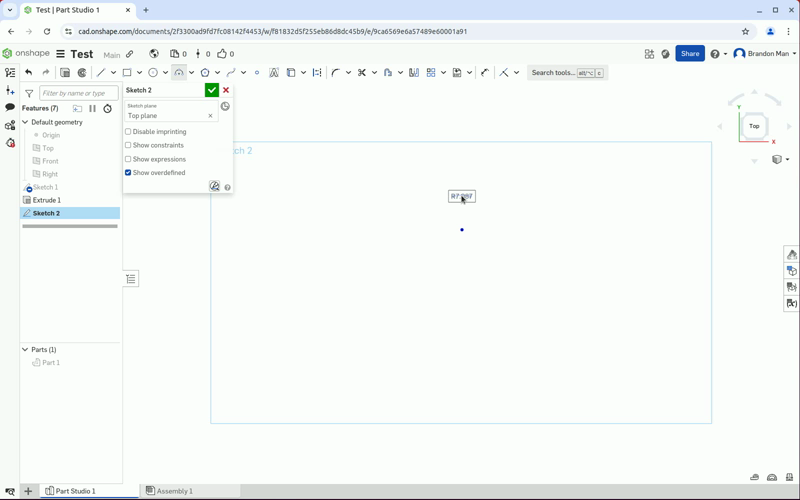
key(l)
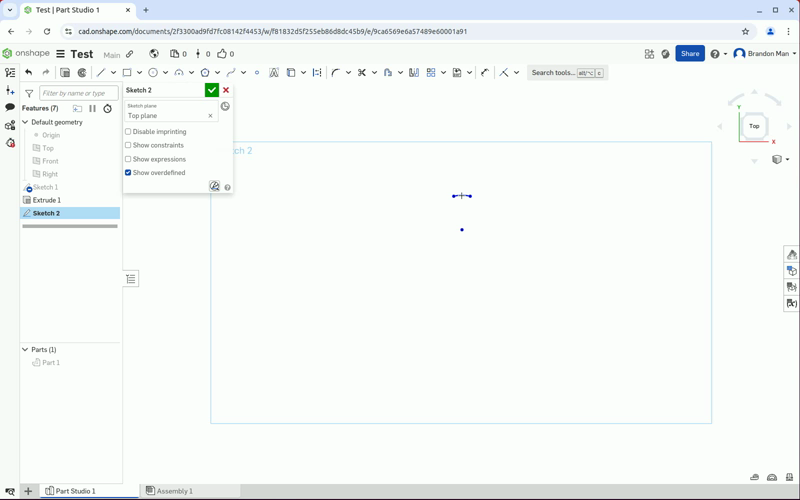
mouse_move(470, 196)
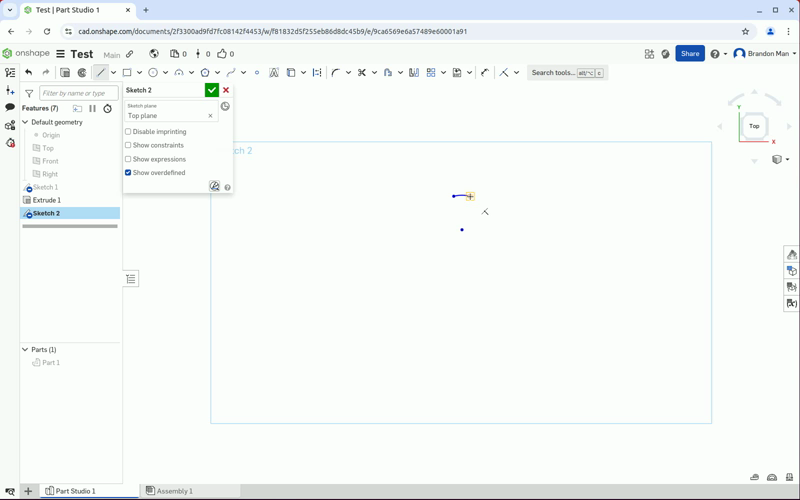
click(470, 196)
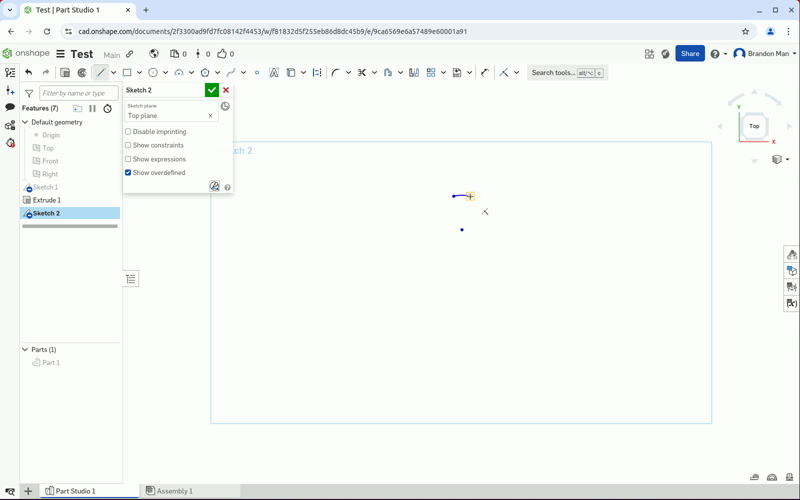
key_down(shift)
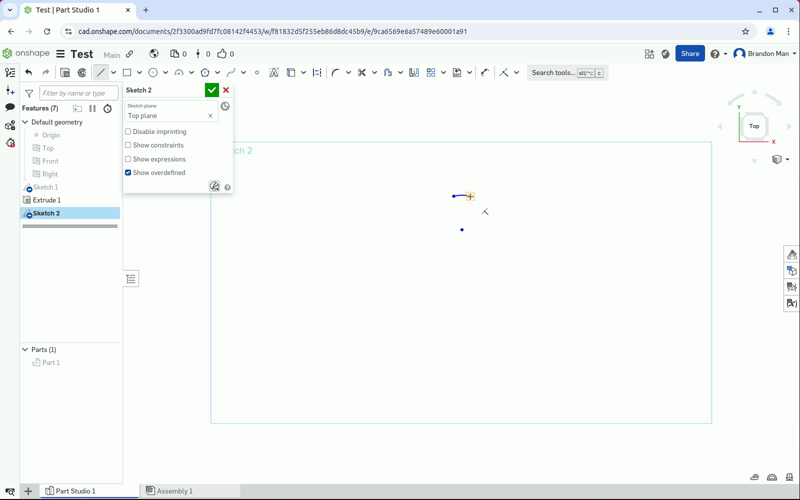
mouse_move(500, 196)
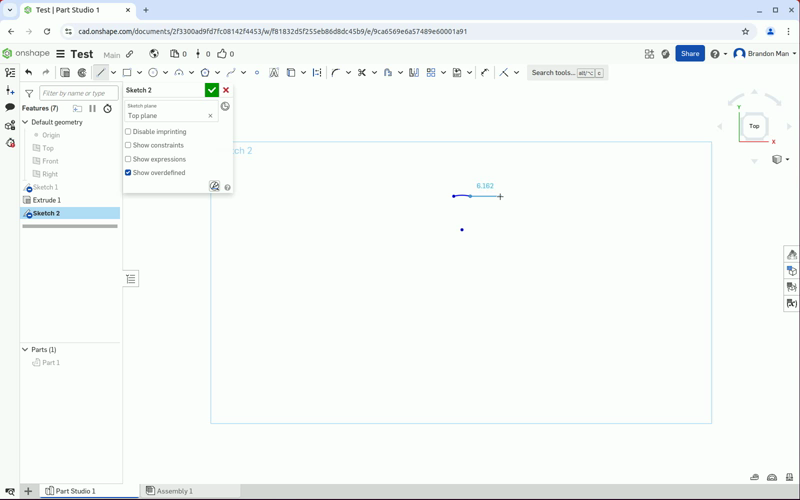
mouse_move(470, 184)
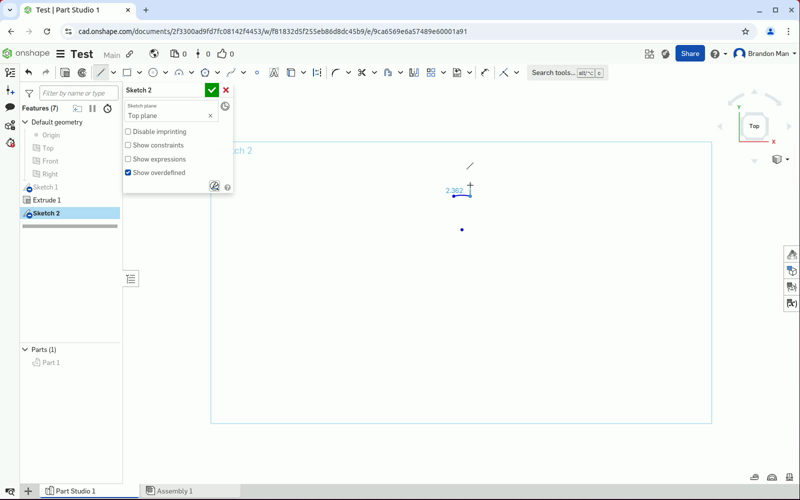
click(470, 184)
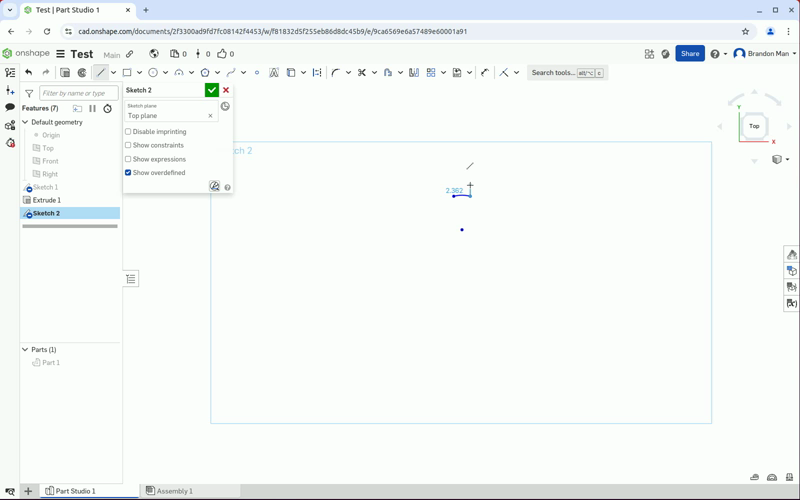
key_up(shift)
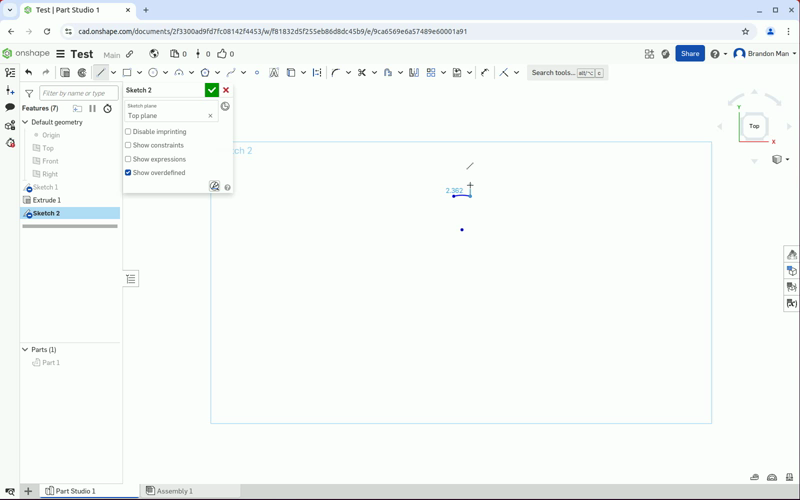
key(esc)
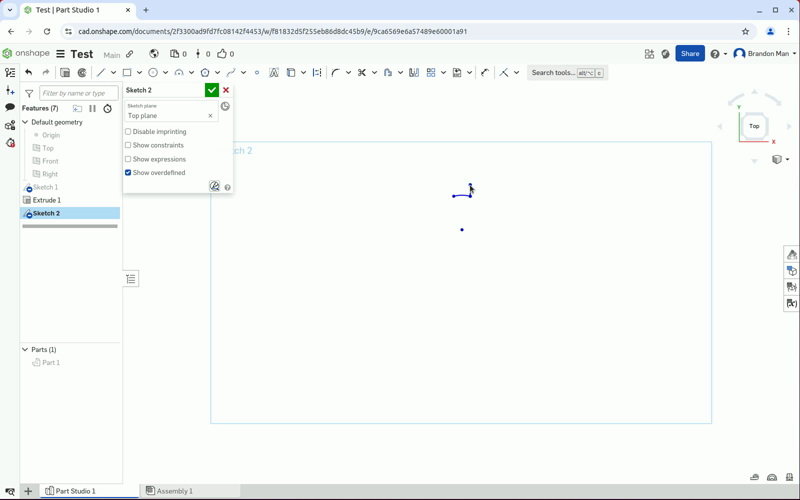
key(a)
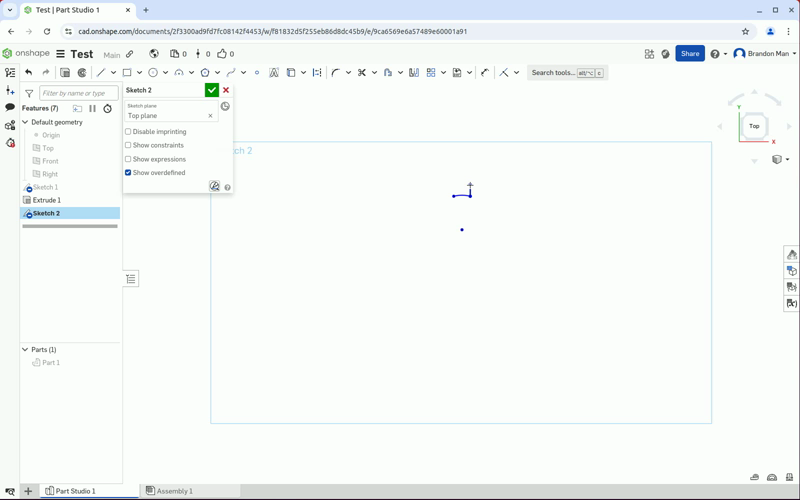
mouse_move(470, 184)
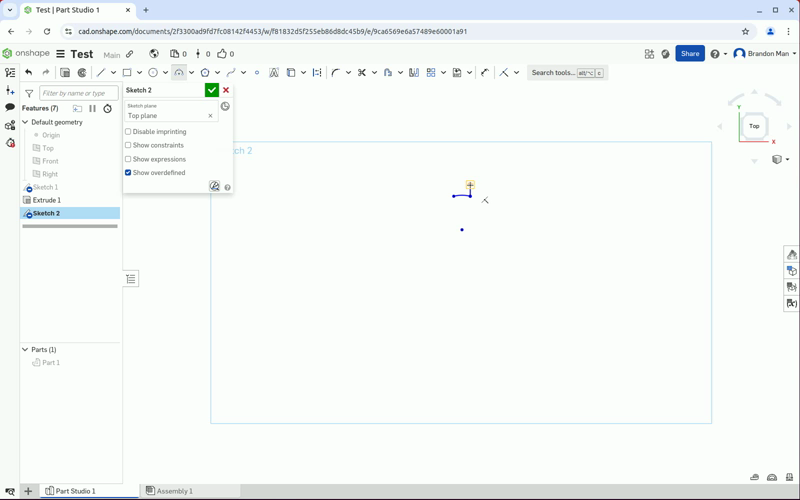
click(470, 184)
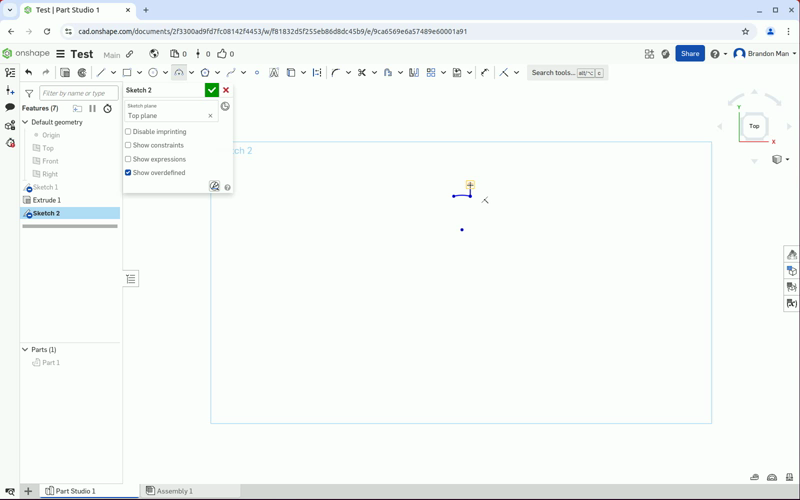
key_down(shift)
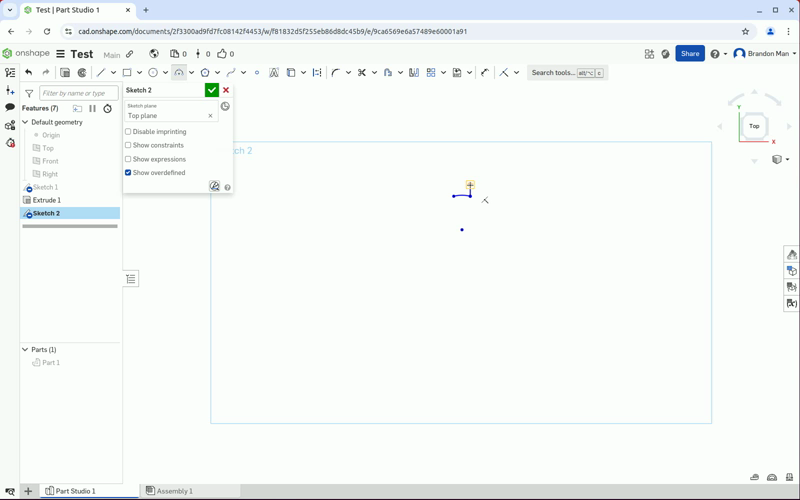
mouse_move(453, 184)
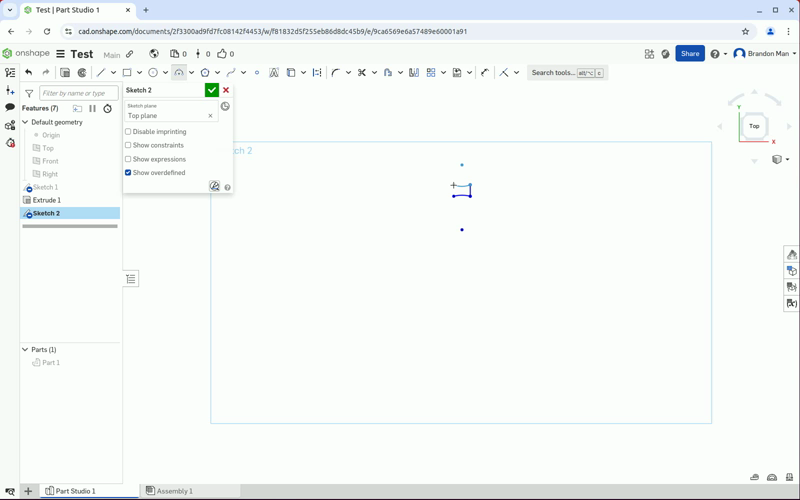
click(453, 184)
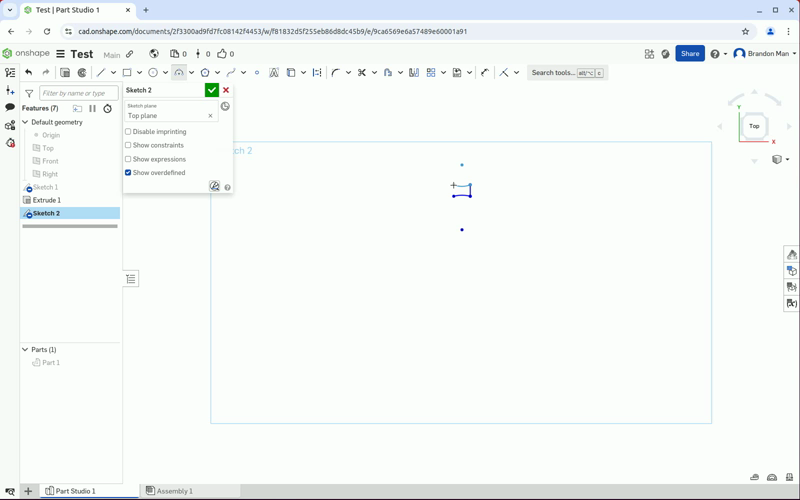
mouse_move(461, 183)
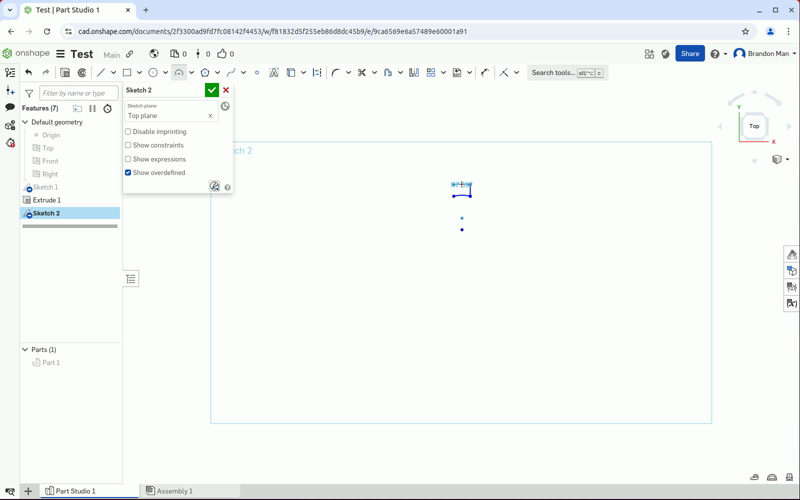
click(461, 183)
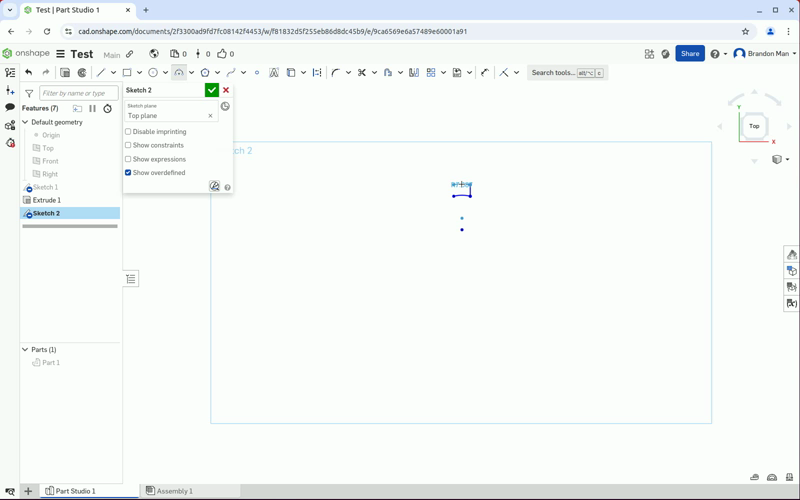
key_up(shift)
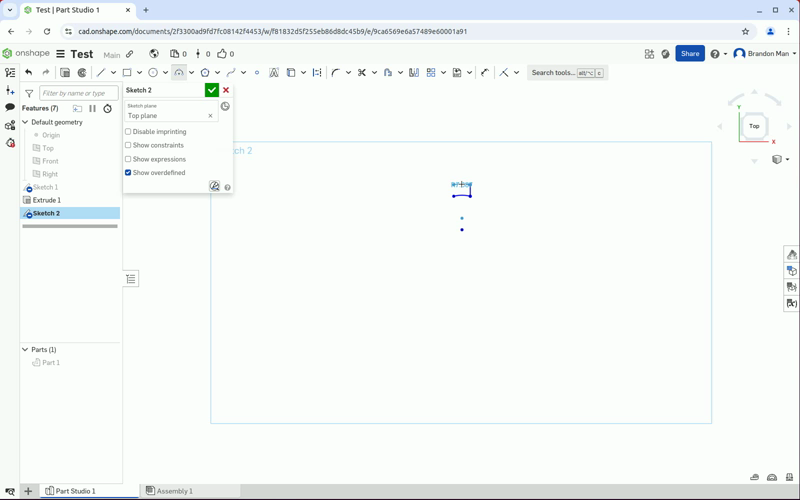
key(esc)
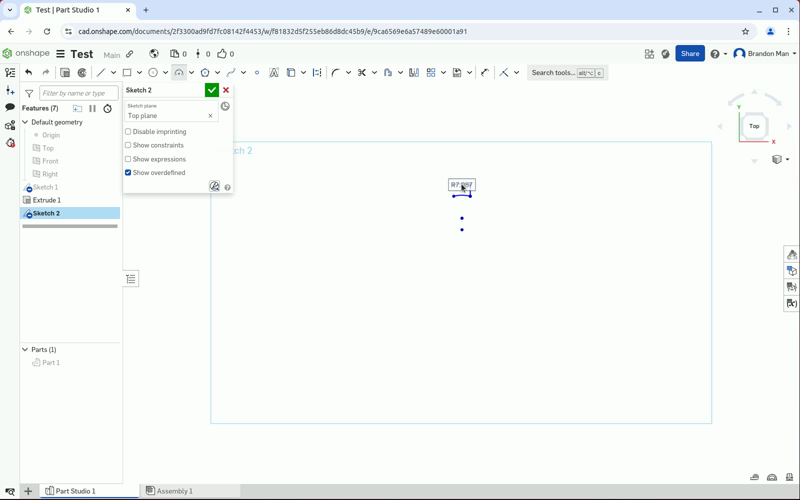
key(l)
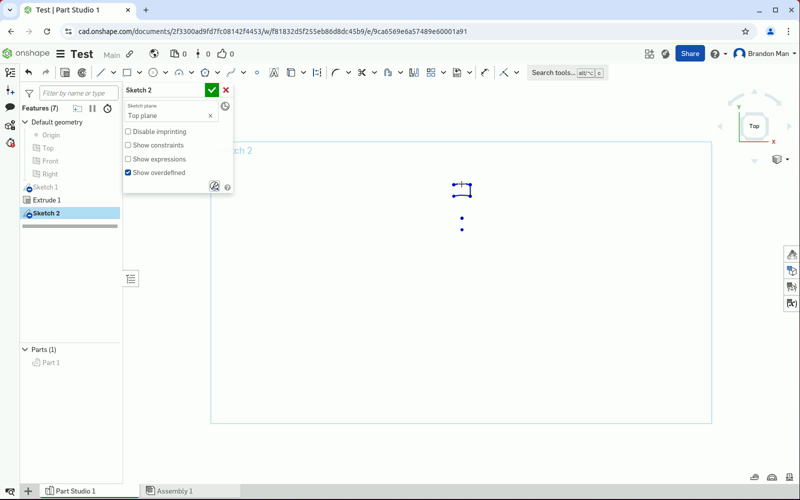
mouse_move(453, 184)
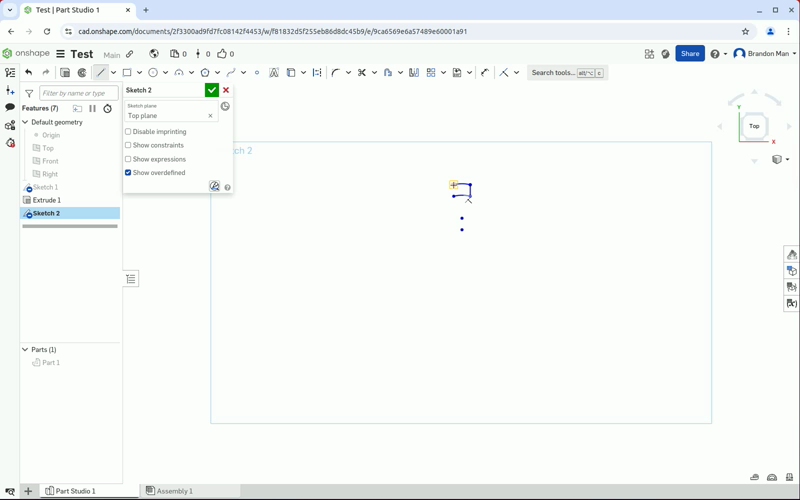
click(453, 184)
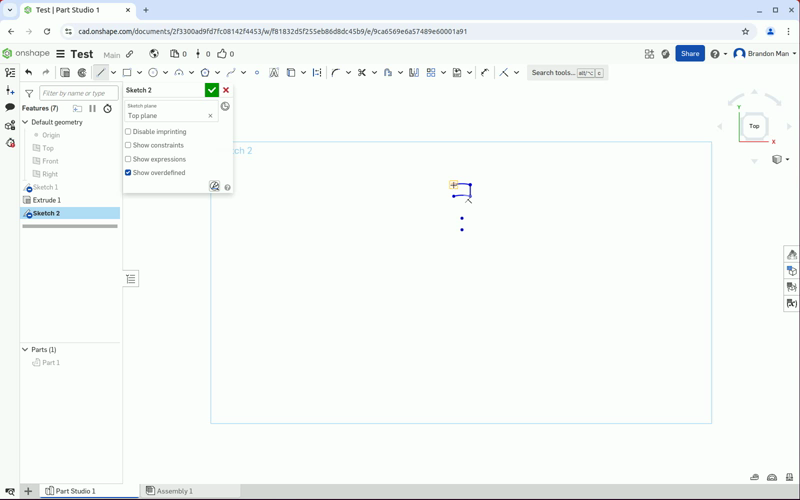
mouse_move(483, 184)
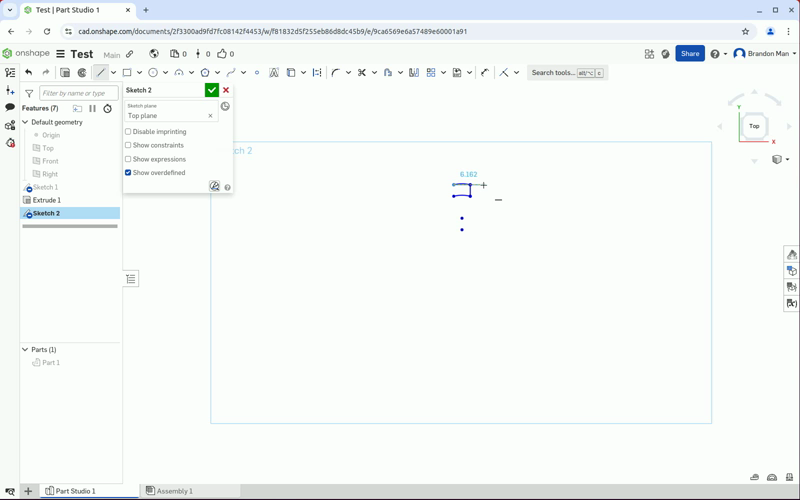
key_down(shift)
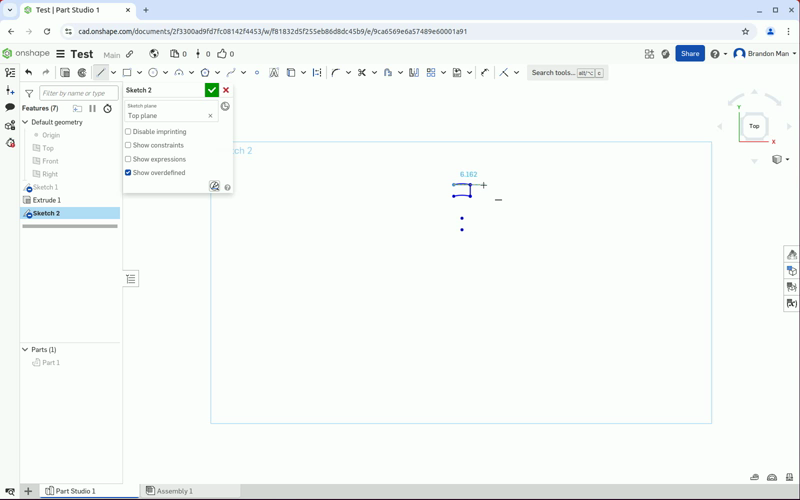
mouse_move(453, 196)
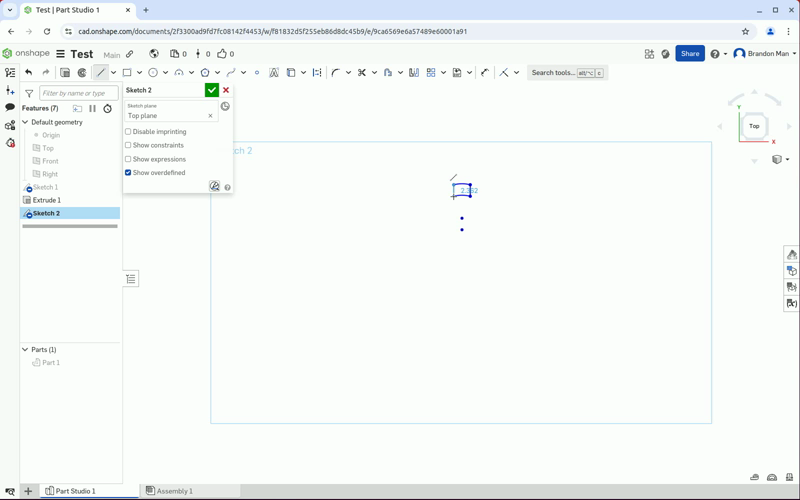
key_up(shift)
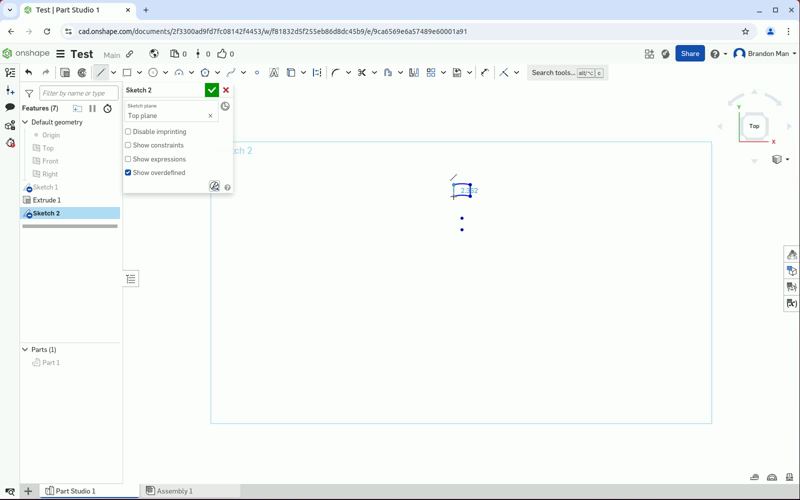
click(453, 196)
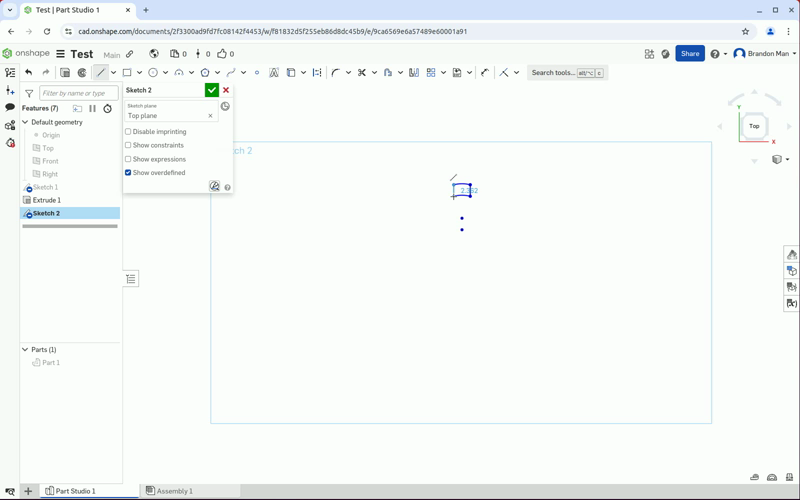
key(esc)
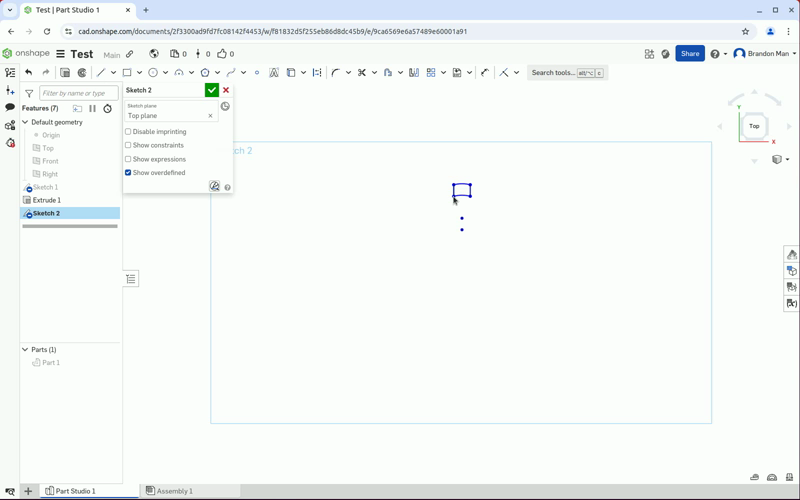
mouse_move(458, 193)
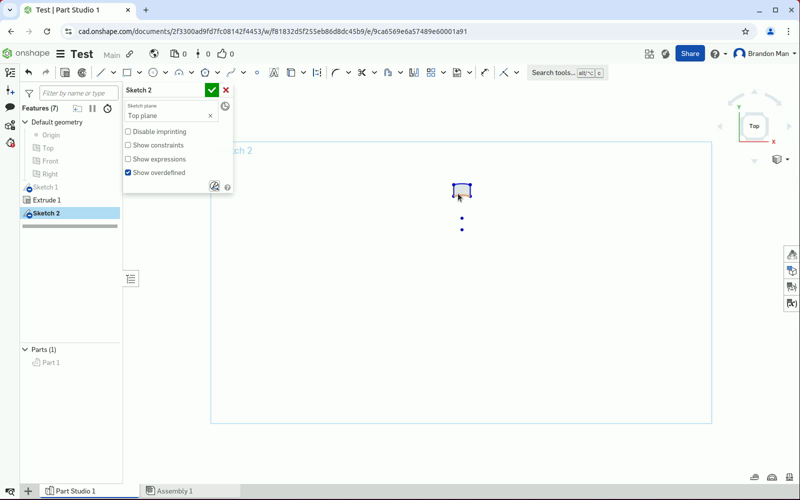
scroll(6)
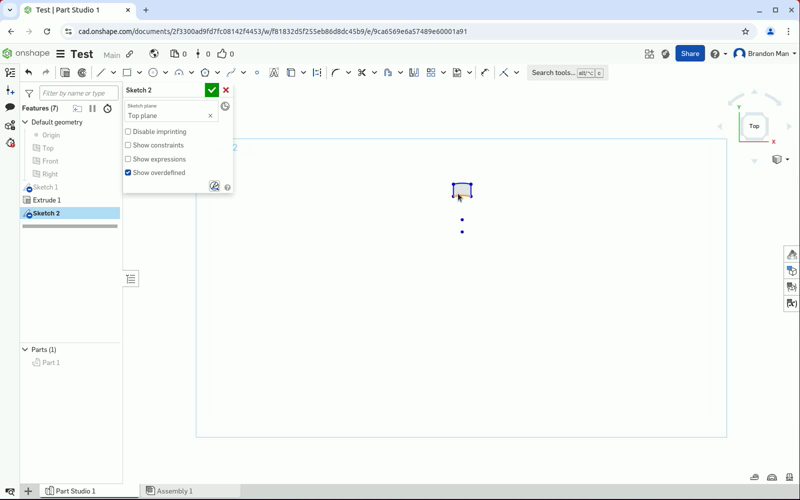
scroll(6)
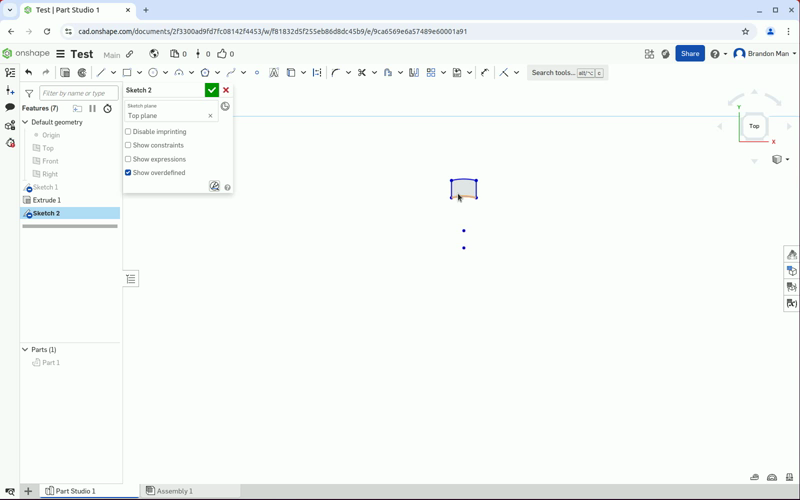
scroll(6)
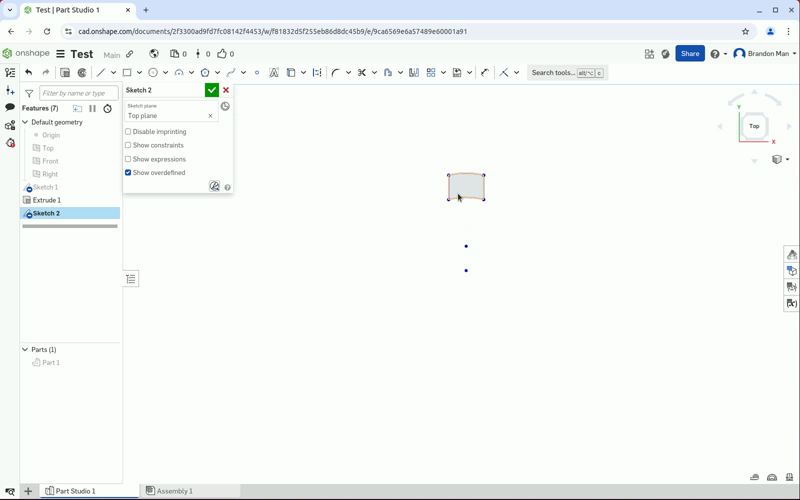
scroll(6)
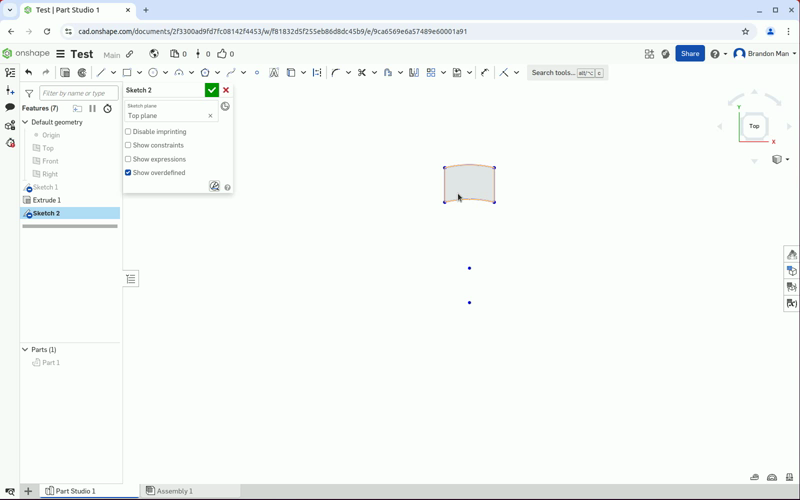
scroll(6)
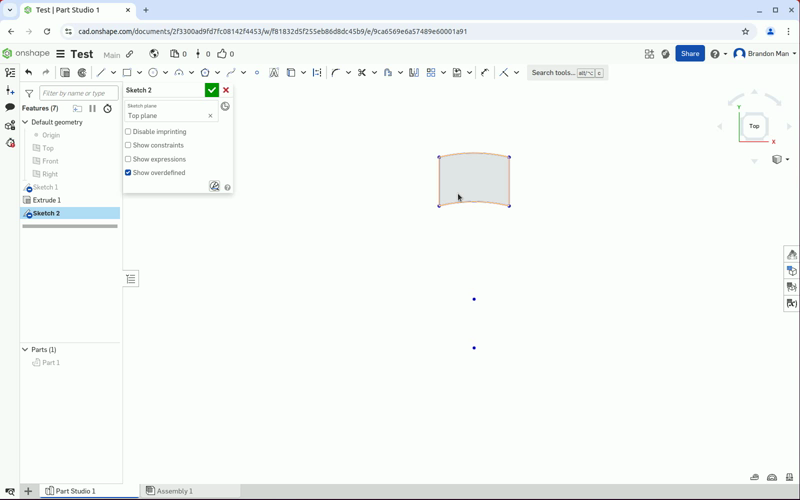
scroll(6)
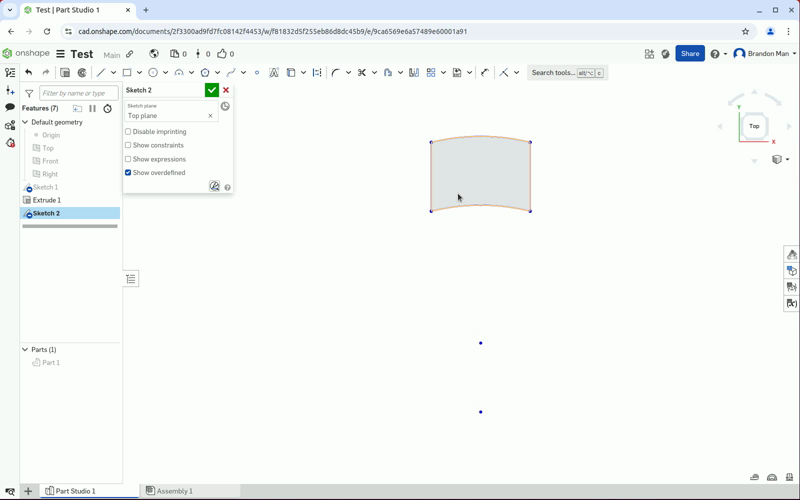
scroll(6)
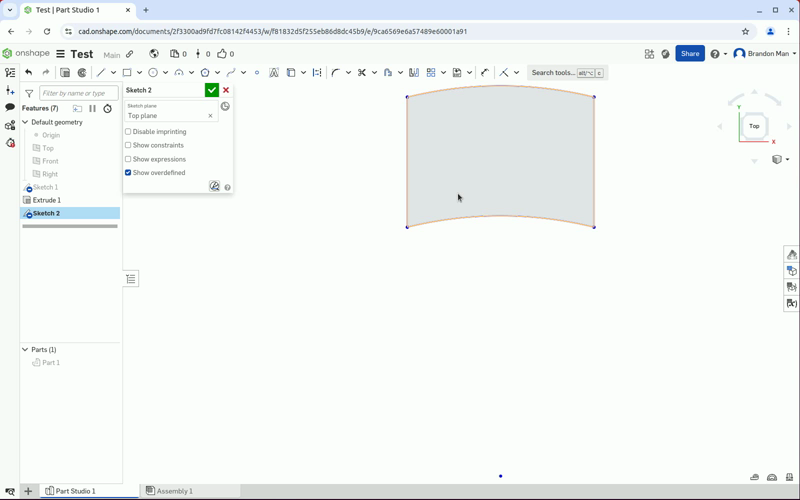
click(458, 193)
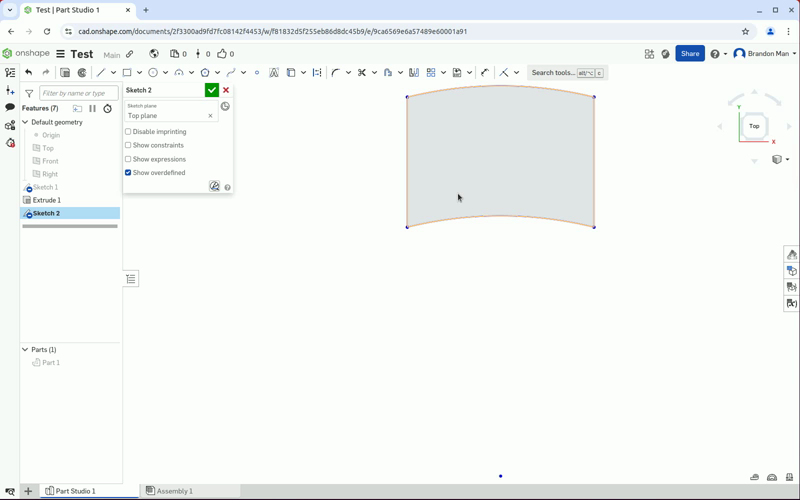
scroll(-6)
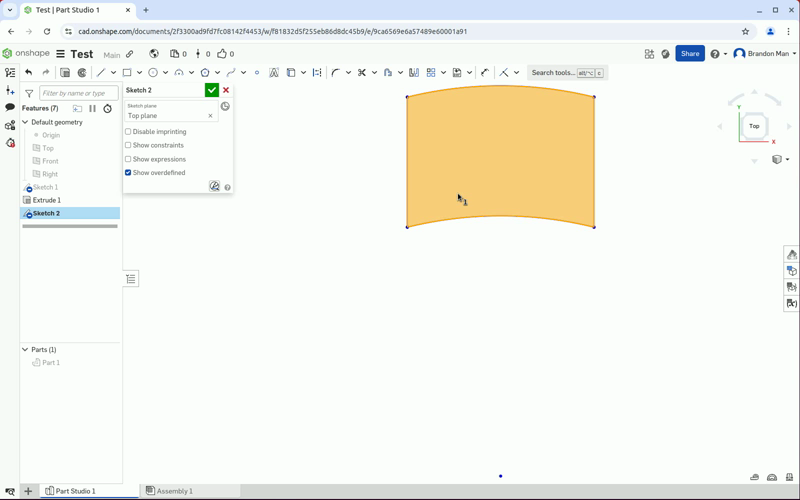
scroll(-6)
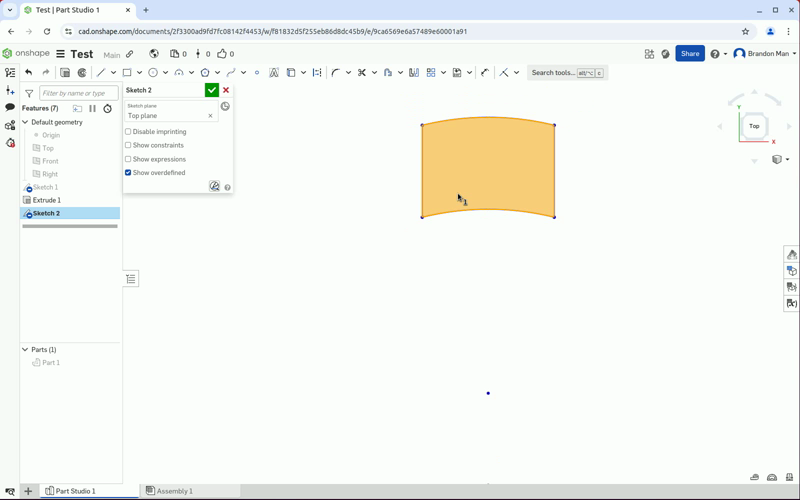
scroll(-6)
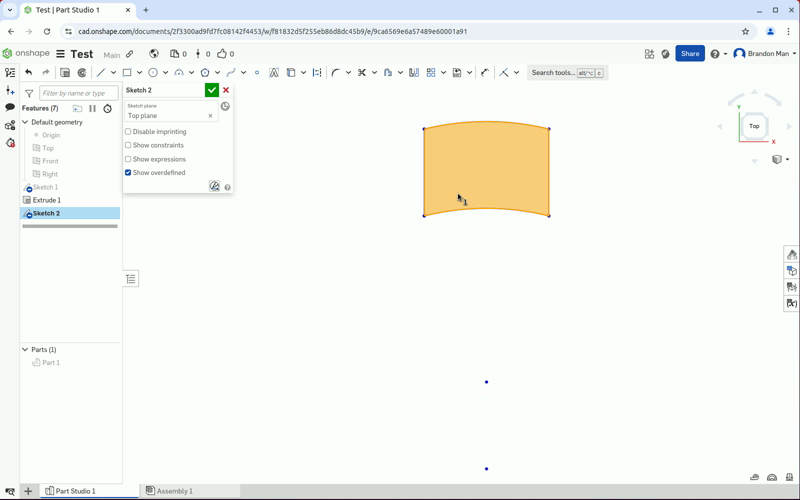
scroll(-6)
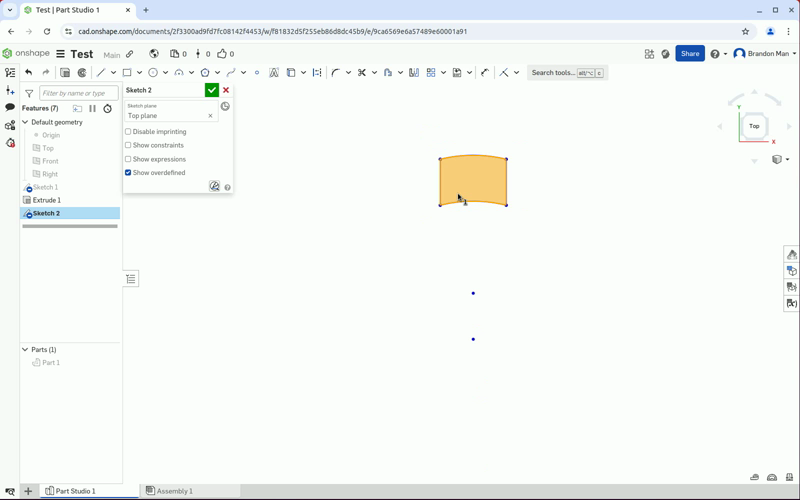
scroll(-6)
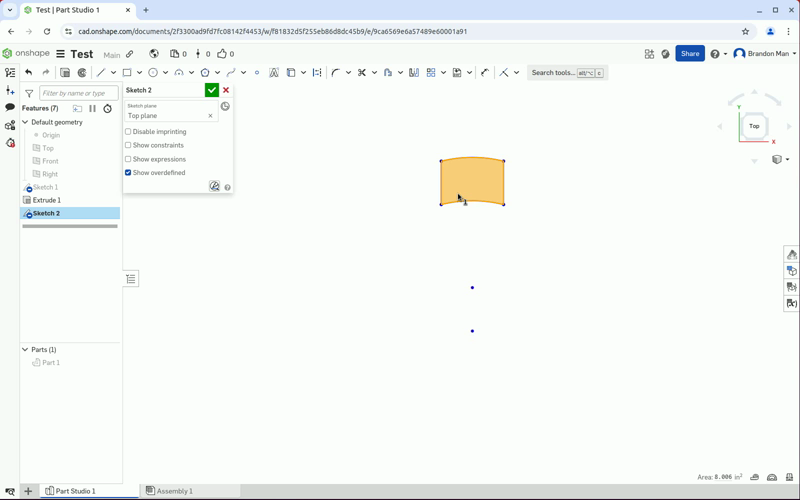
scroll(-6)
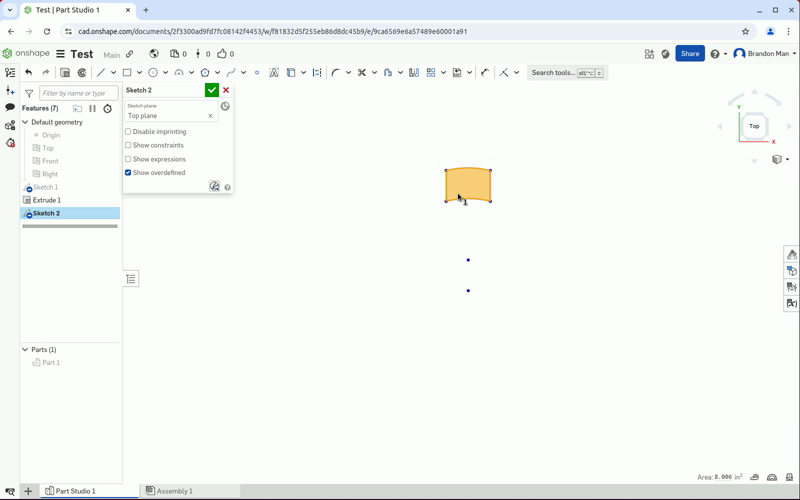
scroll(-6)
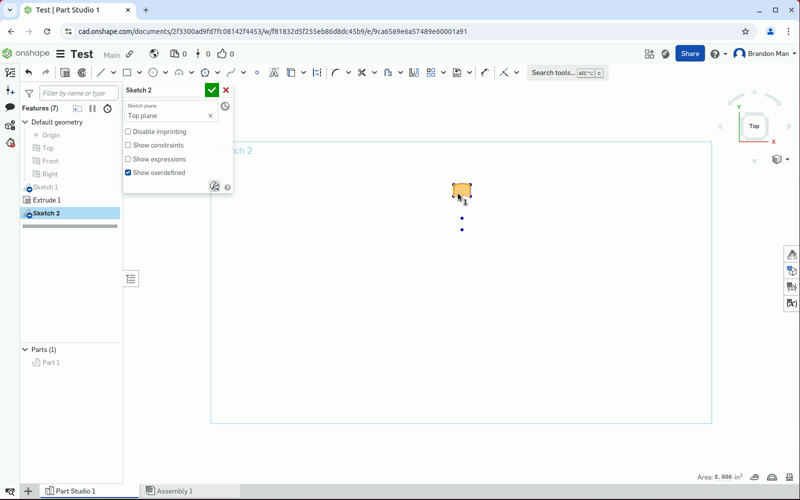
mouse_move(73, 352)
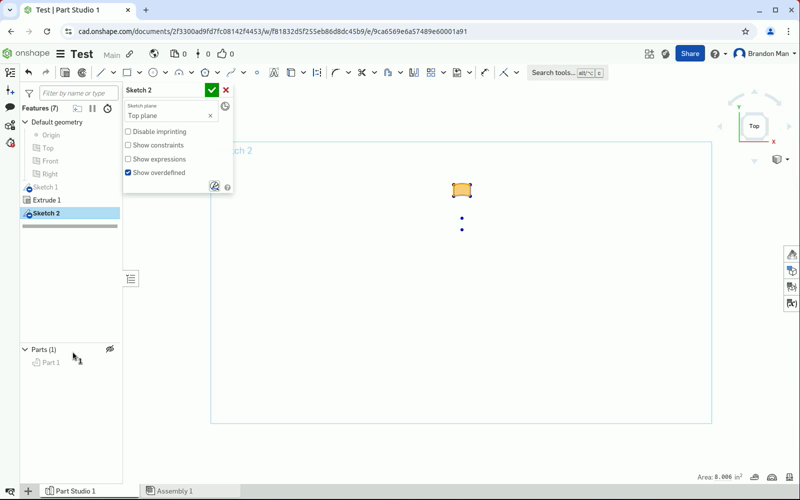
key(shift+y)
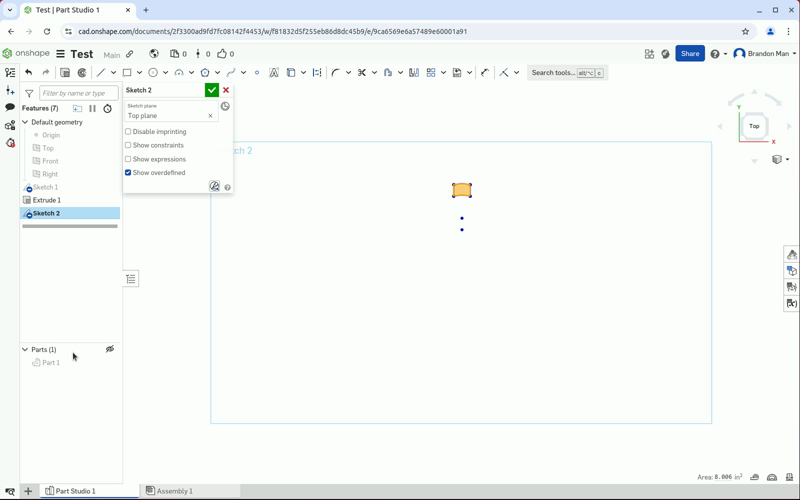
key(shift+e)
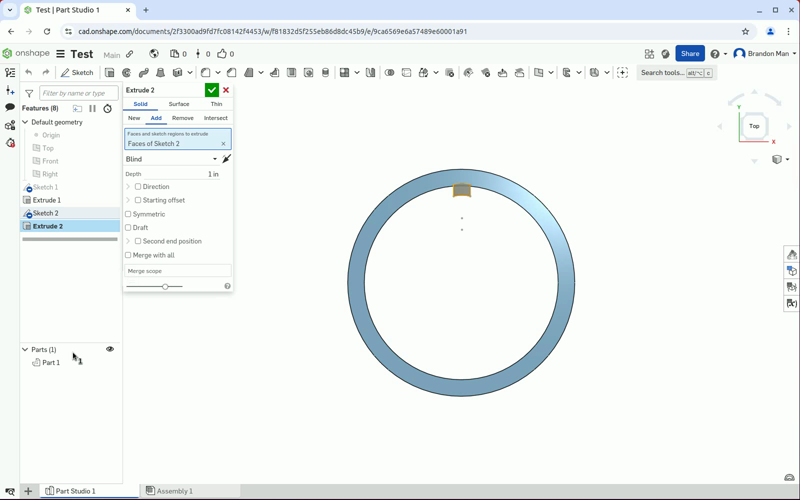
mouse_move(143, 106)
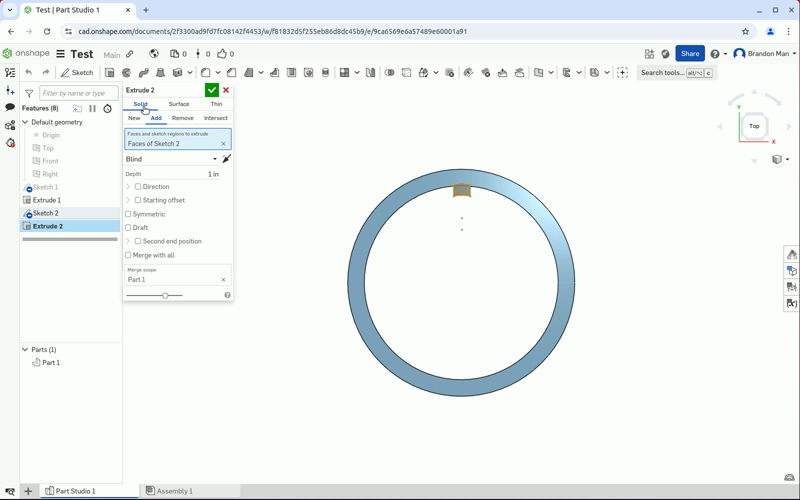
click(143, 106)
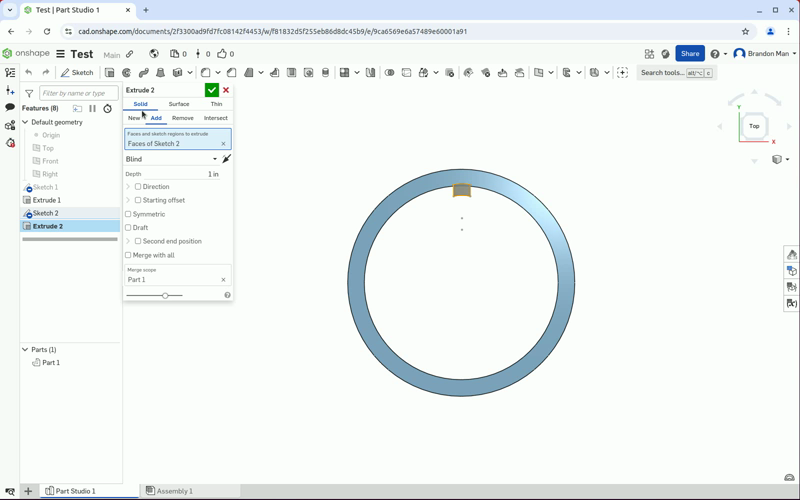
mouse_move(137, 120)
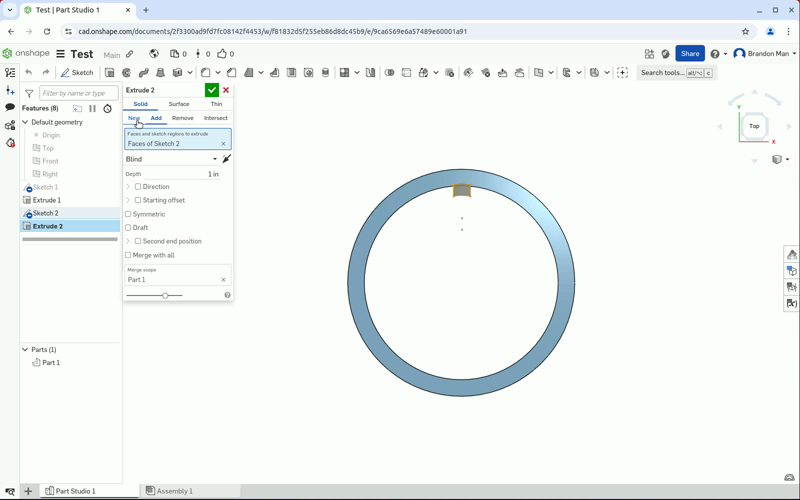
click(137, 120)
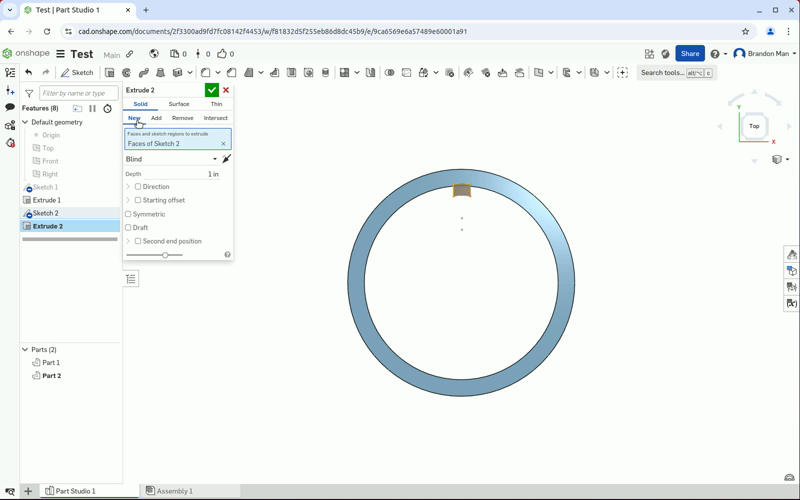
key(tab, 4)
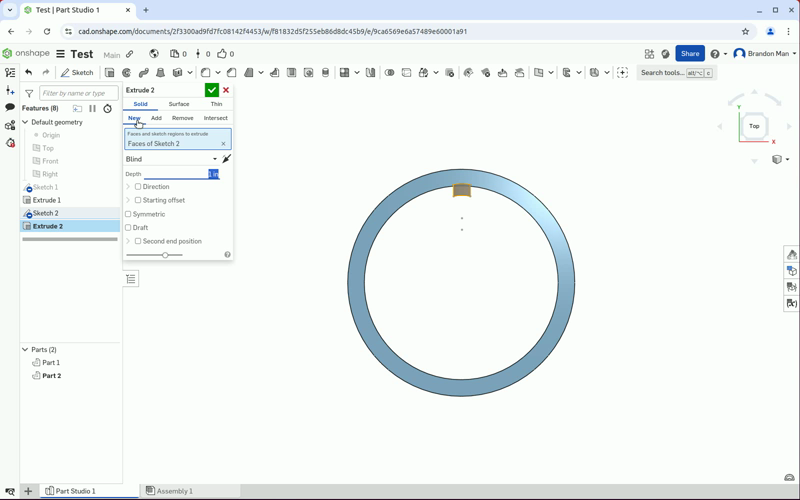
text(-6.258)
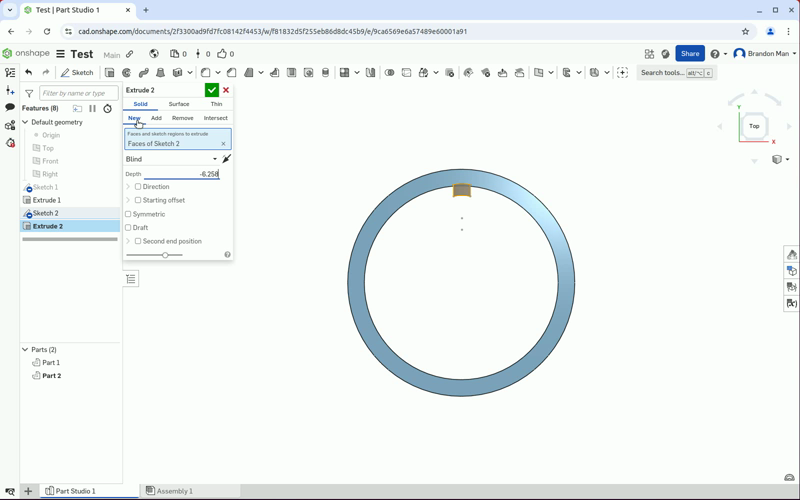
key(enter)
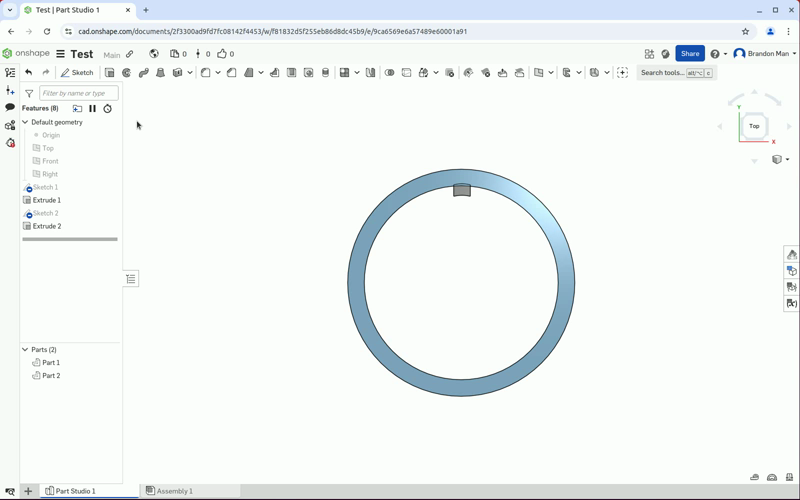
key(shift+h)
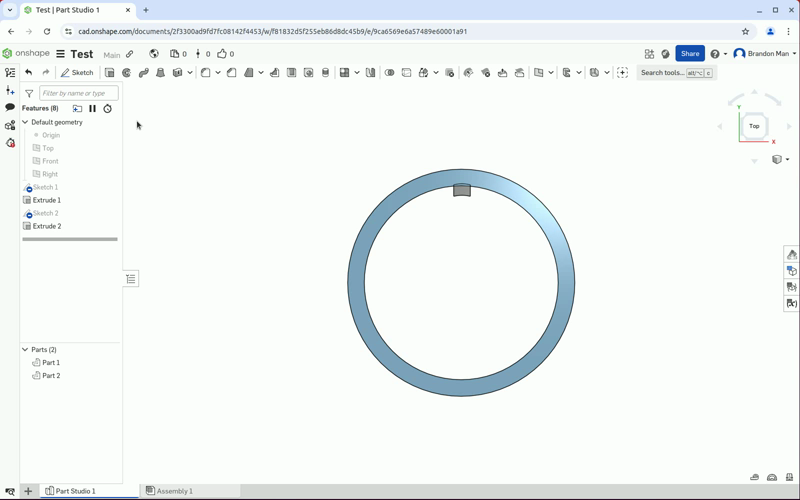
key(shift+h)
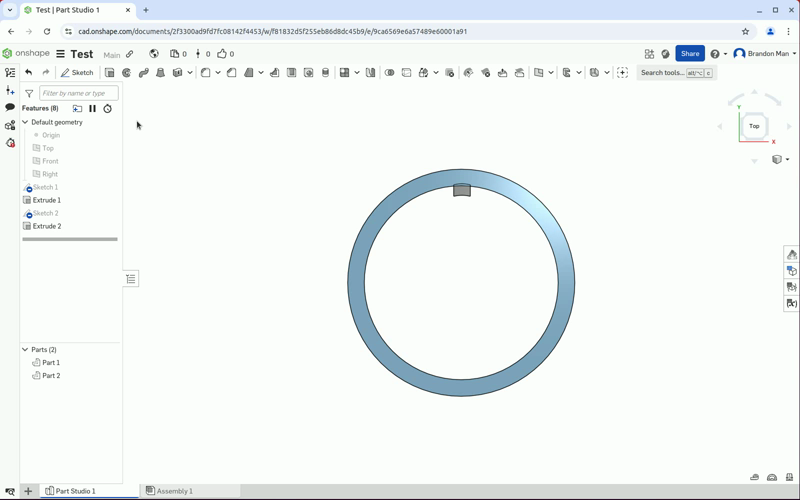
mouse_move(73, 189)
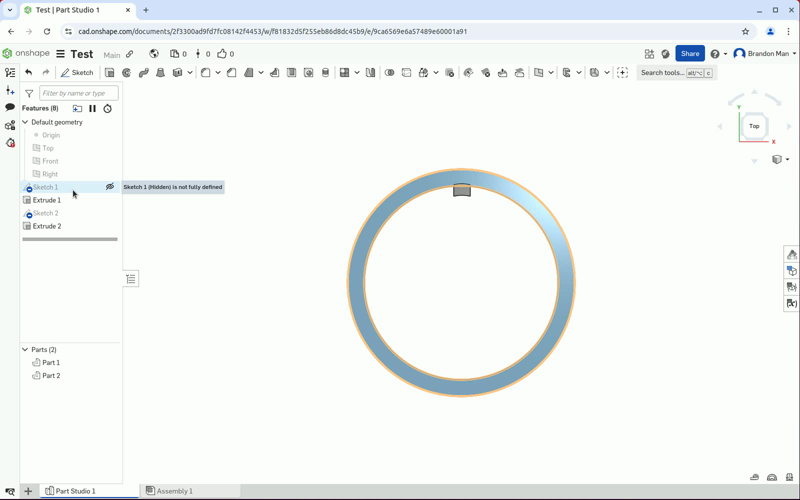
click(73, 189)
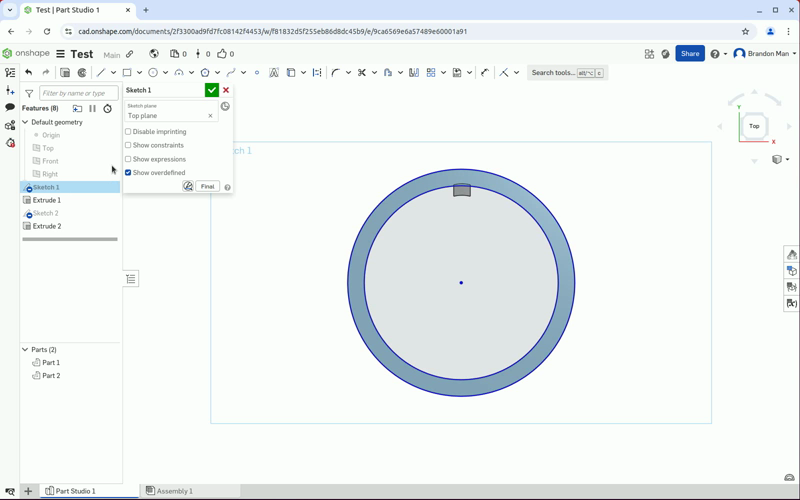
mouse_move(229, 92)
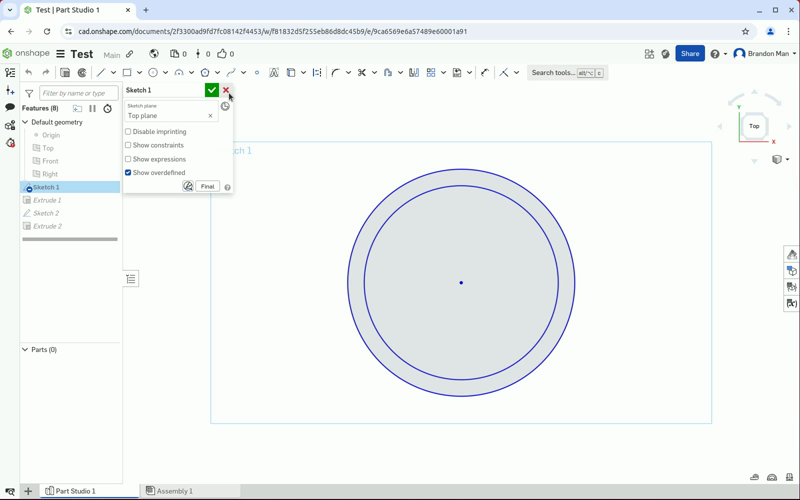
click(229, 92)
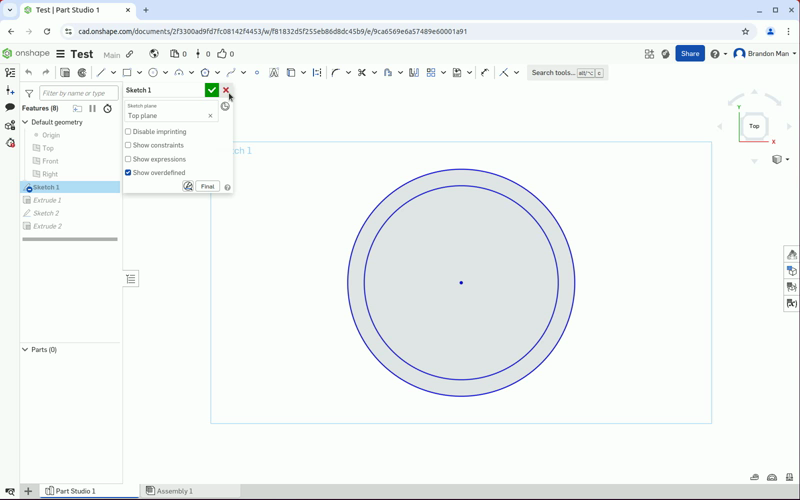
key(shift+s)
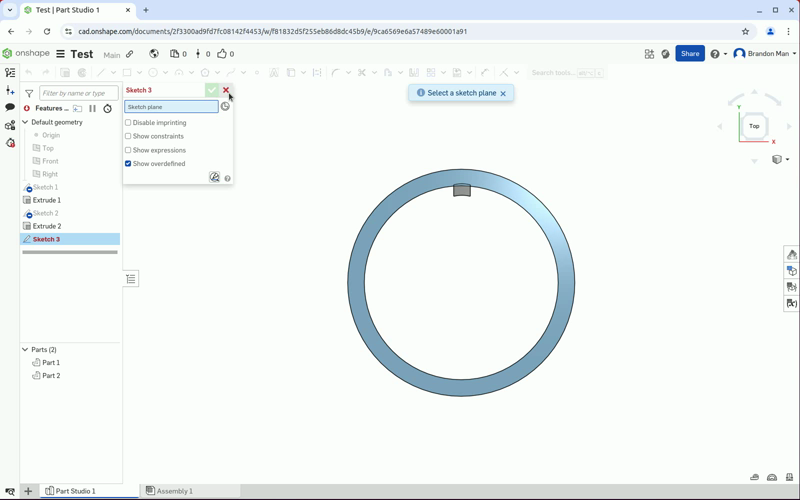
mouse_move(73, 150)
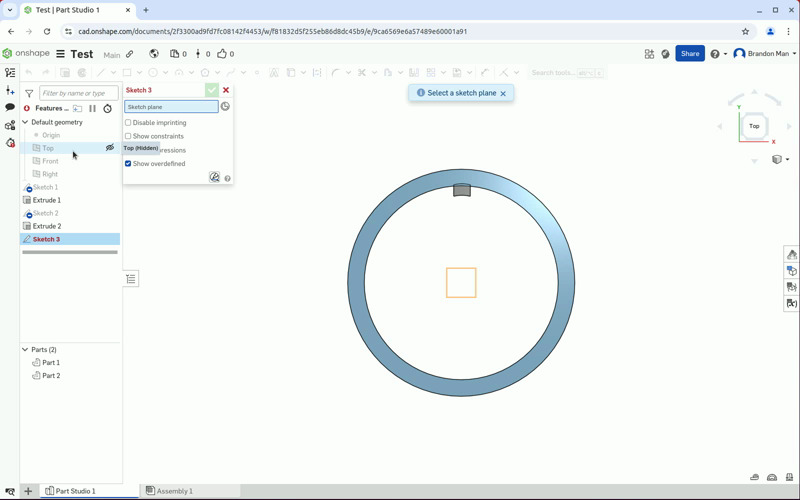
click(73, 150)
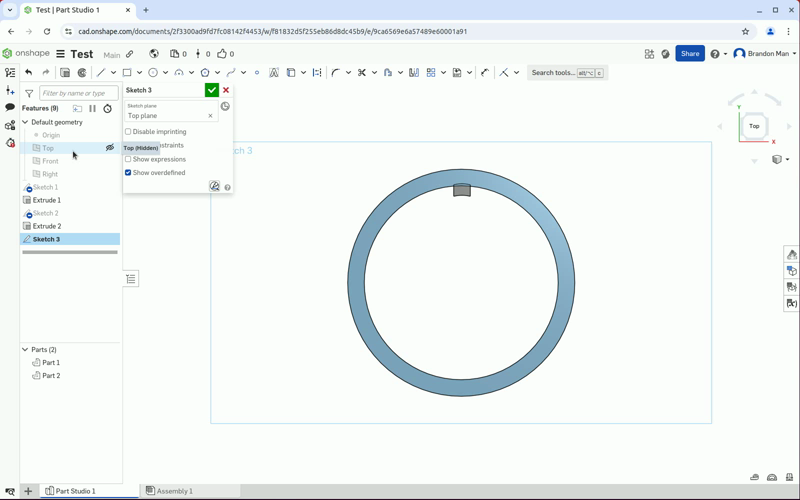
mouse_move(73, 352)
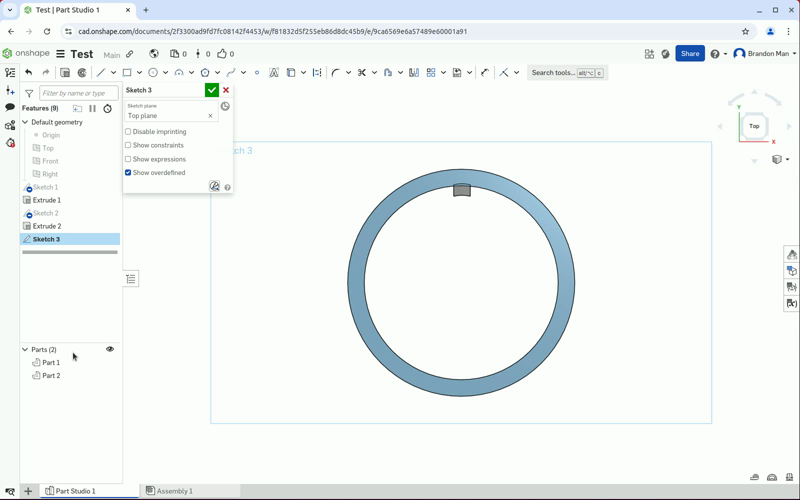
key(y)
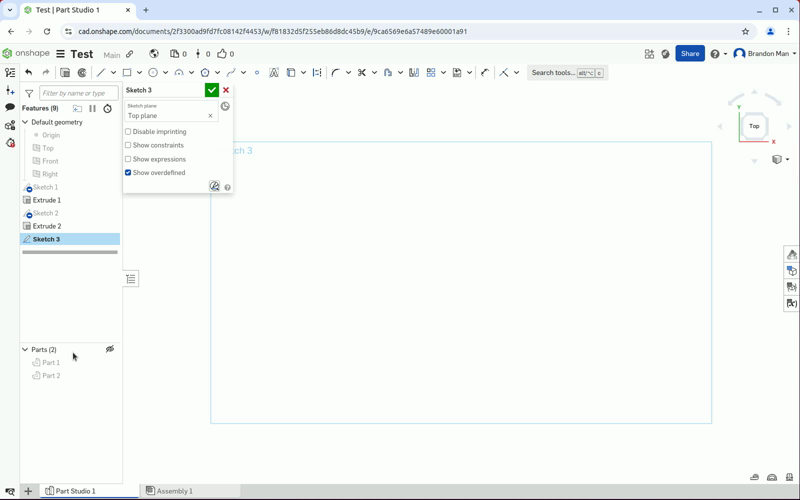
key(l)
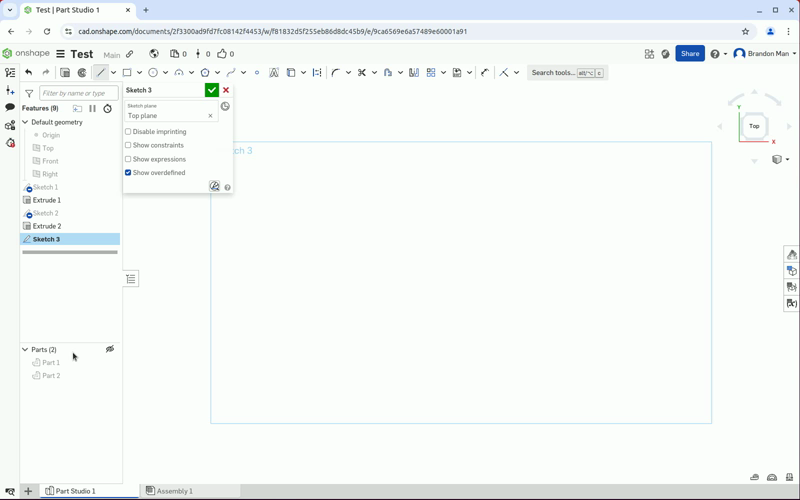
key_down(shift)
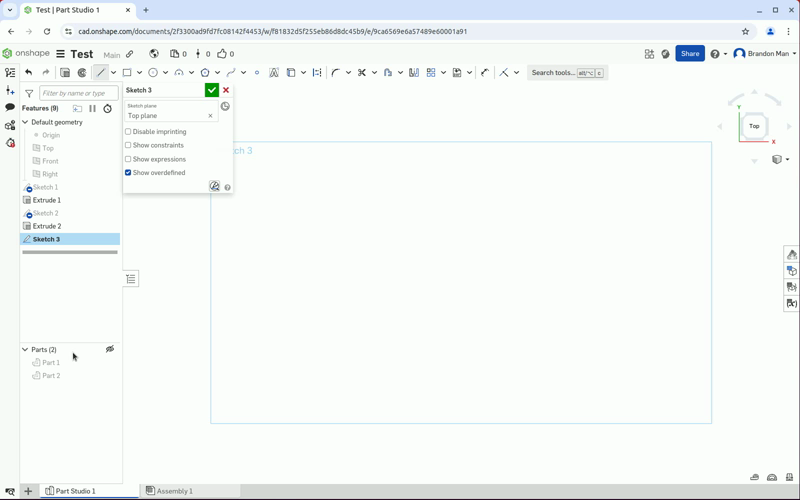
mouse_move(547, 290)
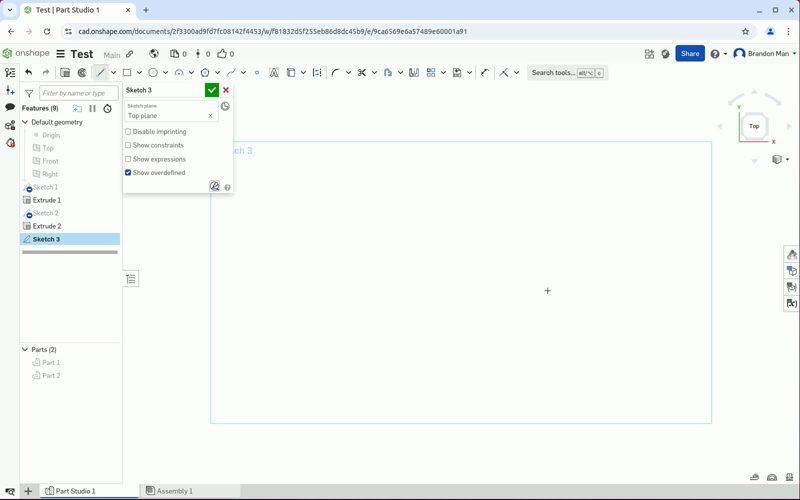
click(547, 290)
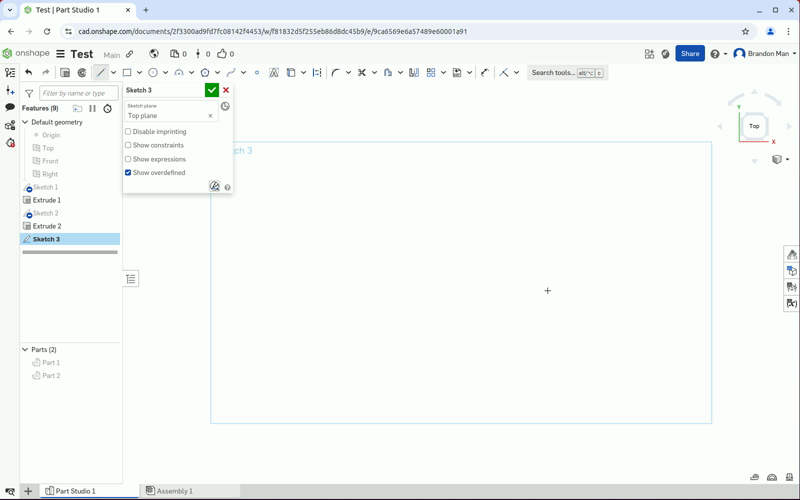
key_up(shift)
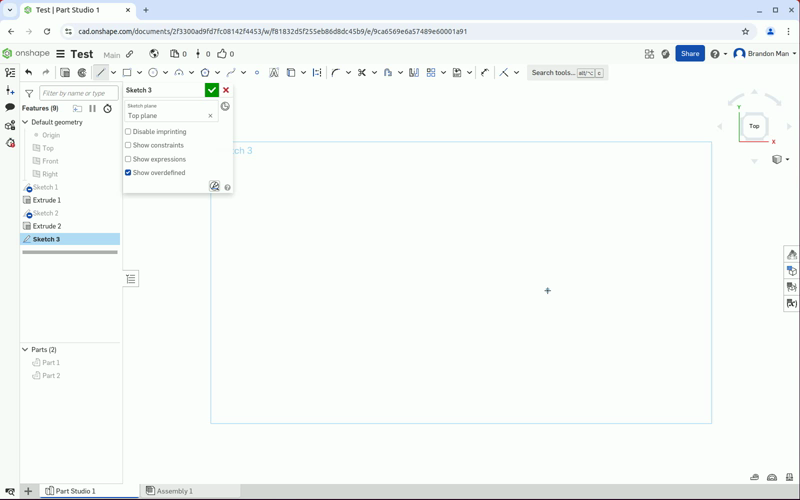
key_down(shift)
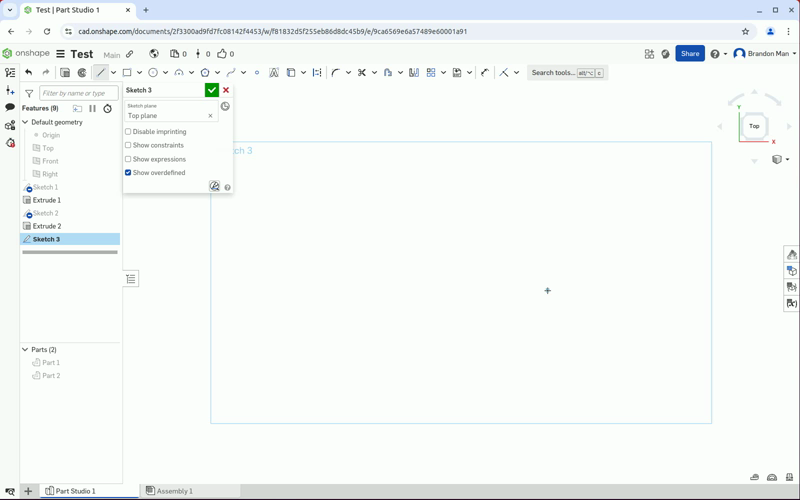
mouse_move(577, 290)
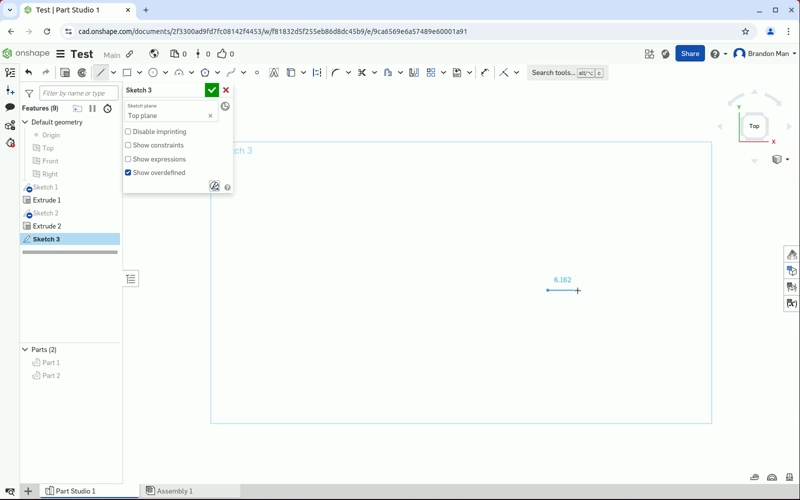
mouse_move(558, 290)
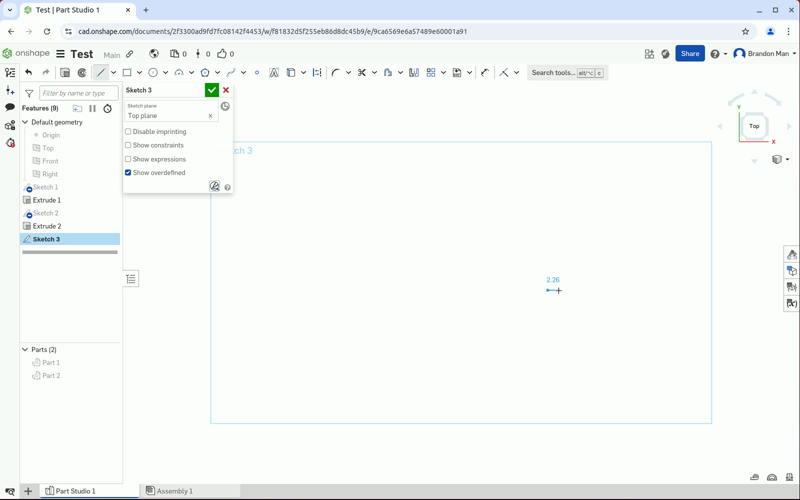
click(558, 290)
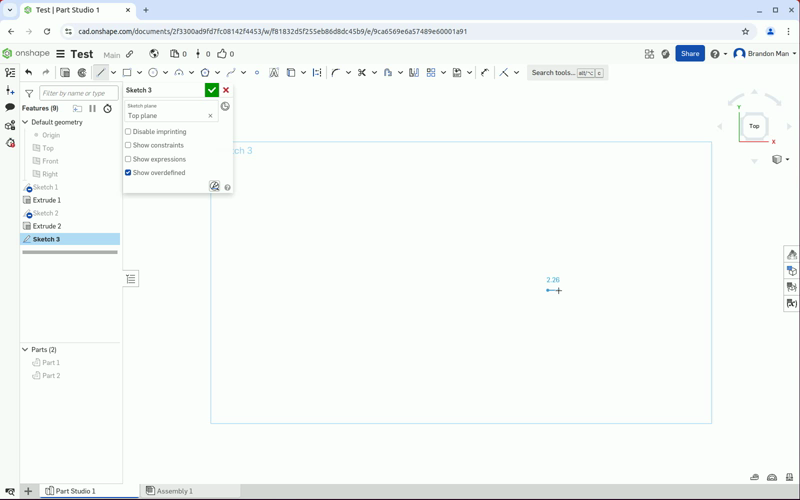
key_up(shift)
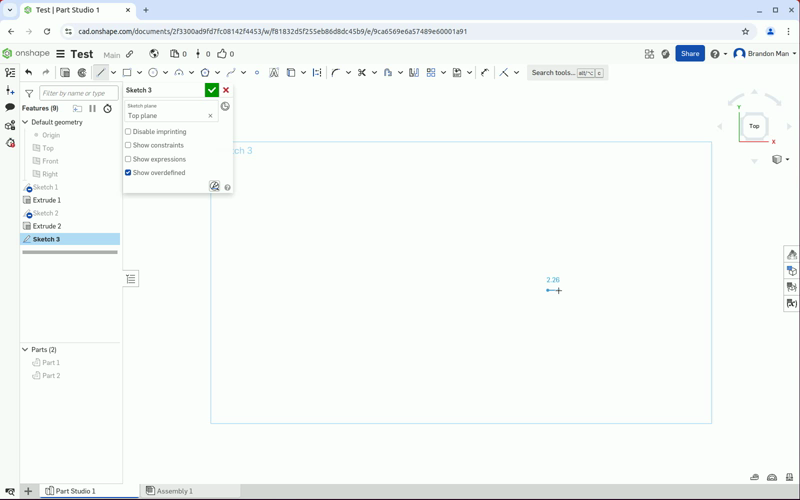
key(esc)
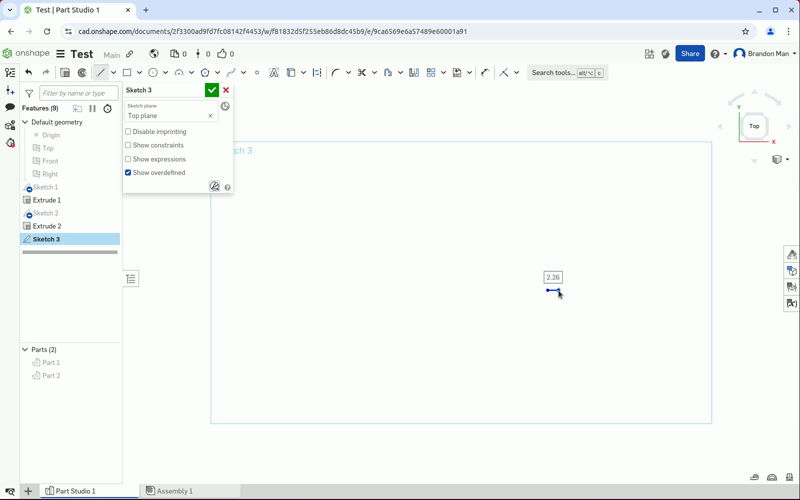
key(a)
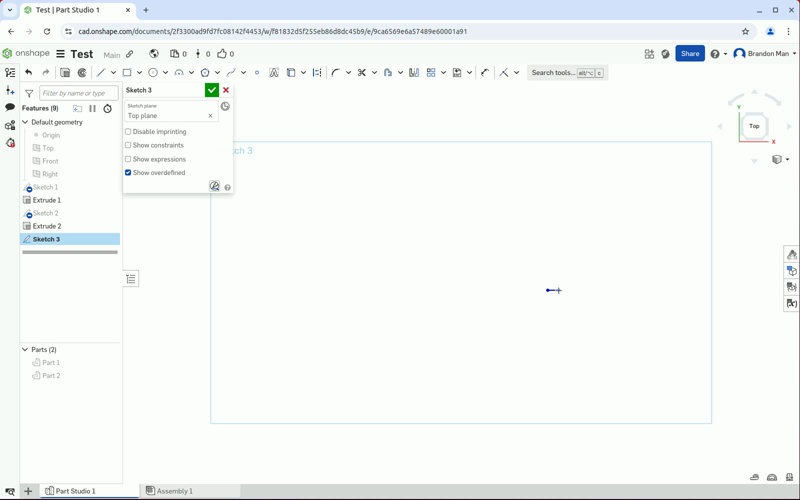
mouse_move(558, 290)
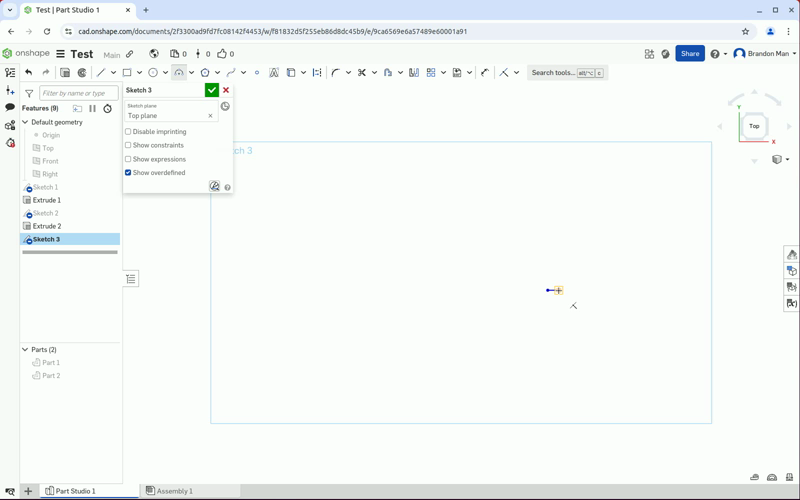
click(558, 290)
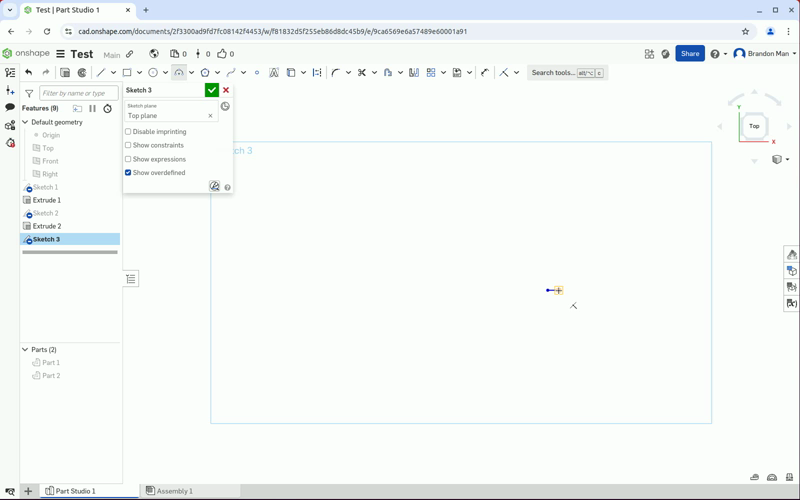
key_down(shift)
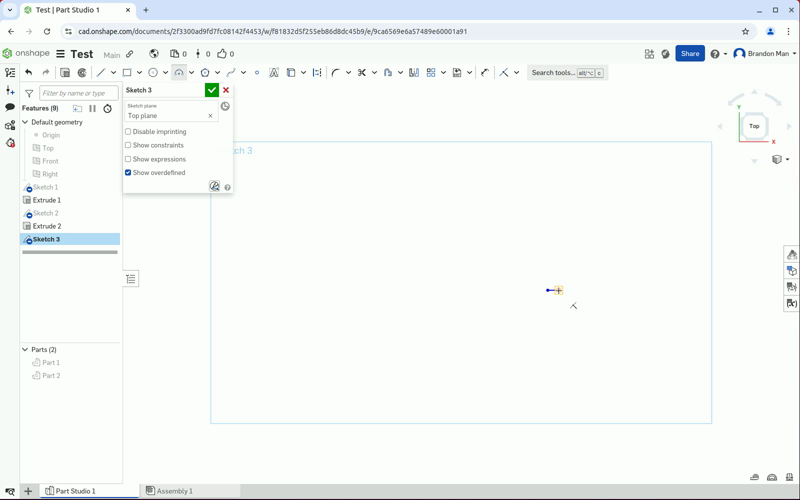
mouse_move(558, 273)
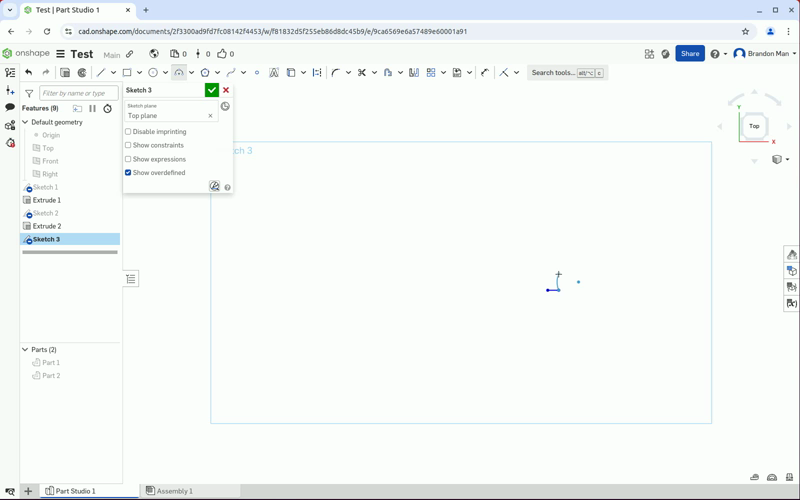
click(558, 273)
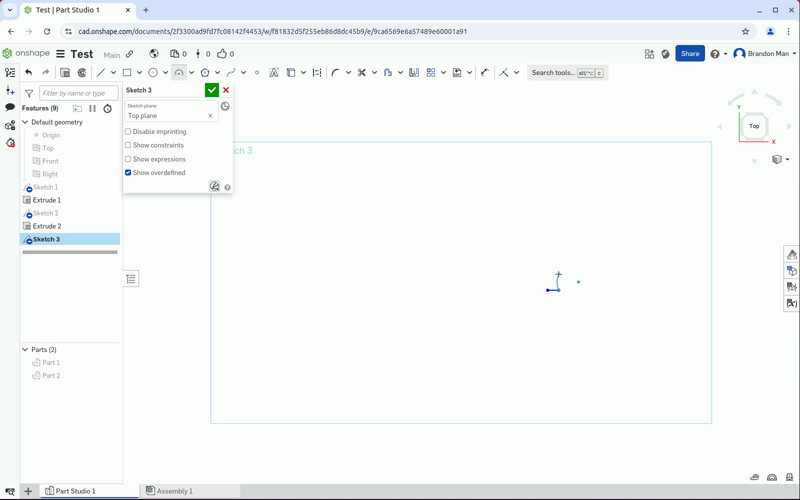
mouse_move(559, 281)
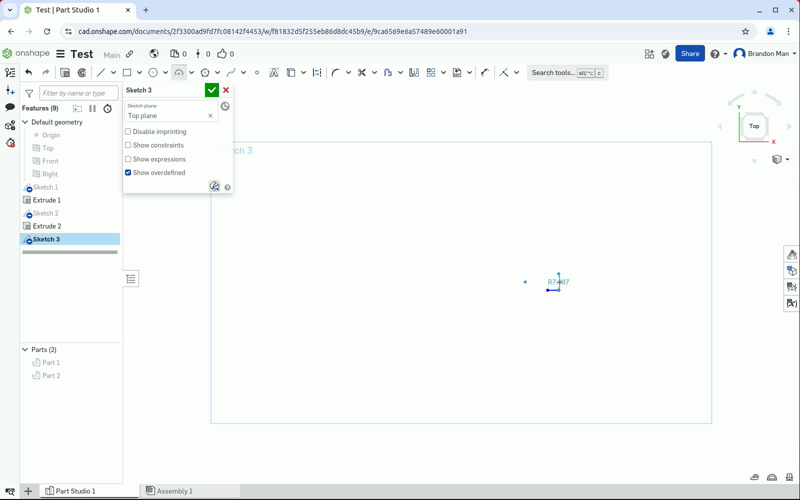
click(559, 281)
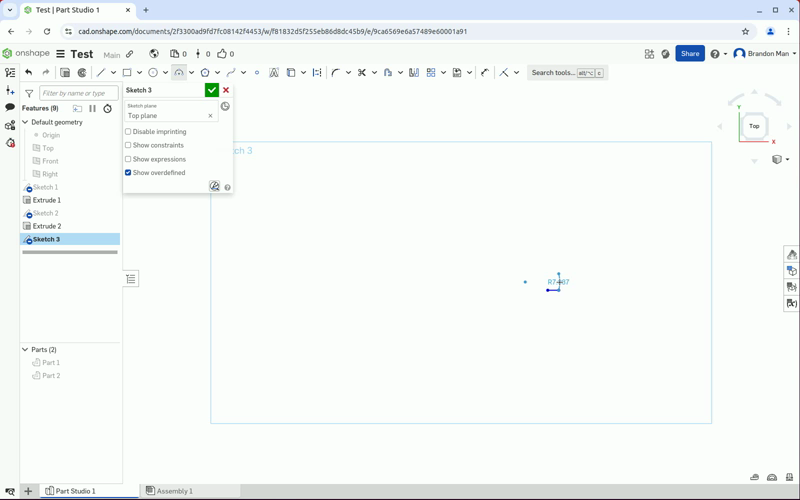
key_up(shift)
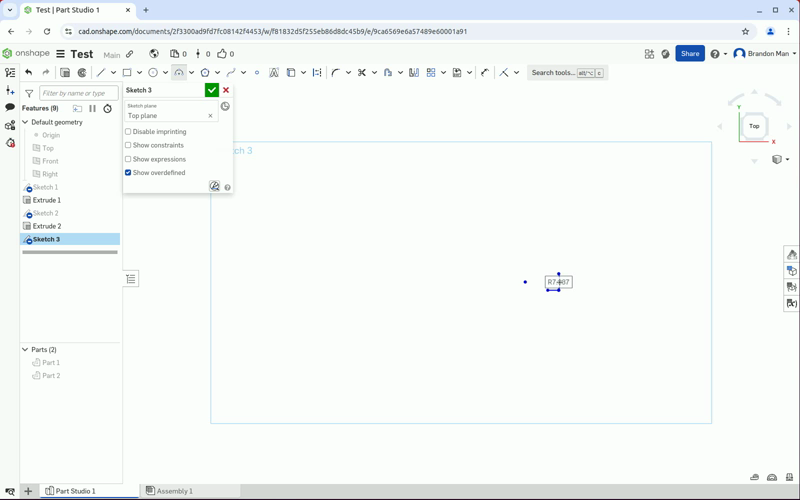
key(esc)
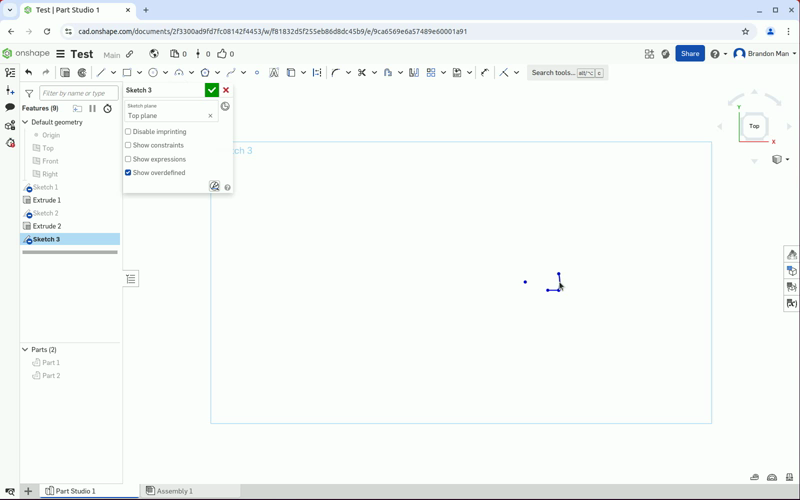
key(l)
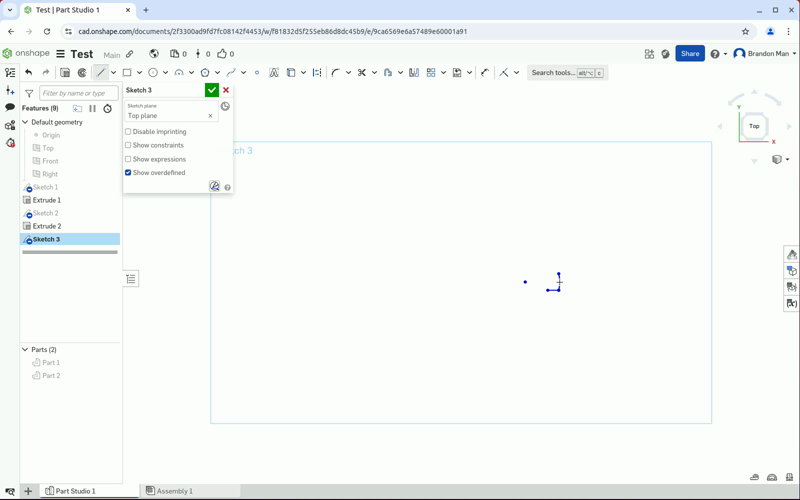
mouse_move(558, 273)
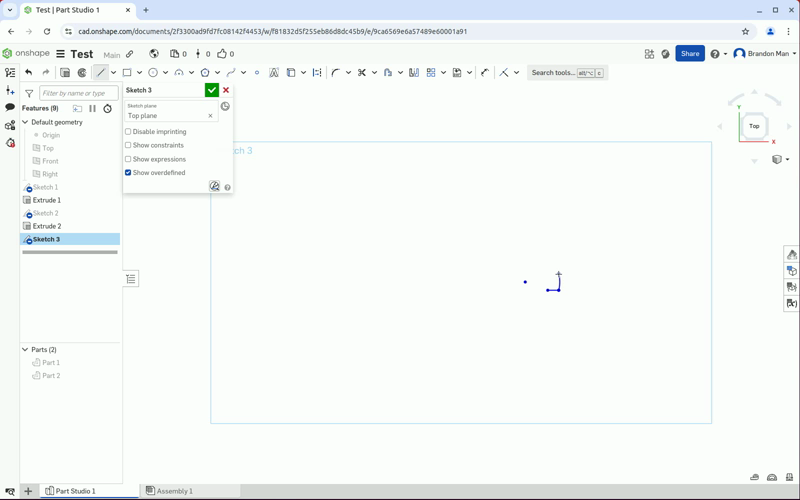
click(558, 273)
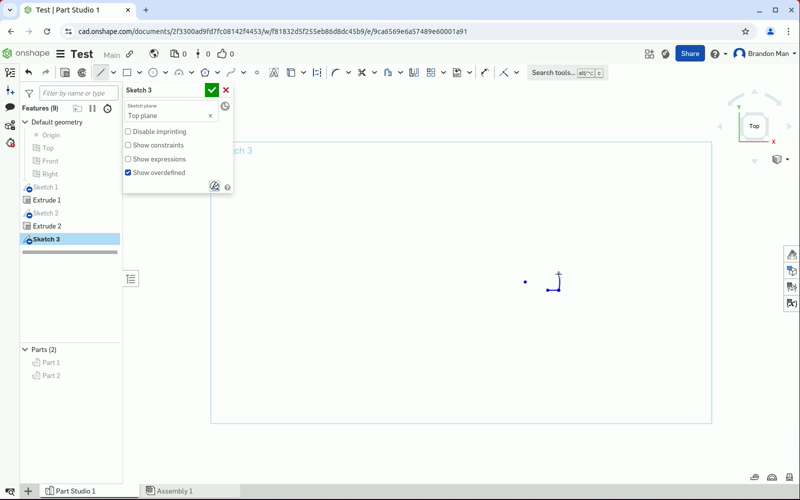
key_down(shift)
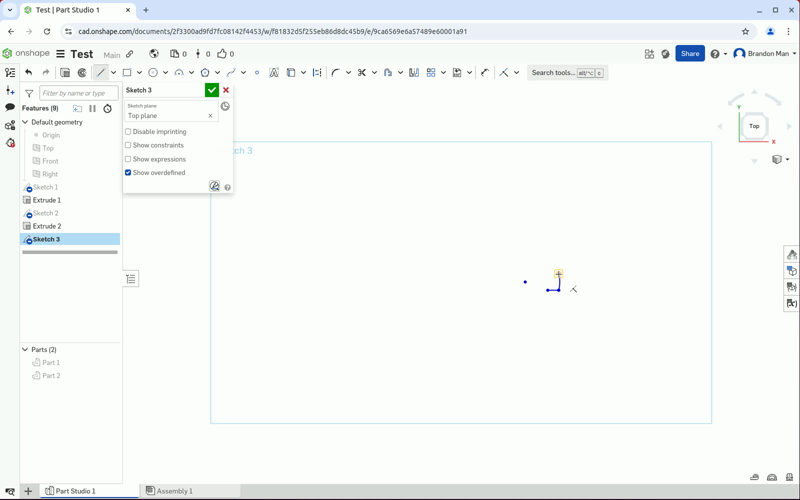
mouse_move(588, 273)
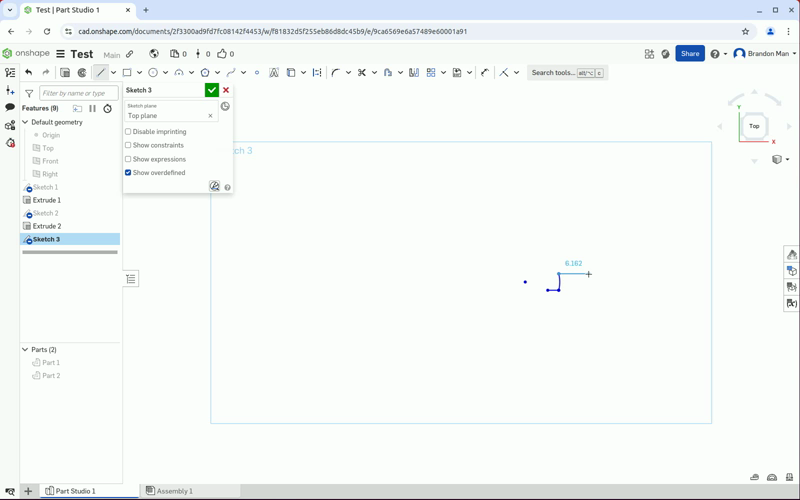
mouse_move(547, 273)
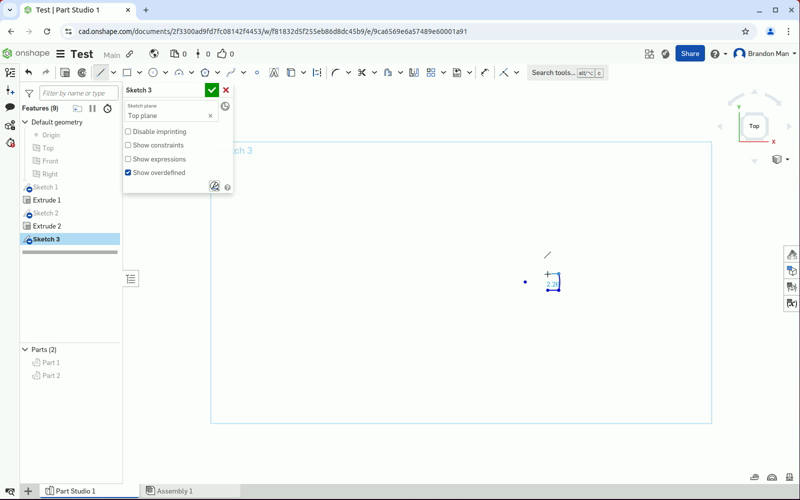
click(547, 273)
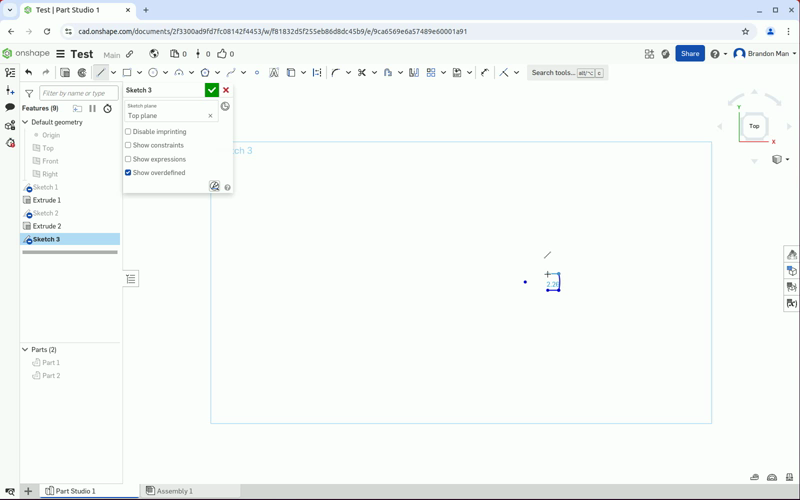
key_up(shift)
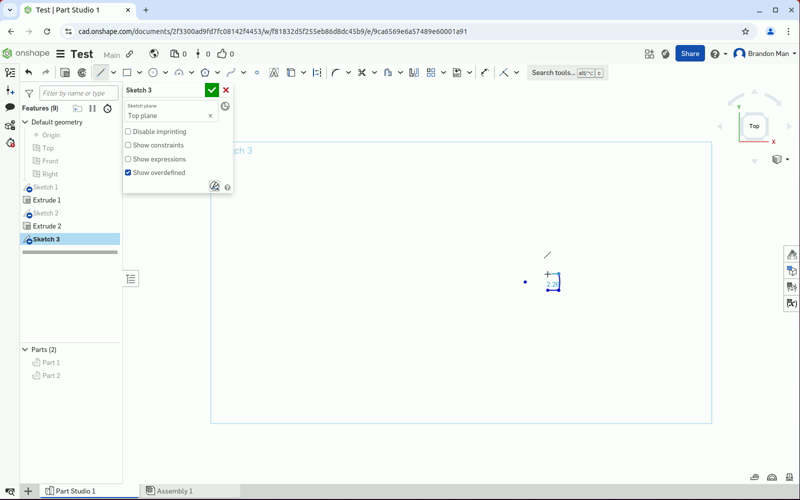
key(esc)
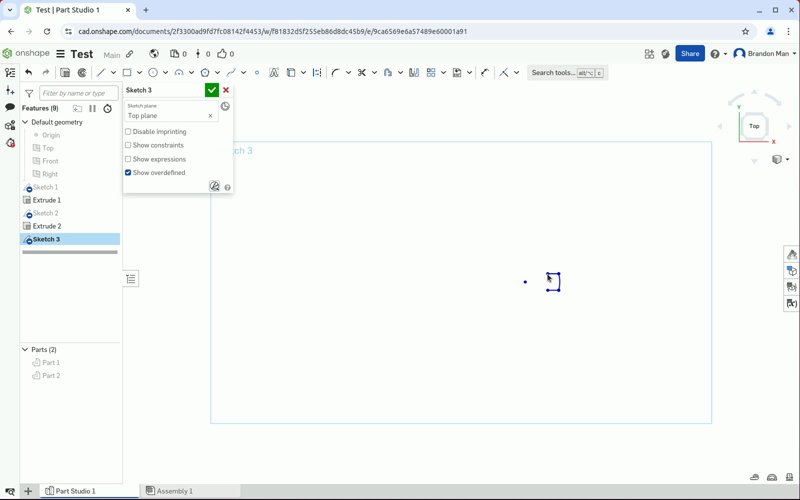
key(a)
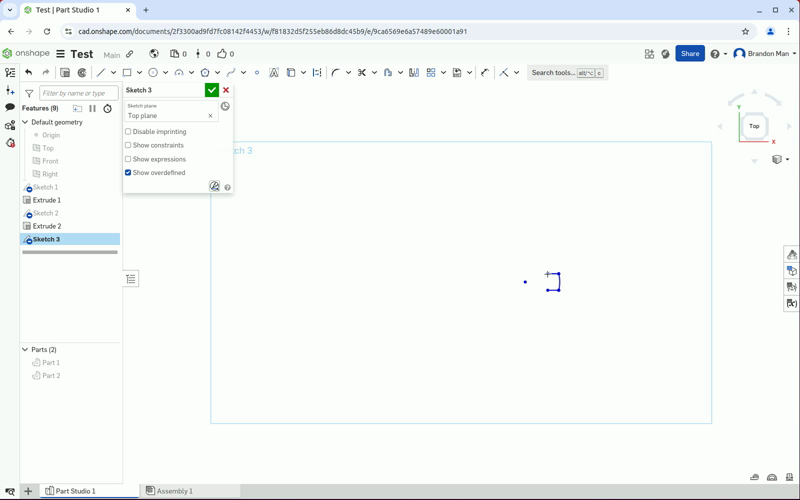
mouse_move(547, 273)
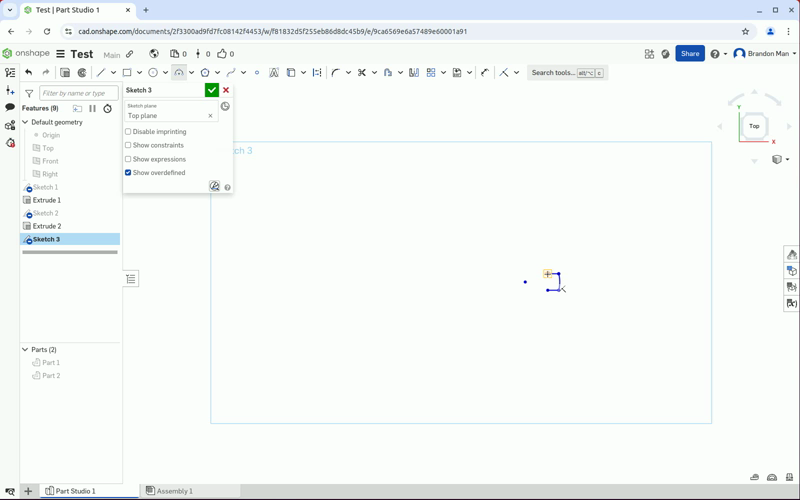
click(547, 273)
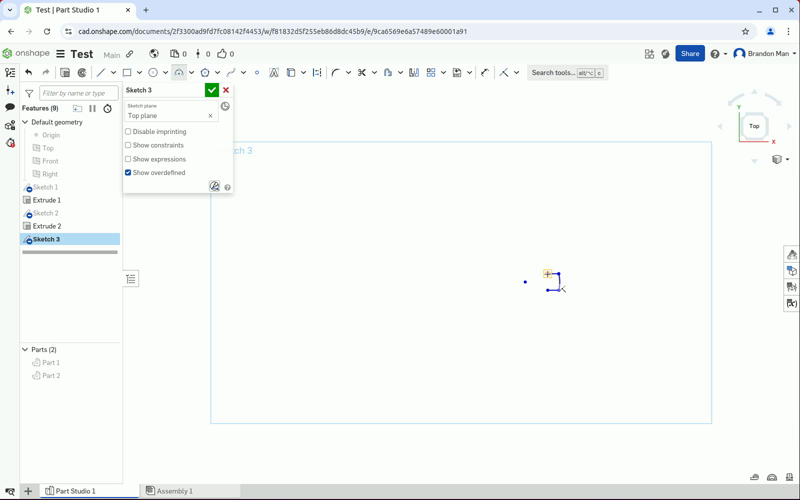
mouse_move(547, 290)
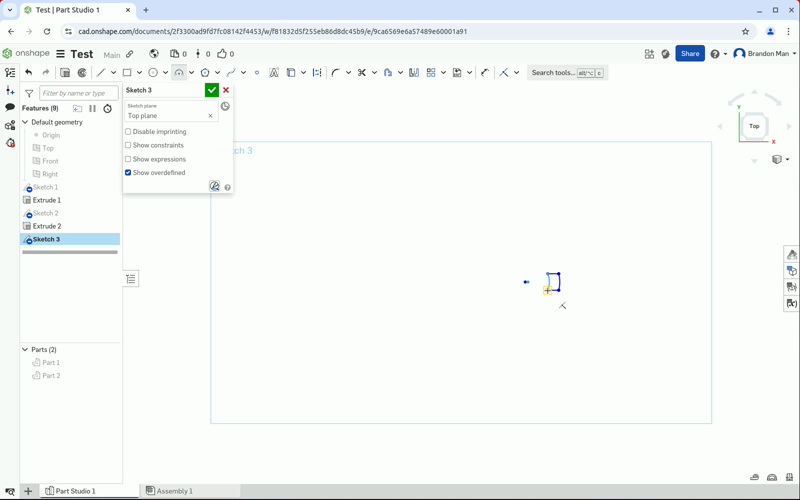
click(547, 290)
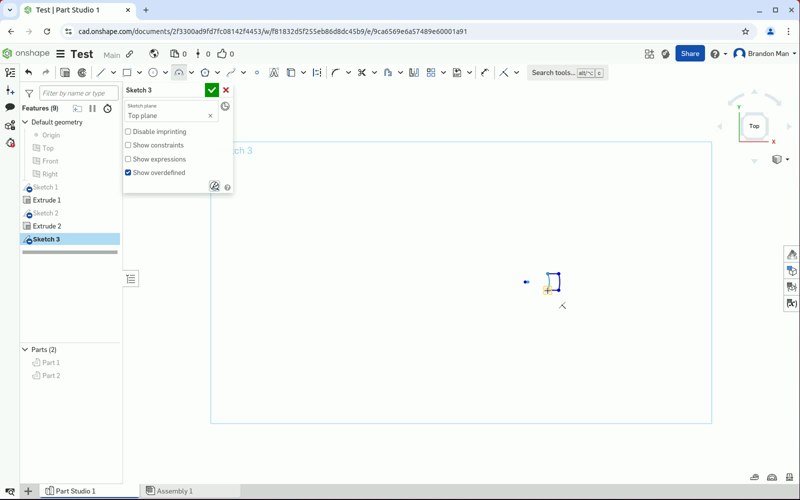
key_down(shift)
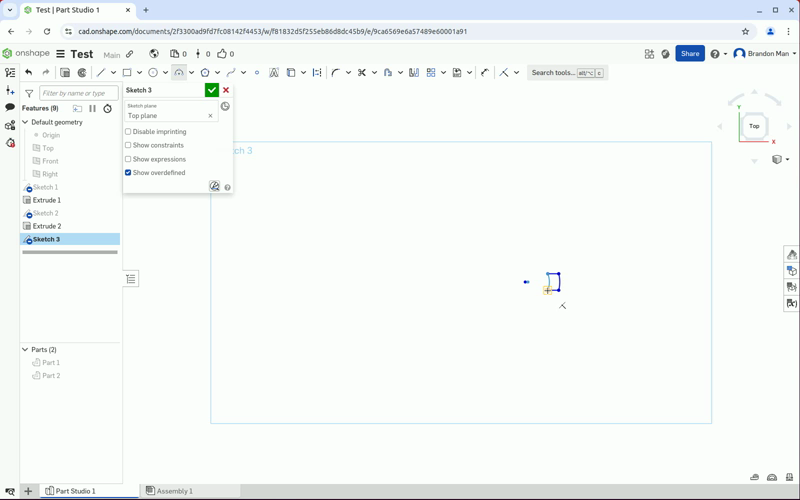
mouse_move(548, 281)
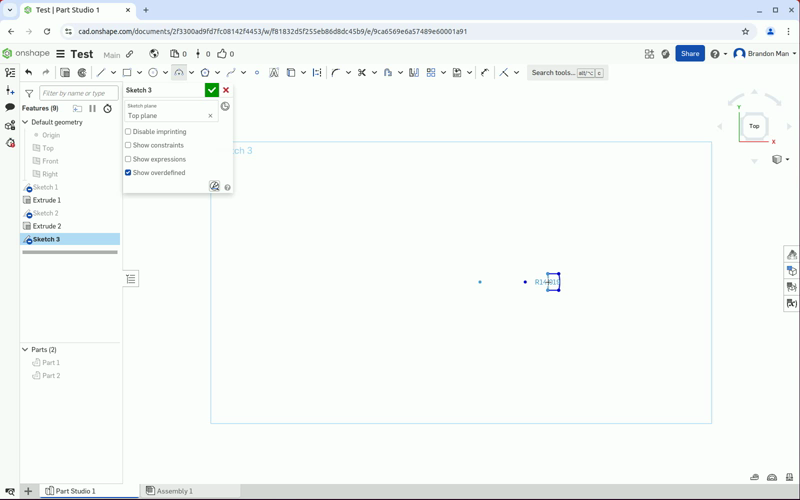
click(548, 281)
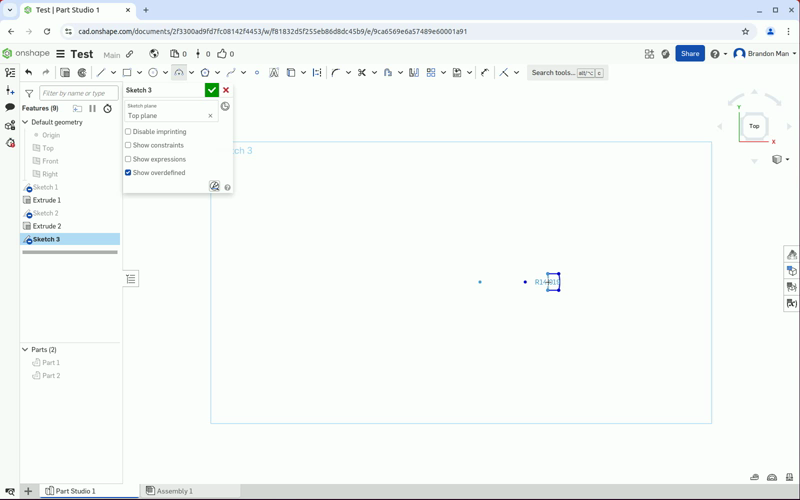
key_up(shift)
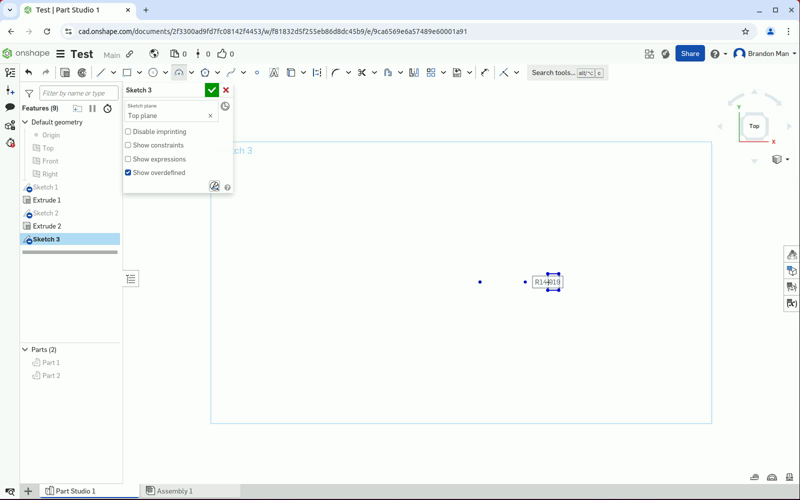
key(esc)
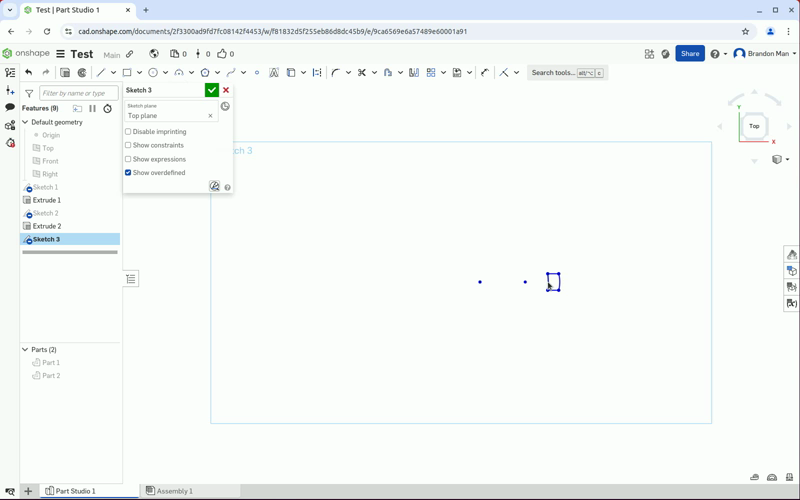
mouse_move(549, 274)
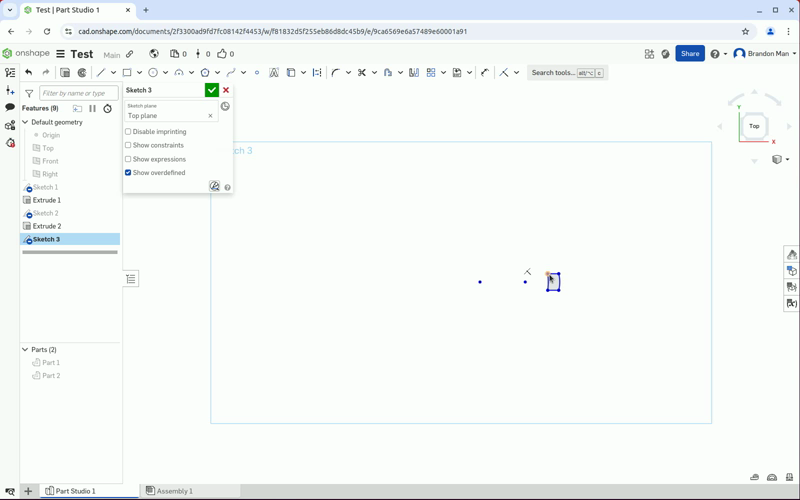
scroll(6)
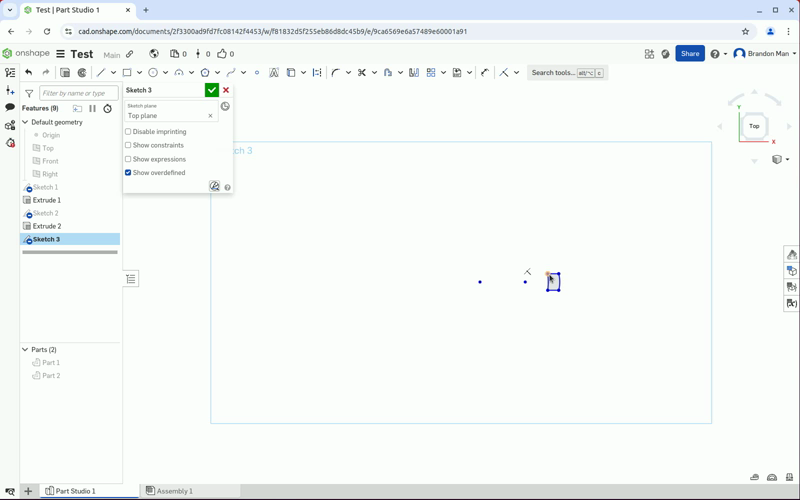
scroll(6)
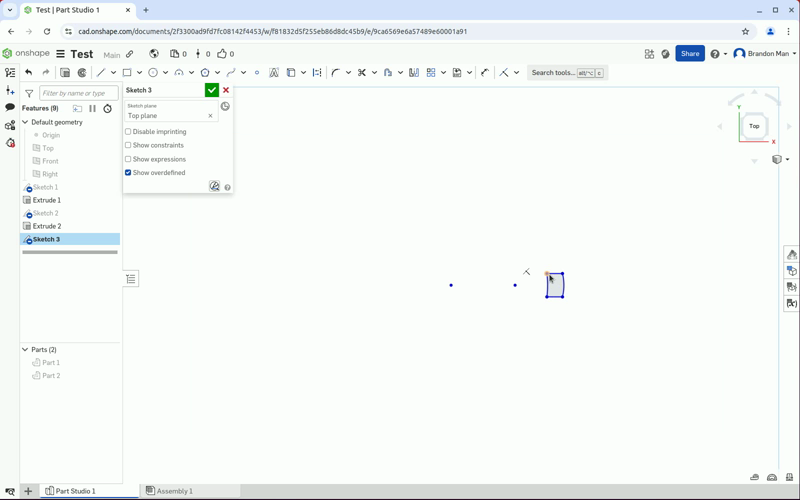
scroll(6)
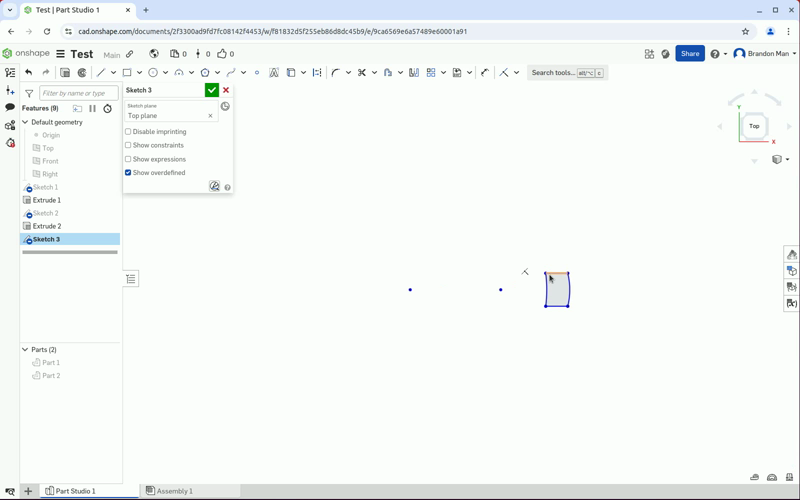
scroll(6)
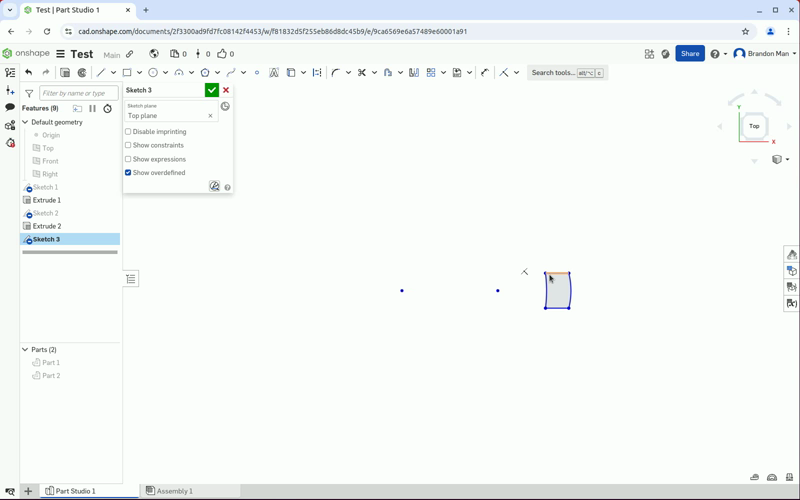
scroll(6)
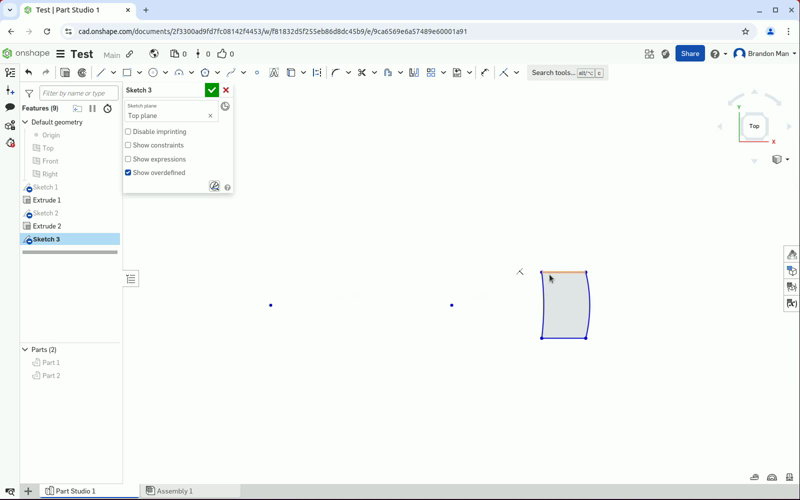
scroll(6)
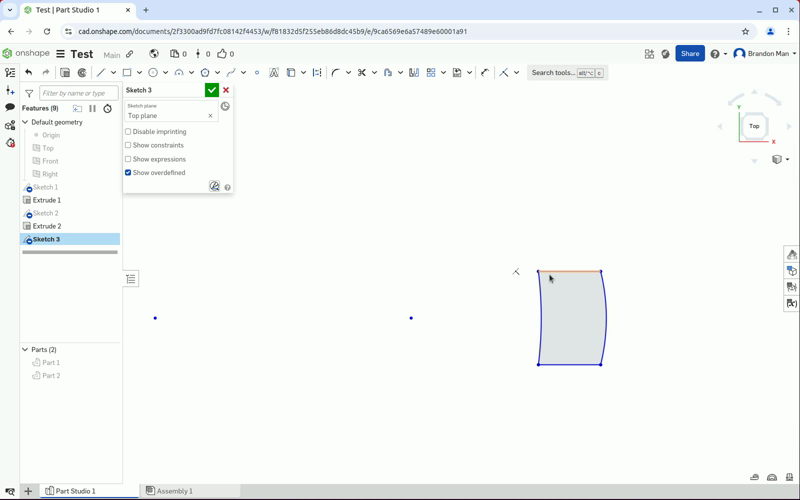
scroll(6)
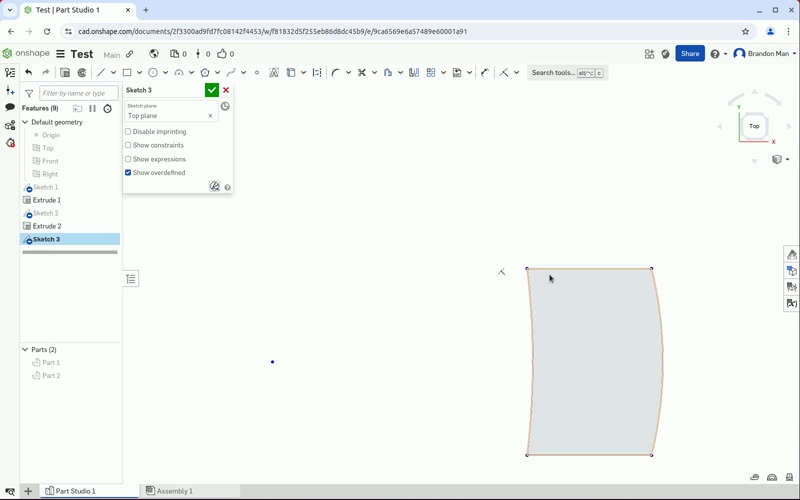
click(549, 274)
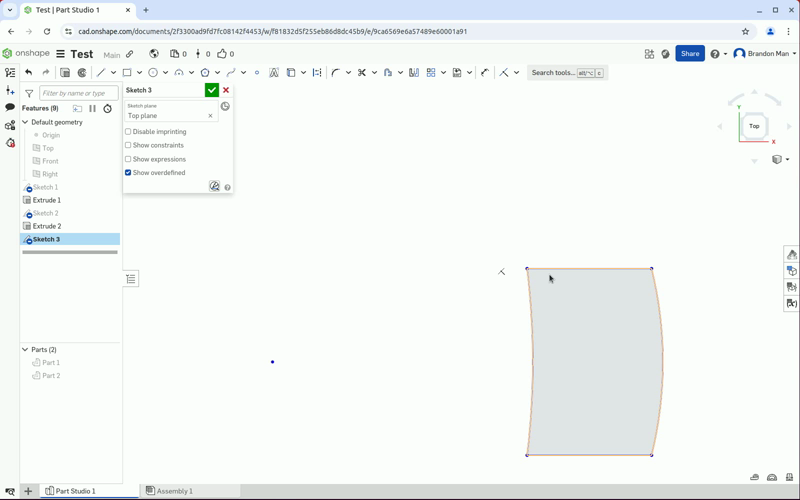
scroll(-6)
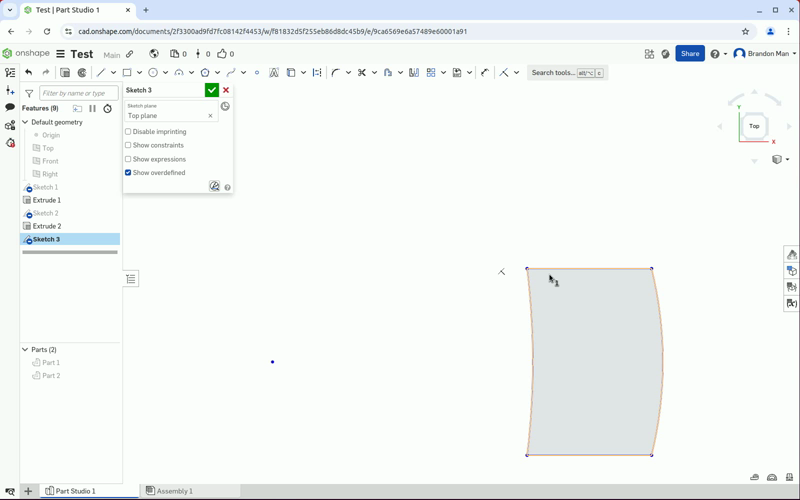
scroll(-6)
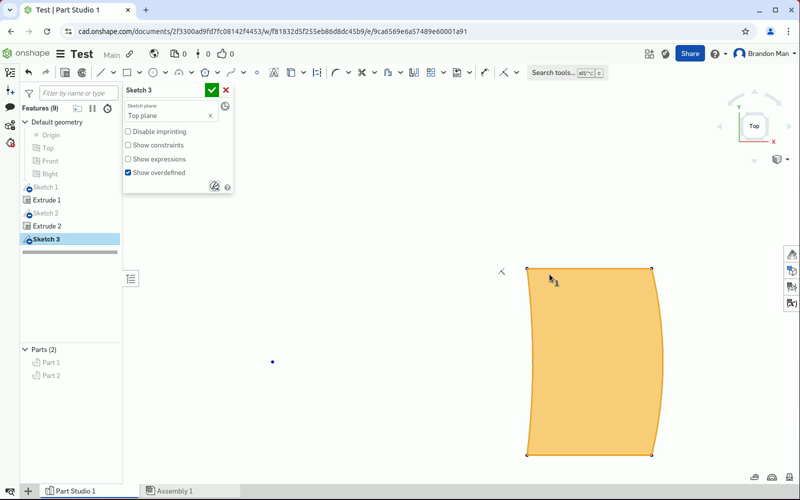
scroll(-6)
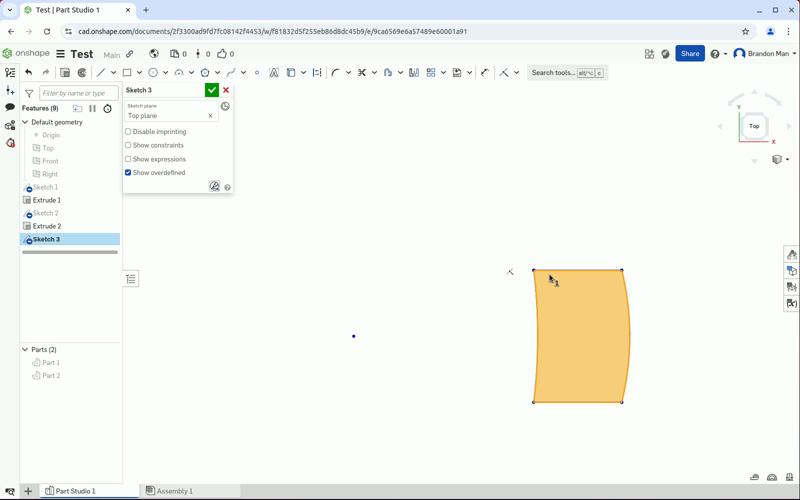
scroll(-6)
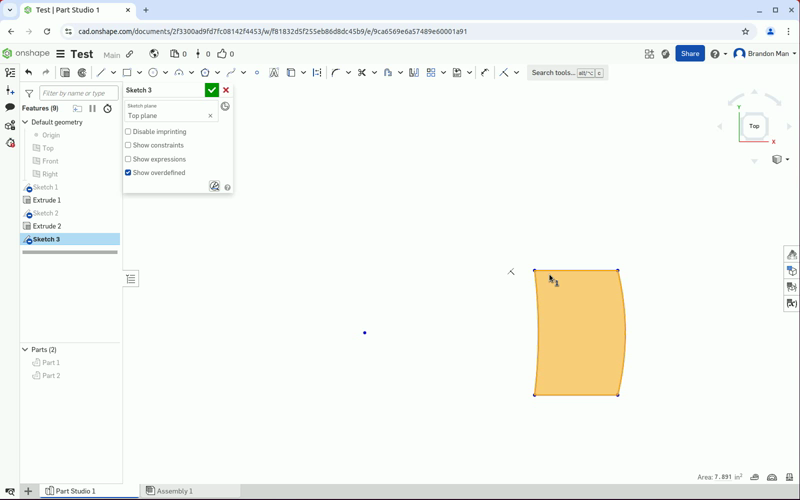
scroll(-6)
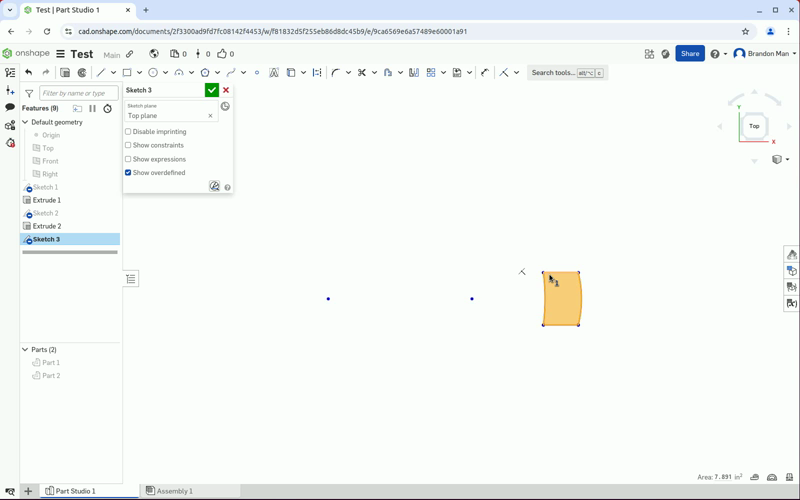
scroll(-6)
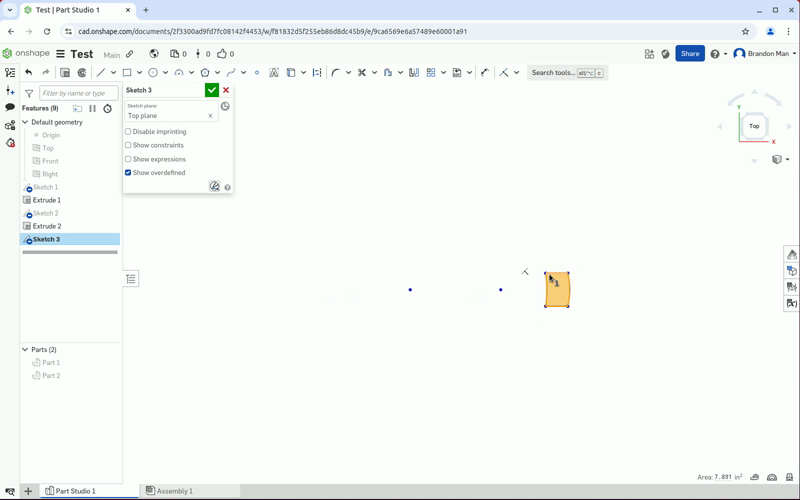
scroll(-6)
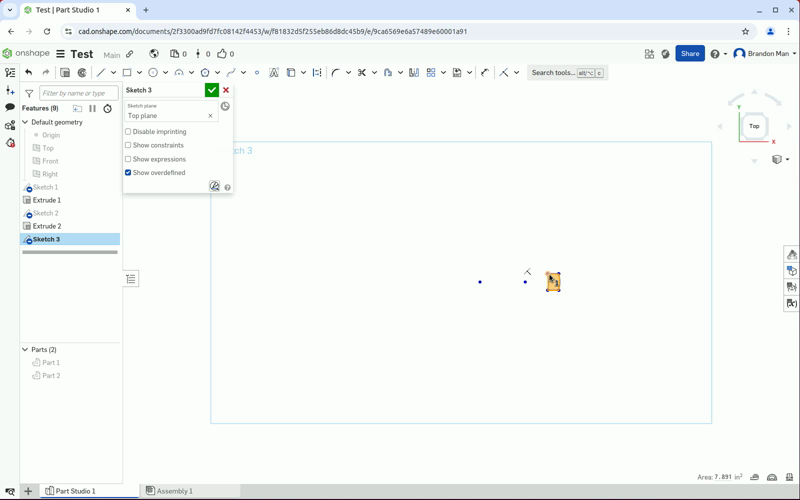
mouse_move(73, 352)
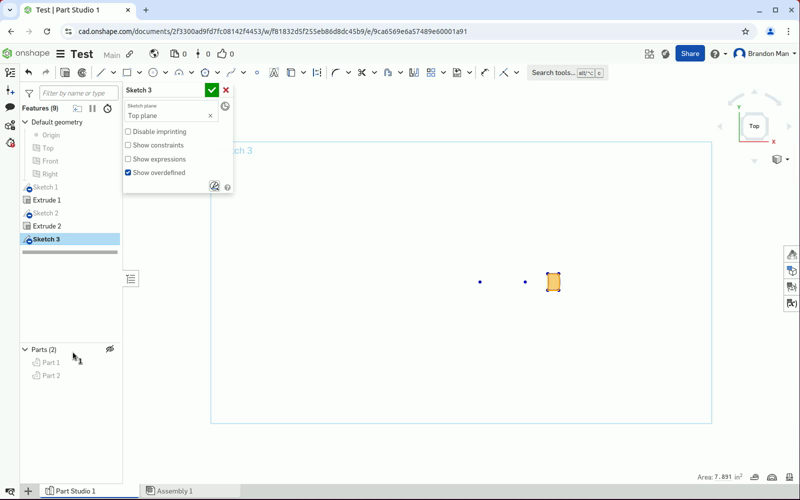
key(shift+y)
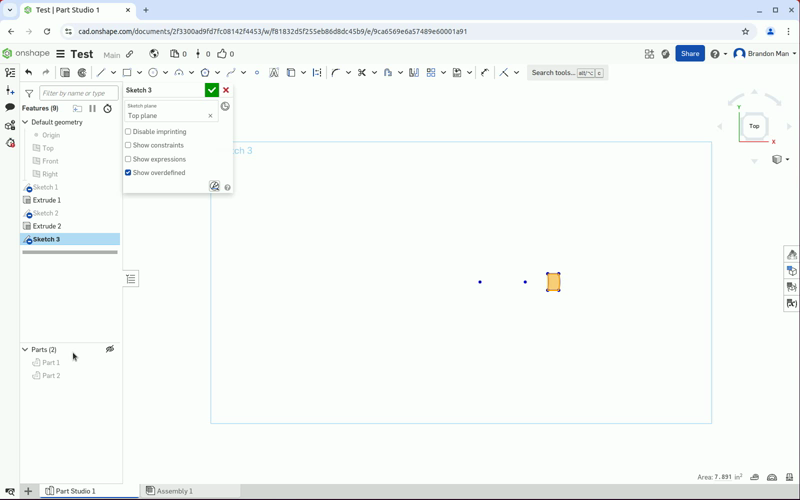
key(shift+e)
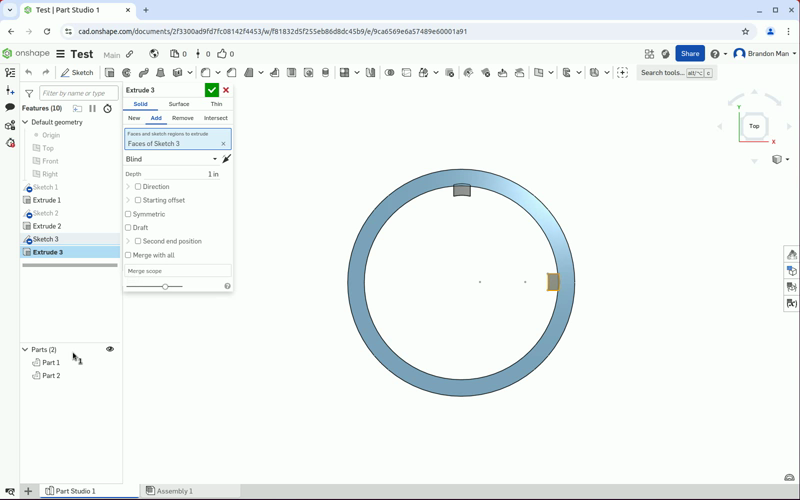
mouse_move(143, 106)
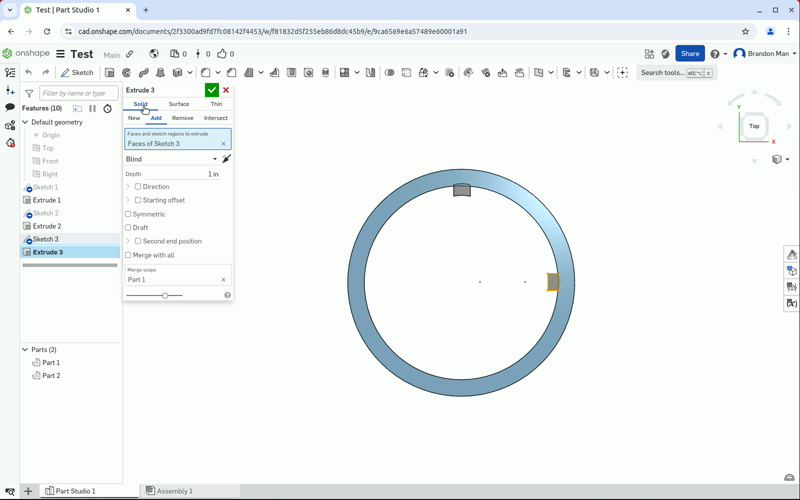
click(143, 106)
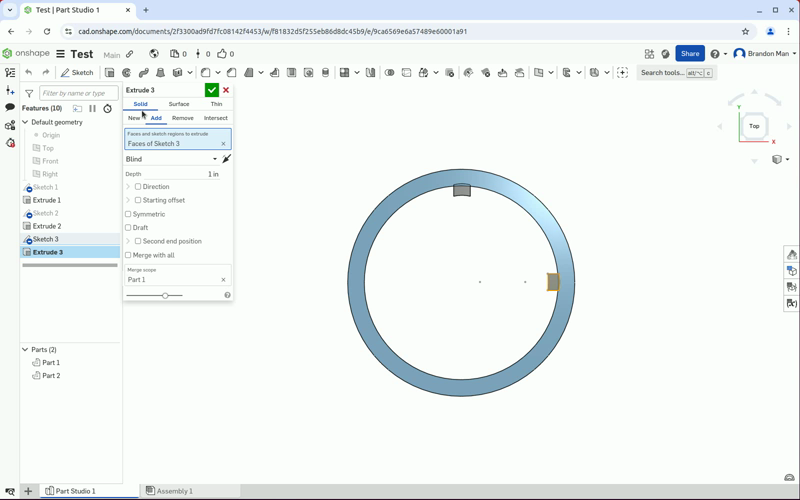
mouse_move(137, 120)
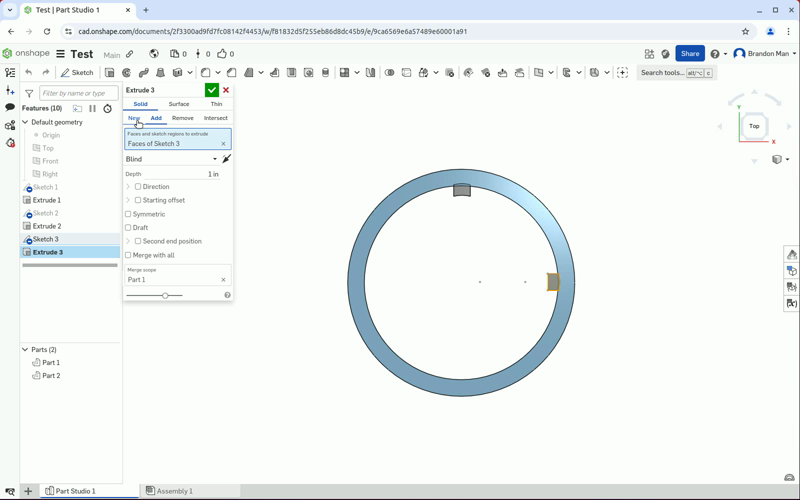
click(137, 120)
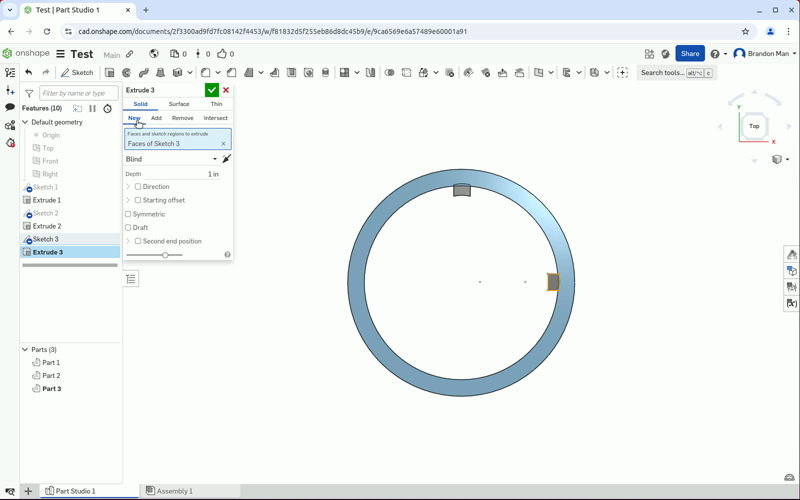
key(tab, 4)
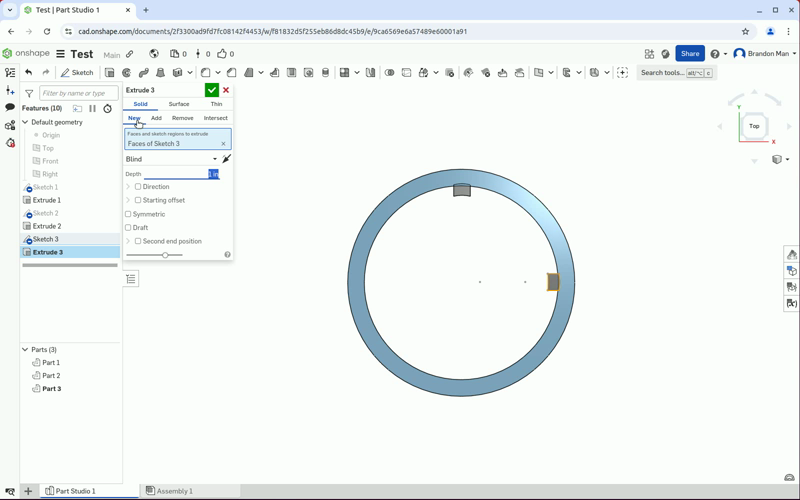
text(-6.258)
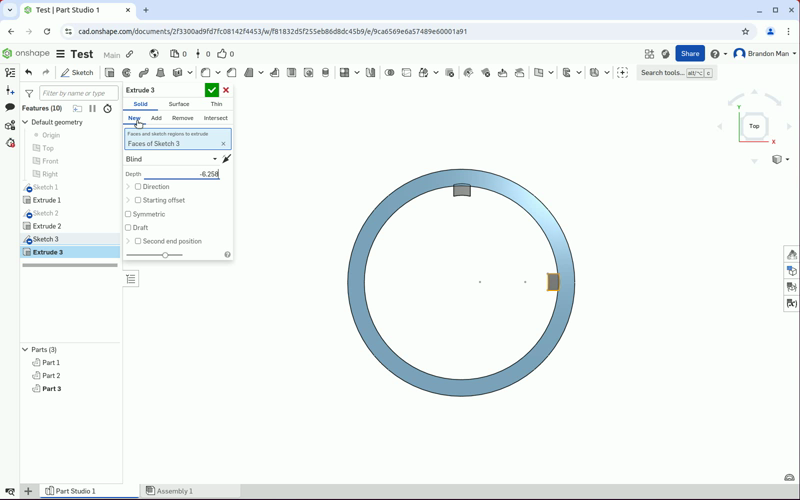
key(enter)
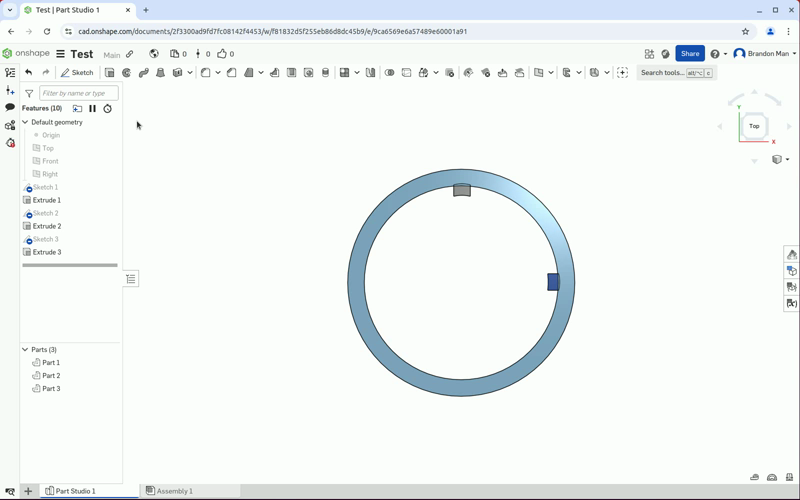
key(shift+h)
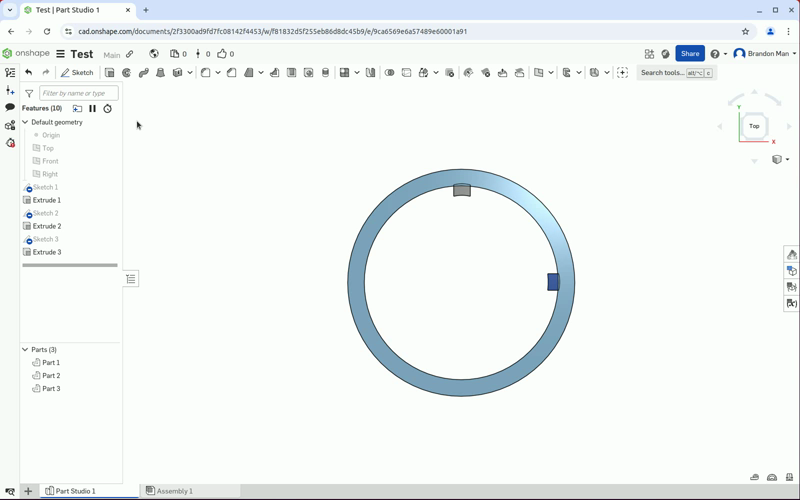
key(shift+h)
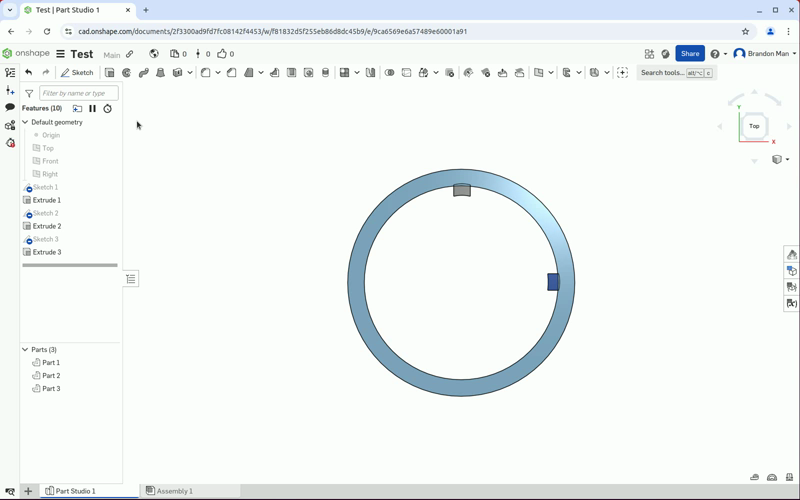
mouse_move(73, 189)
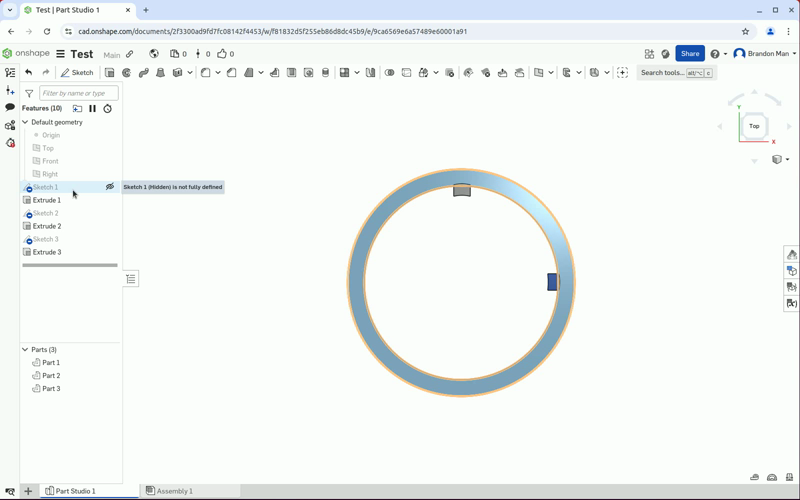
click(73, 189)
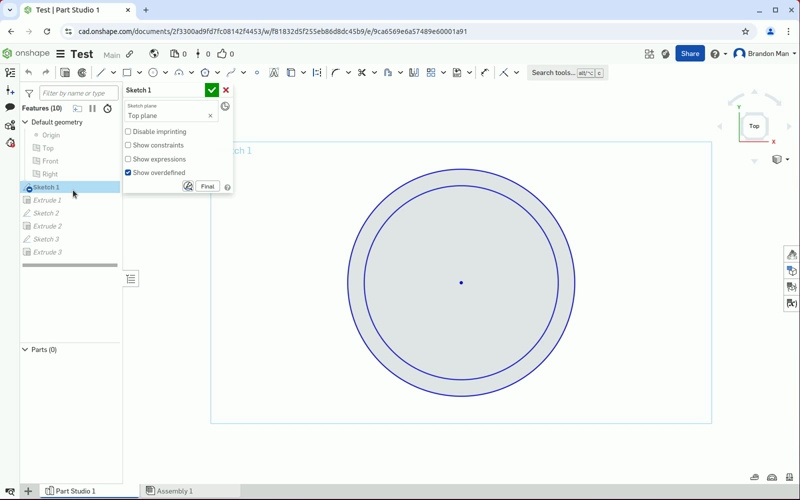
mouse_move(229, 92)
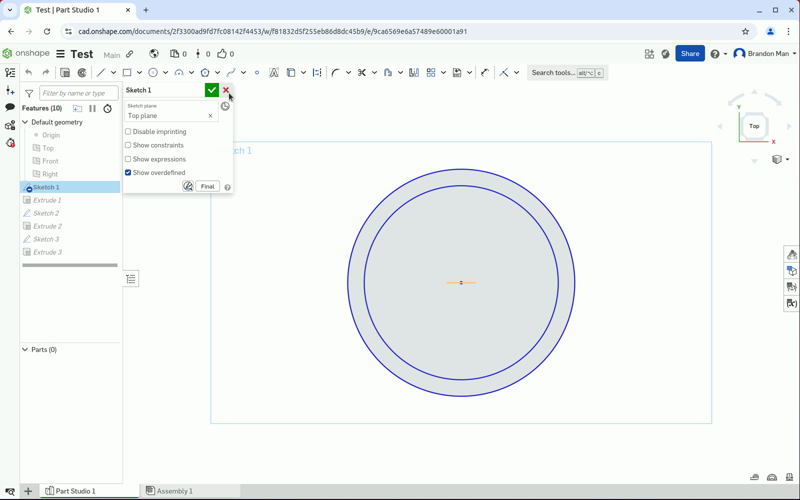
click(229, 92)
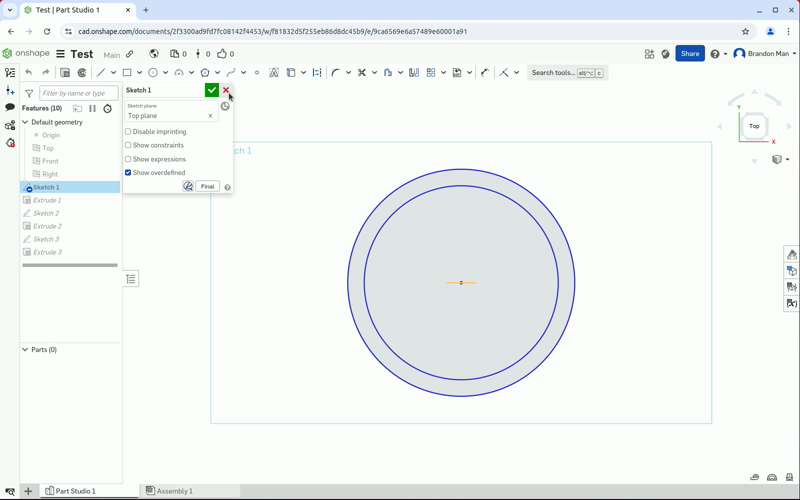
key(shift+s)
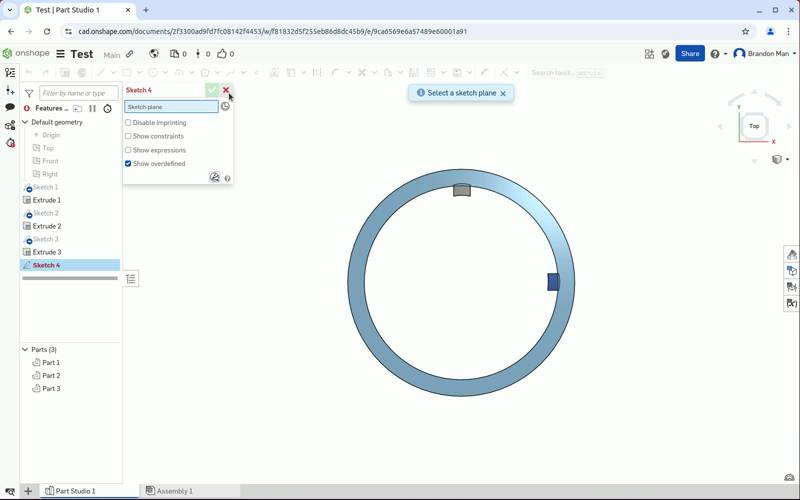
mouse_move(73, 150)
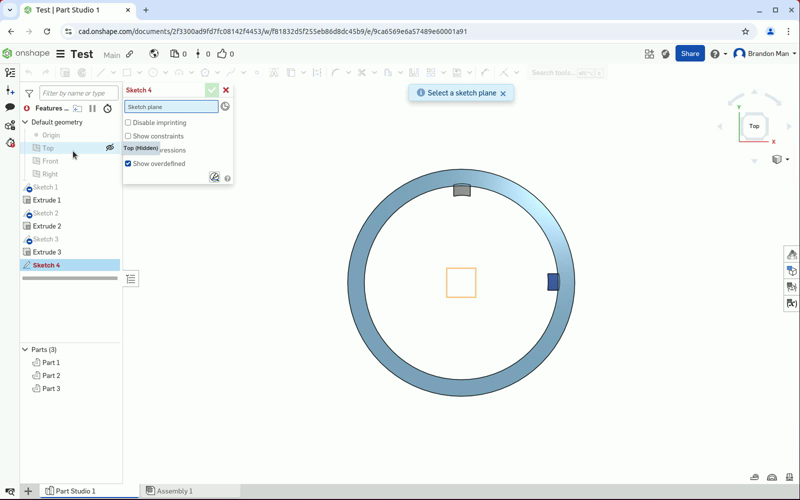
click(73, 150)
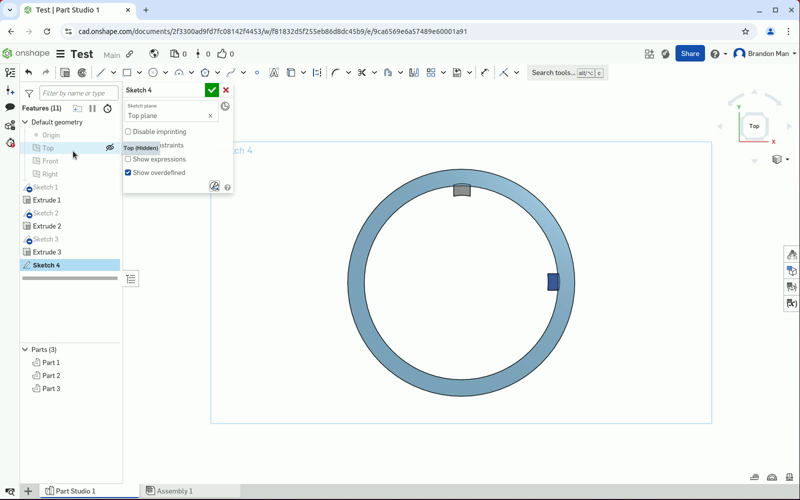
mouse_move(73, 352)
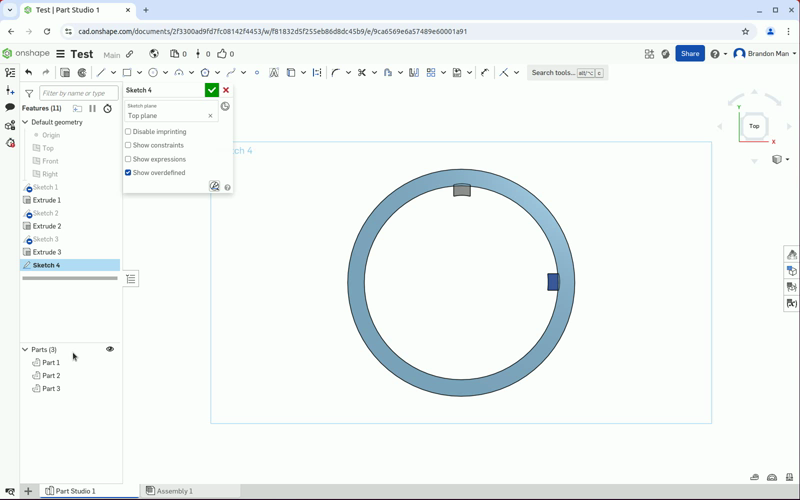
key(y)
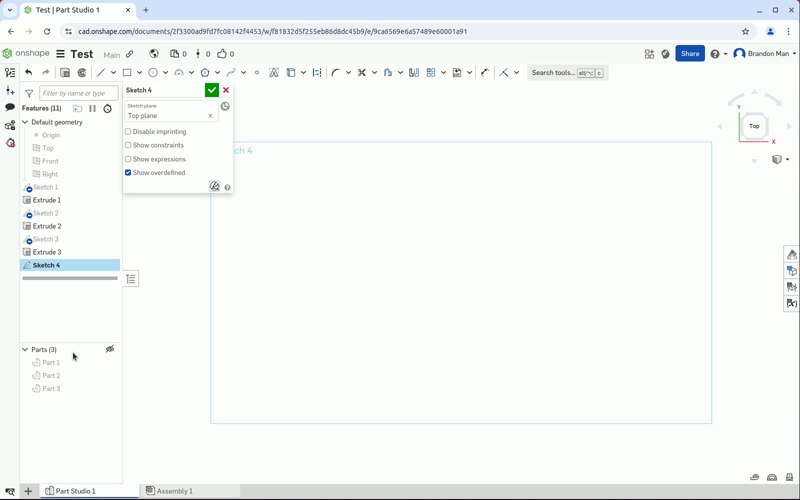
key(a)
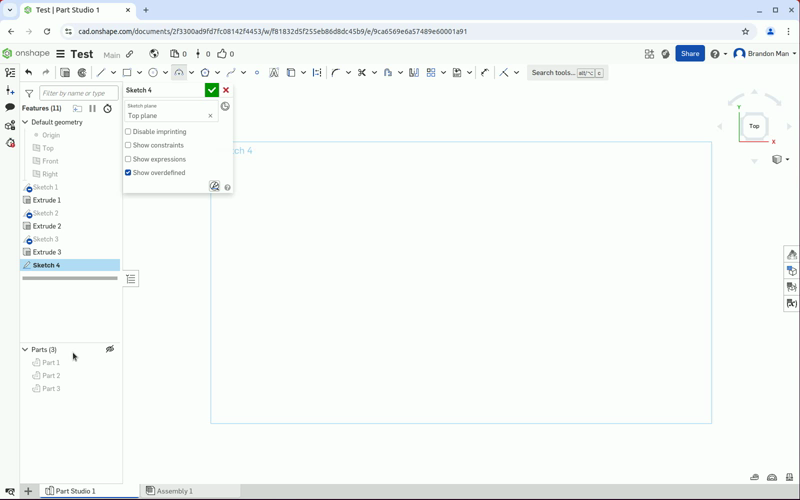
key_down(shift)
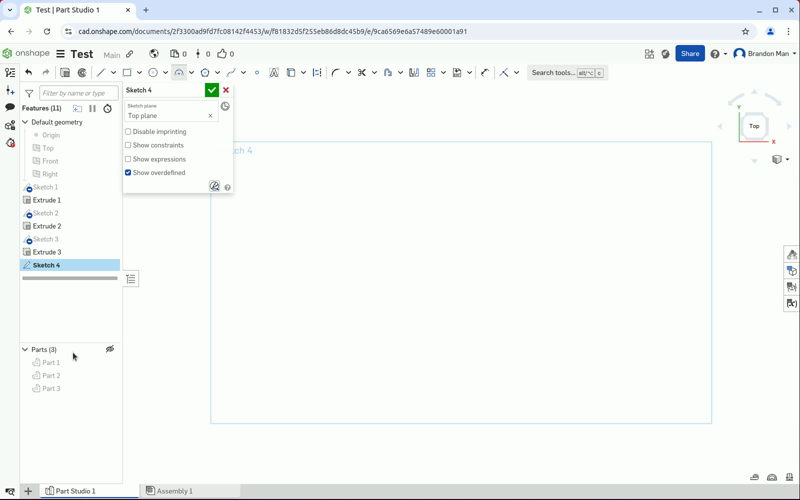
mouse_move(453, 380)
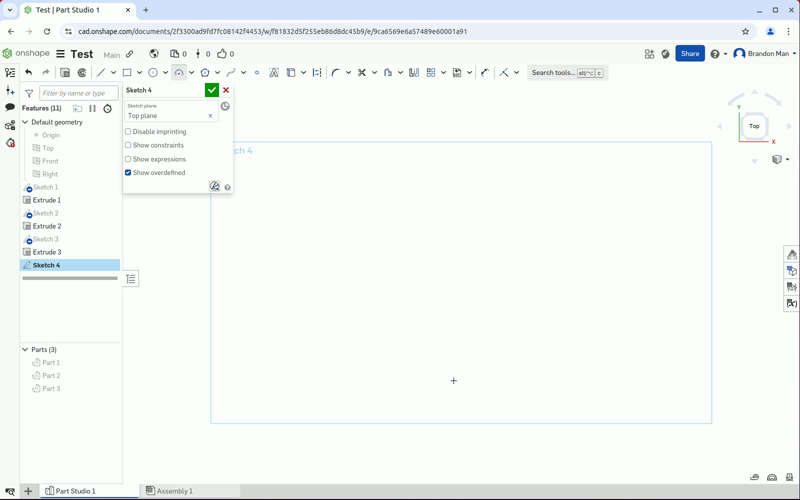
click(453, 380)
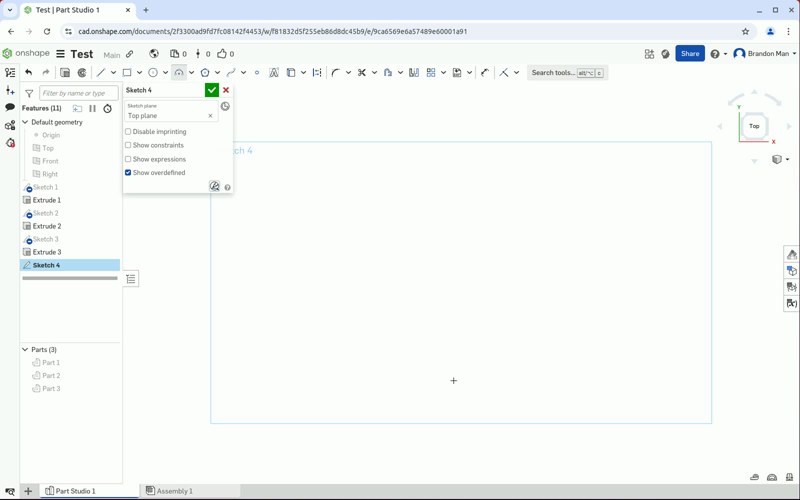
key_up(shift)
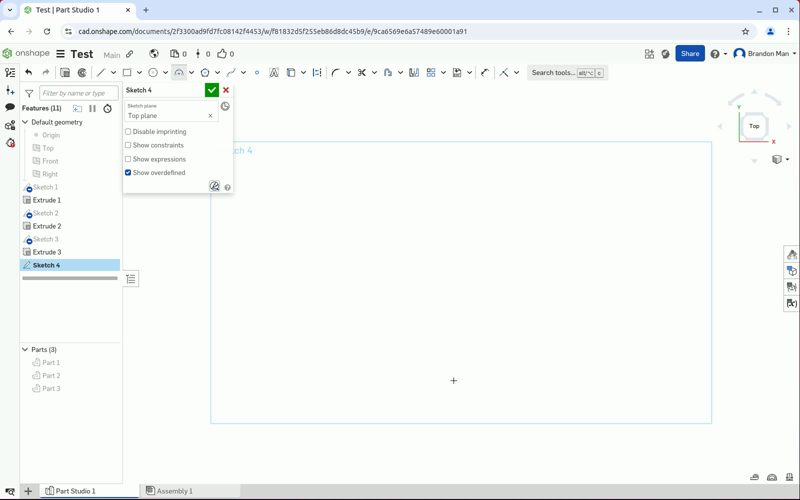
key_down(shift)
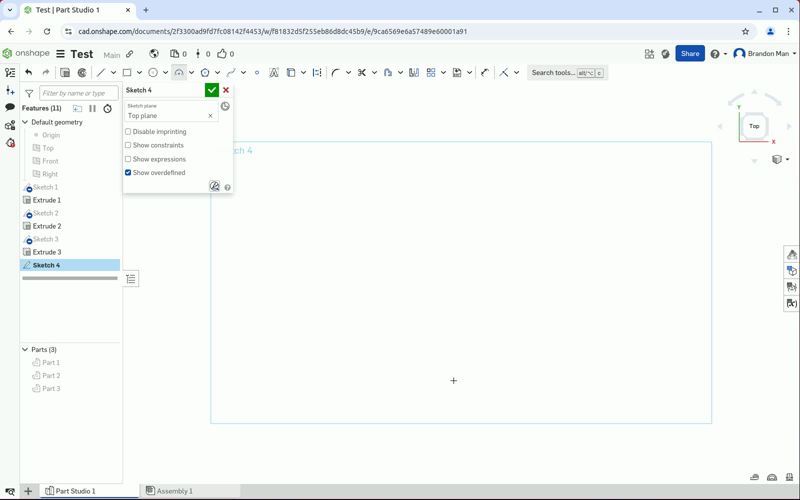
mouse_move(470, 380)
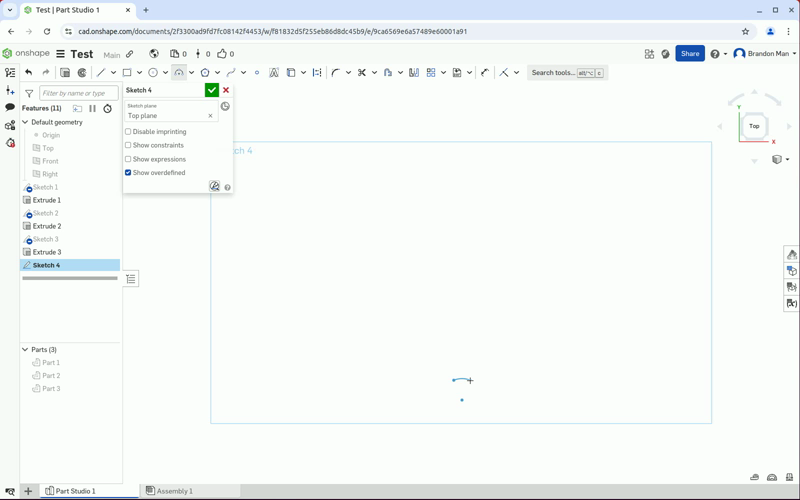
click(470, 380)
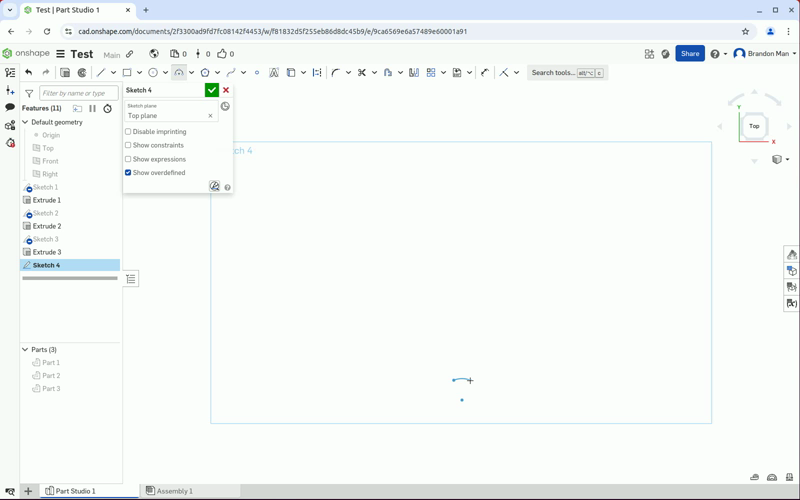
mouse_move(461, 381)
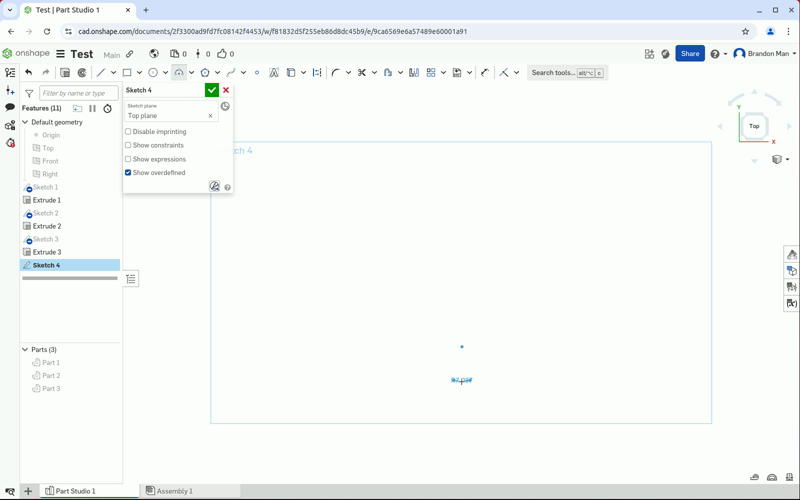
click(461, 381)
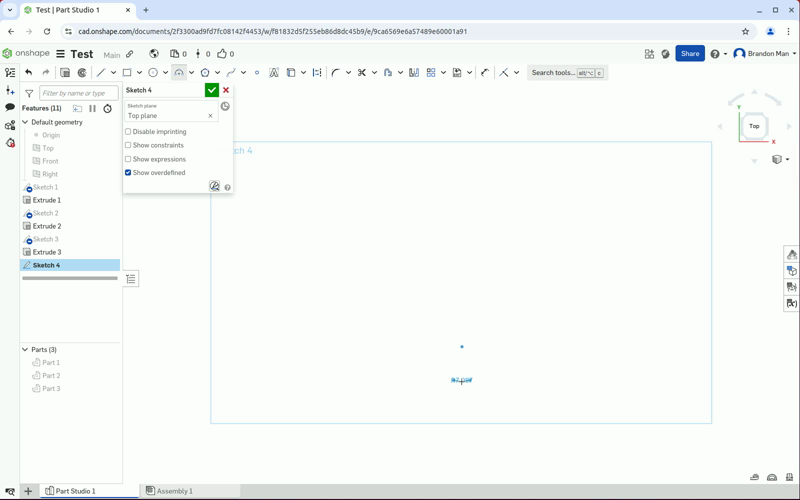
key_up(shift)
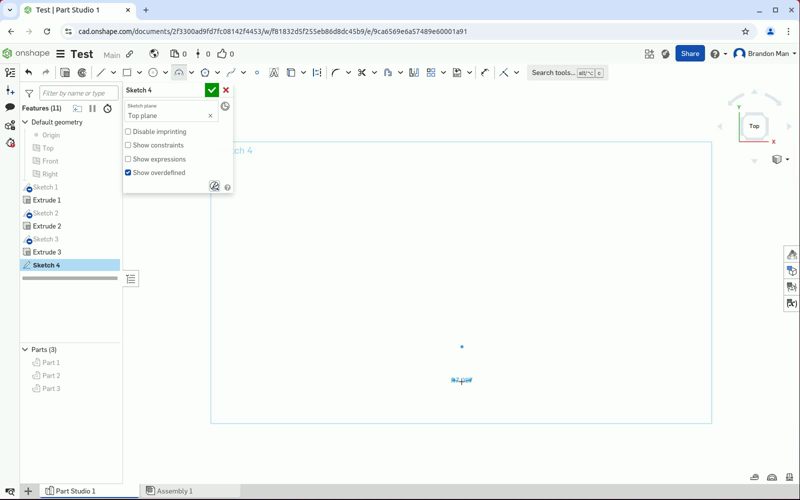
key(esc)
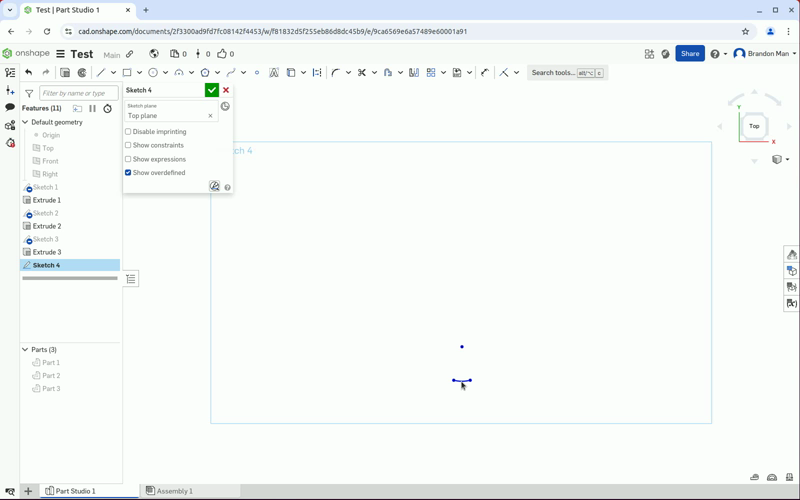
key(l)
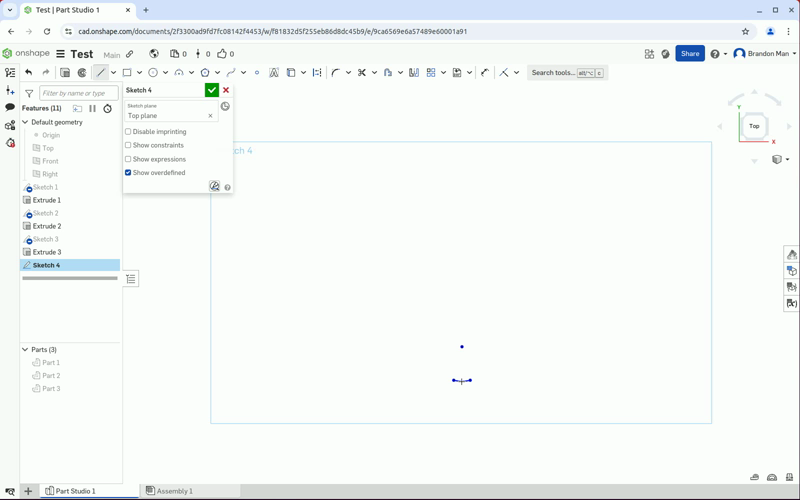
mouse_move(470, 380)
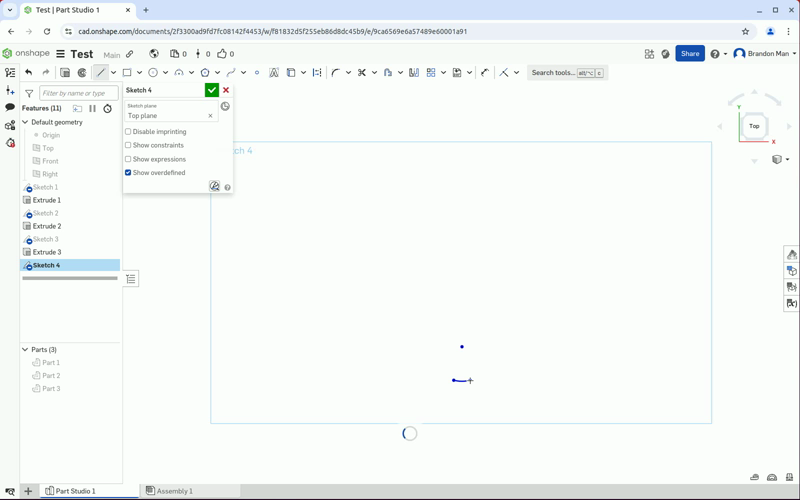
click(470, 380)
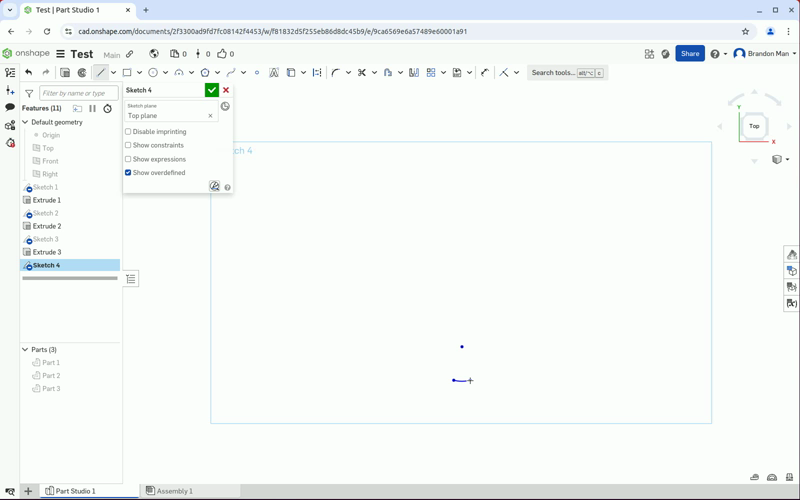
key_down(shift)
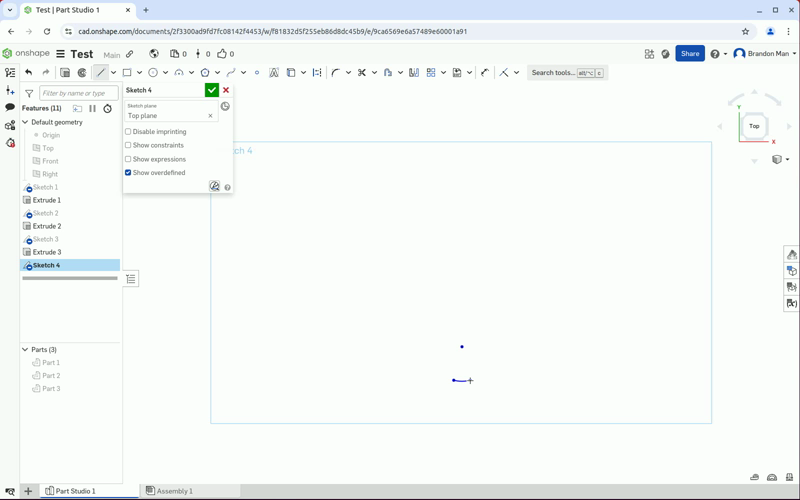
mouse_move(500, 380)
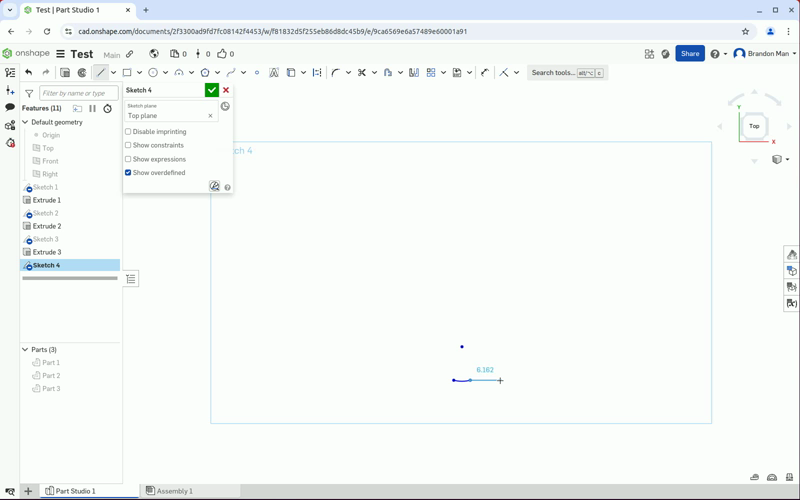
mouse_move(470, 368)
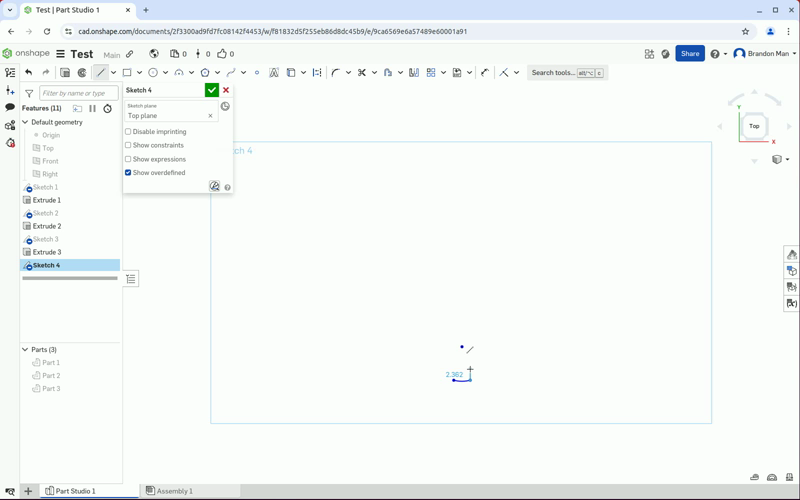
click(470, 368)
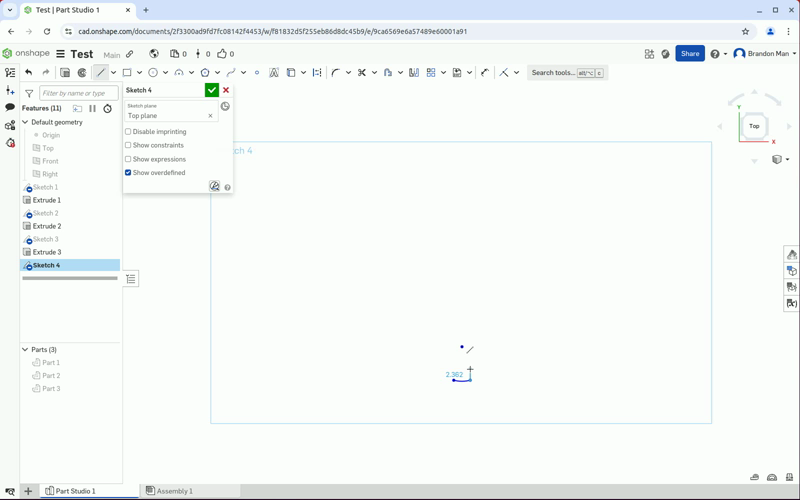
key_up(shift)
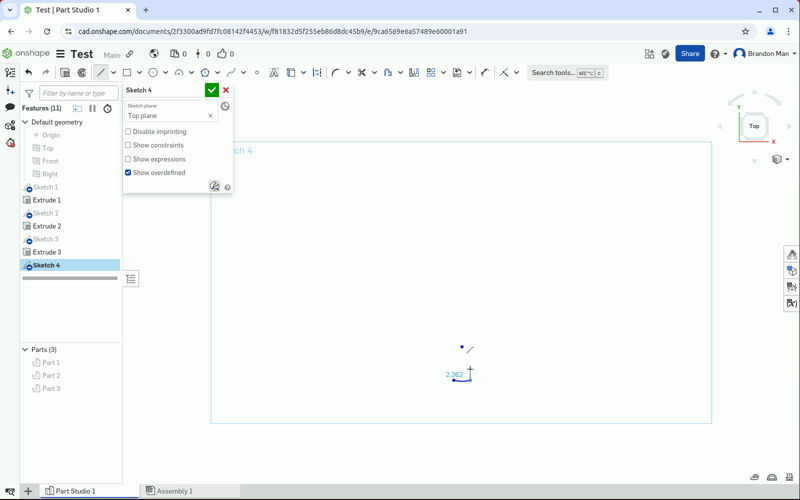
key(esc)
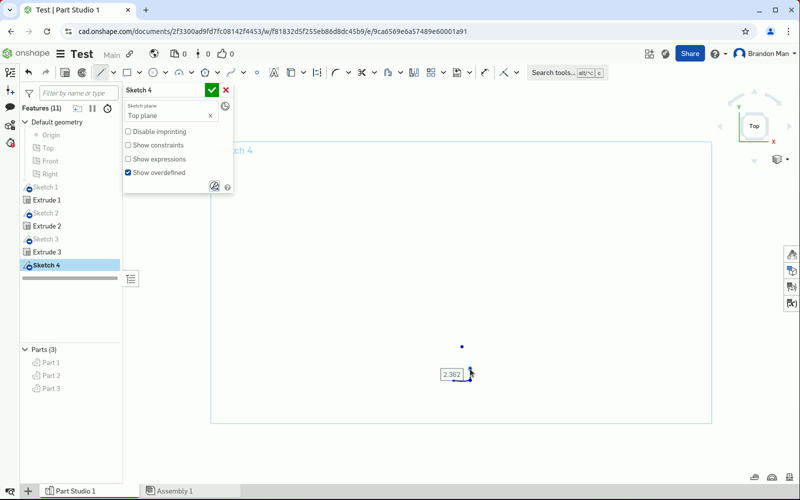
key(a)
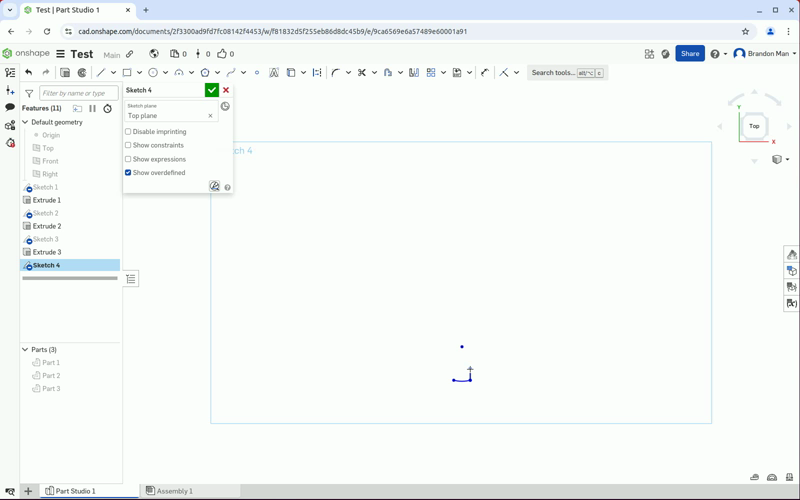
mouse_move(470, 368)
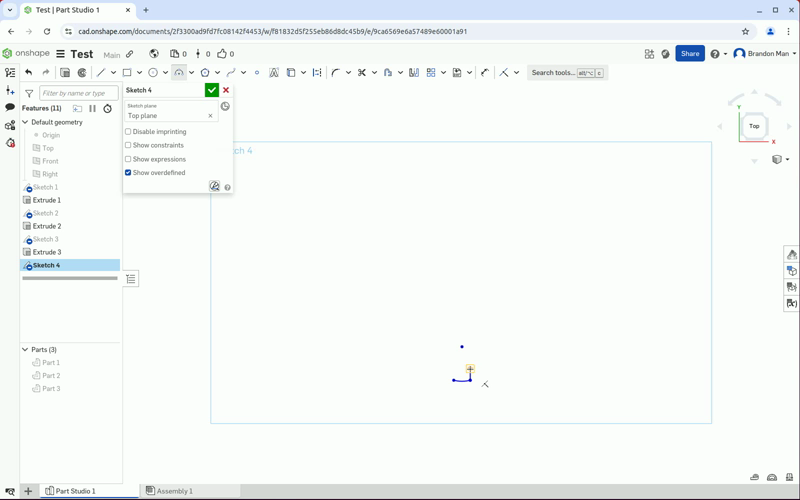
click(470, 368)
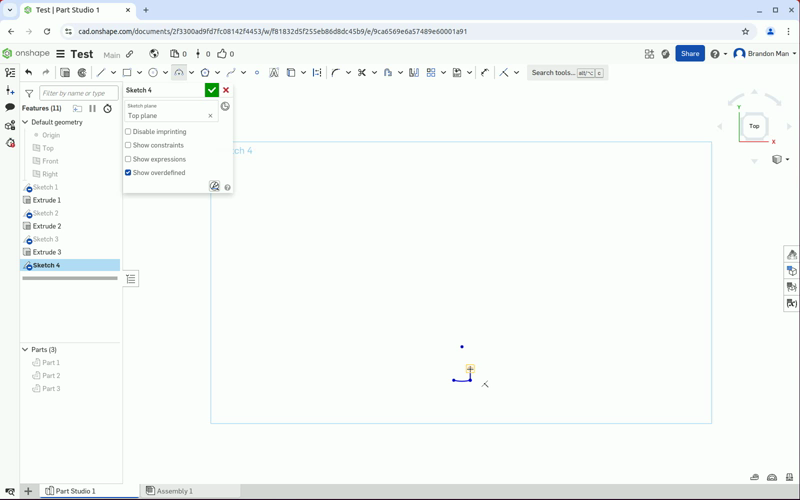
key_down(shift)
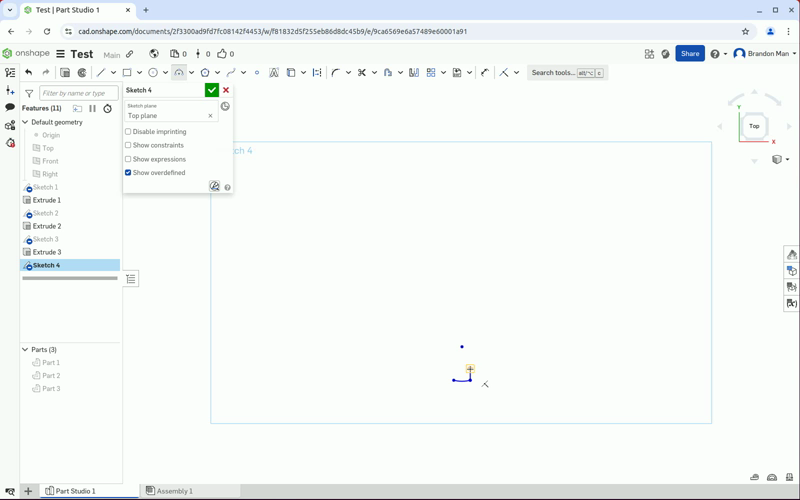
mouse_move(453, 368)
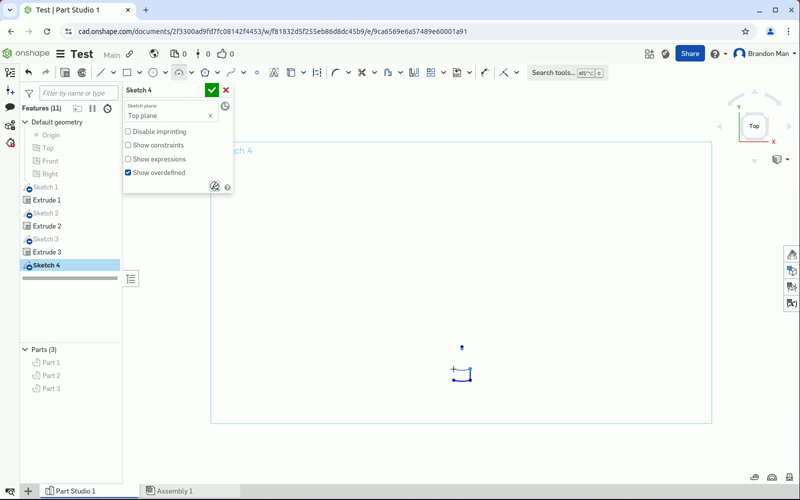
click(453, 368)
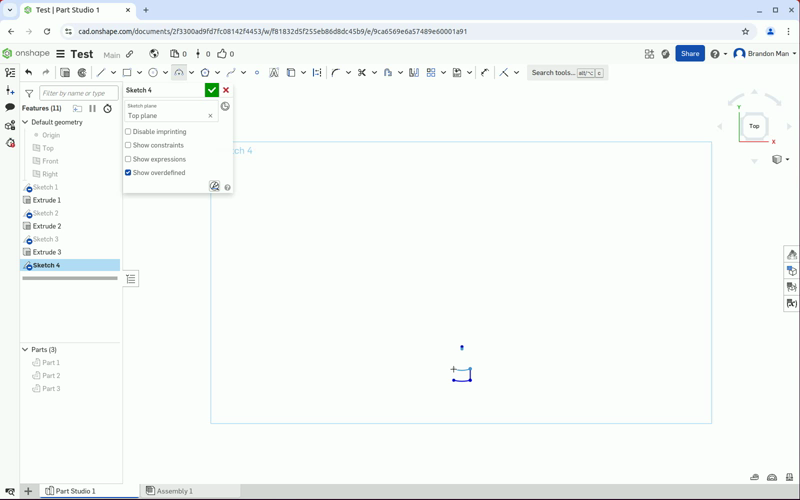
mouse_move(461, 369)
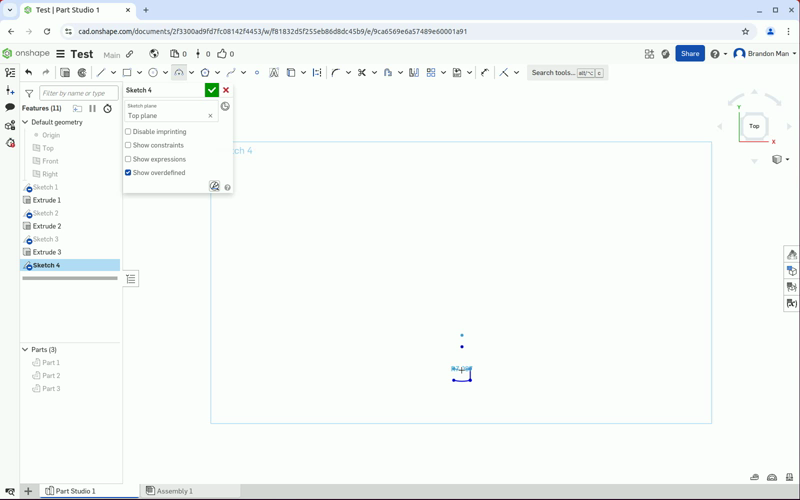
click(461, 369)
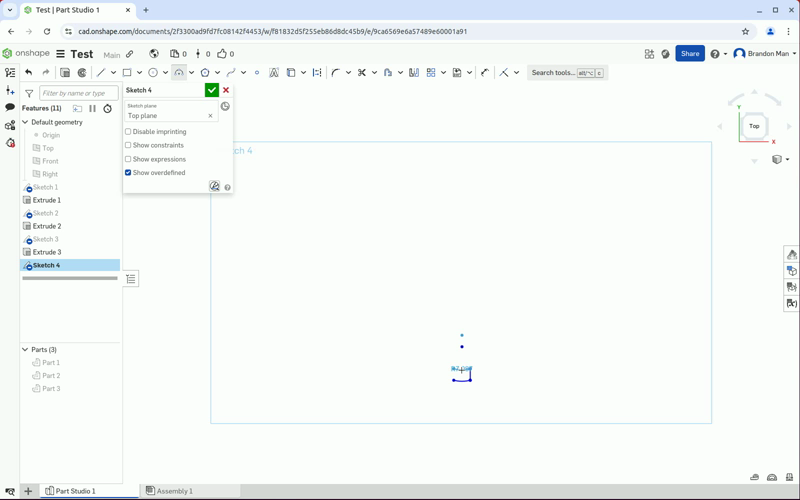
key_up(shift)
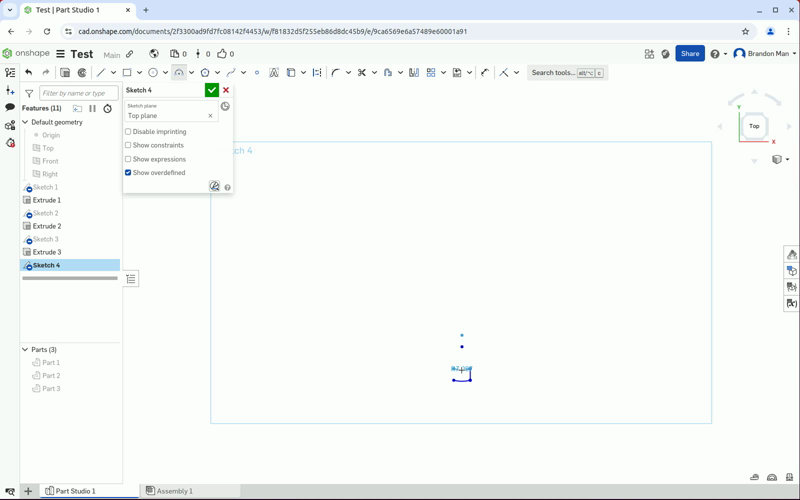
key(esc)
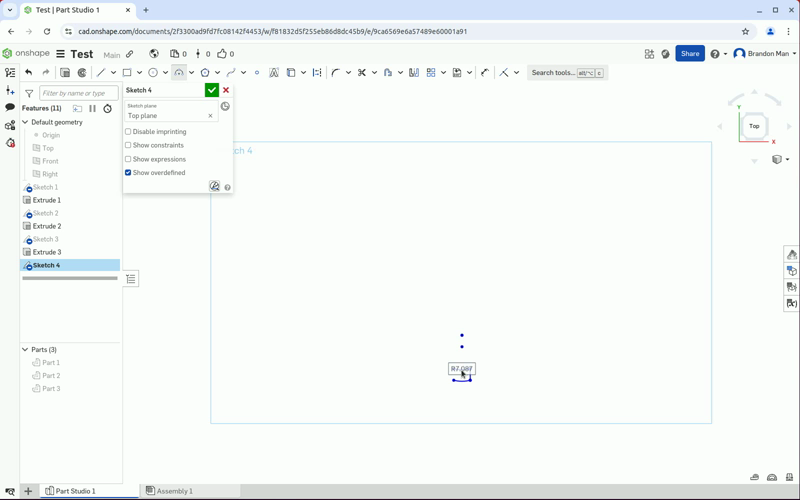
key(l)
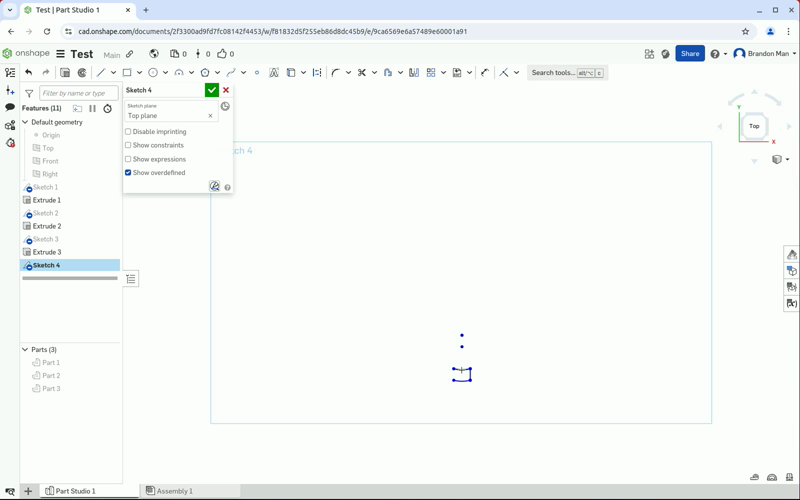
mouse_move(453, 368)
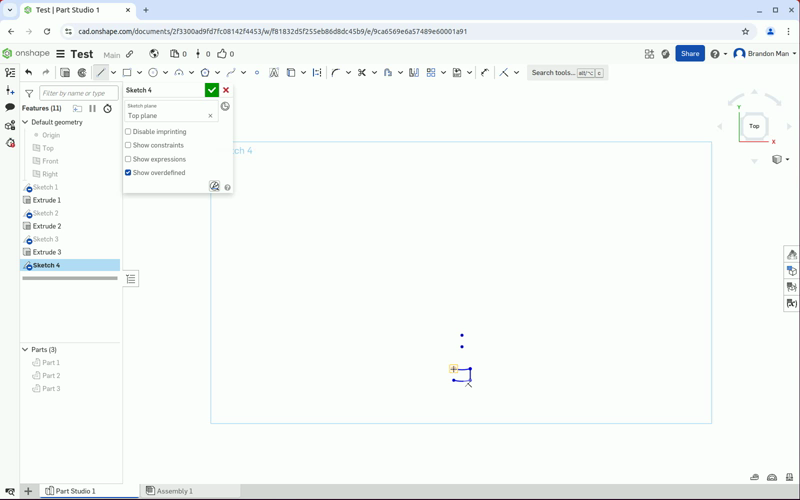
click(453, 368)
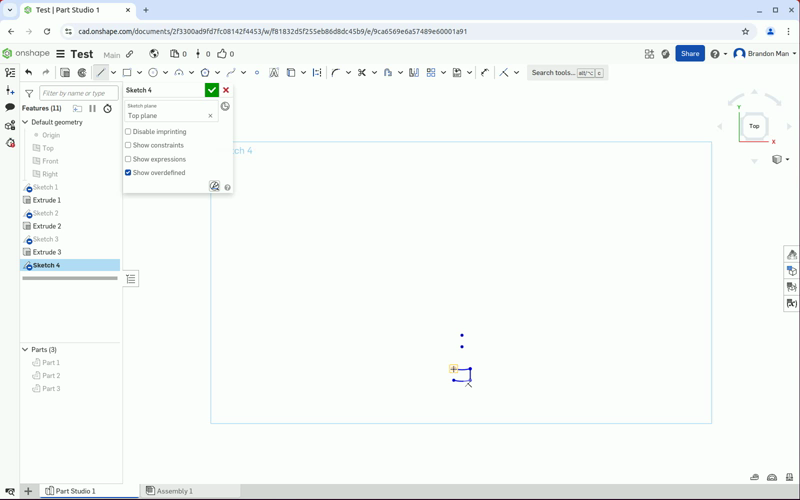
mouse_move(483, 368)
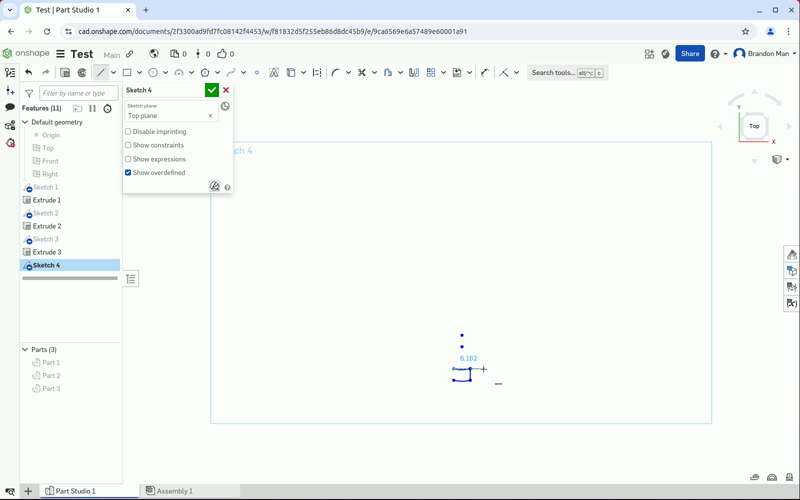
key_down(shift)
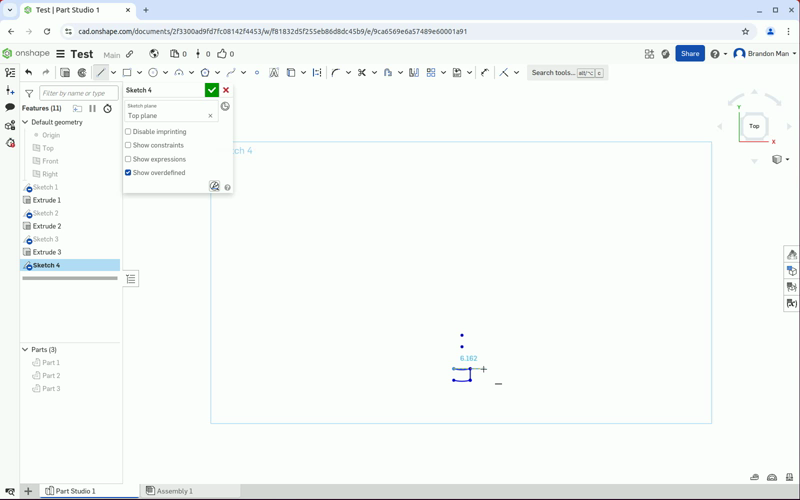
mouse_move(453, 380)
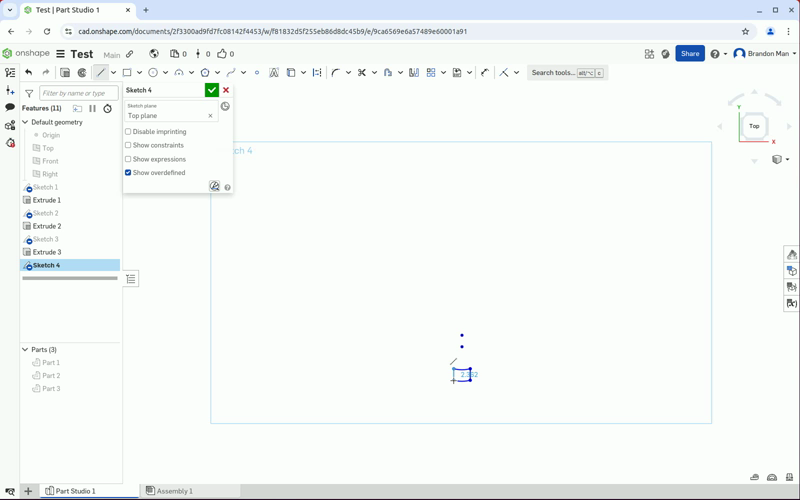
key_up(shift)
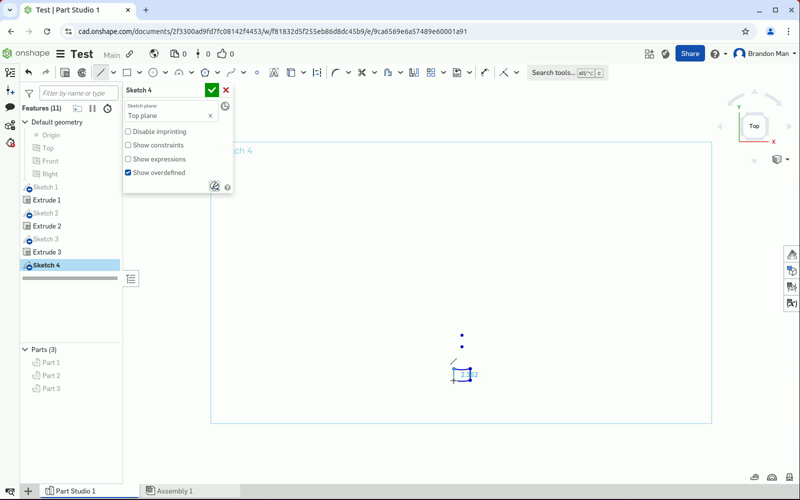
click(453, 380)
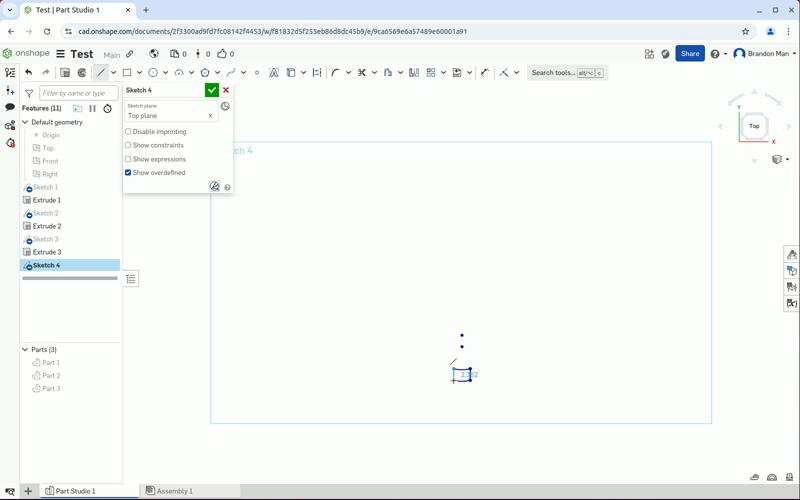
key(esc)
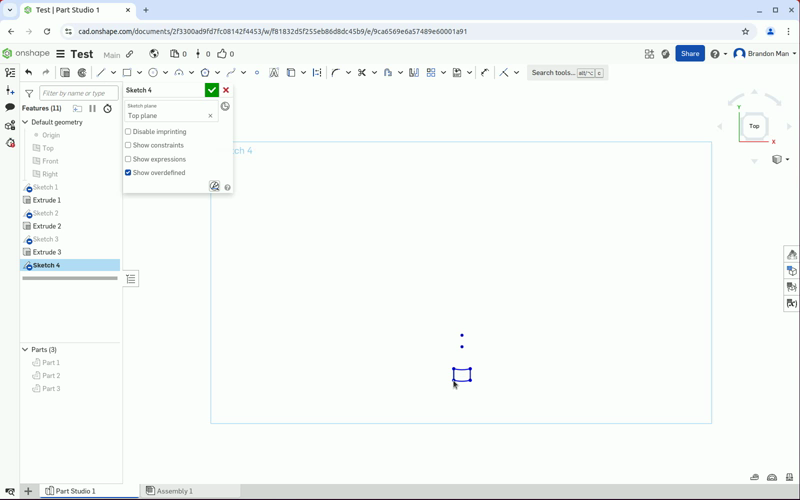
mouse_move(455, 372)
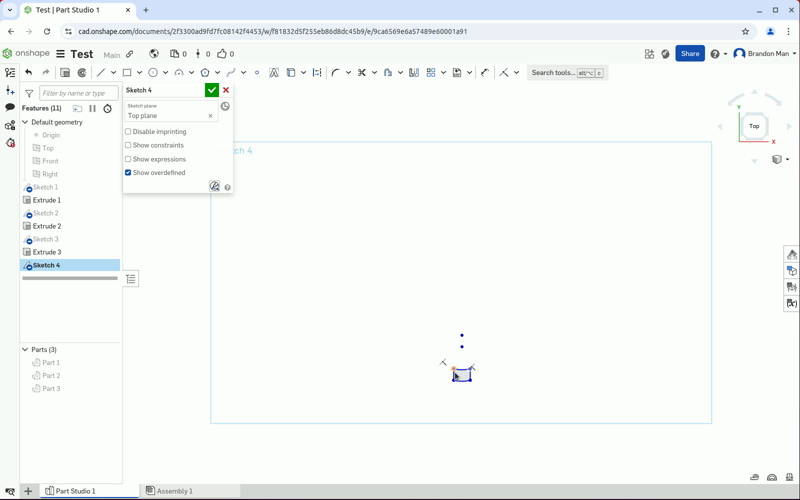
scroll(6)
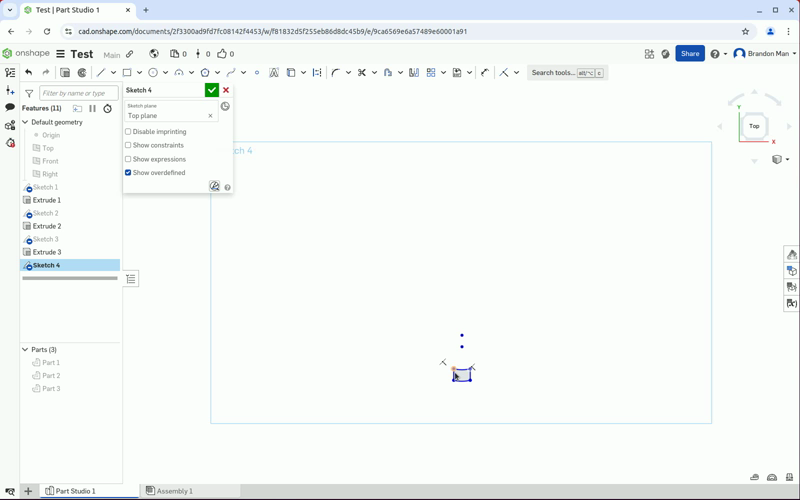
scroll(6)
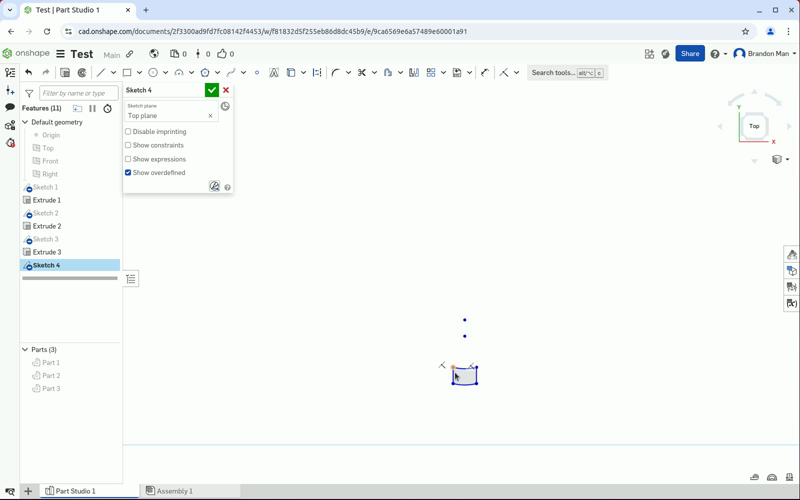
scroll(6)
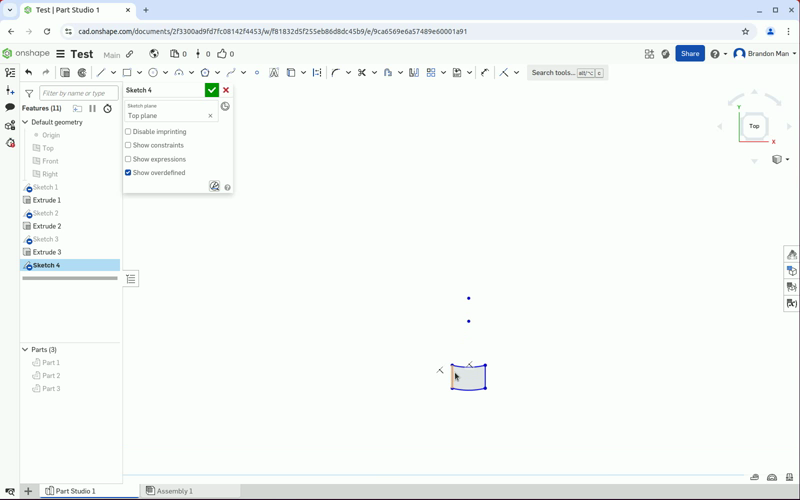
scroll(6)
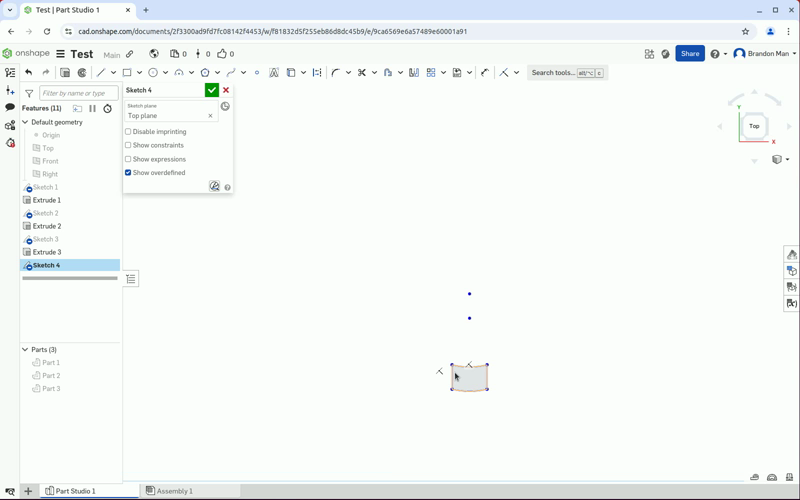
scroll(6)
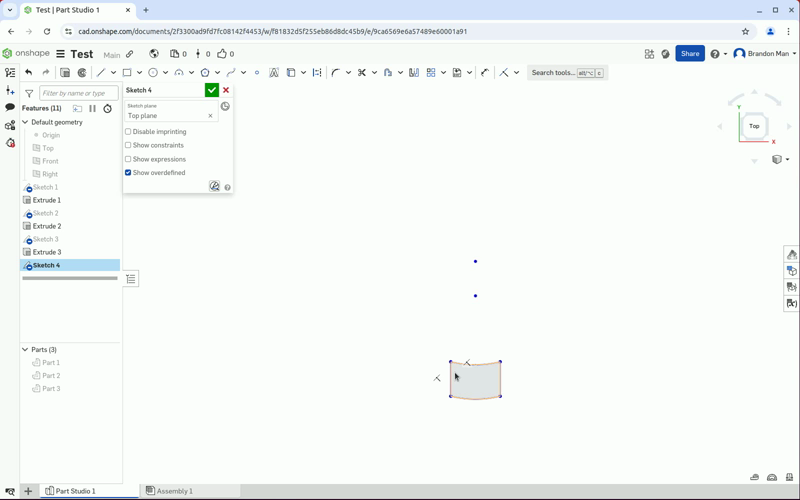
scroll(6)
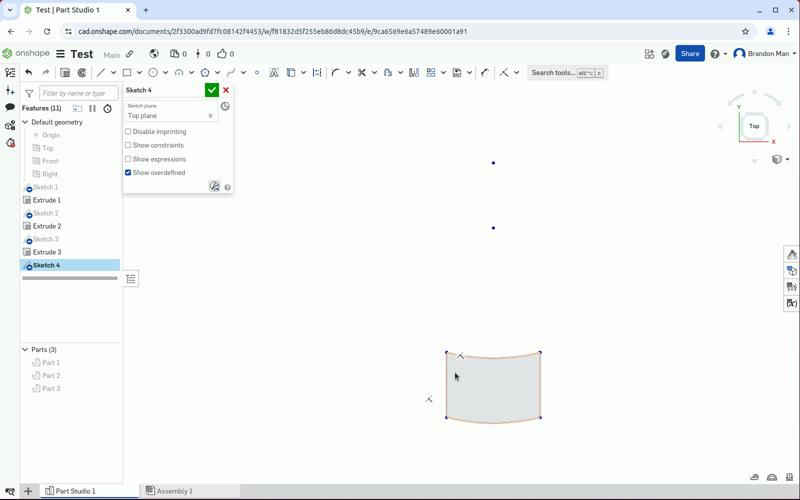
scroll(6)
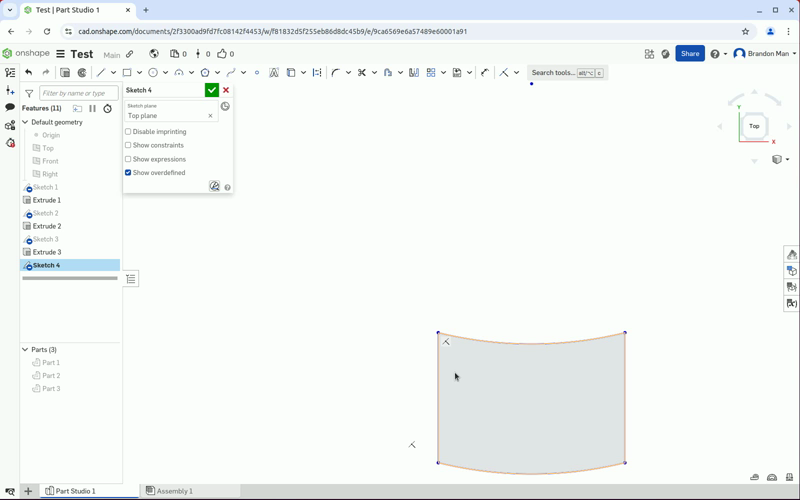
click(455, 372)
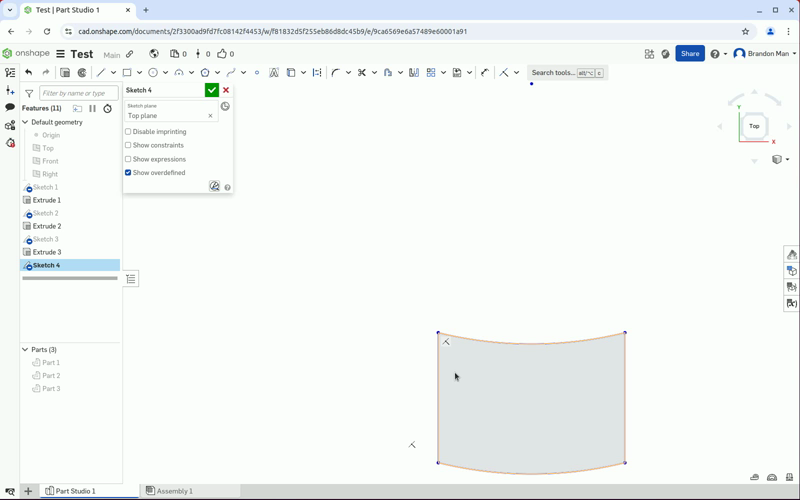
scroll(-6)
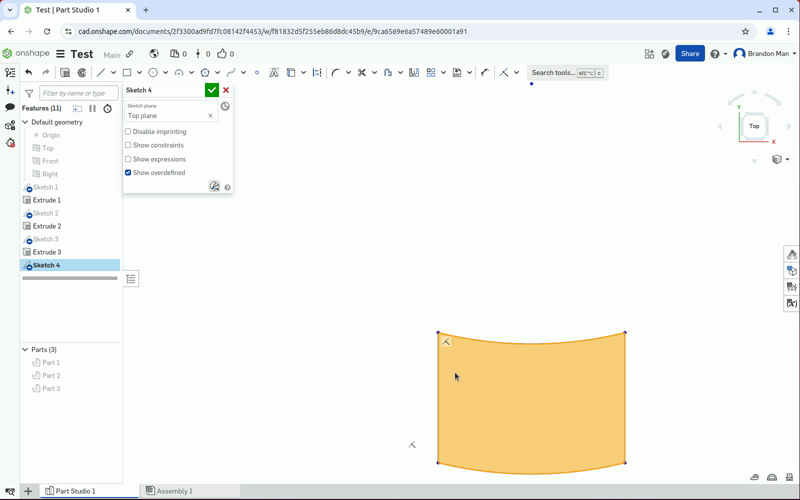
scroll(-6)
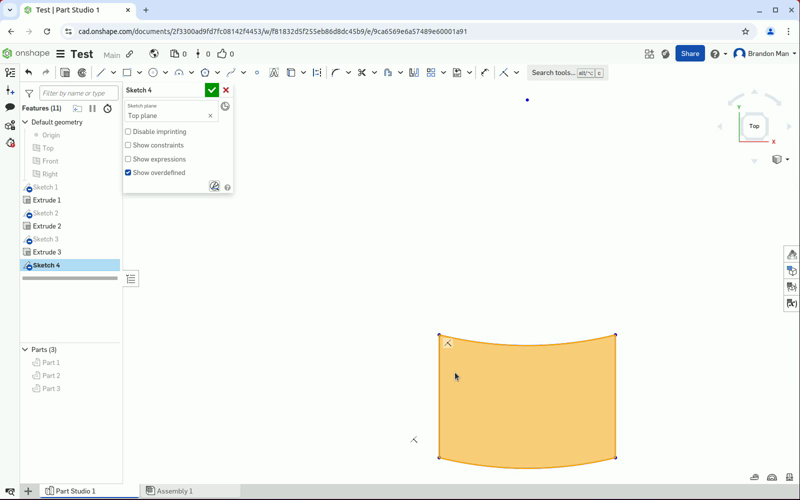
scroll(-6)
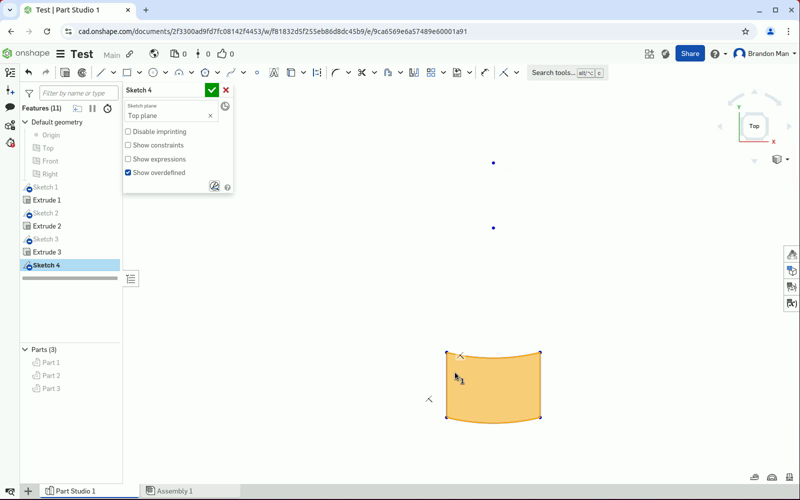
scroll(-6)
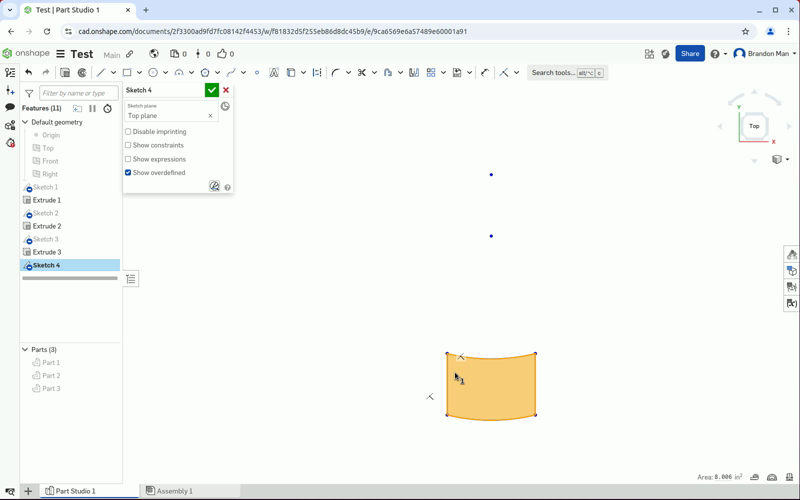
scroll(-6)
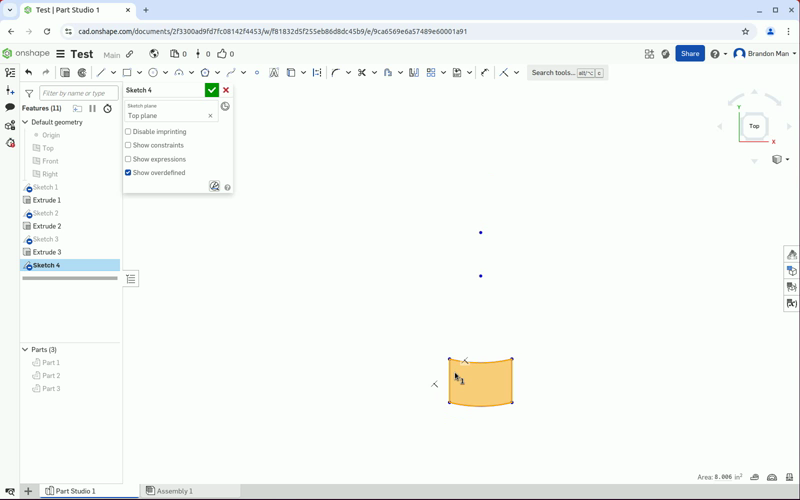
scroll(-6)
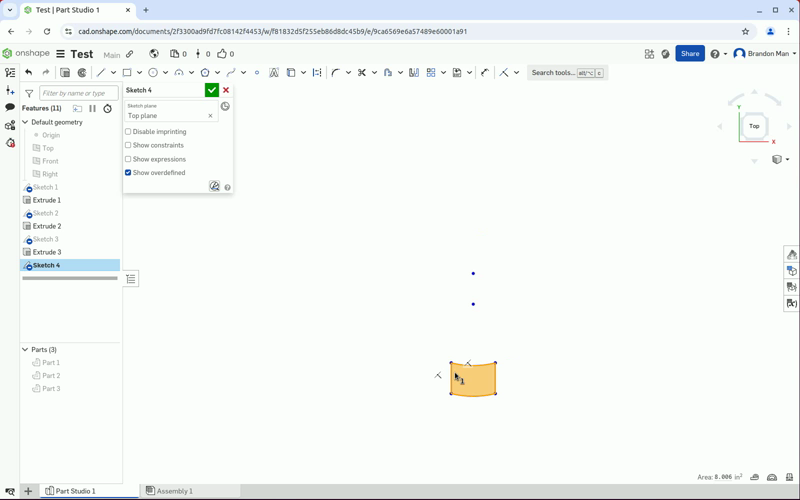
scroll(-6)
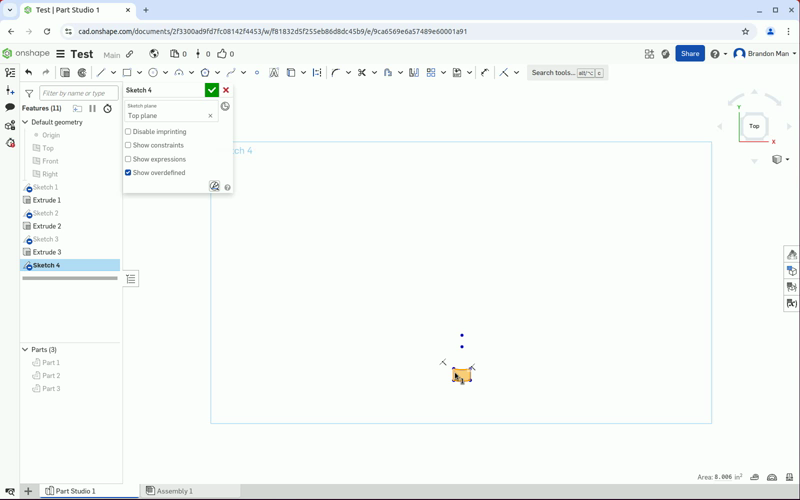
mouse_move(73, 352)
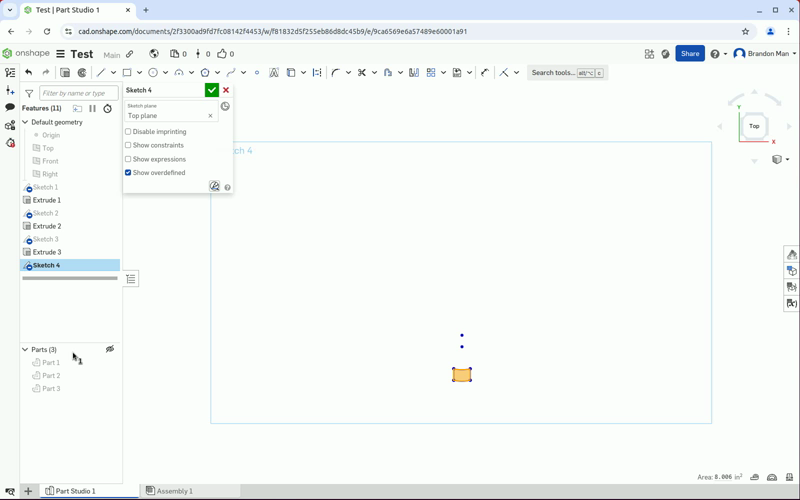
key(shift+y)
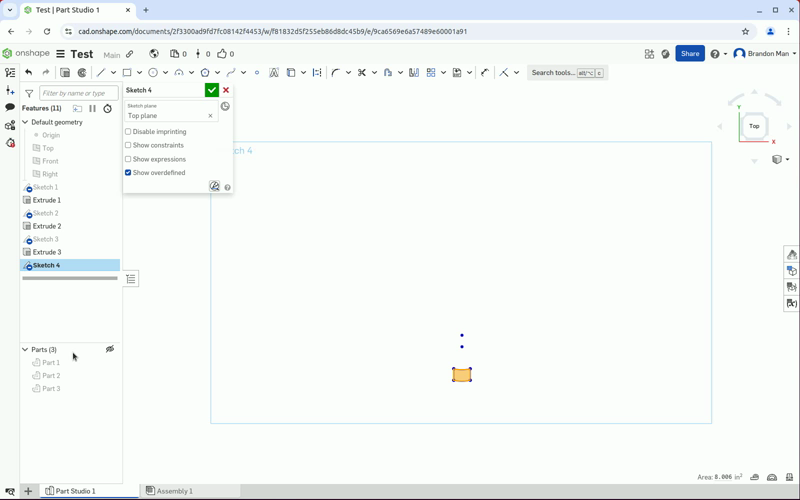
key(shift+e)
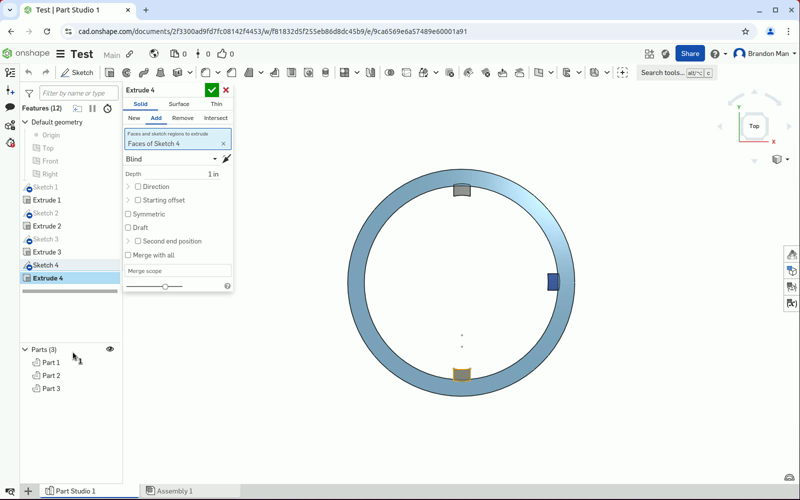
mouse_move(143, 106)
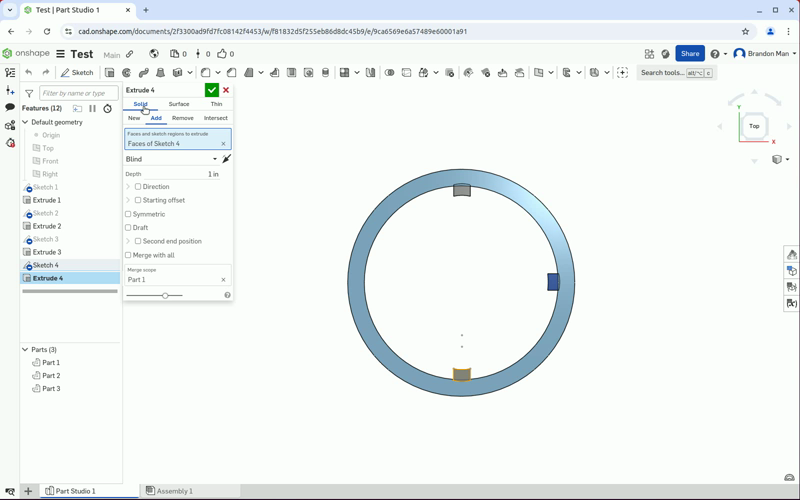
click(143, 106)
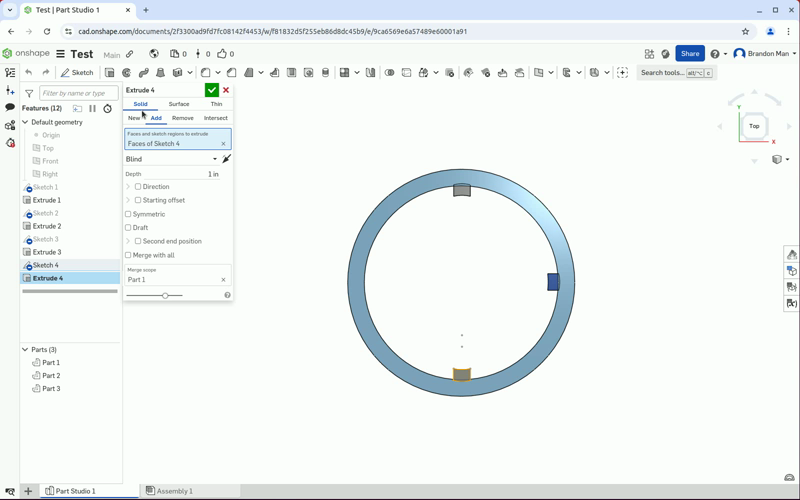
mouse_move(137, 120)
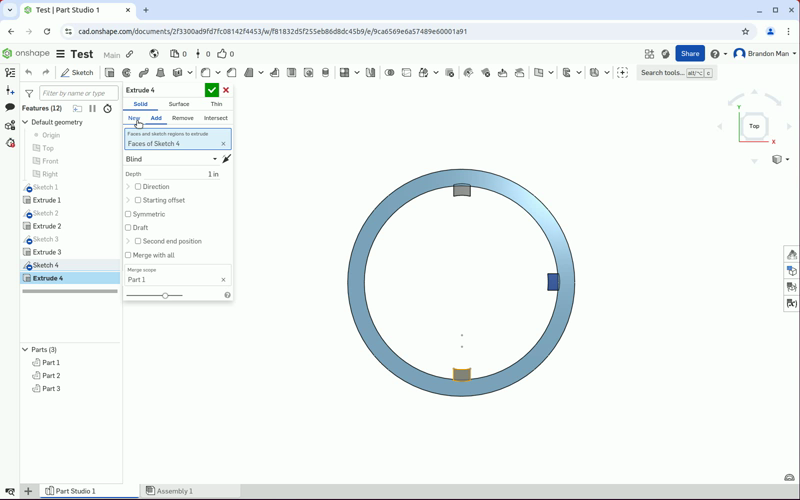
click(137, 120)
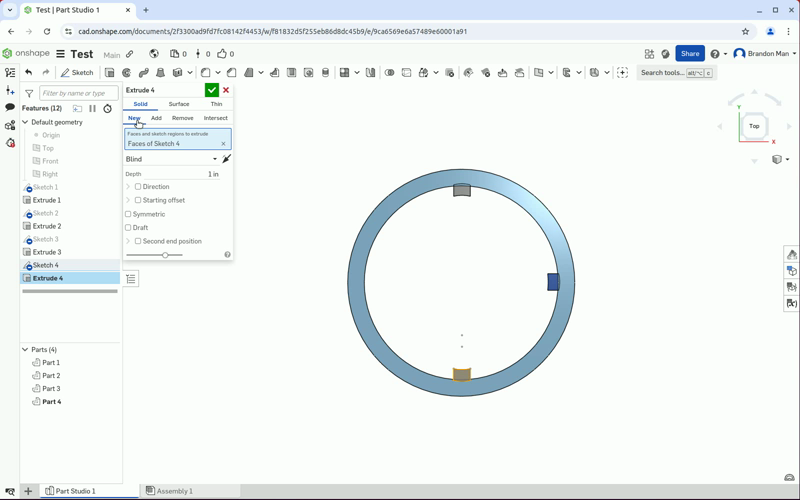
key(tab, 4)
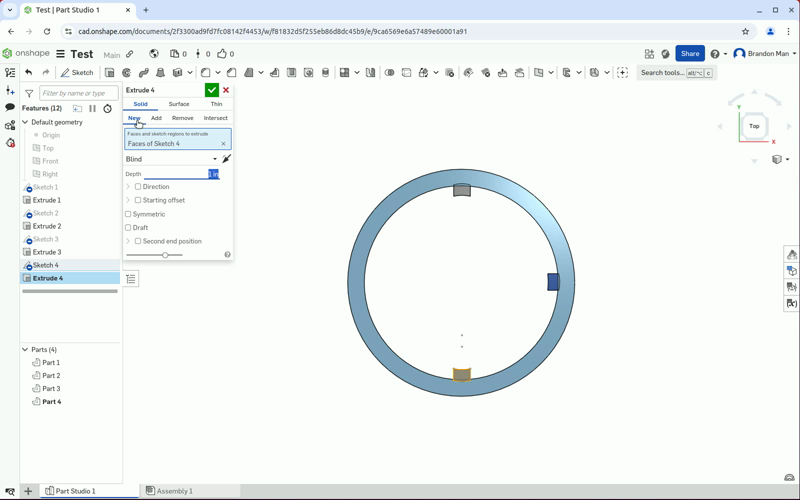
text(-6.258)
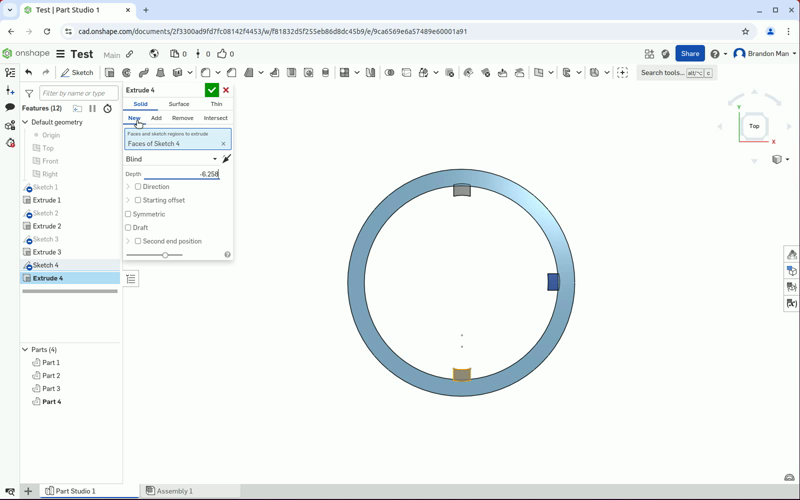
key(enter)
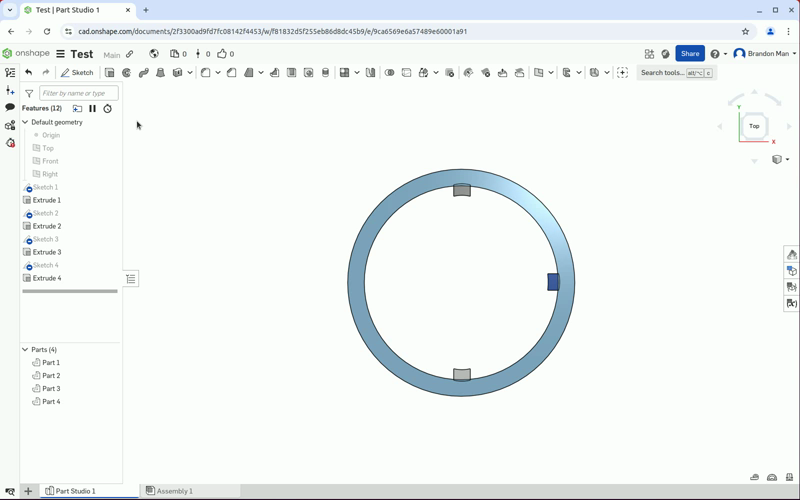
key(shift+h)
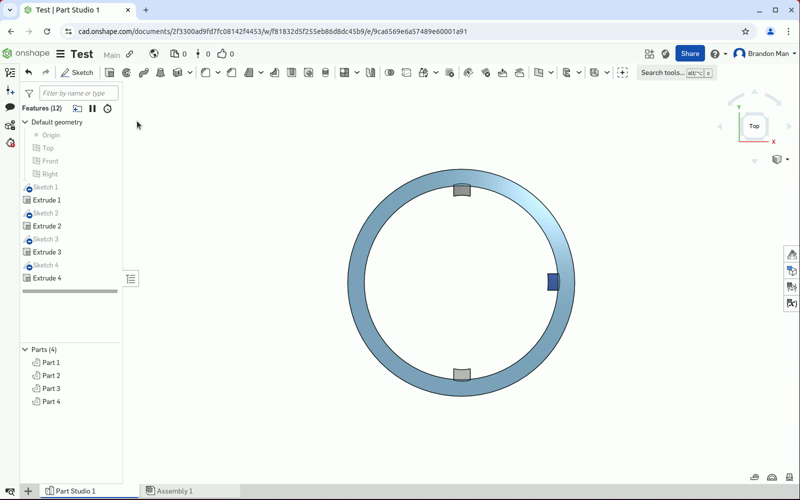
key(shift+h)
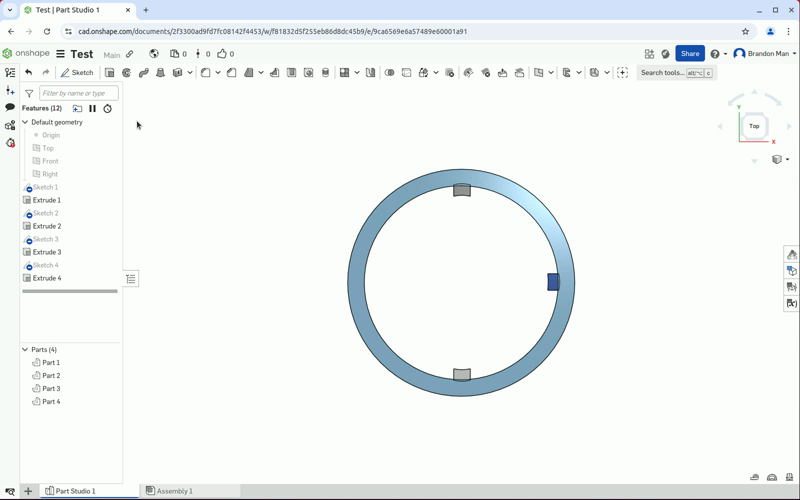
mouse_move(73, 189)
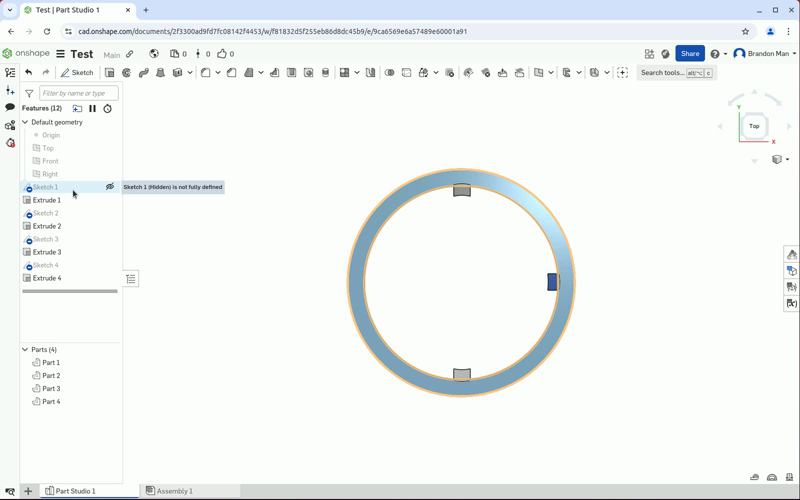
click(73, 189)
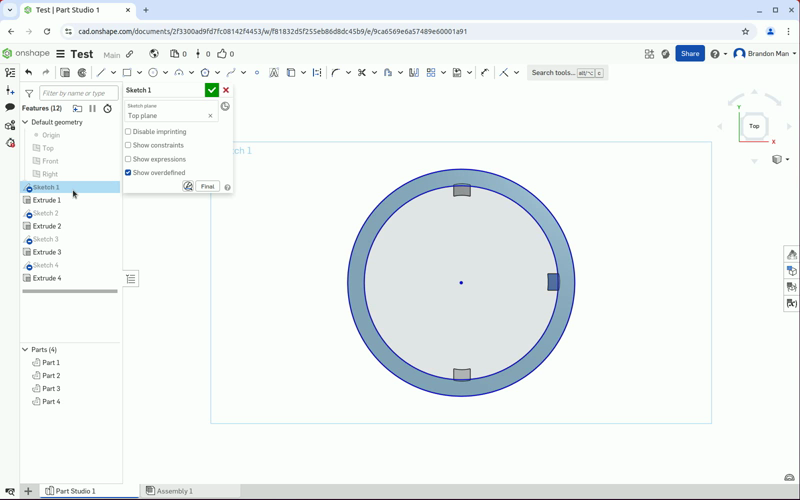
mouse_move(229, 92)
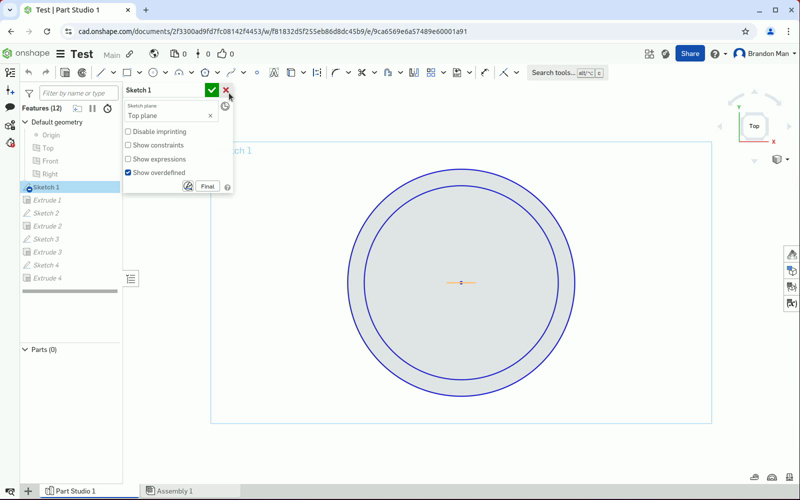
click(229, 92)
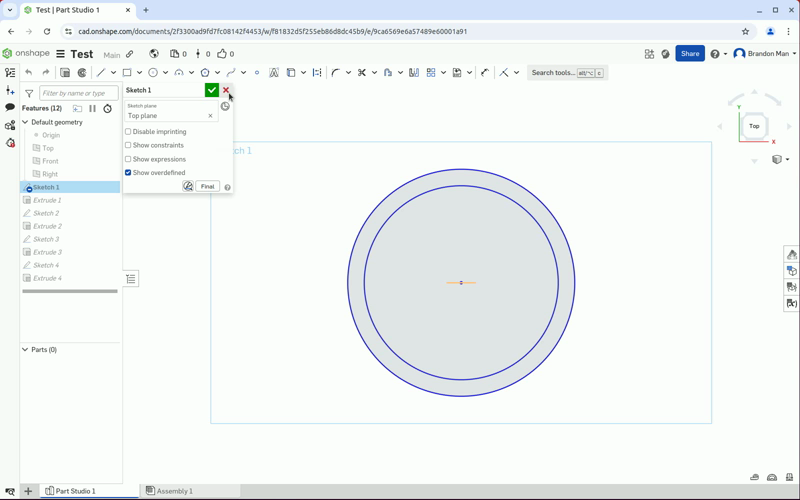
key(shift+s)
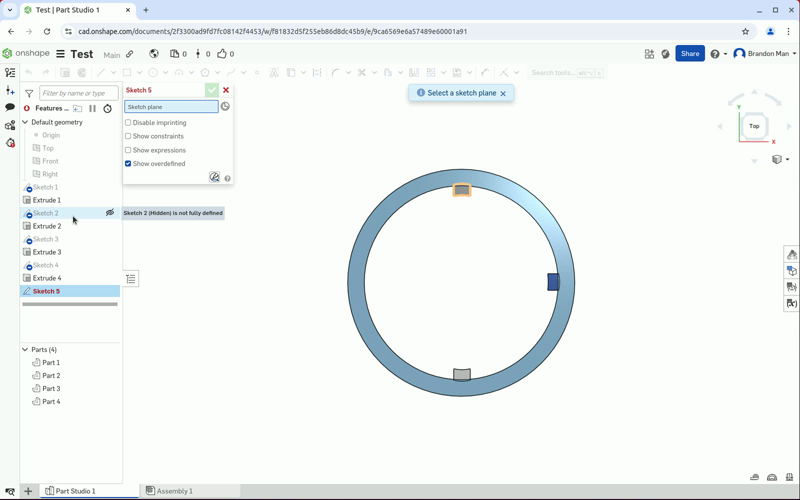
scroll(3)
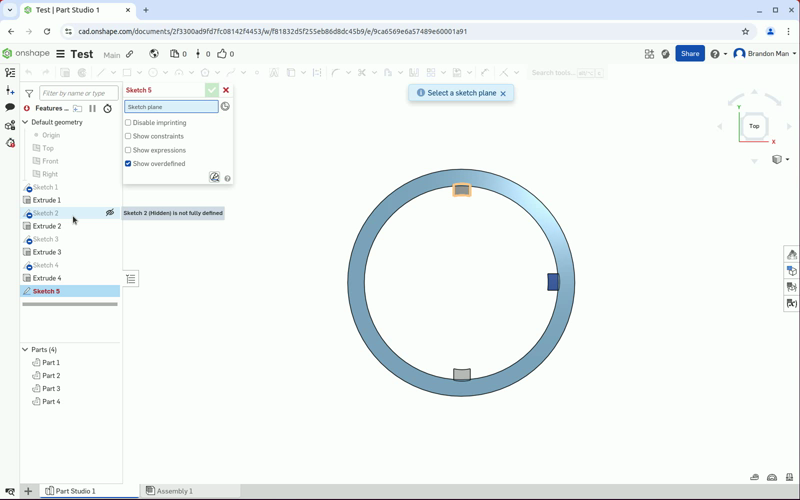
mouse_move(73, 150)
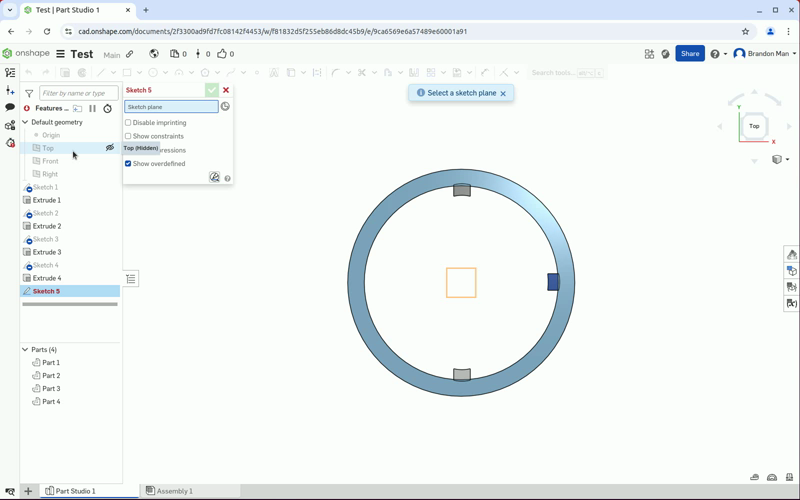
click(73, 150)
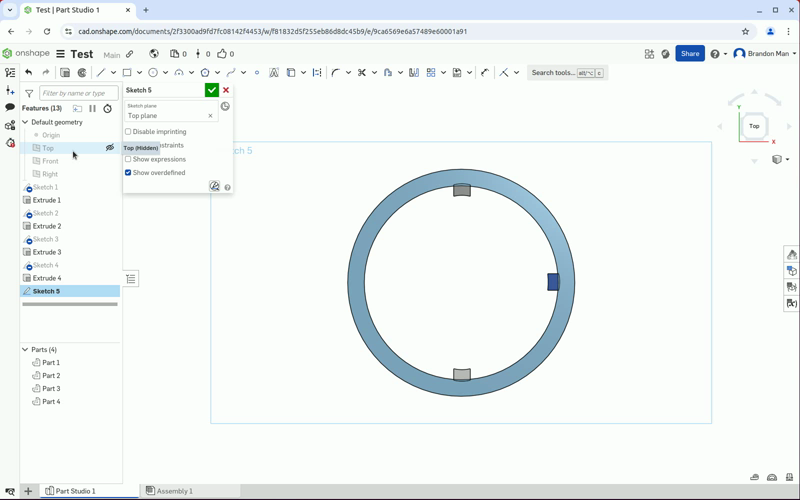
mouse_move(73, 352)
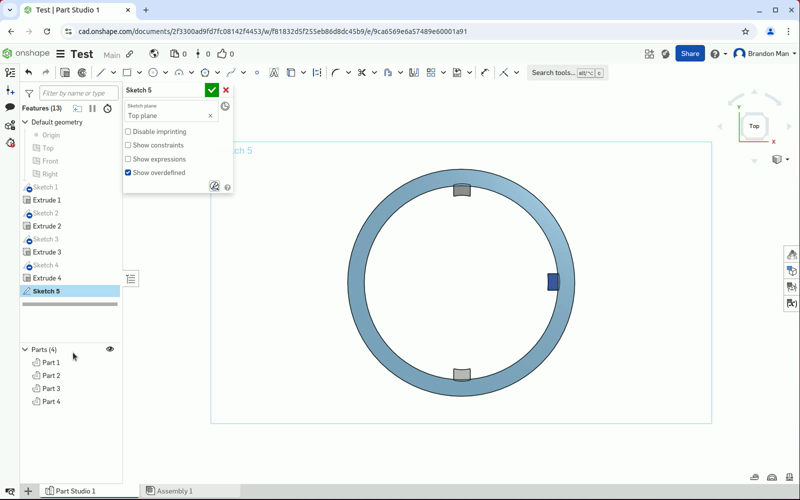
key(y)
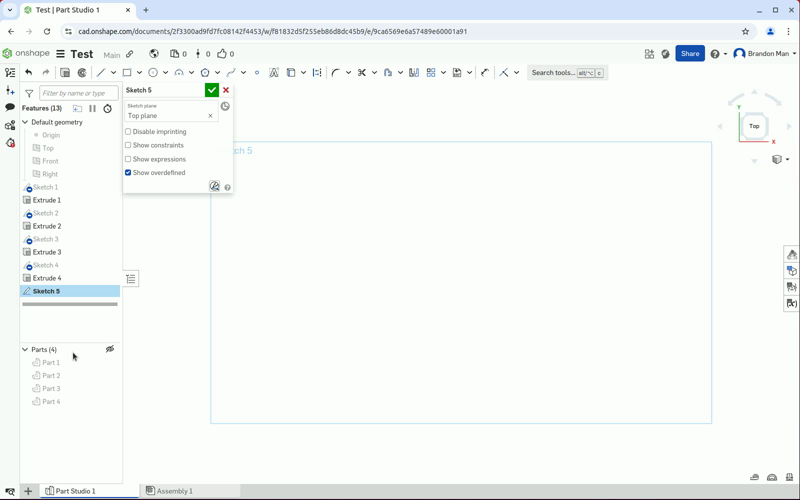
key(l)
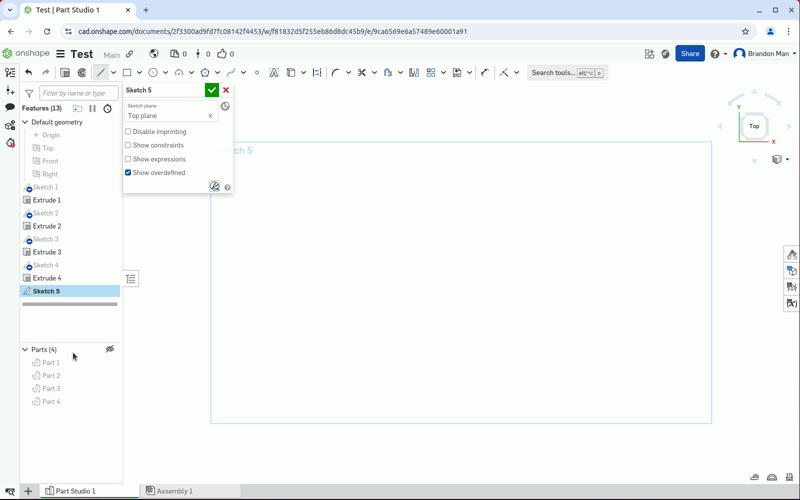
key_down(shift)
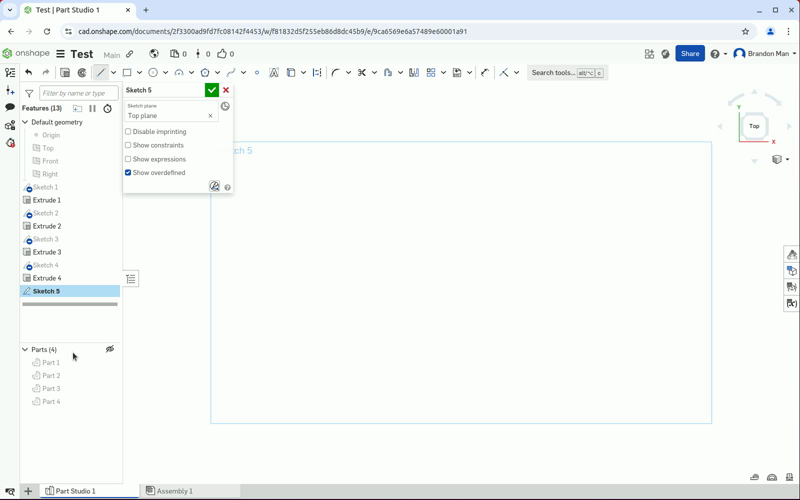
mouse_move(363, 290)
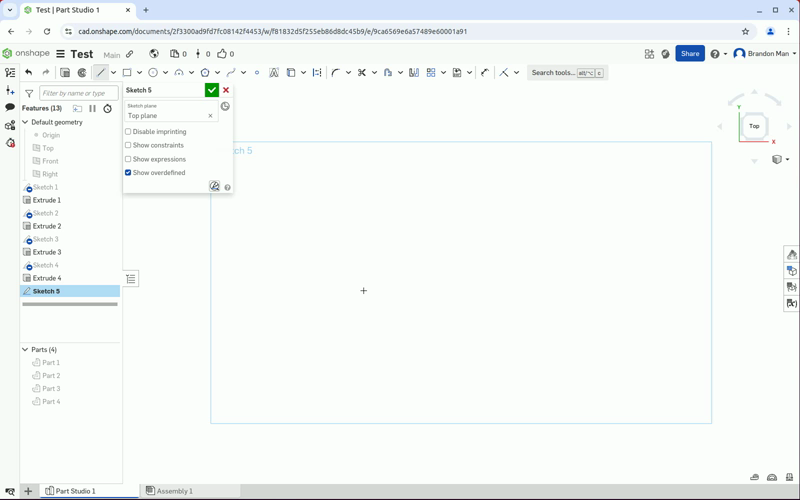
click(363, 290)
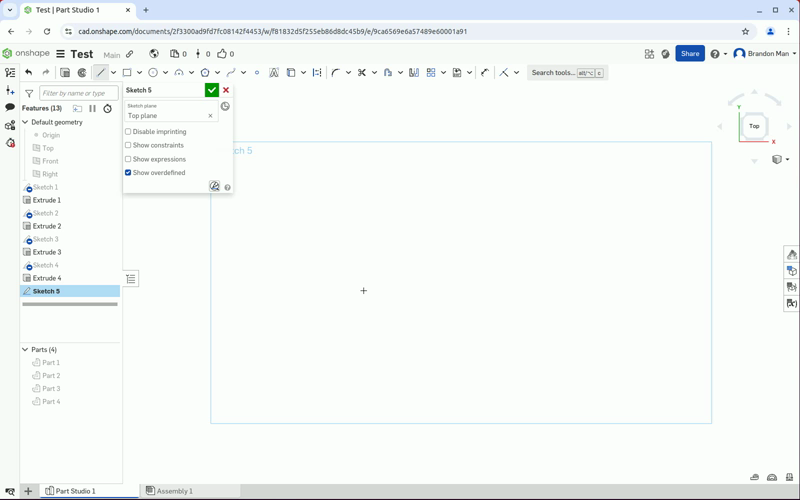
key_up(shift)
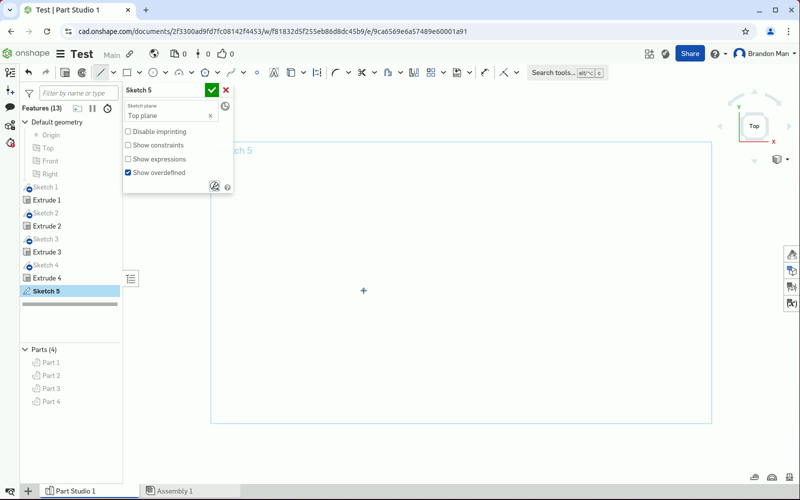
key_down(shift)
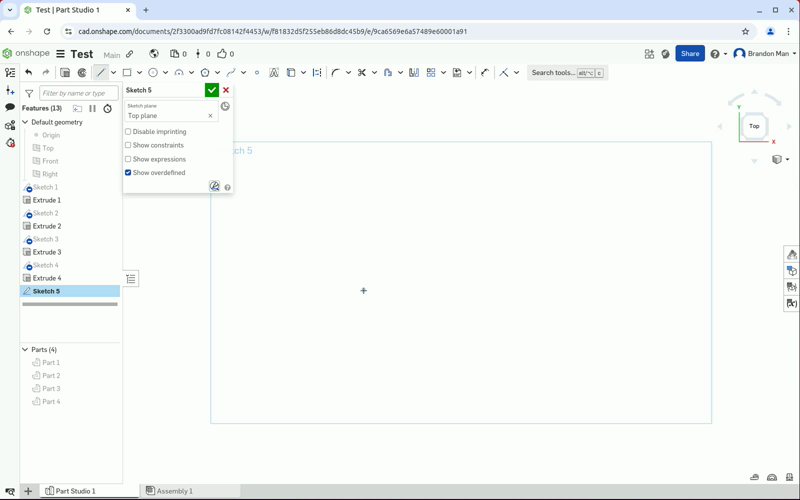
mouse_move(393, 290)
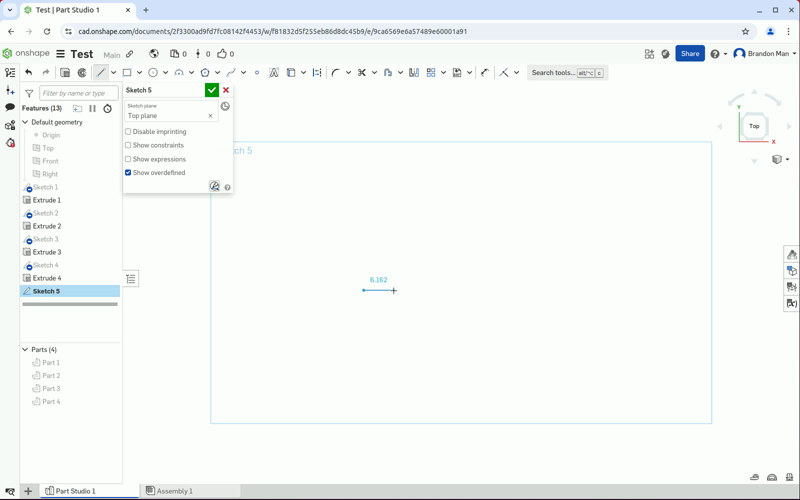
mouse_move(374, 290)
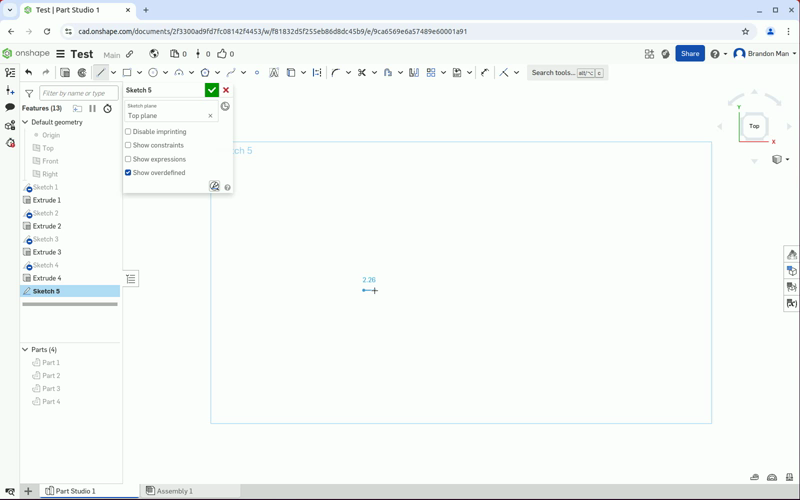
click(374, 290)
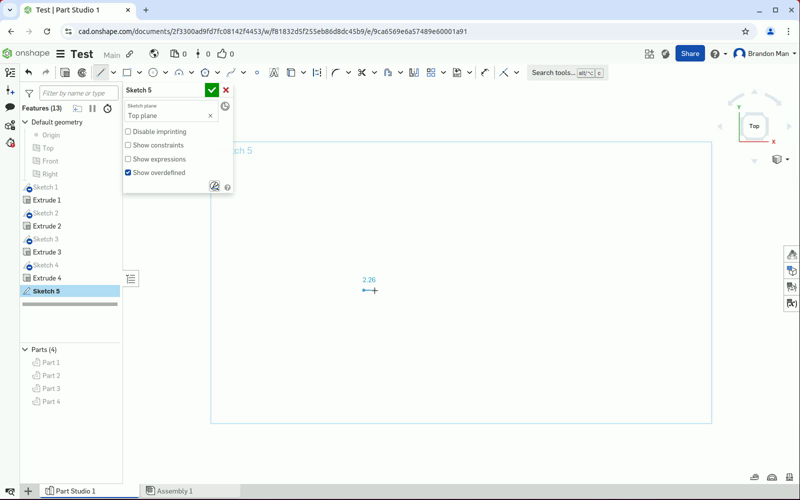
key_up(shift)
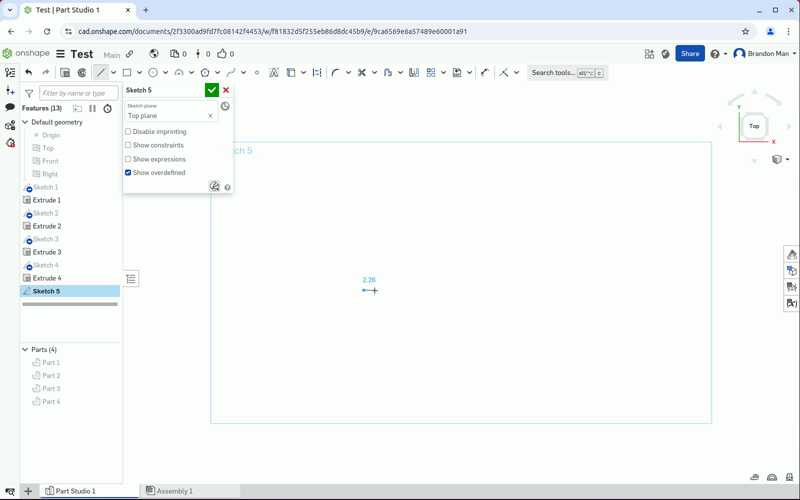
key(esc)
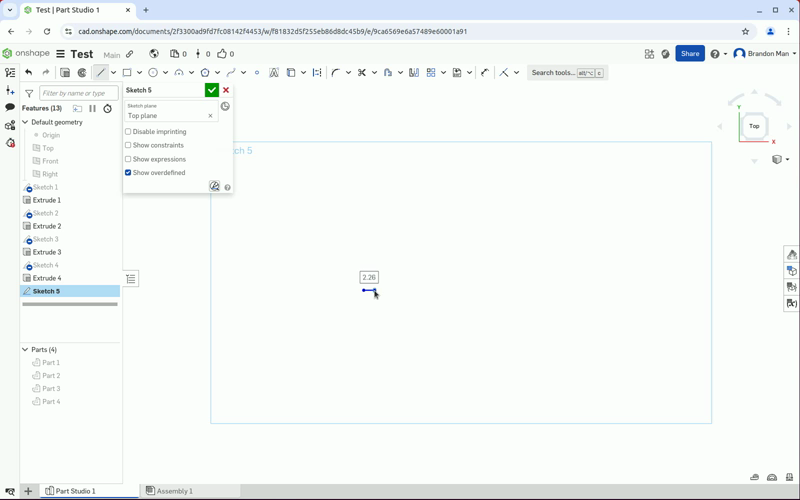
key(a)
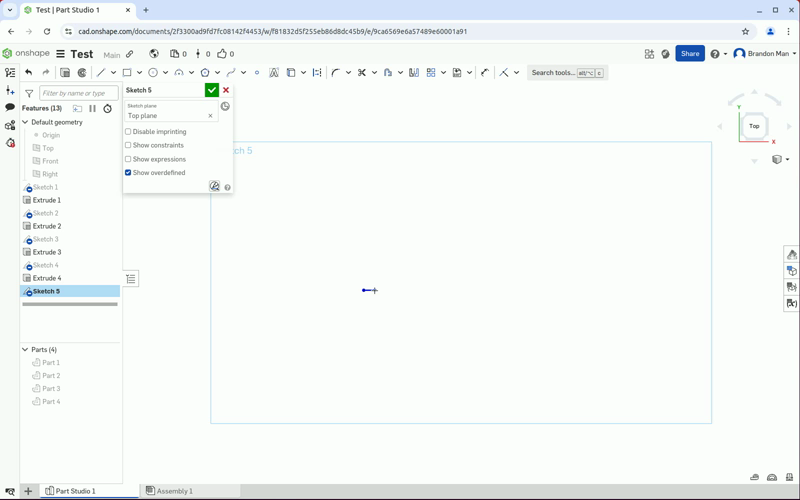
mouse_move(374, 290)
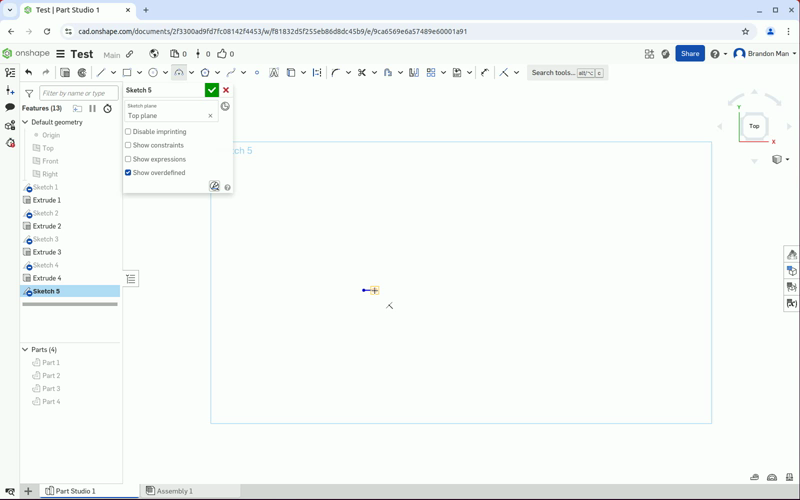
click(374, 290)
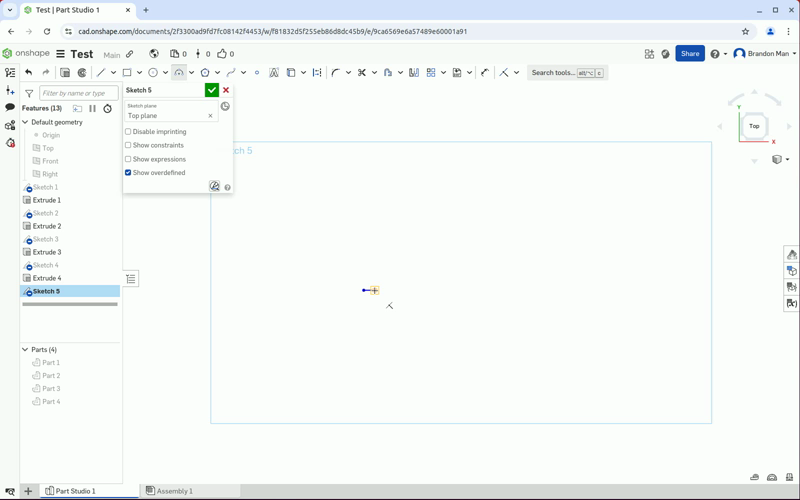
key_down(shift)
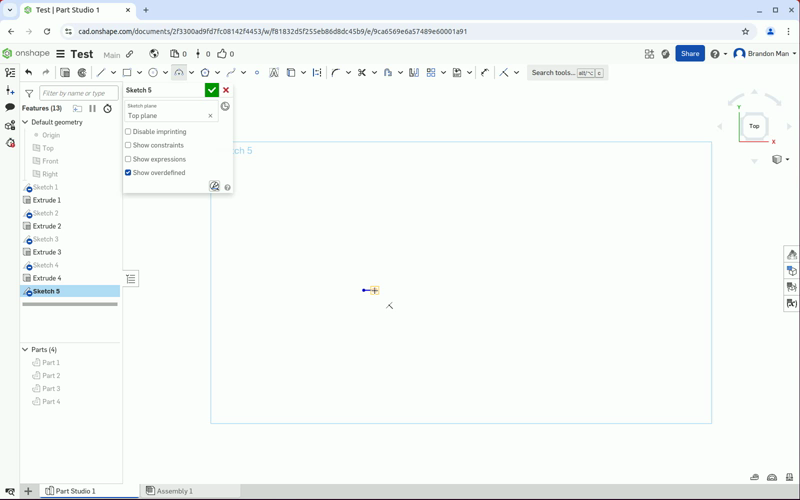
mouse_move(374, 273)
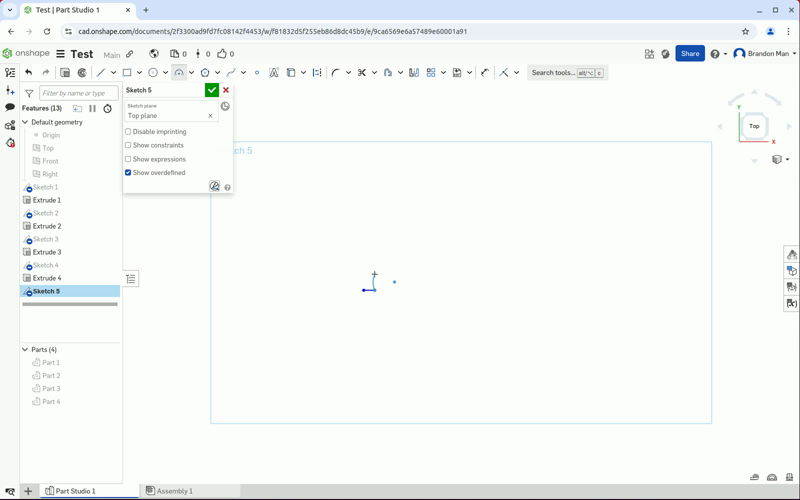
click(374, 273)
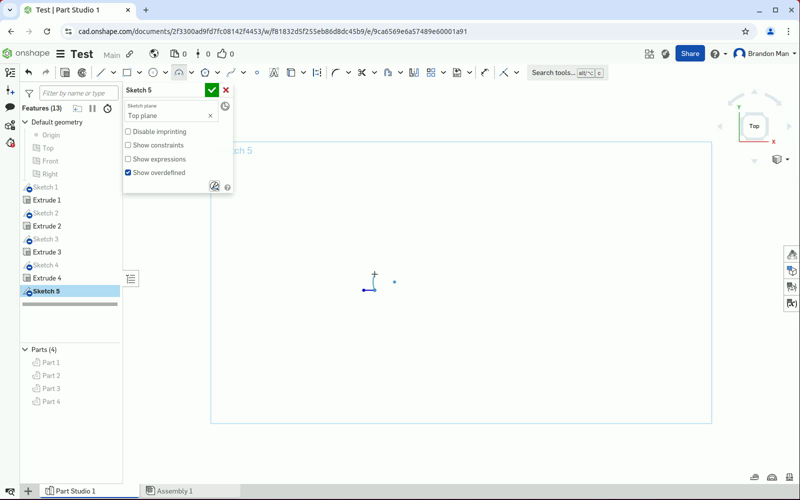
mouse_move(374, 281)
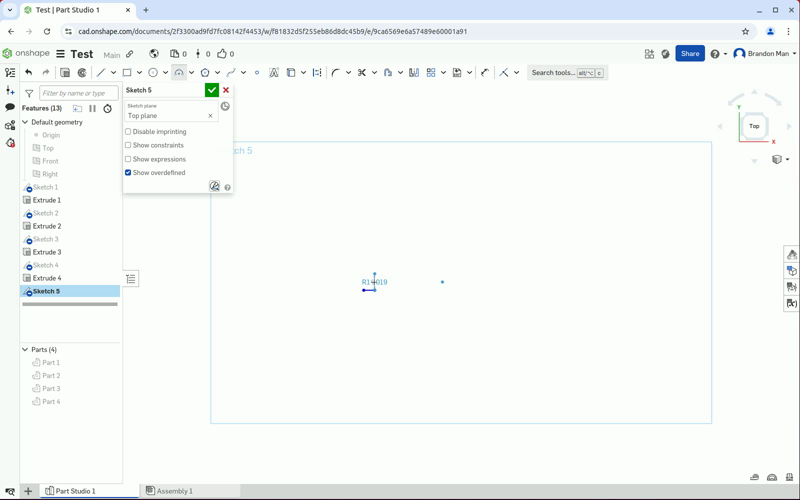
click(374, 281)
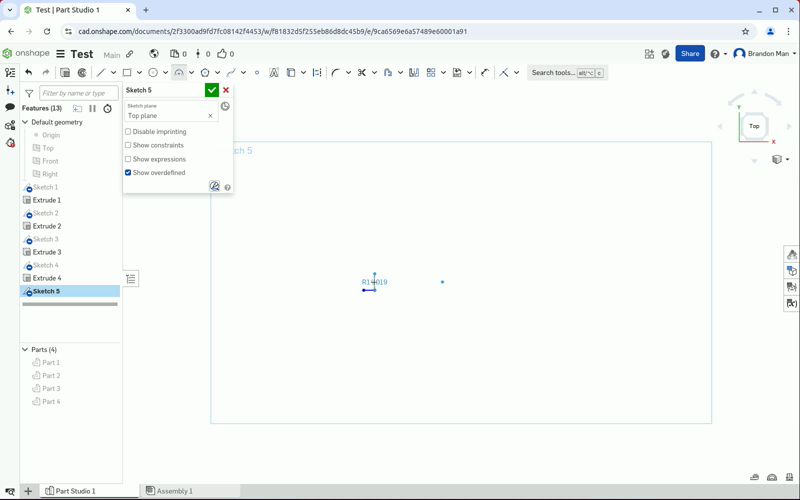
key_up(shift)
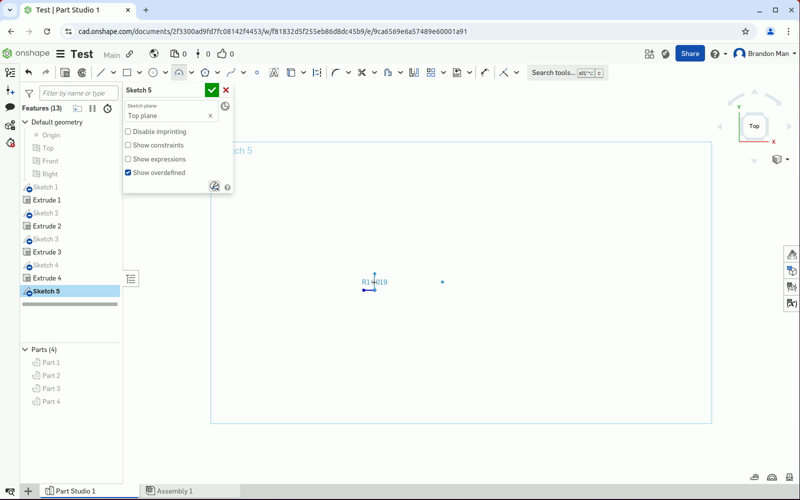
key(esc)
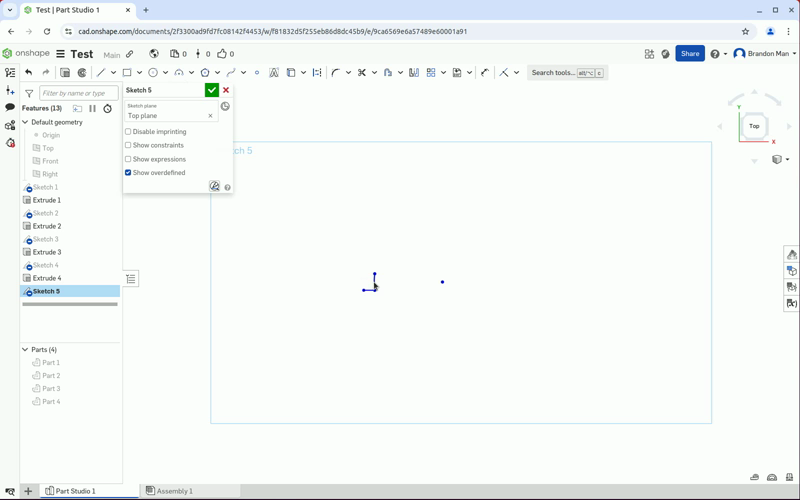
key(l)
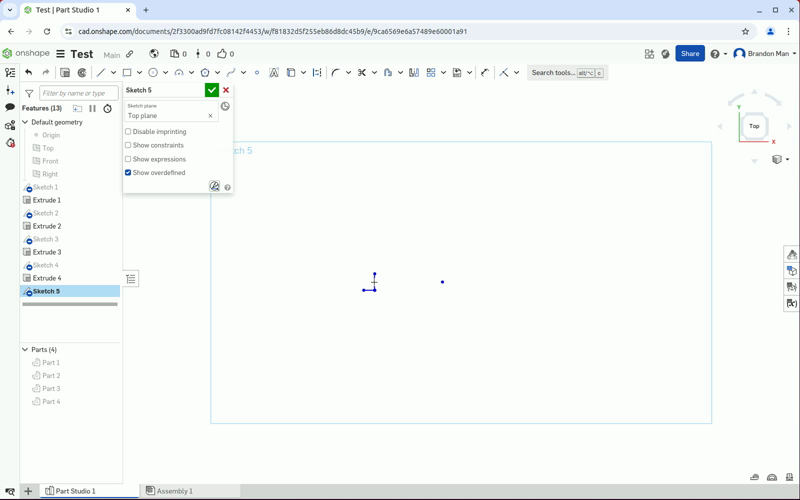
mouse_move(374, 273)
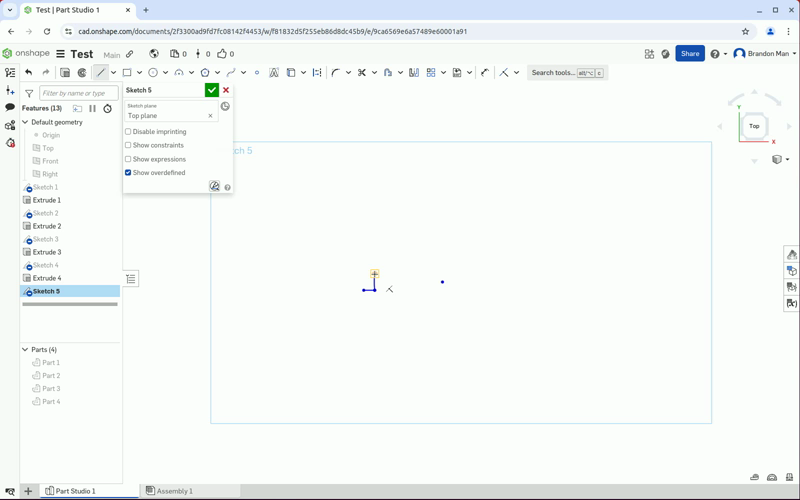
click(374, 273)
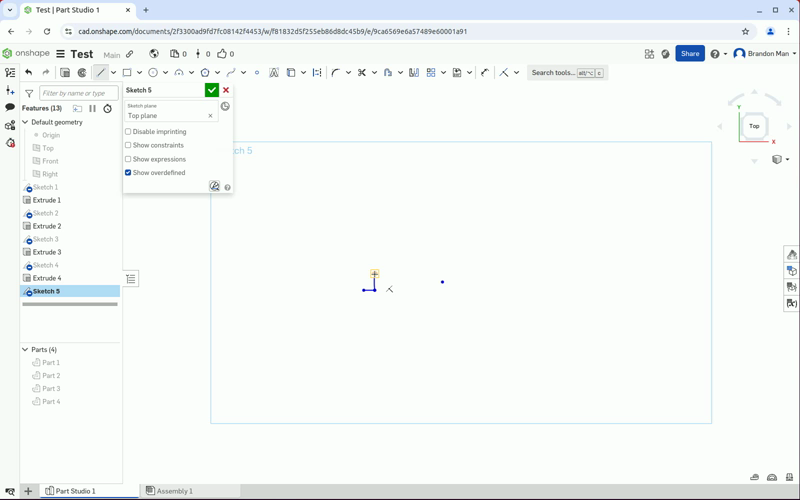
key_down(shift)
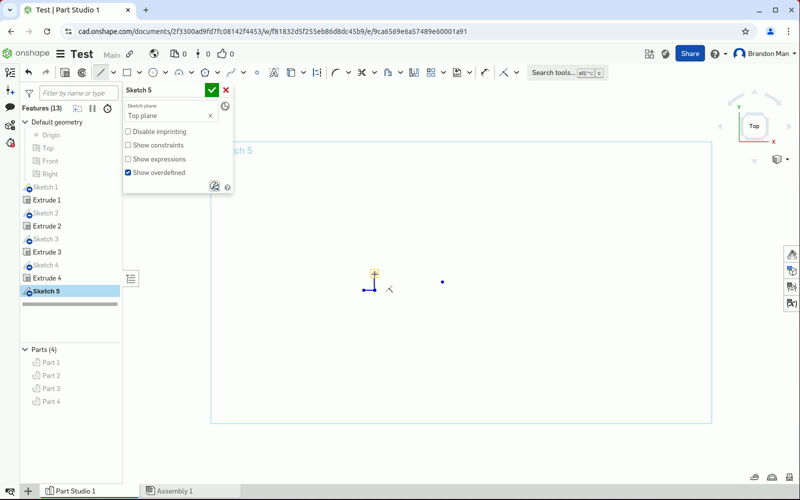
mouse_move(404, 273)
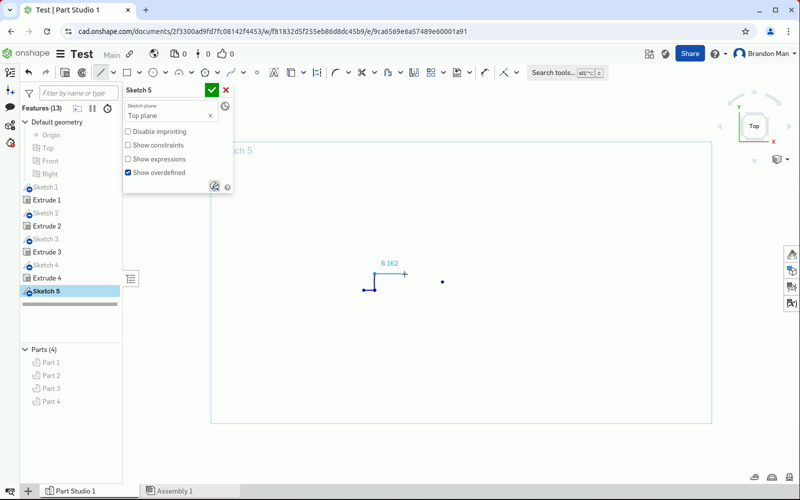
mouse_move(363, 273)
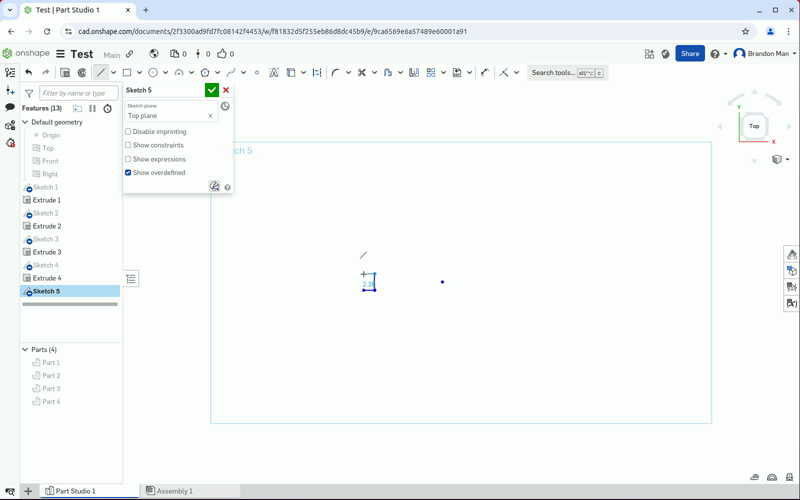
click(363, 273)
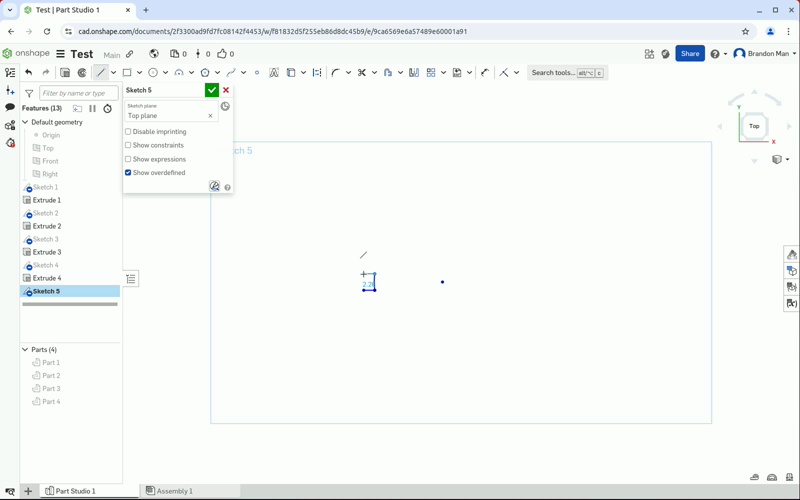
key_up(shift)
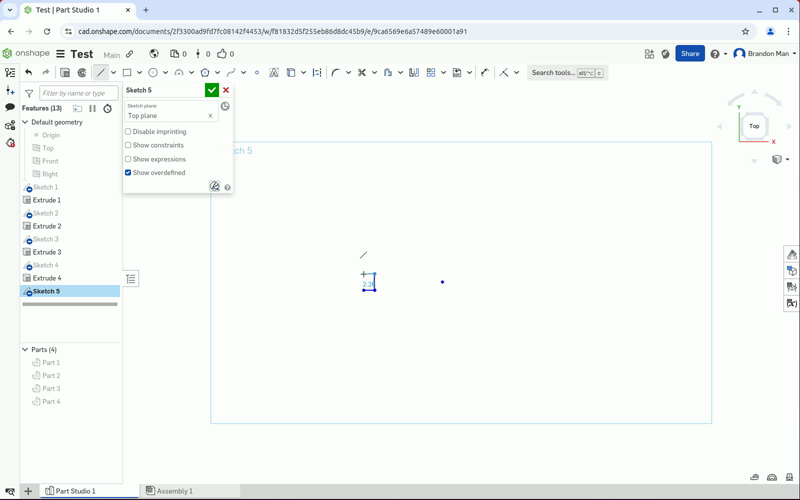
key(esc)
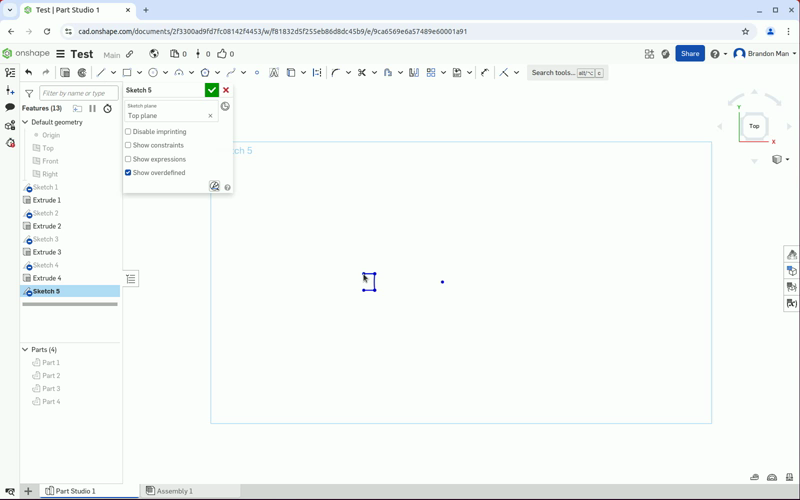
key(a)
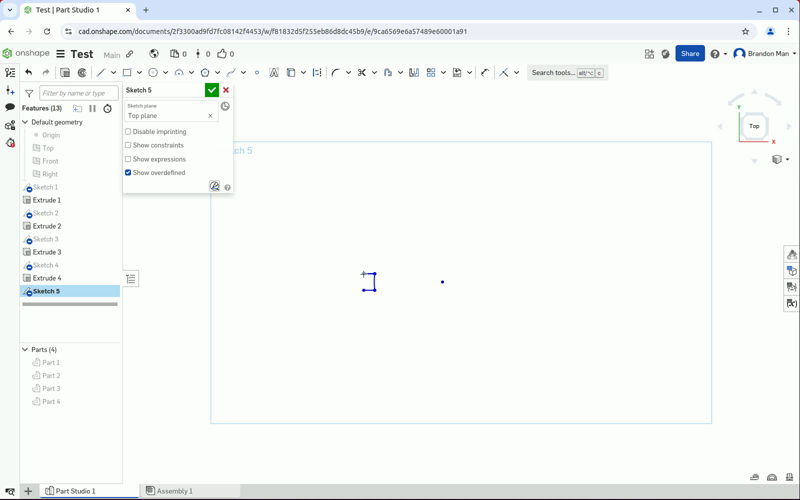
mouse_move(363, 273)
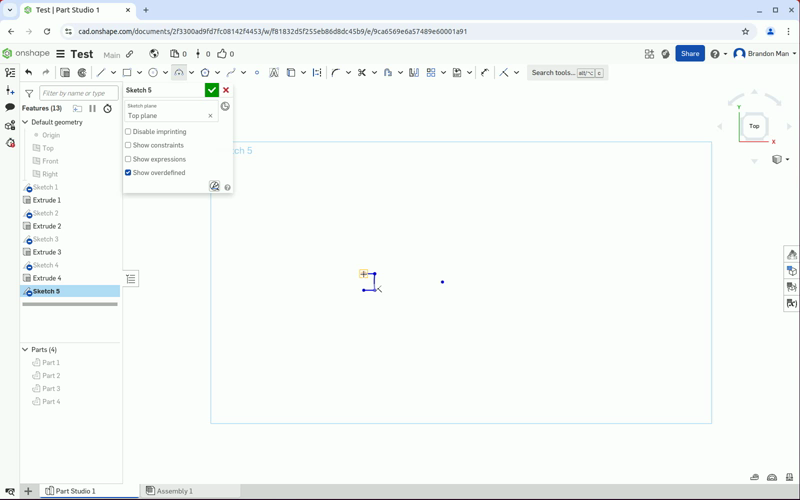
click(363, 273)
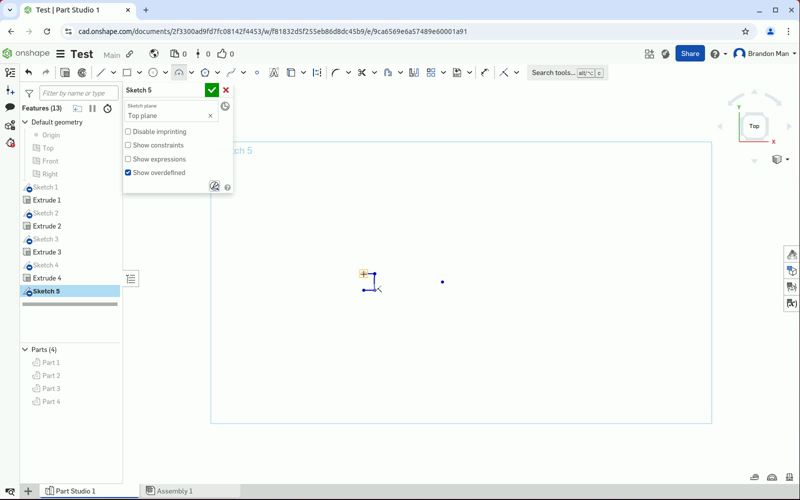
mouse_move(363, 290)
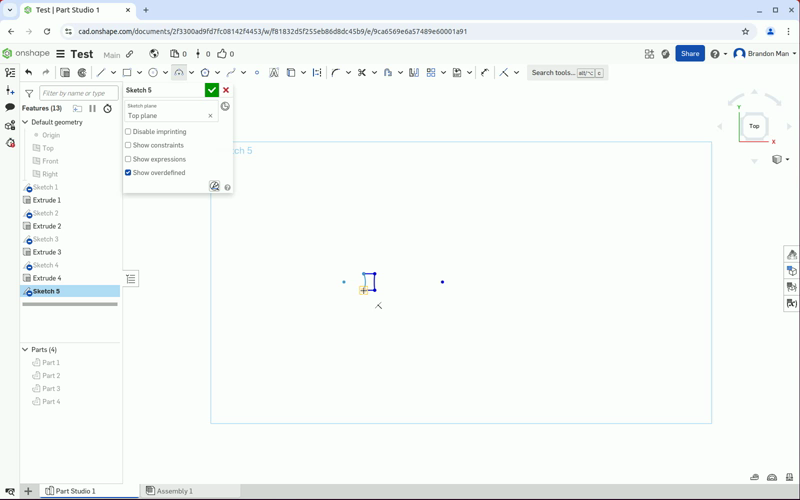
click(363, 290)
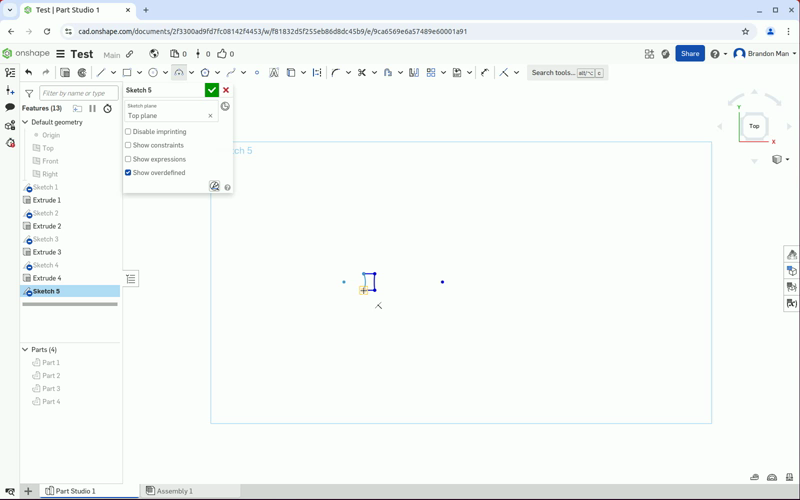
key_down(shift)
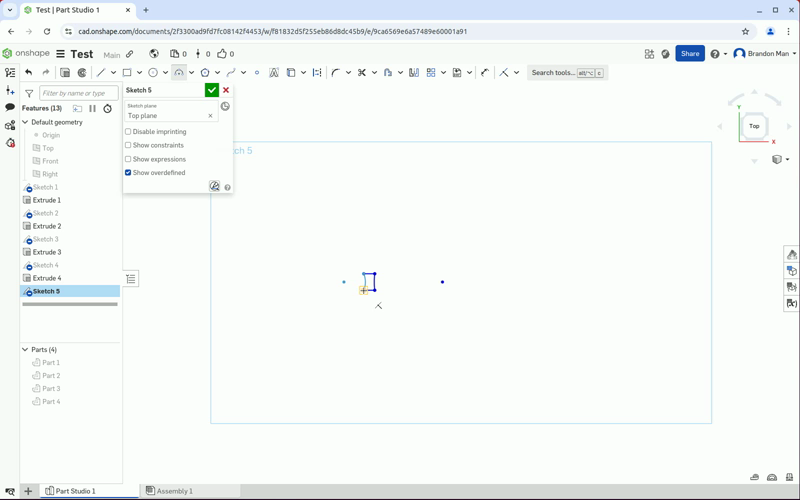
mouse_move(362, 281)
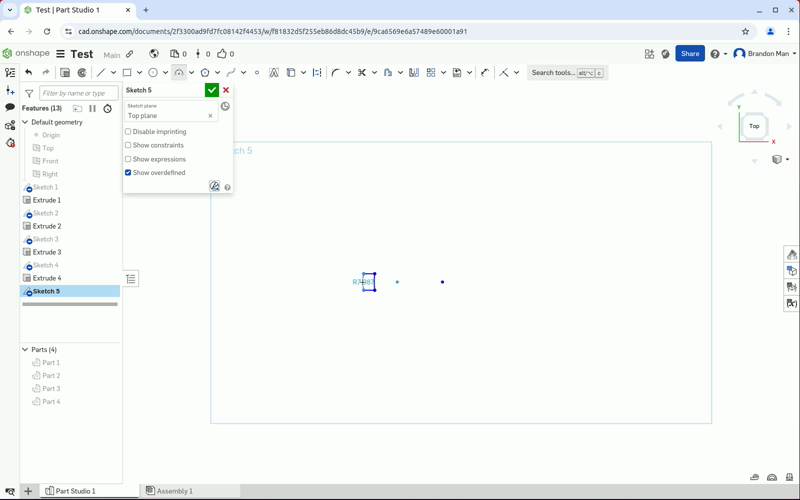
click(362, 281)
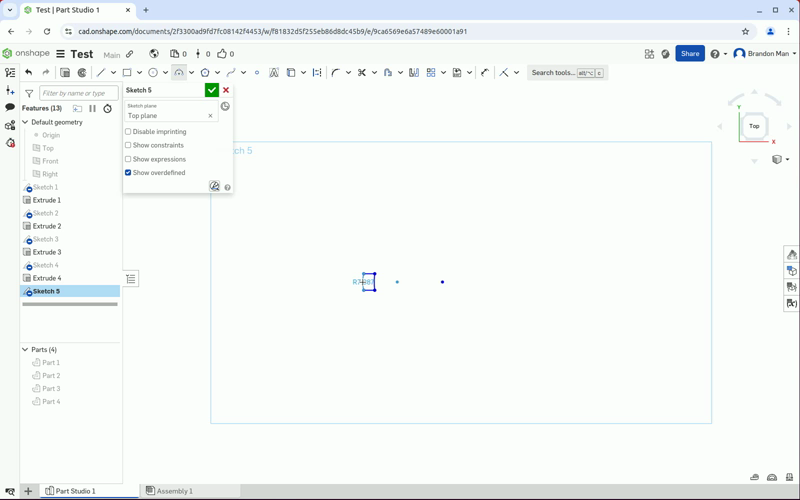
key_up(shift)
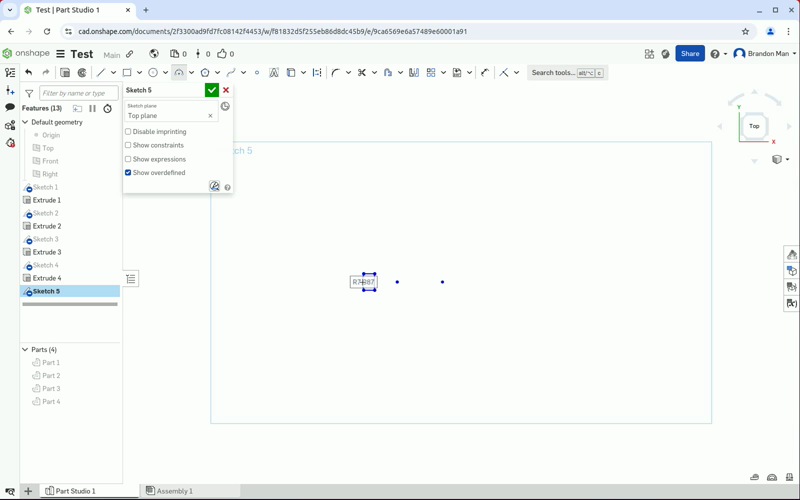
key(esc)
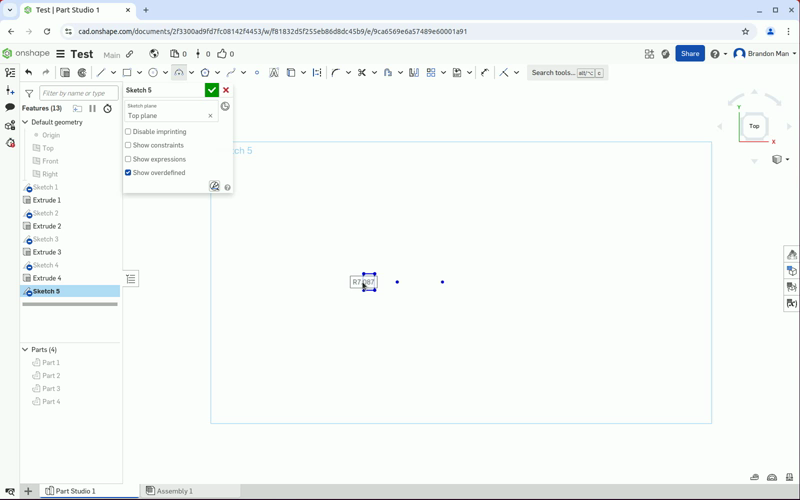
mouse_move(372, 284)
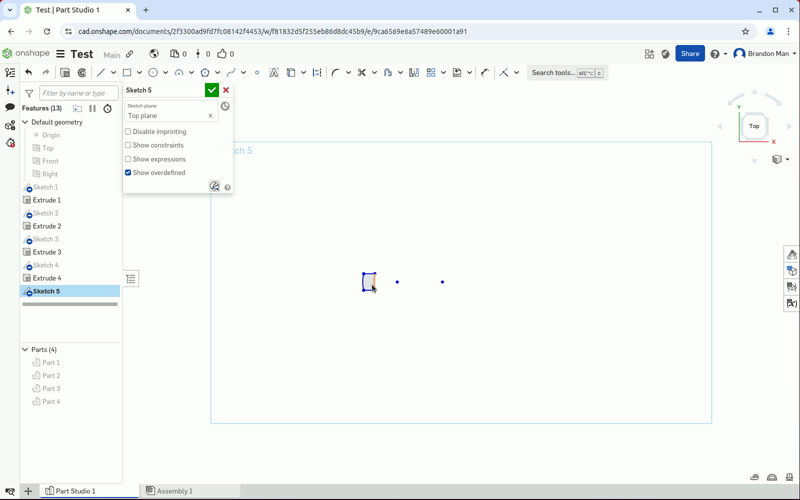
scroll(6)
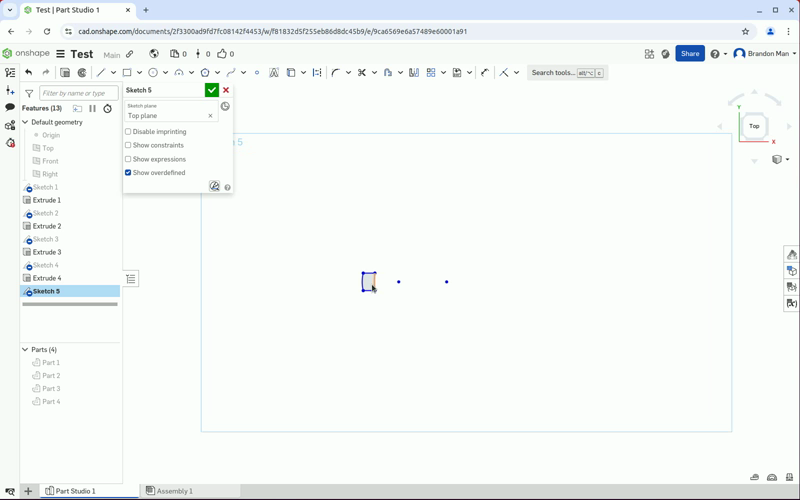
scroll(6)
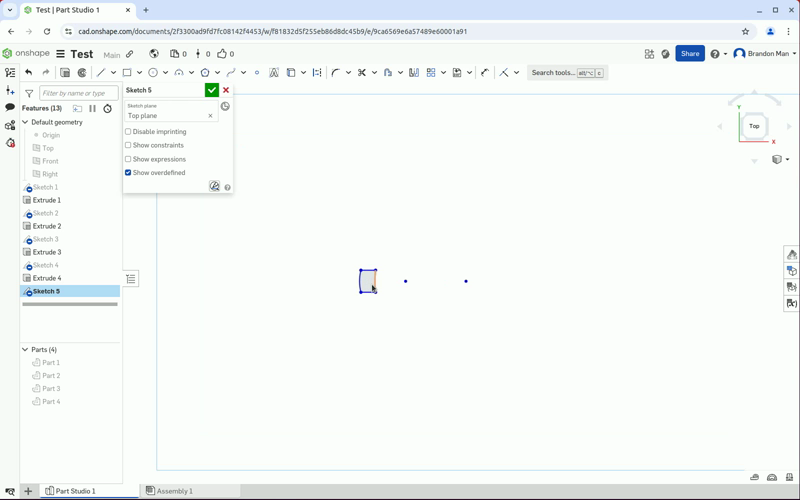
scroll(6)
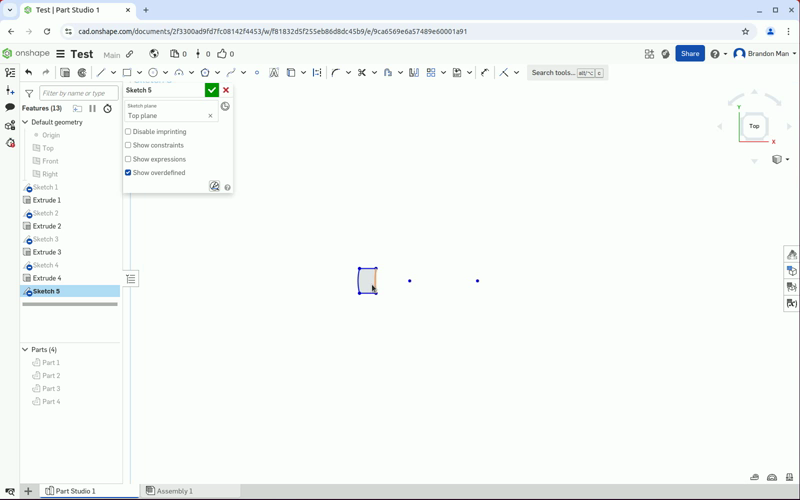
scroll(6)
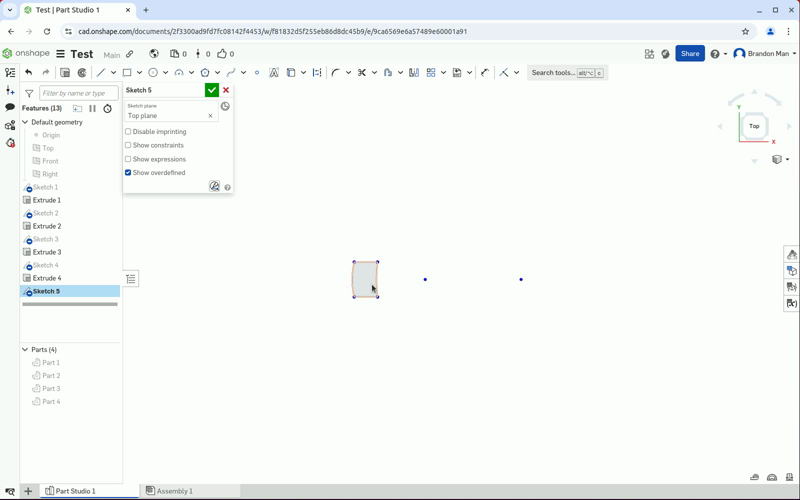
scroll(6)
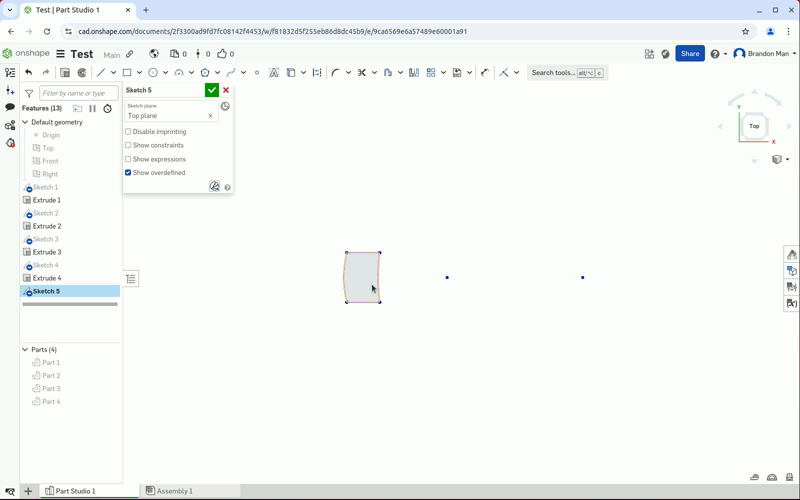
scroll(6)
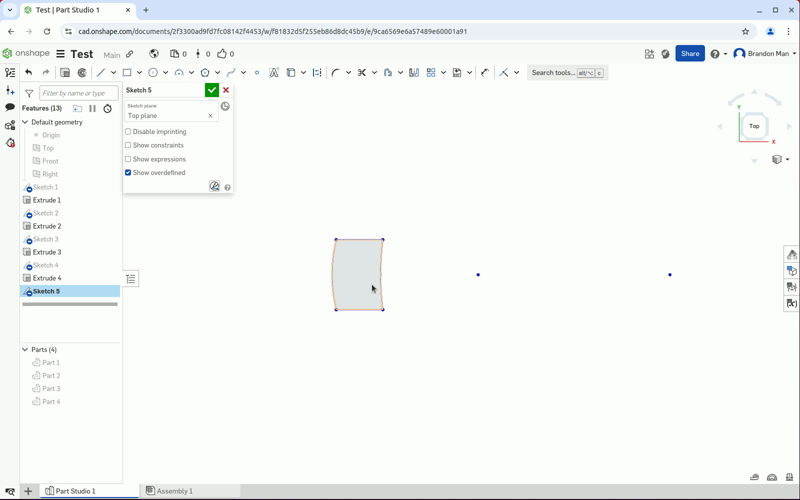
scroll(6)
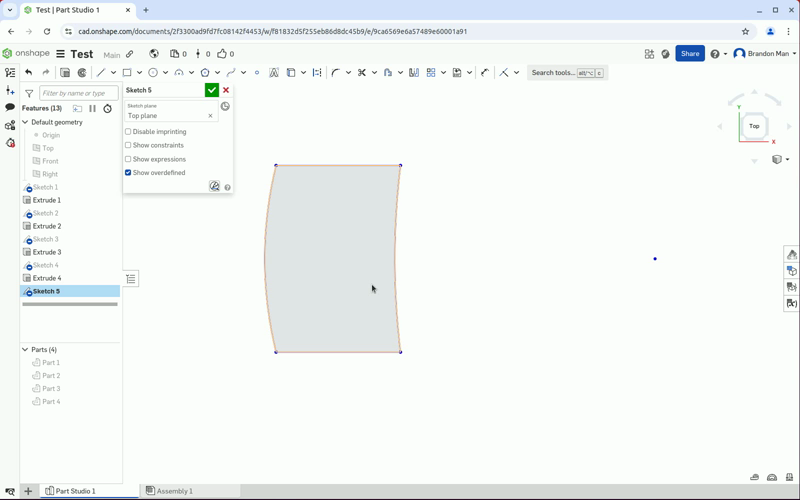
click(372, 284)
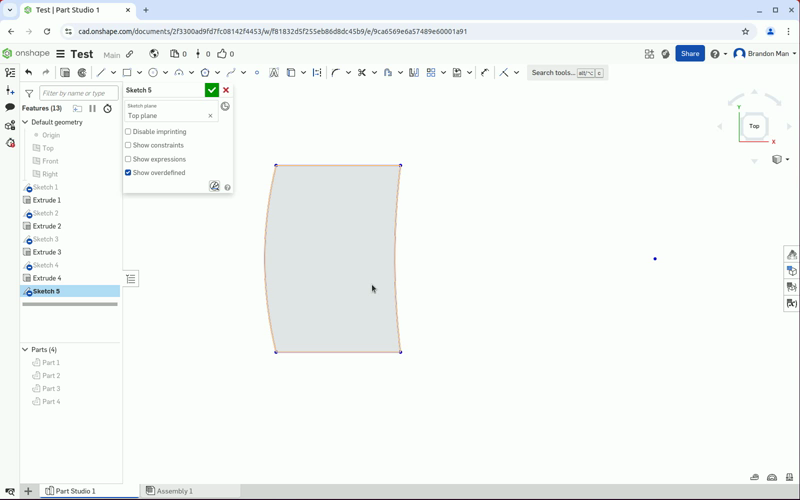
scroll(-6)
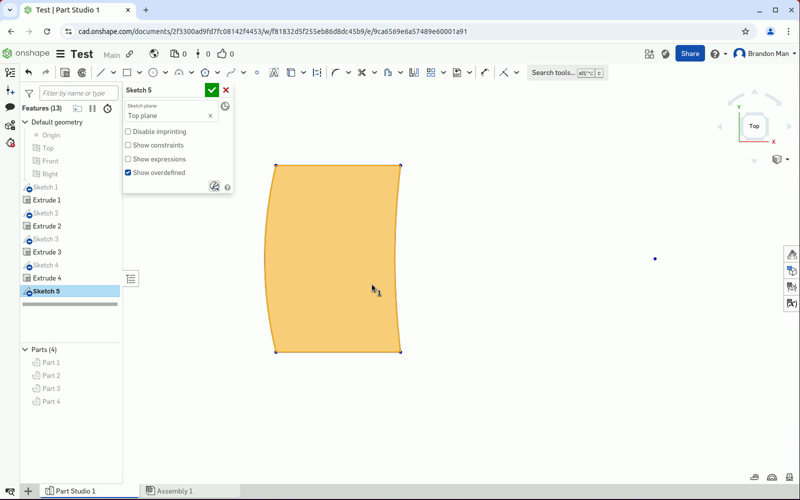
scroll(-6)
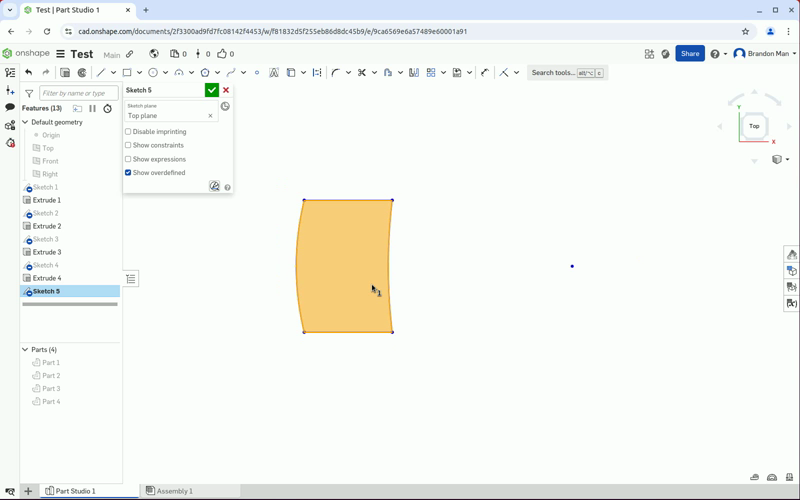
scroll(-6)
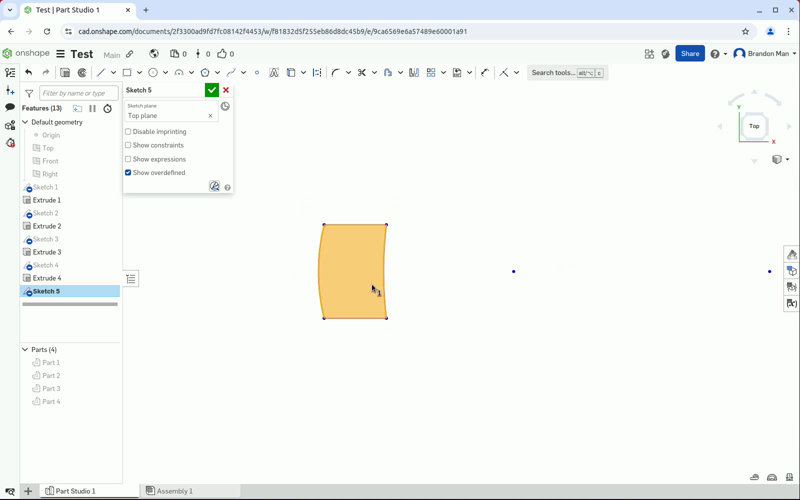
scroll(-6)
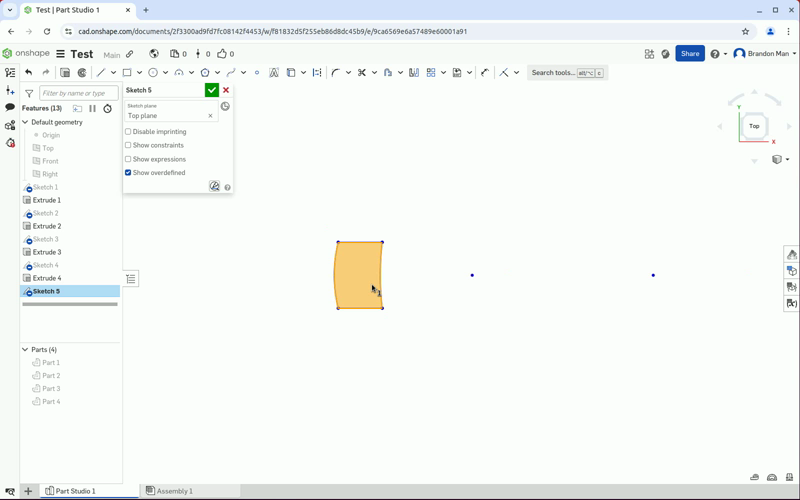
scroll(-6)
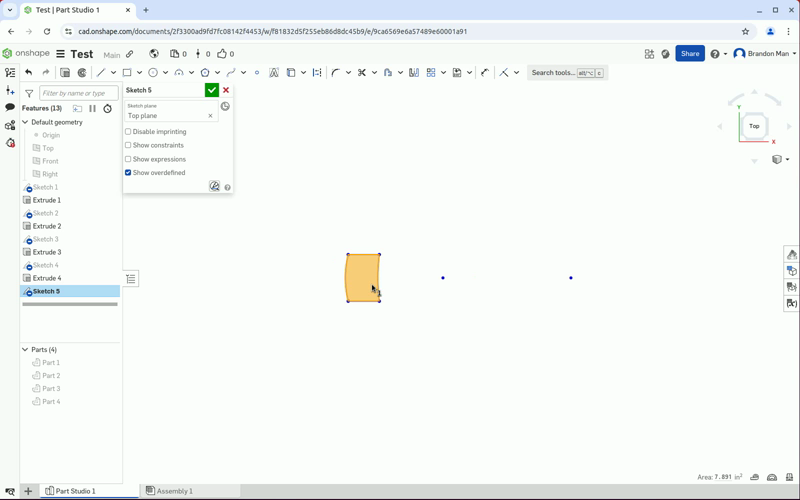
scroll(-6)
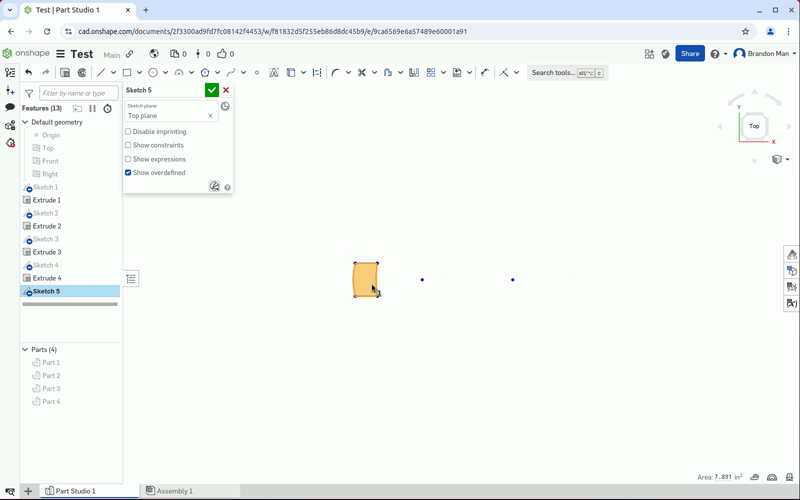
scroll(-6)
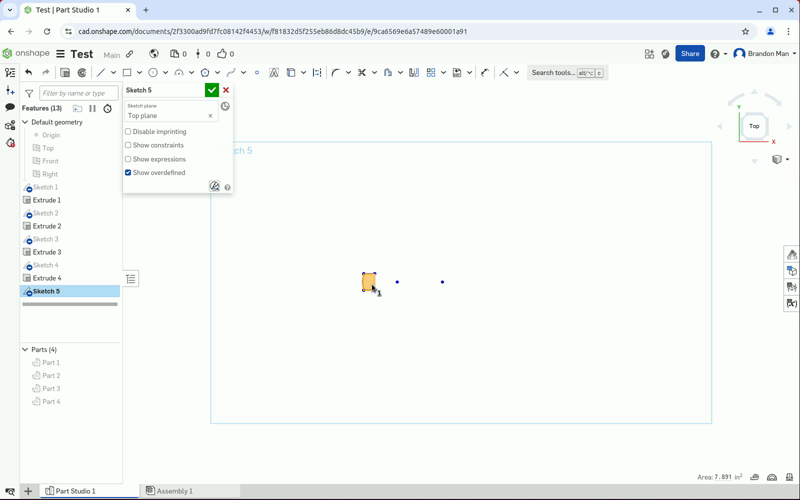
mouse_move(73, 352)
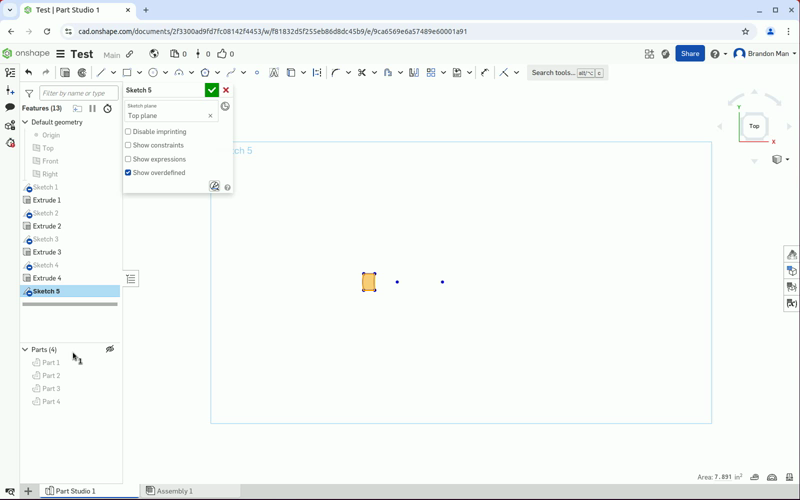
key(shift+y)
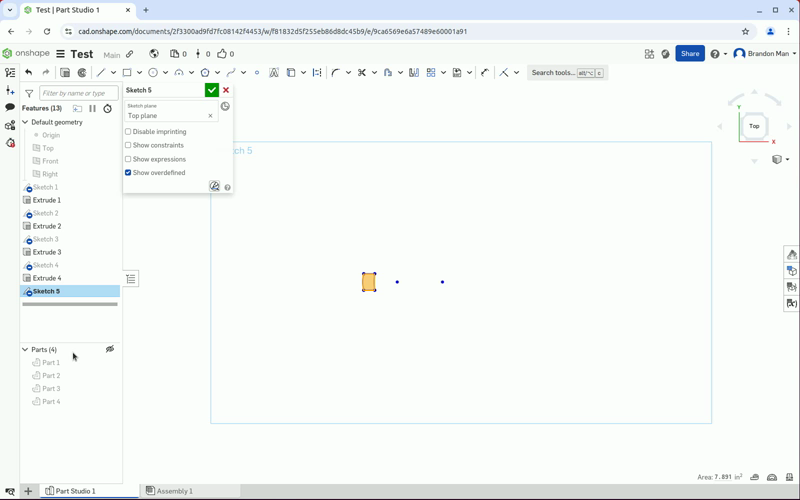
key(shift+e)
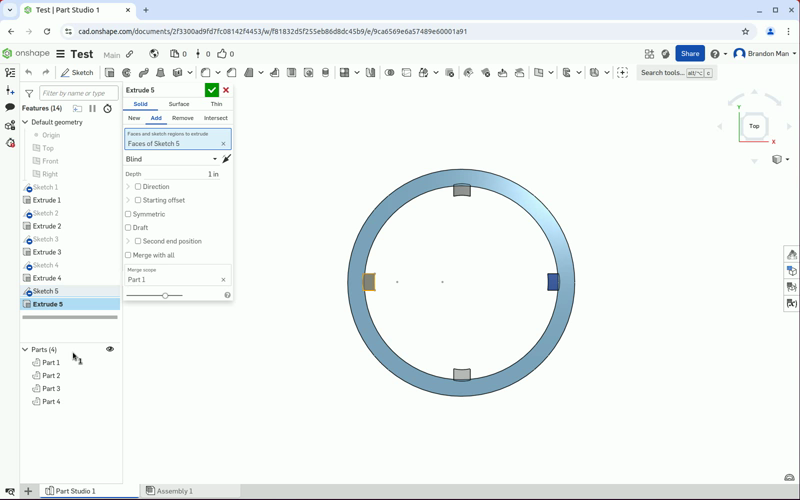
mouse_move(143, 106)
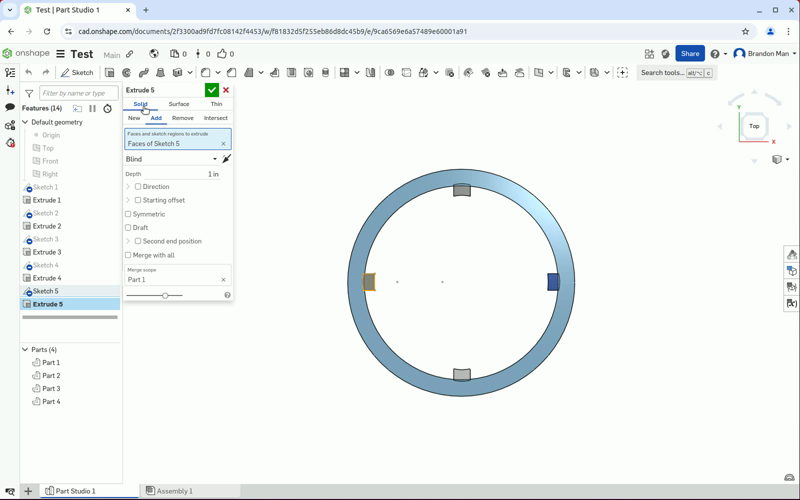
click(143, 106)
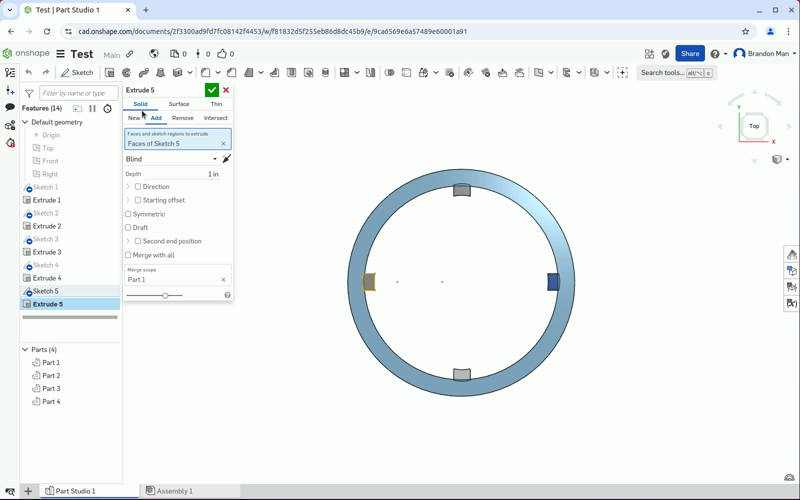
mouse_move(137, 120)
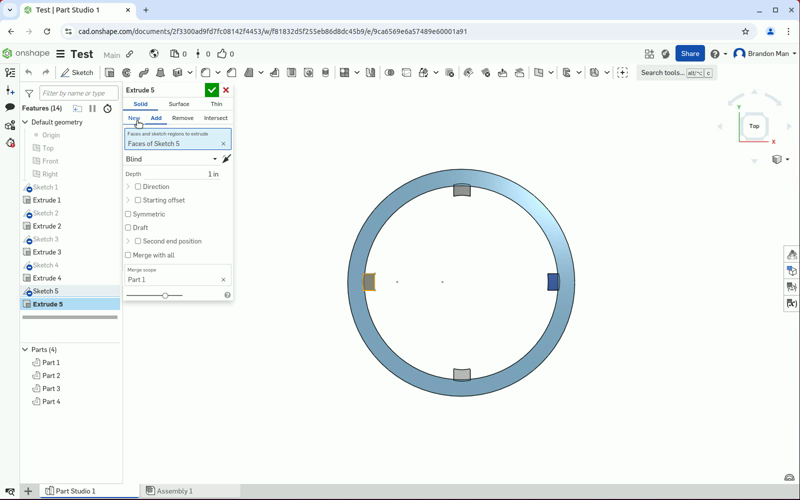
click(137, 120)
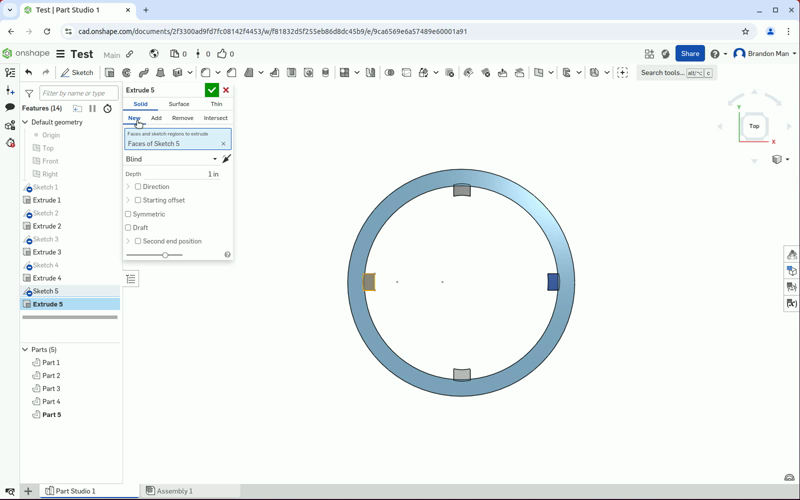
key(tab, 4)
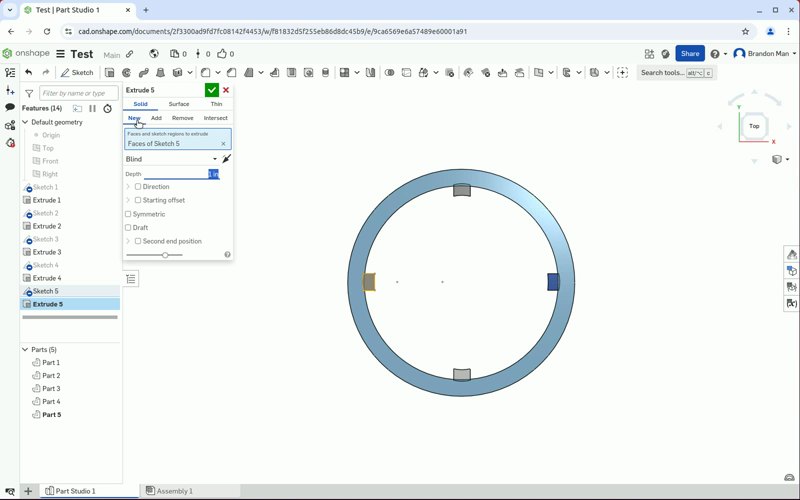
text(-6.258)
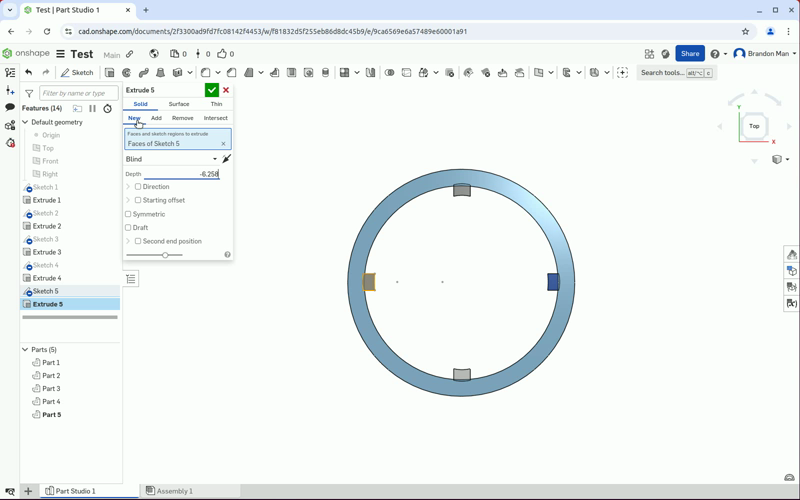
key(enter)
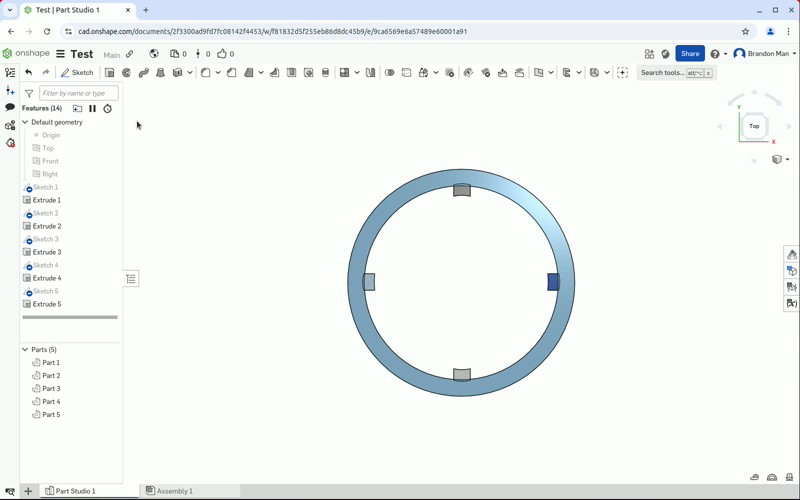
key(shift+h)
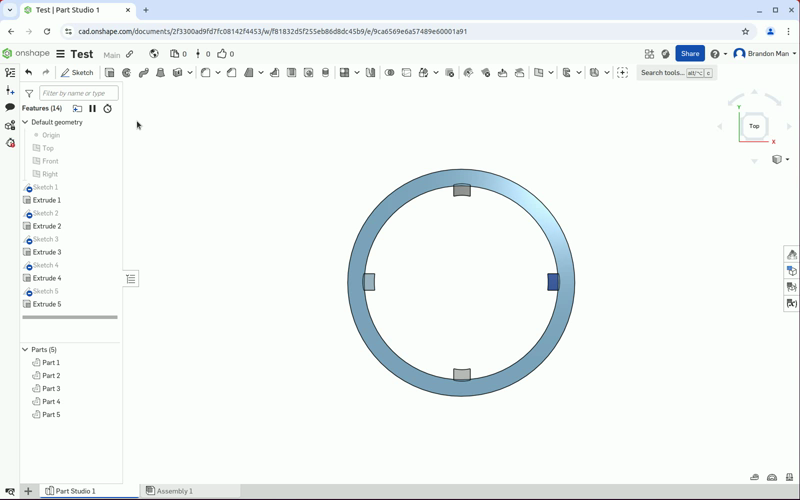
key(shift+h)
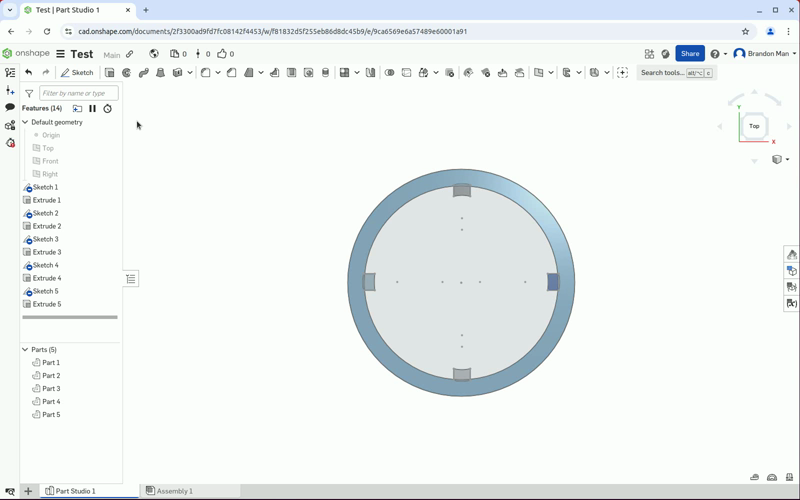
key(shift+7)
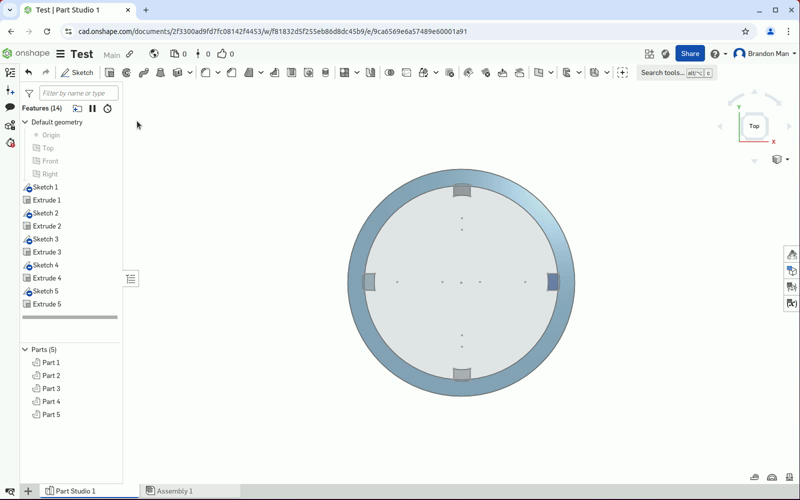
key(up, 3)
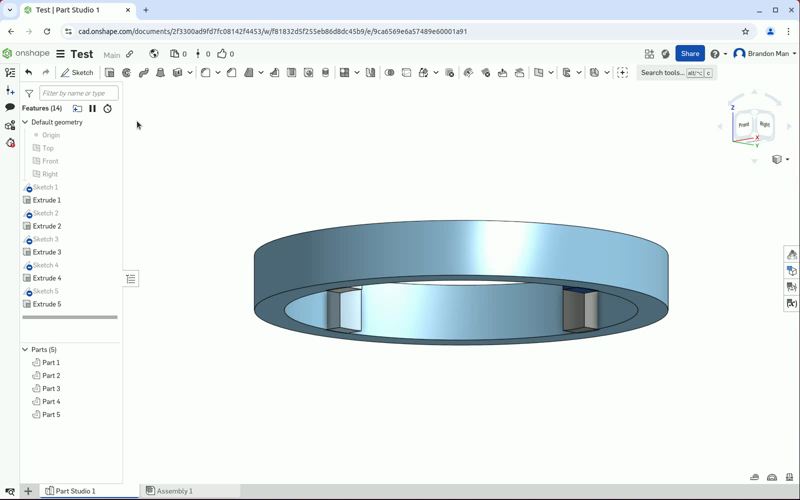
key(left, 3)
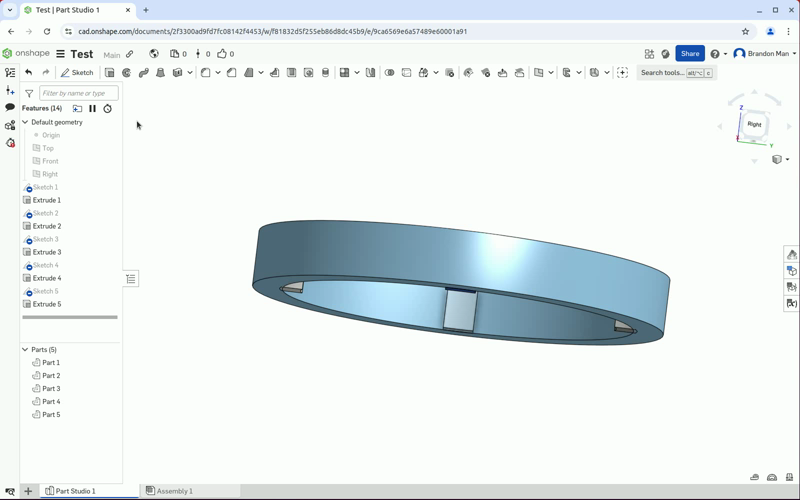
key(right, 3)
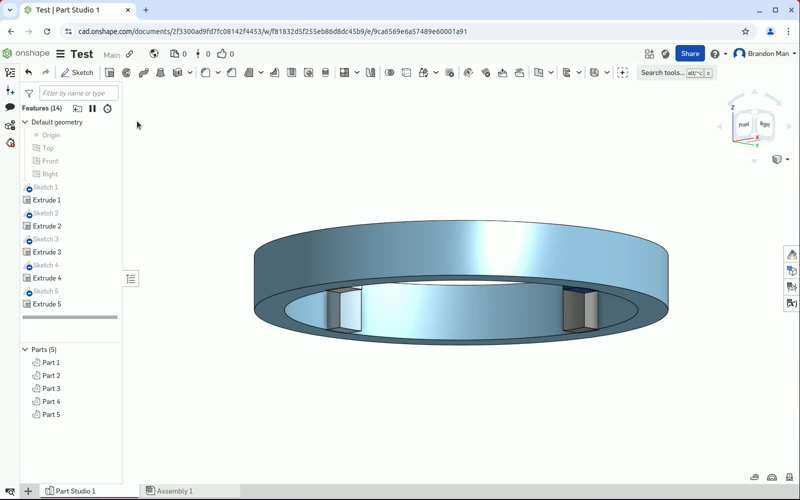
key(down, 3)
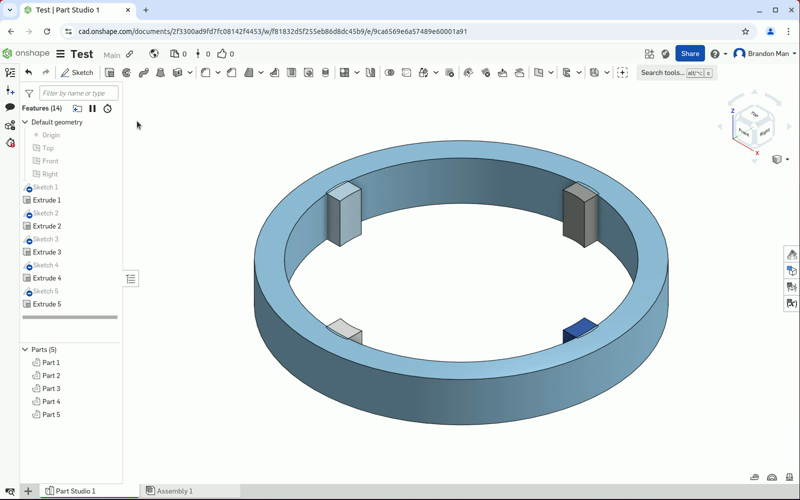
mouse_move(73, 189)
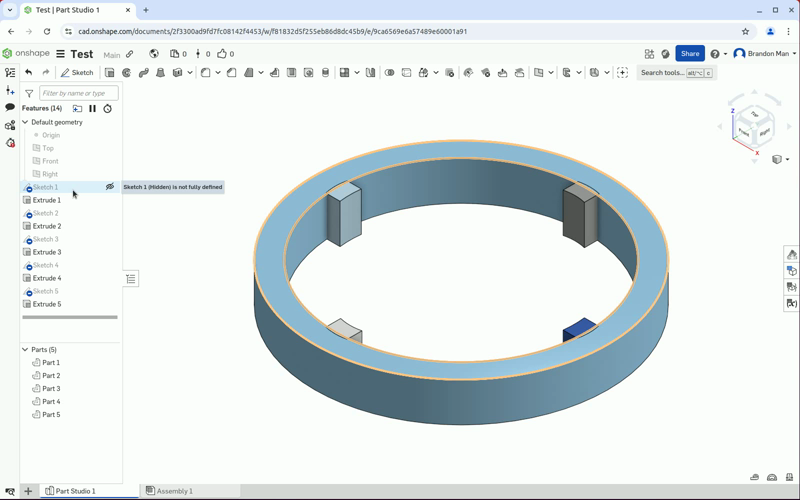
click(73, 189)